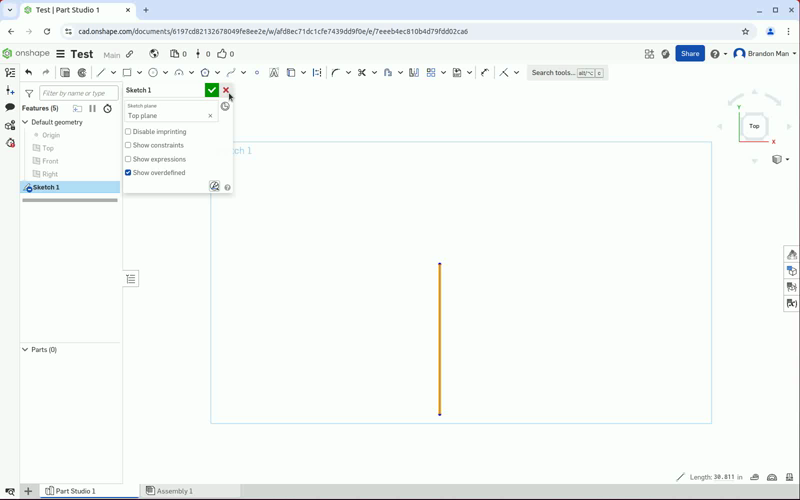
key(shift+h)
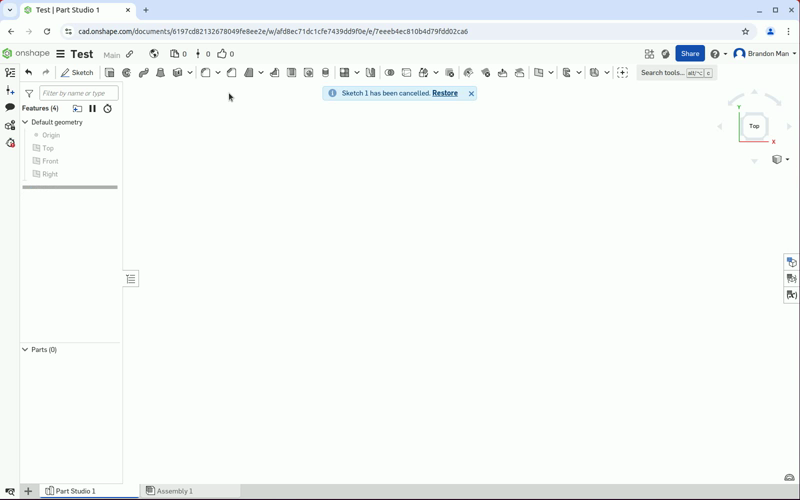
mouse_move(73, 352)
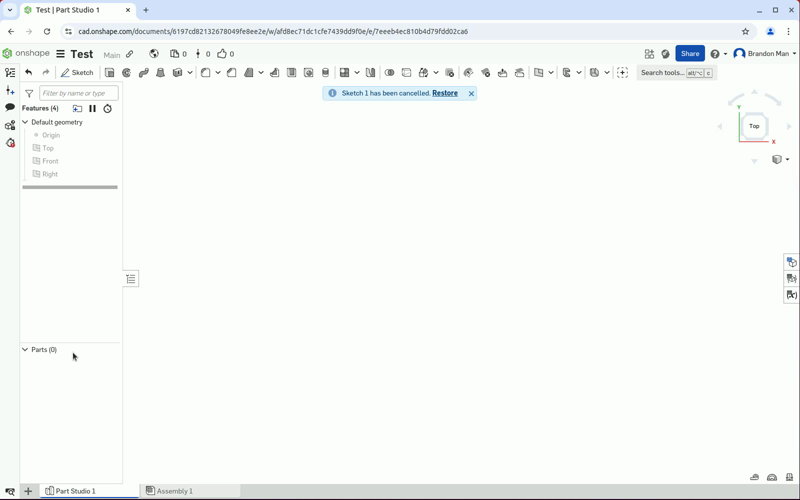
key(y)
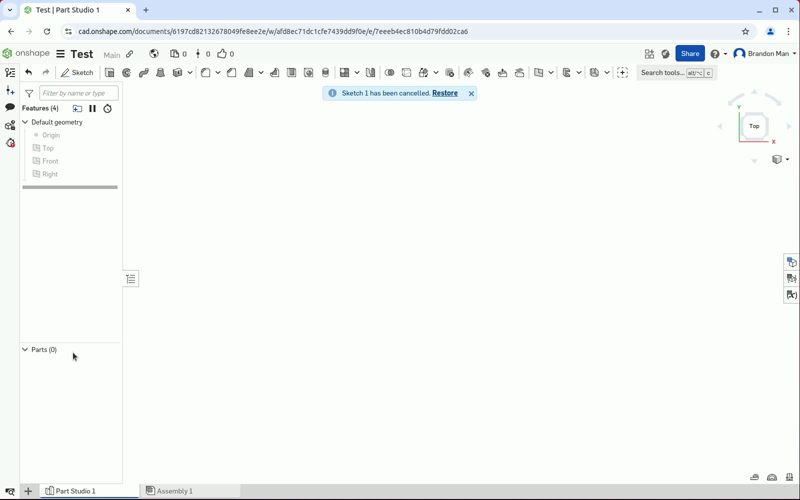
key(shift+p)
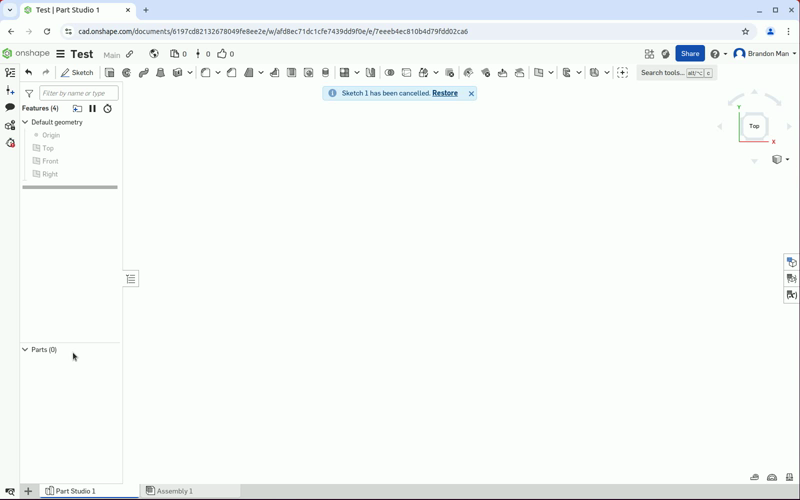
key(space)
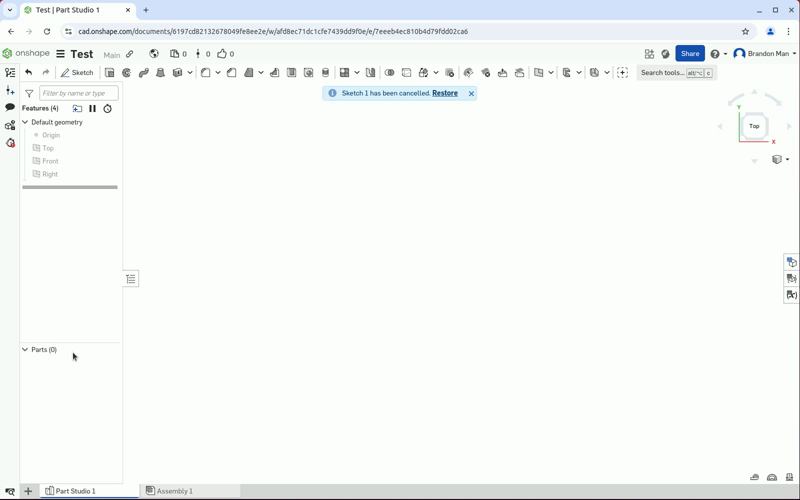
key_down(shift)
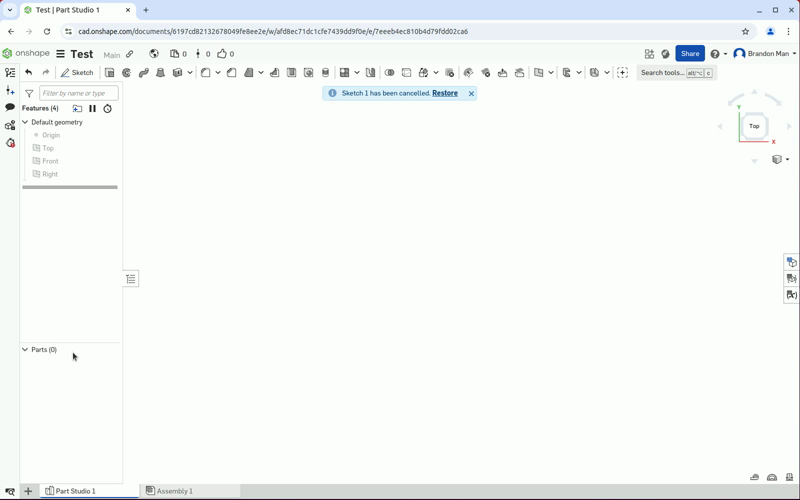
key(up)
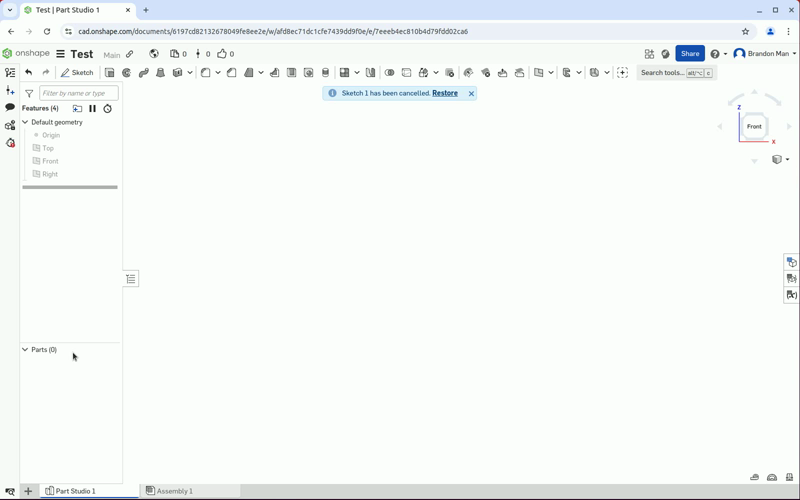
key_up(shift)
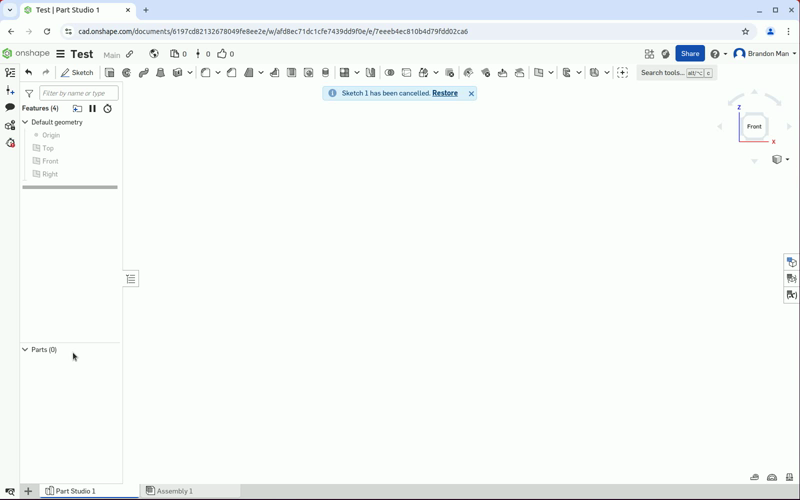
mouse_move(73, 352)
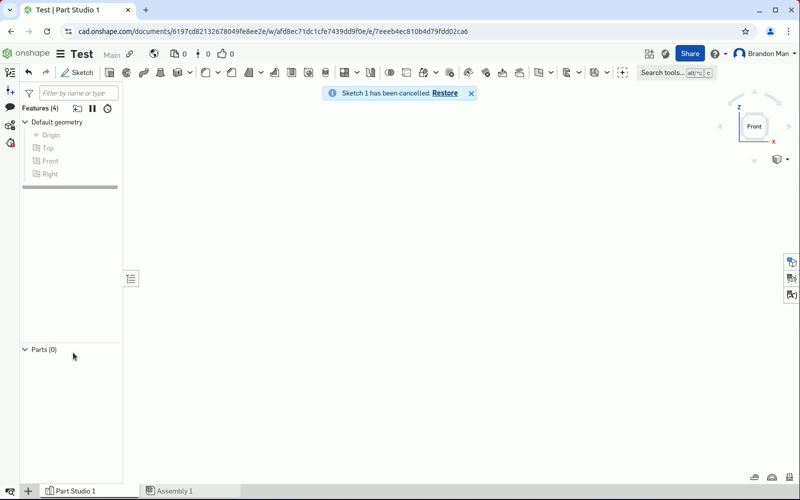
key(shift+y)
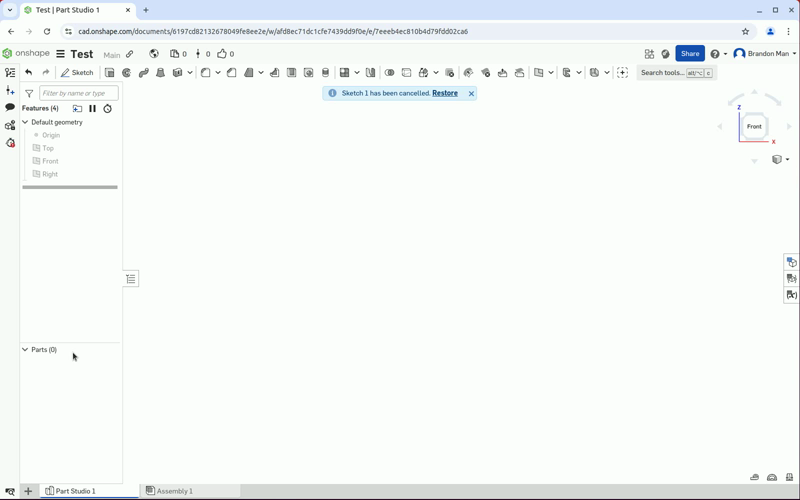
key(shift+s)
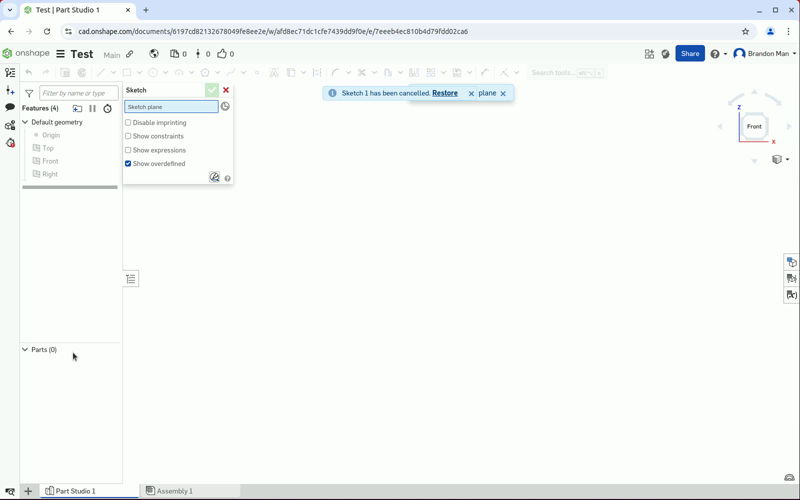
mouse_move(73, 163)
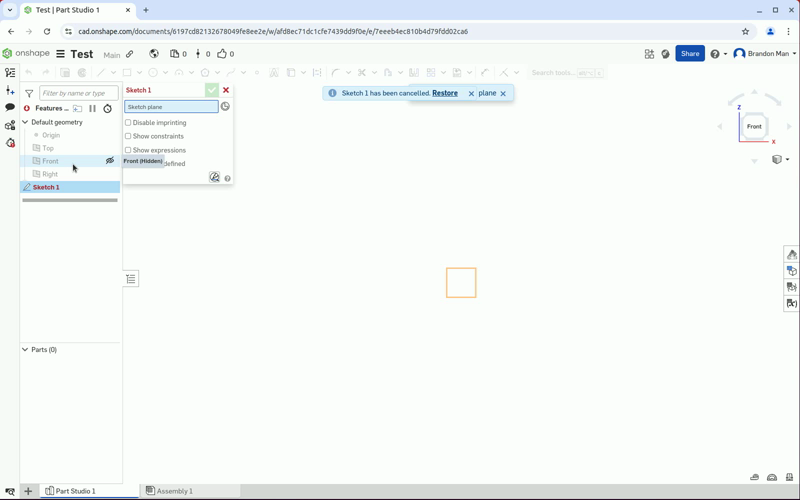
click(73, 163)
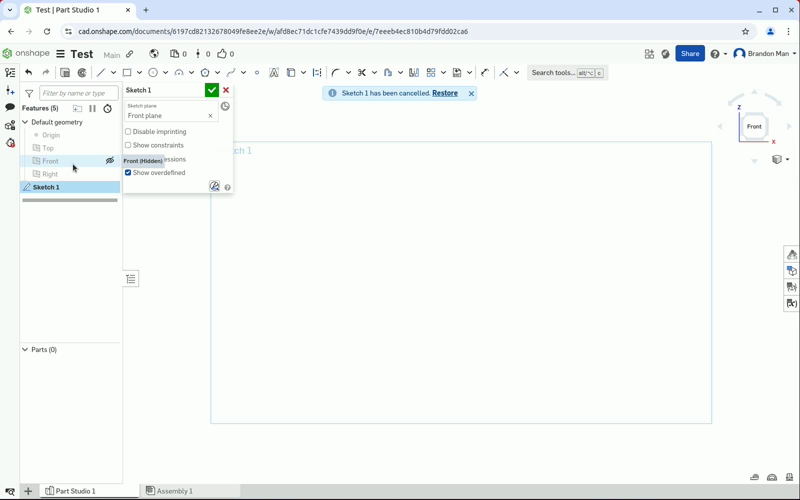
mouse_move(73, 352)
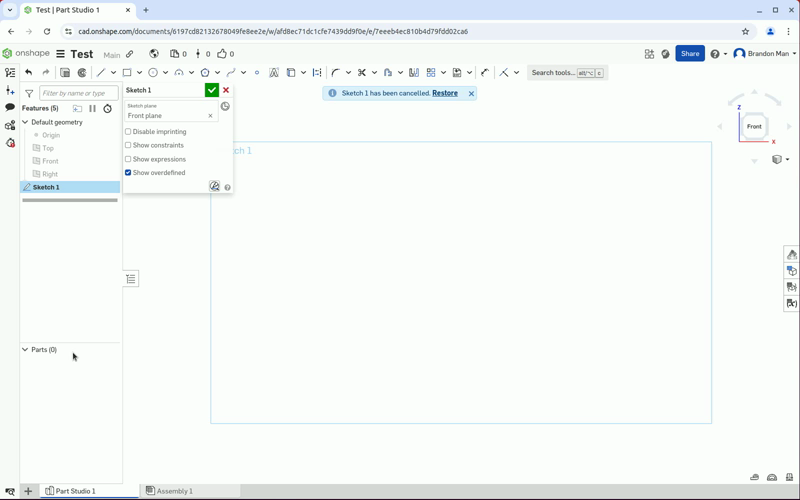
key(y)
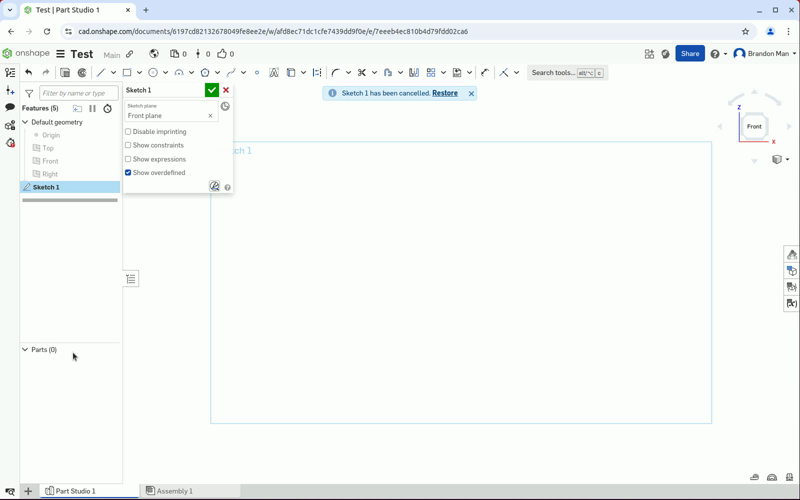
key(l)
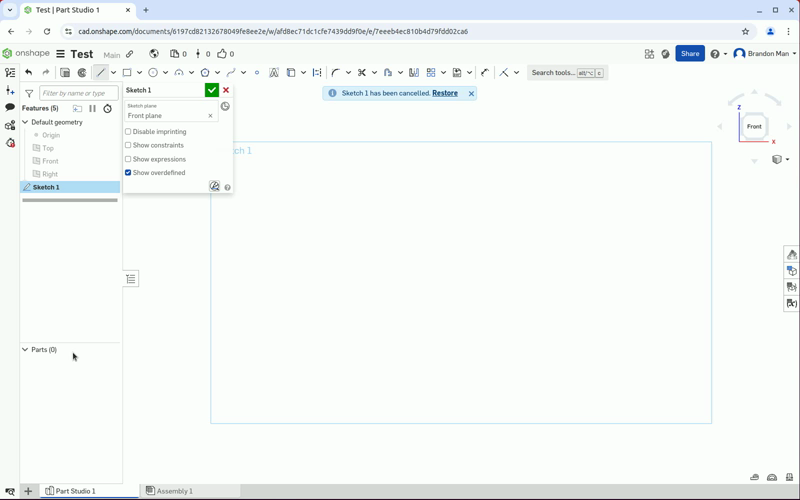
key_down(shift)
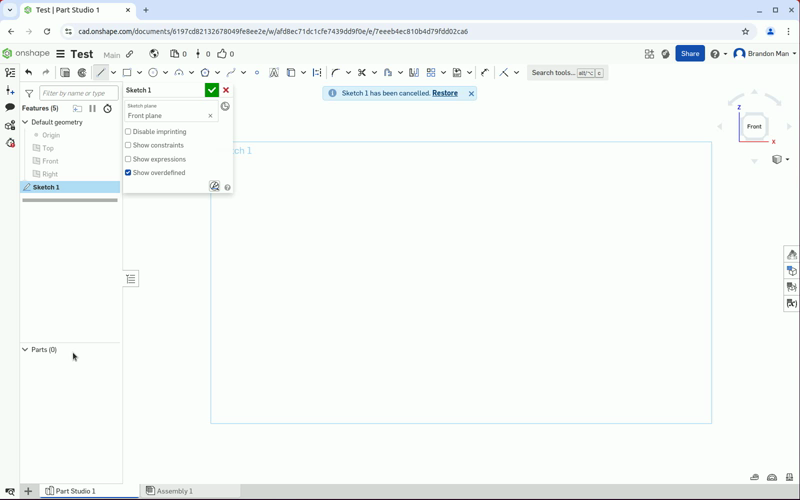
mouse_move(456, 286)
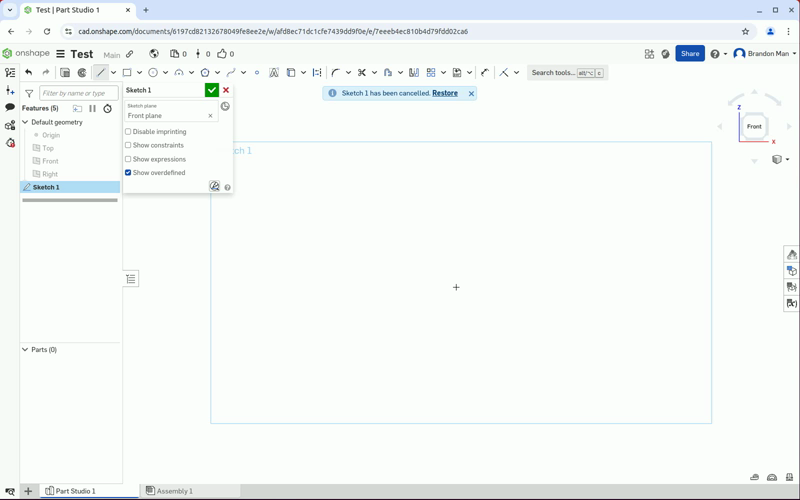
click(456, 286)
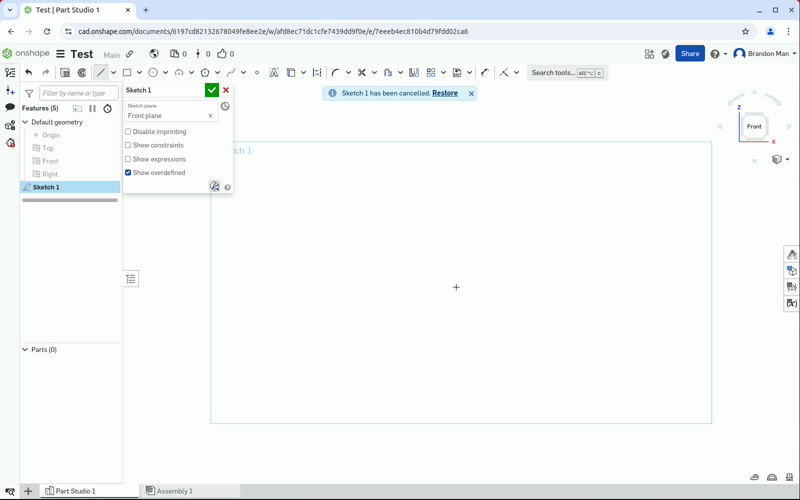
key_up(shift)
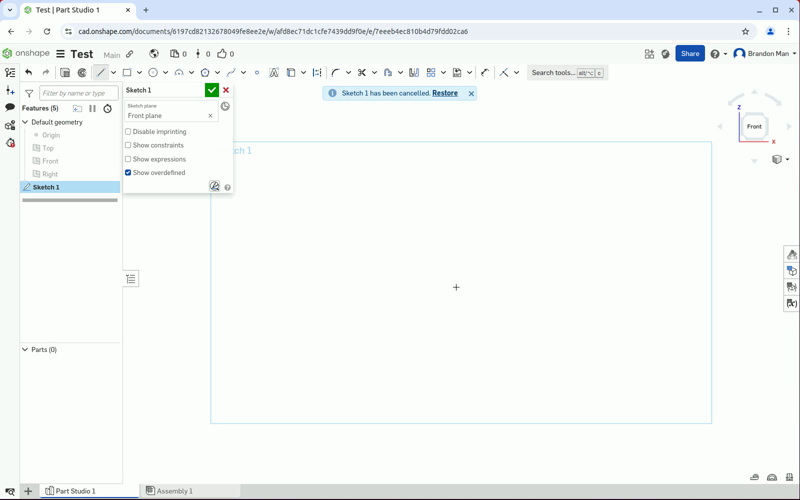
key_down(shift)
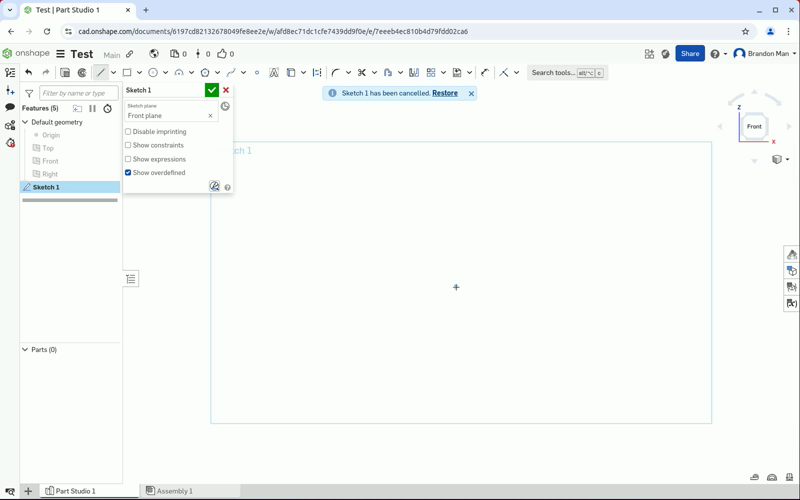
mouse_move(486, 286)
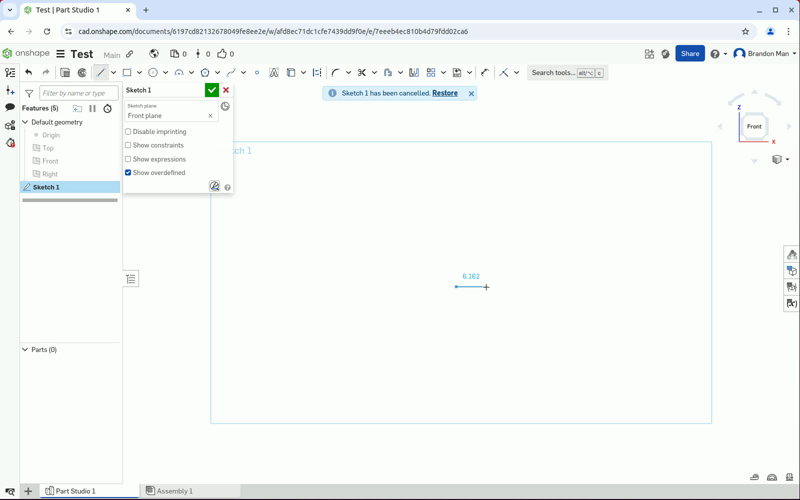
mouse_move(465, 286)
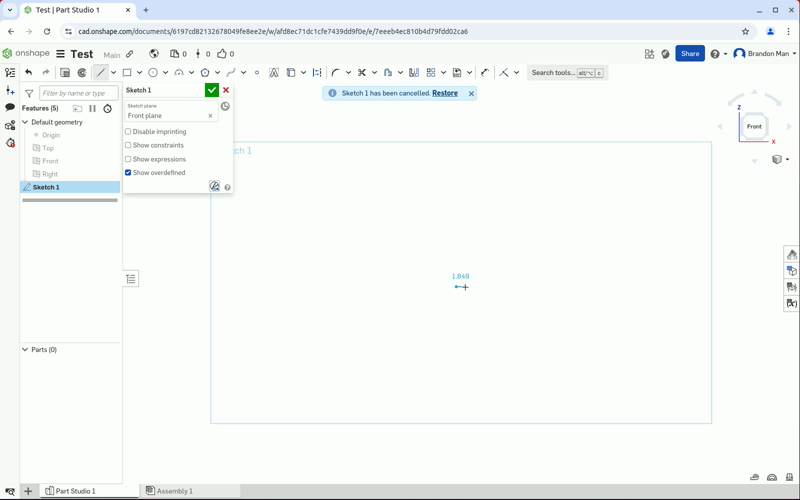
click(465, 286)
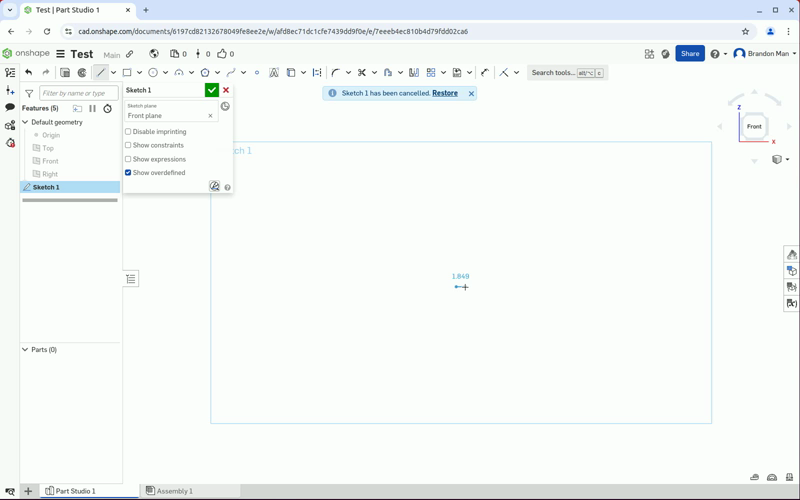
key_up(shift)
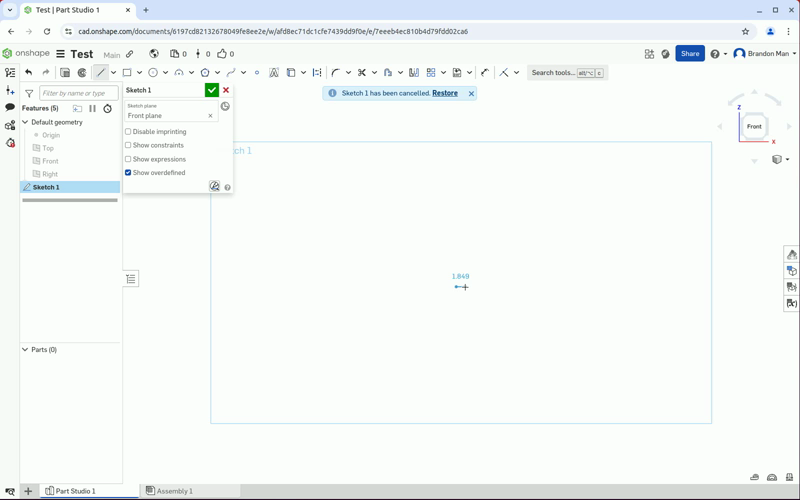
key_down(shift)
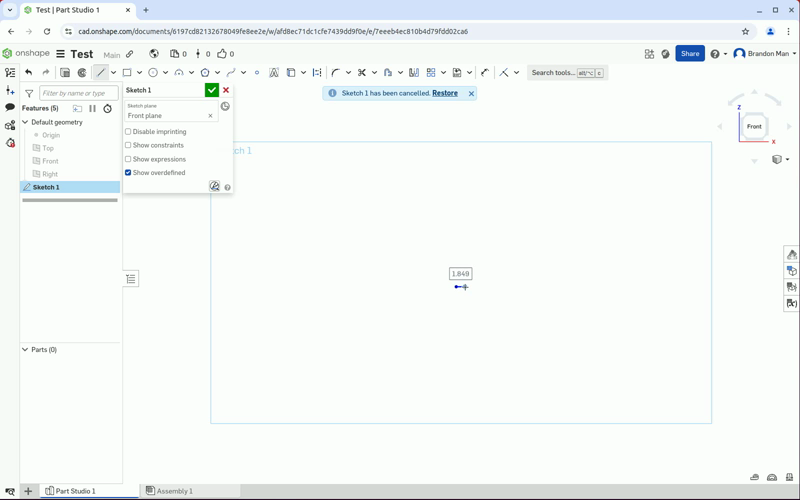
mouse_move(495, 286)
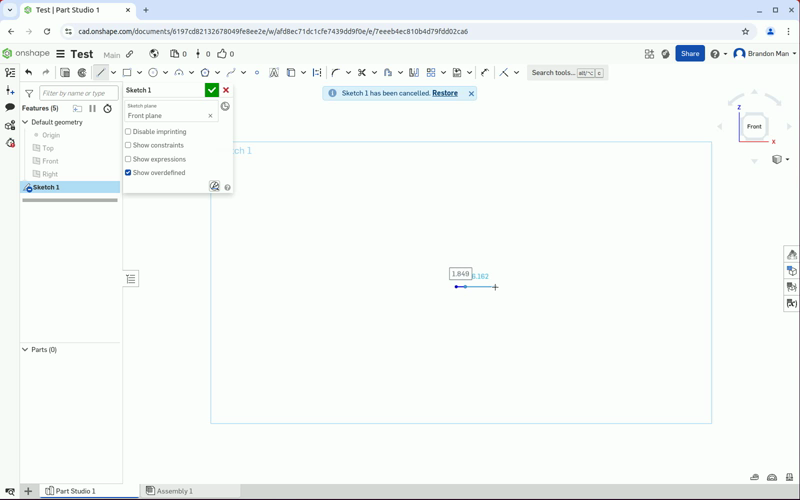
mouse_move(465, 280)
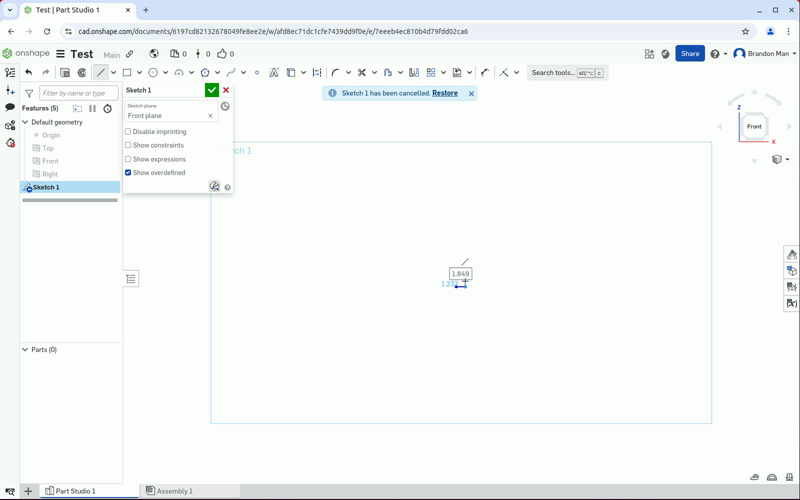
scroll(6)
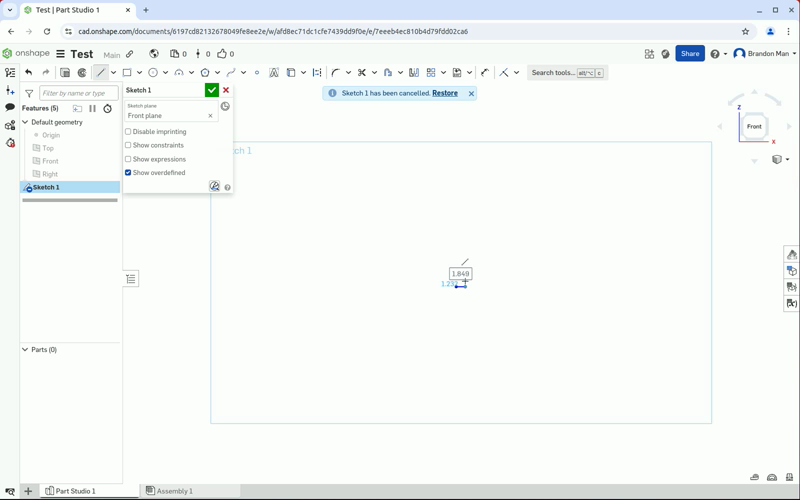
scroll(6)
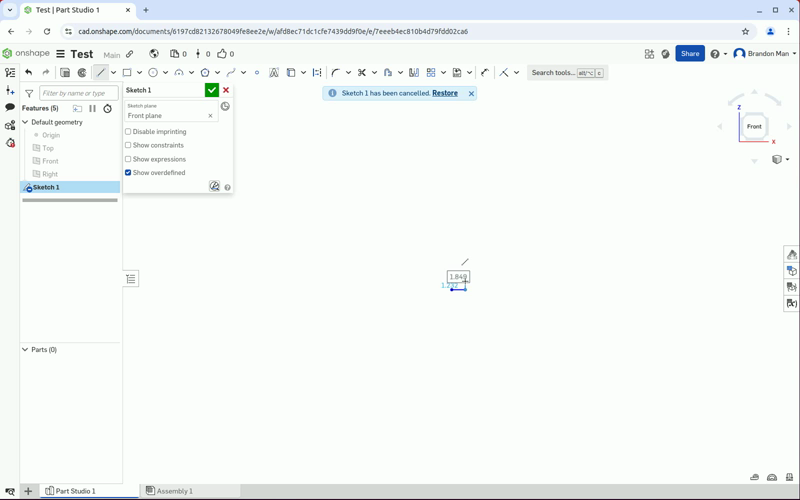
scroll(6)
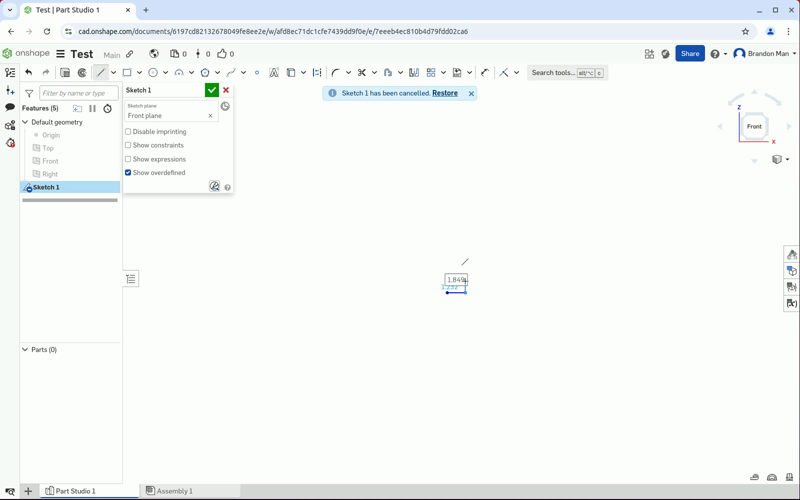
scroll(6)
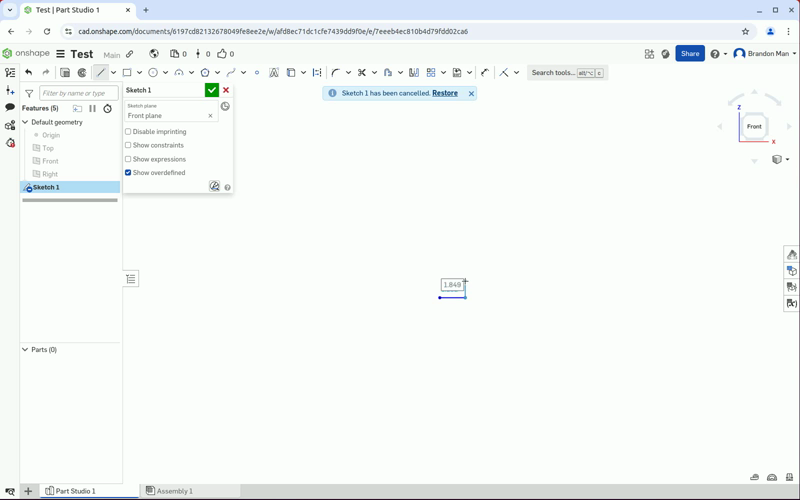
scroll(6)
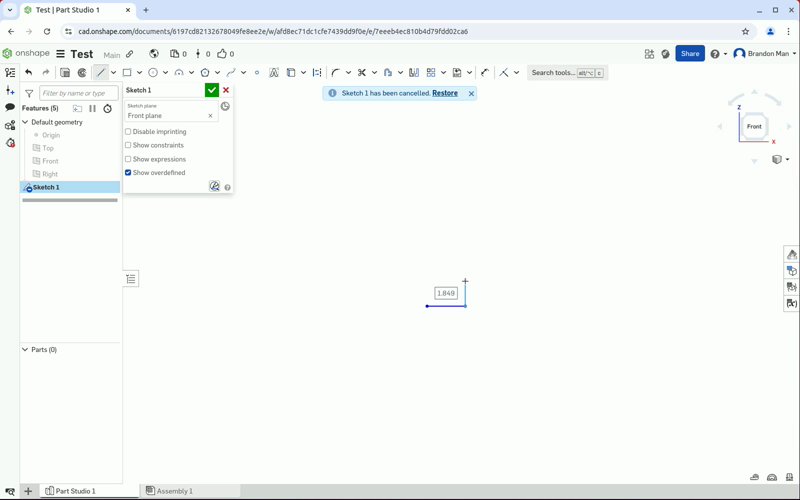
scroll(6)
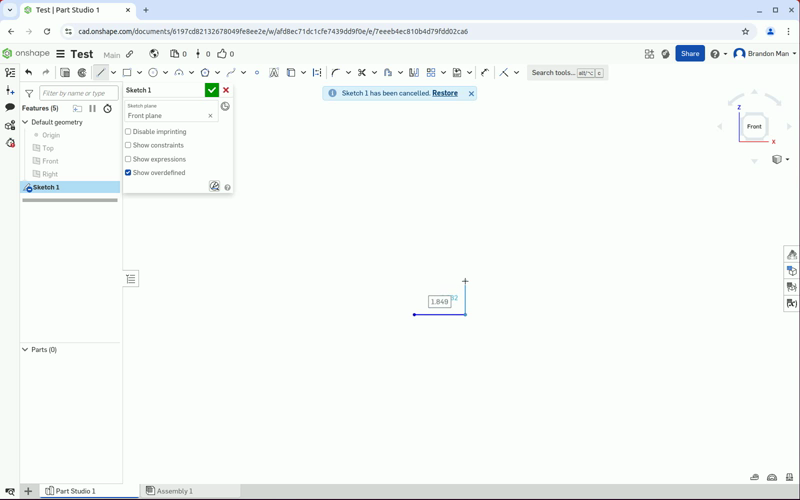
scroll(6)
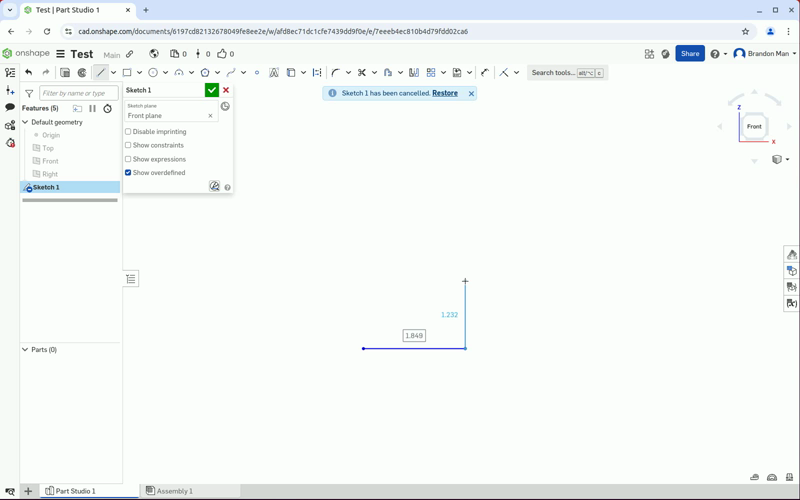
click(465, 280)
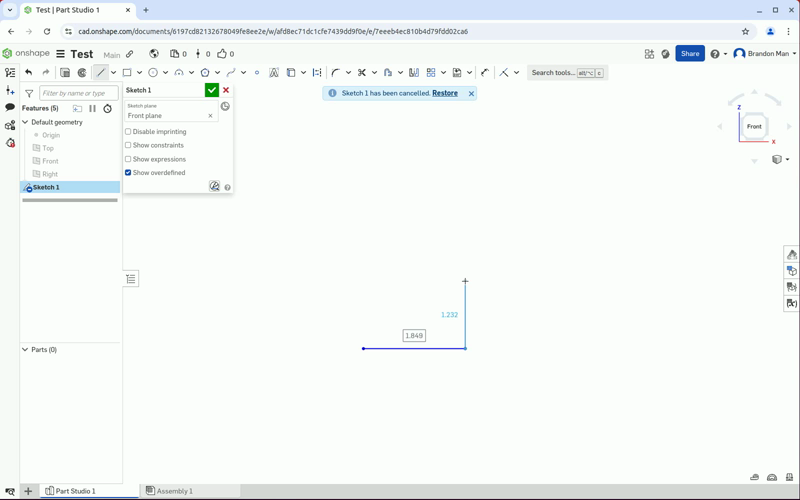
scroll(-6)
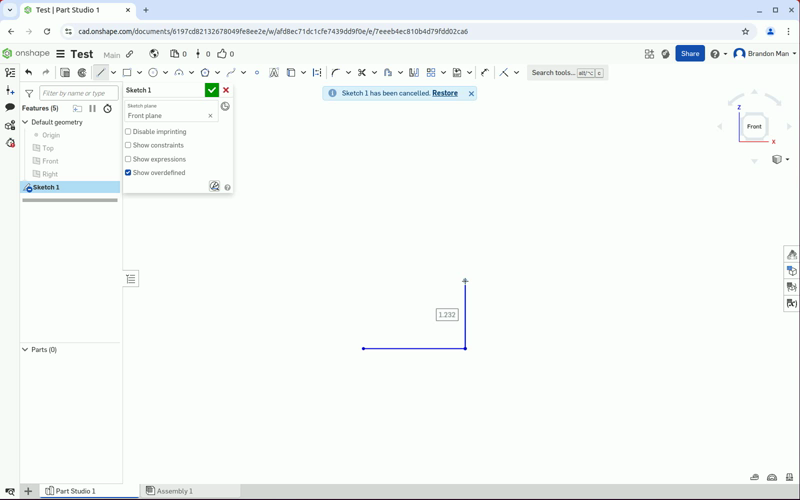
scroll(-6)
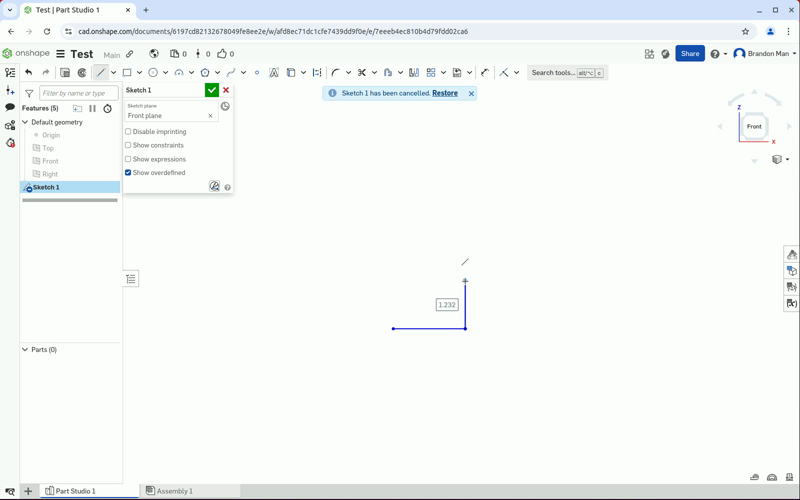
scroll(-6)
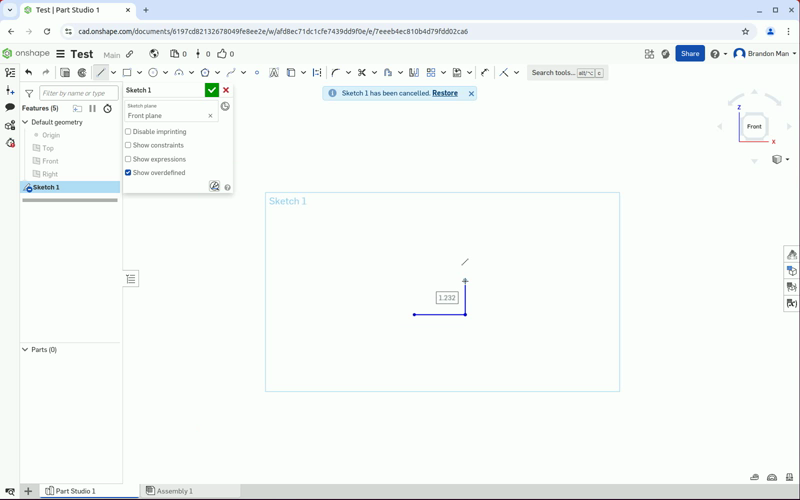
scroll(-6)
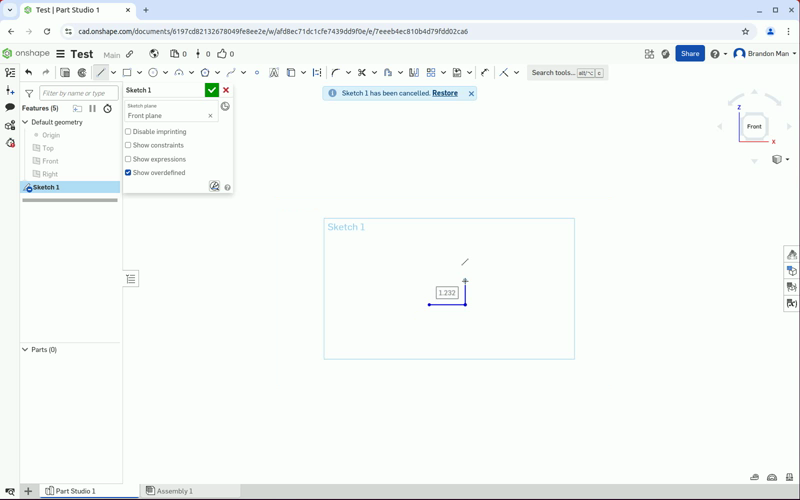
scroll(-6)
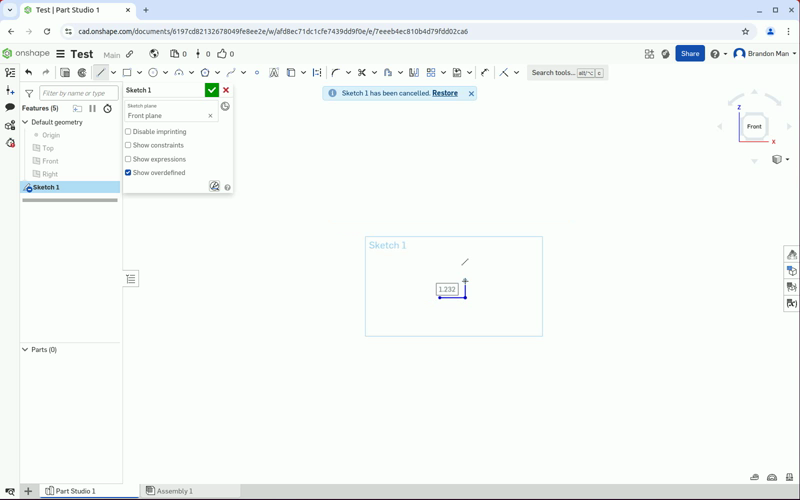
scroll(-6)
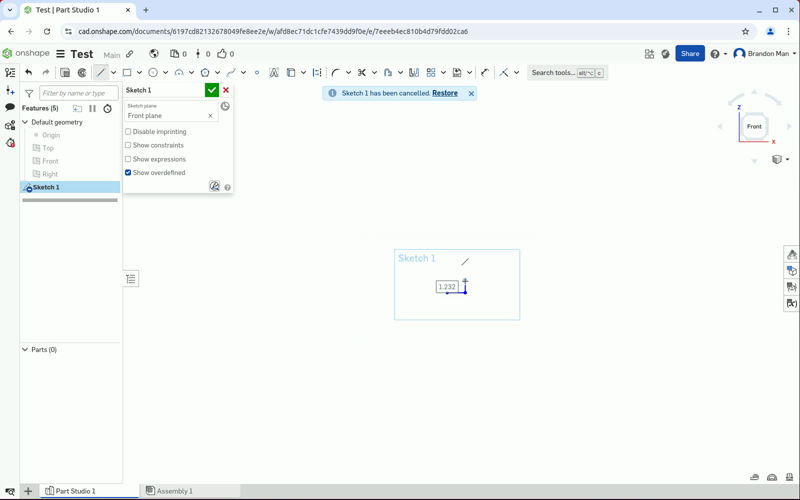
scroll(-6)
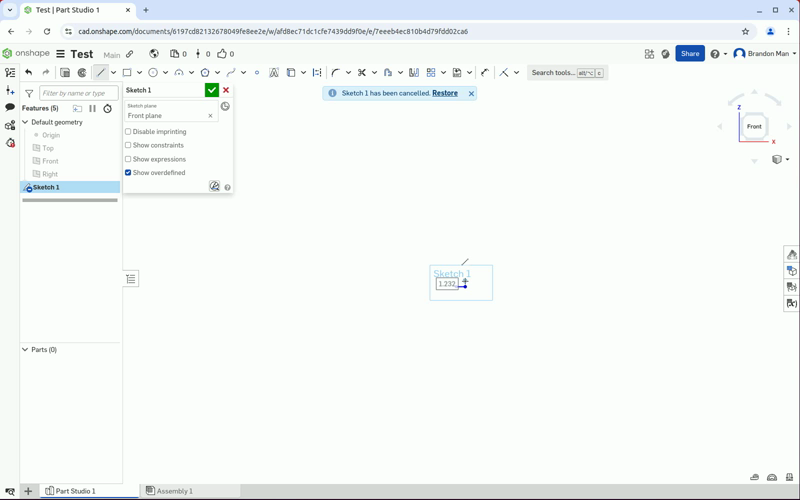
key_up(shift)
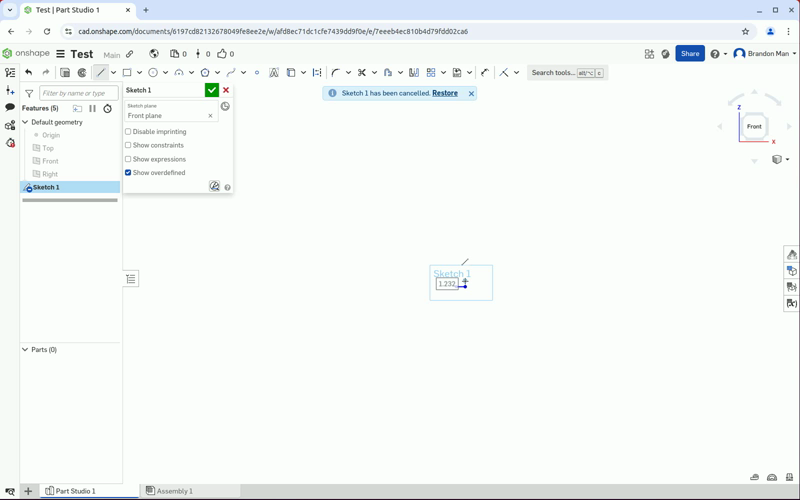
key_down(shift)
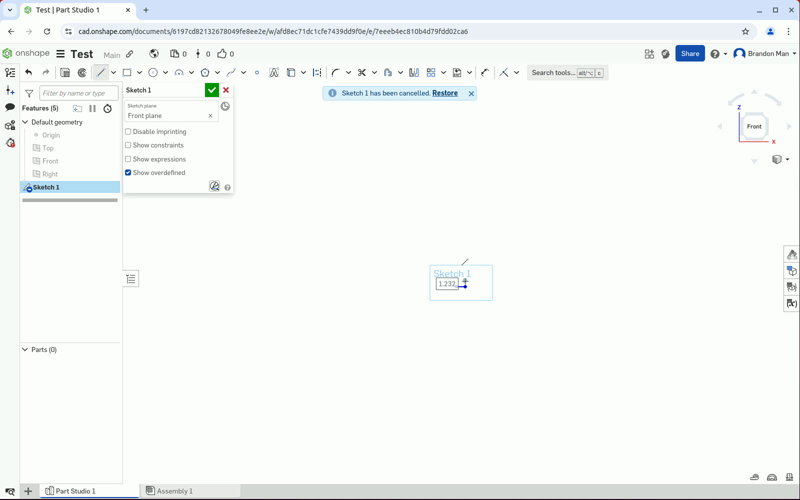
mouse_move(495, 280)
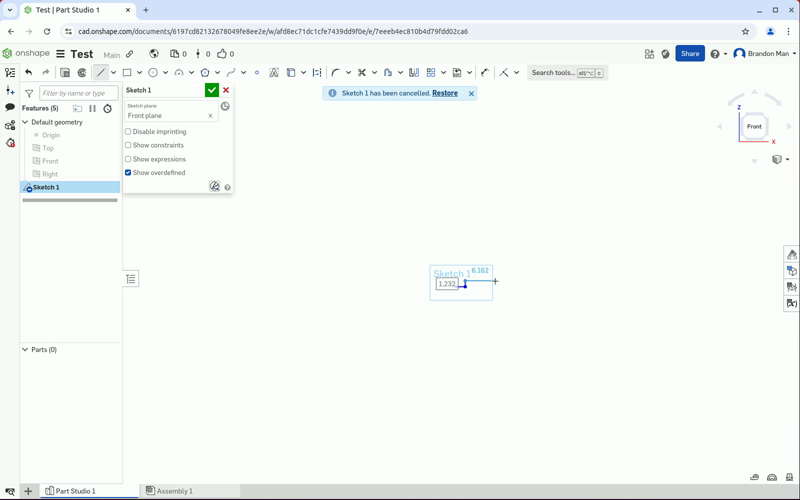
mouse_move(456, 280)
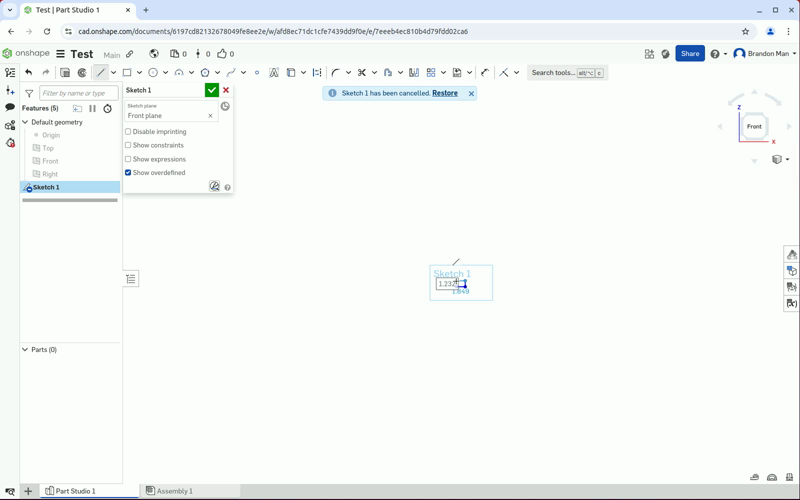
click(456, 280)
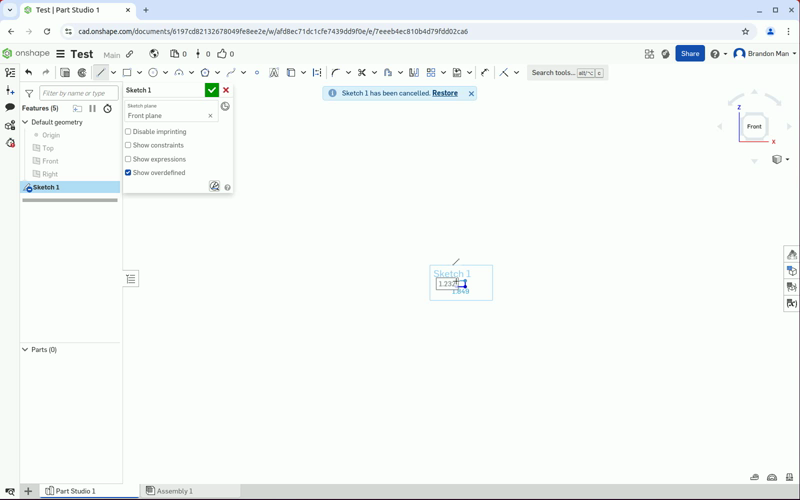
key_up(shift)
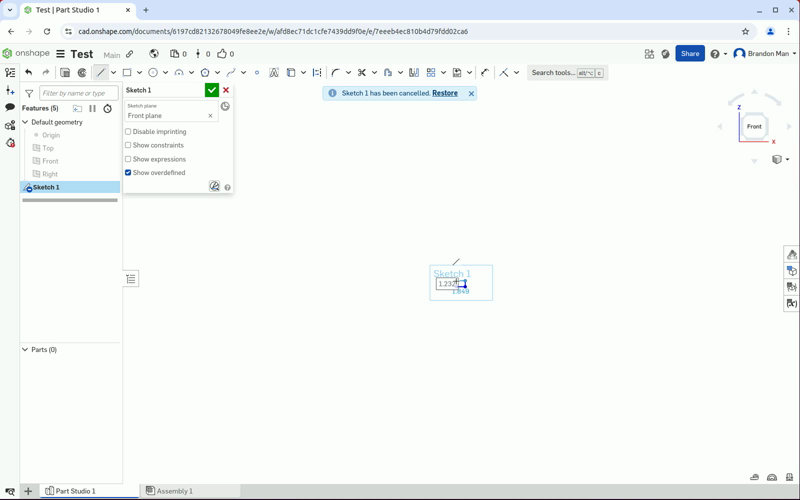
key(esc)
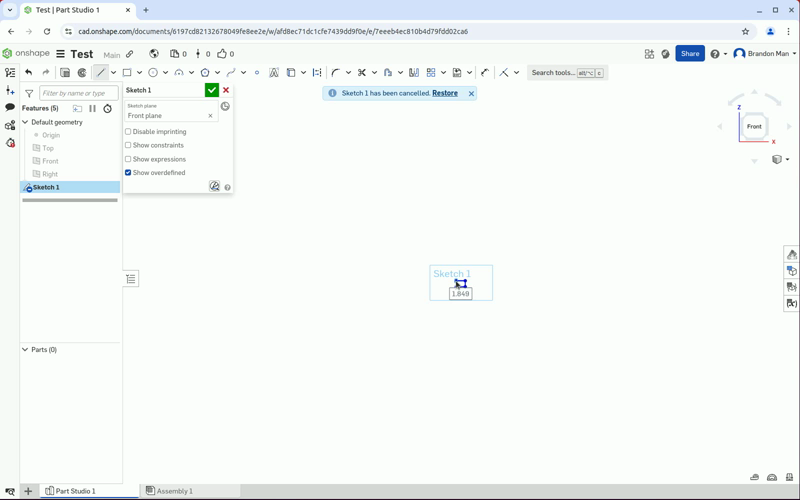
key(a)
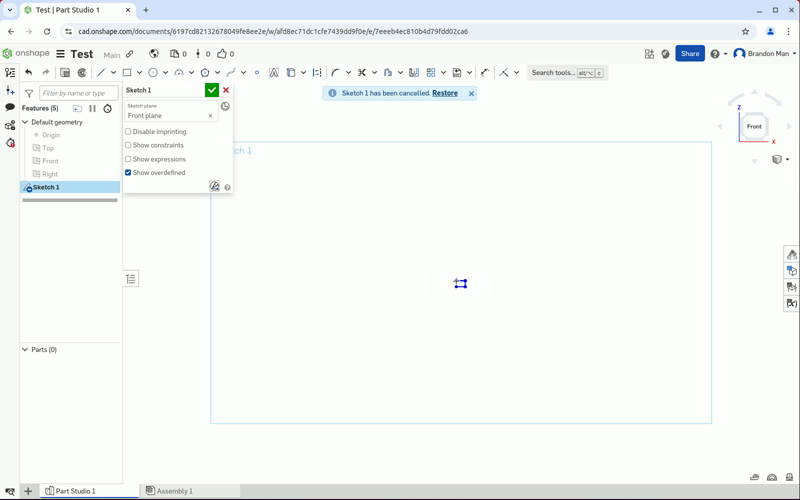
mouse_move(456, 280)
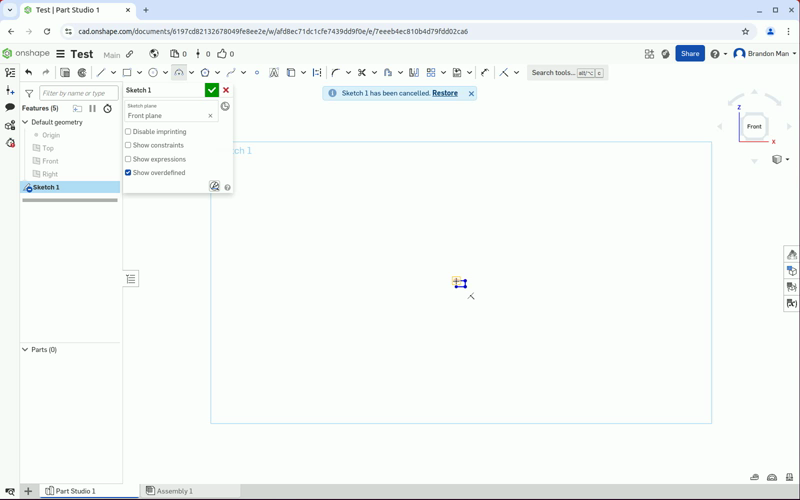
click(456, 280)
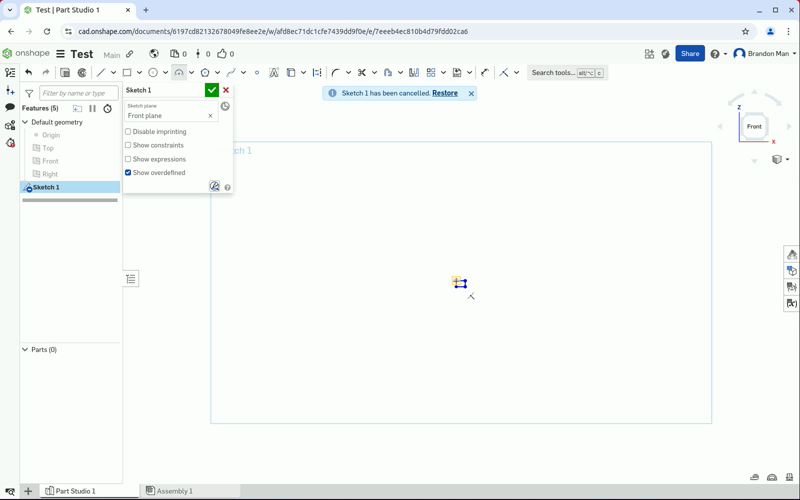
mouse_move(456, 286)
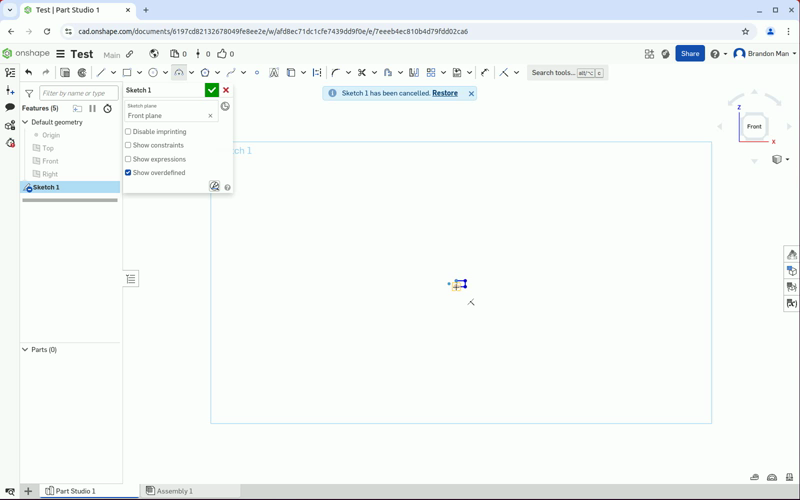
scroll(6)
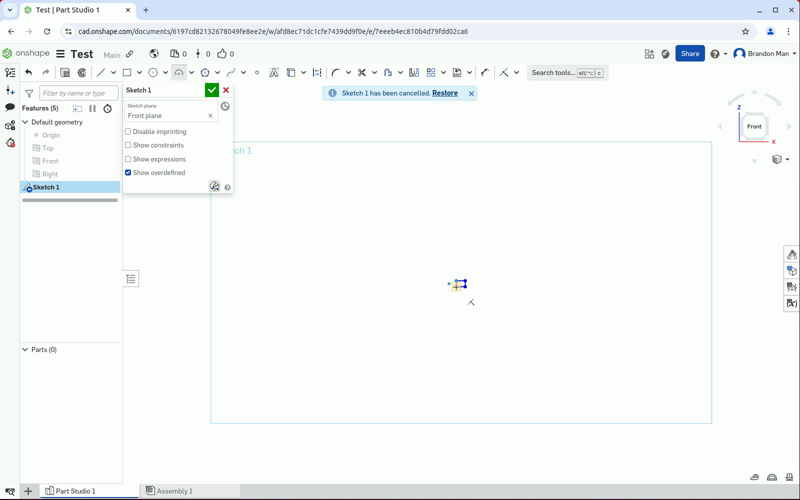
scroll(6)
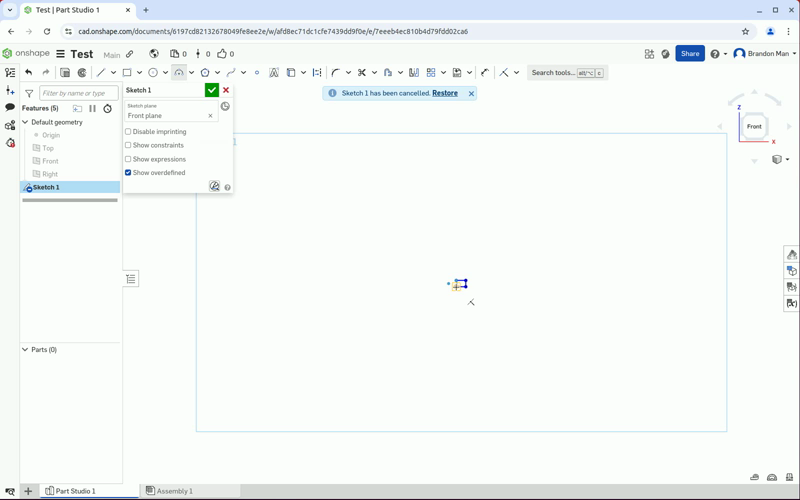
scroll(6)
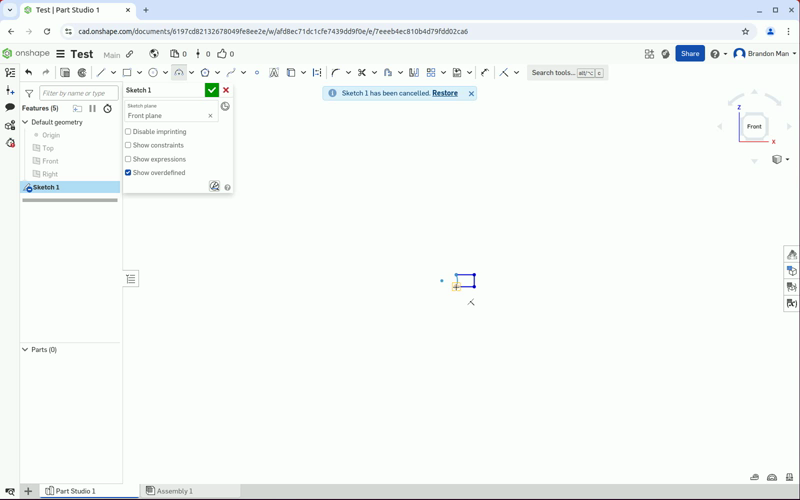
scroll(6)
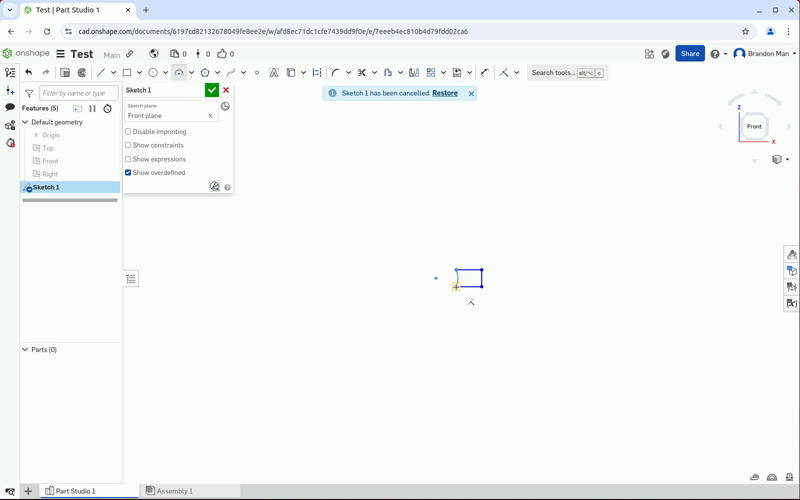
scroll(6)
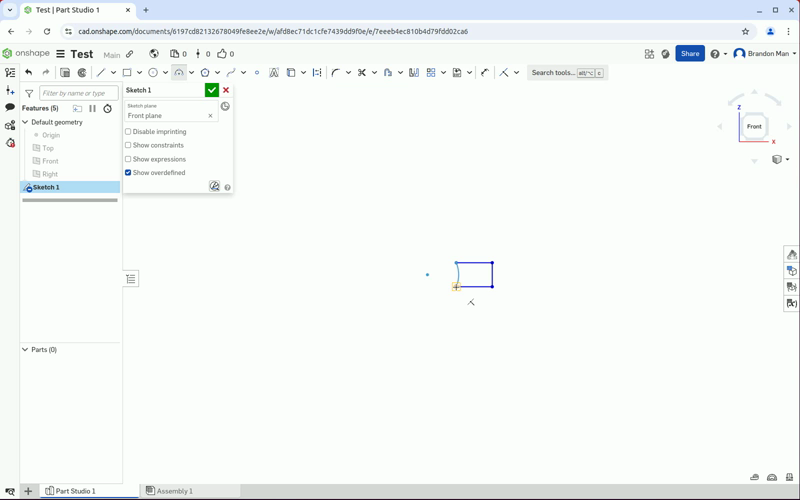
scroll(6)
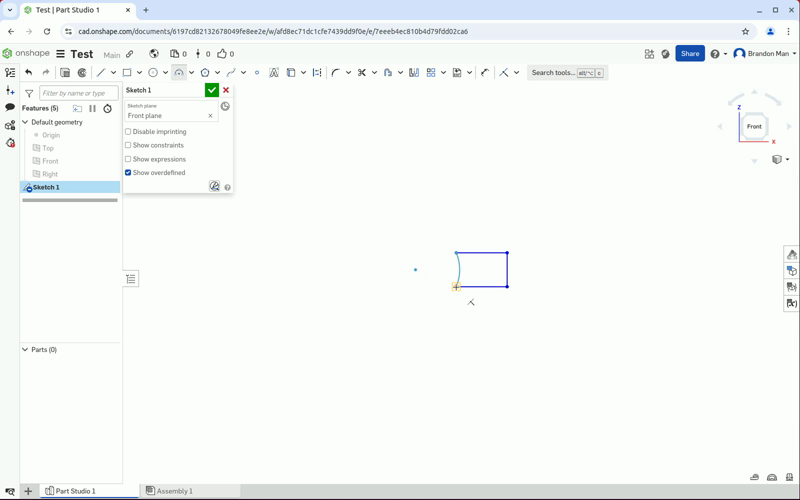
scroll(6)
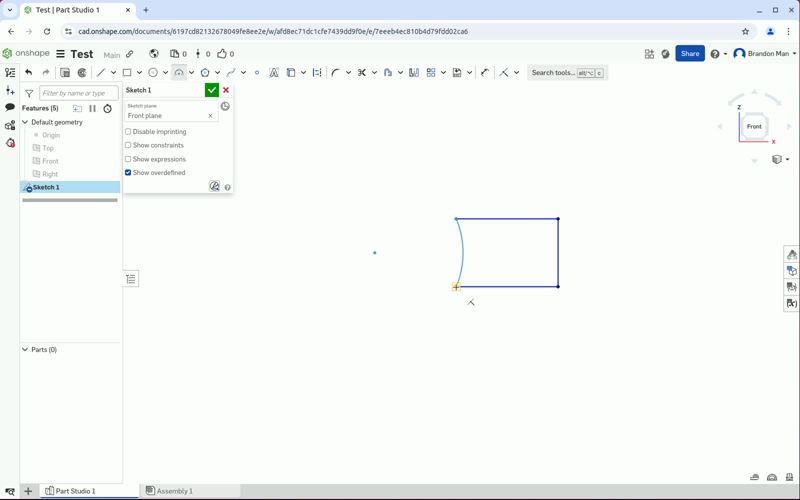
click(456, 286)
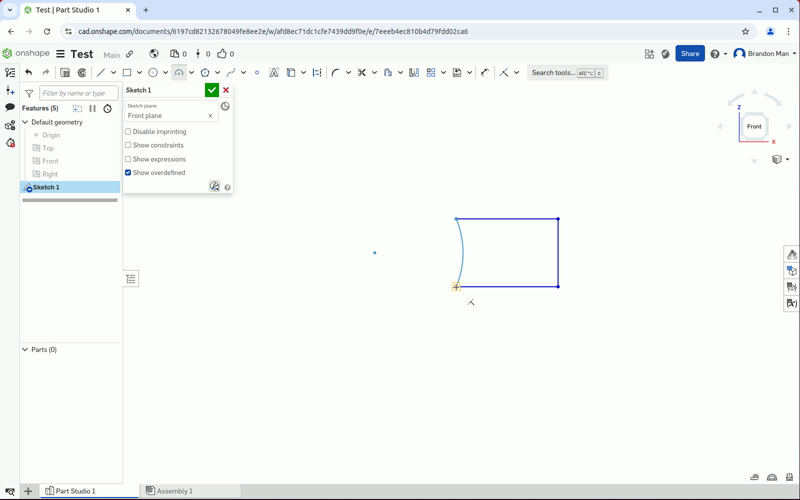
scroll(-6)
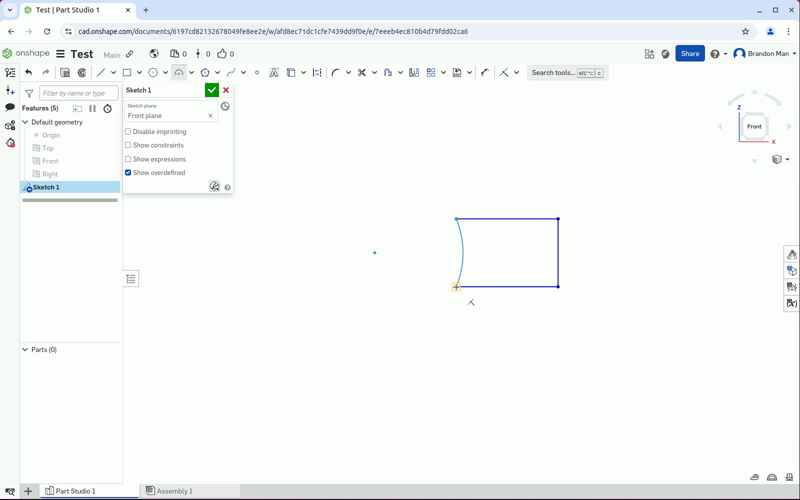
scroll(-6)
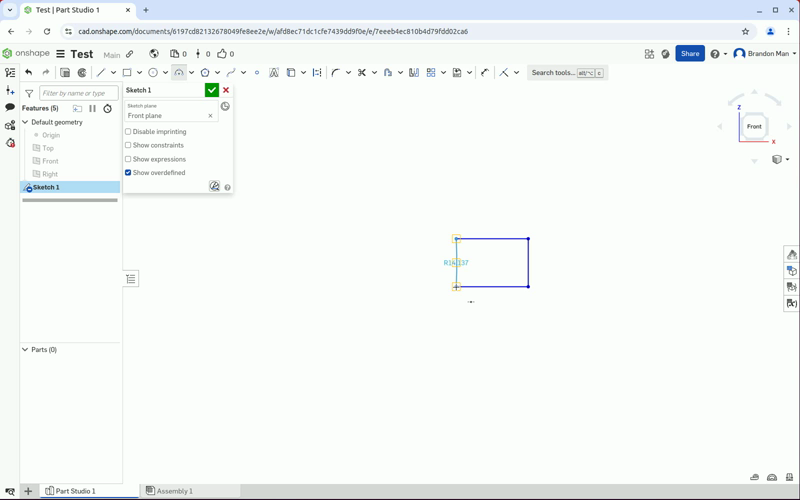
scroll(-6)
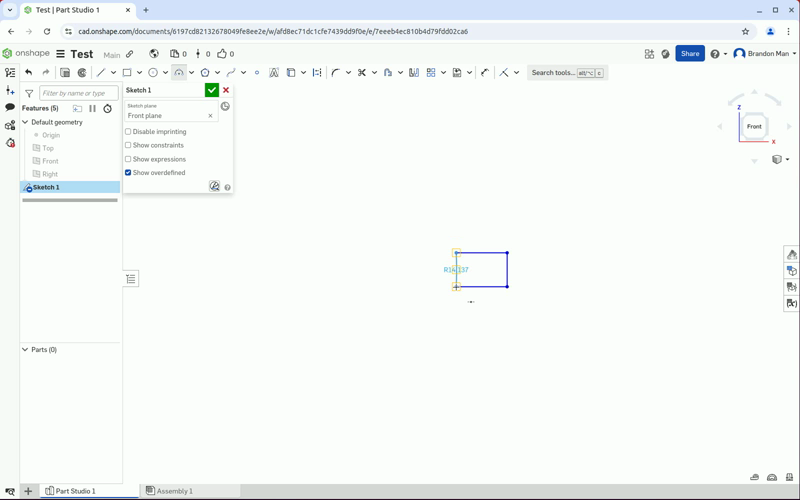
scroll(-6)
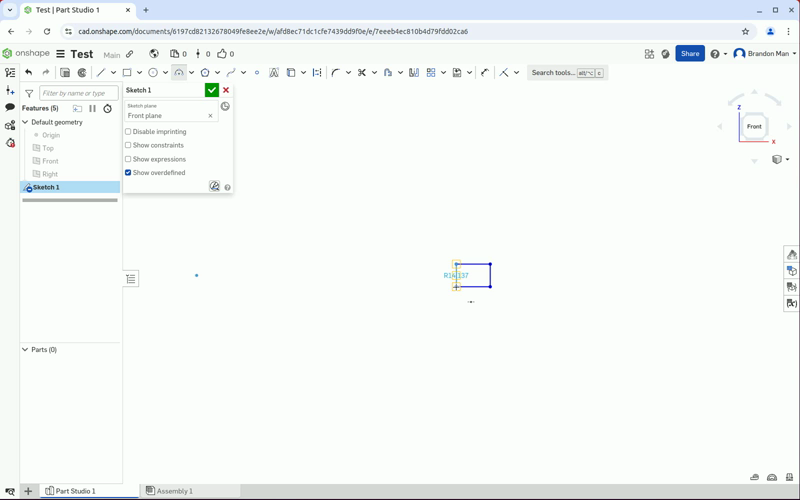
scroll(-6)
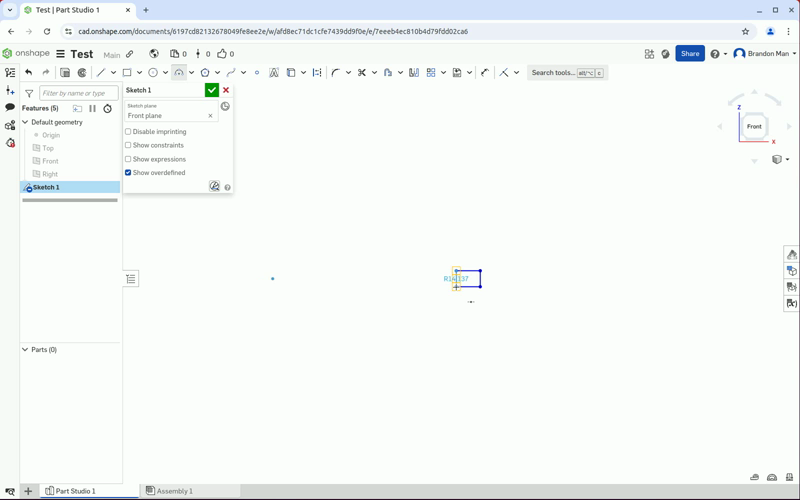
scroll(-6)
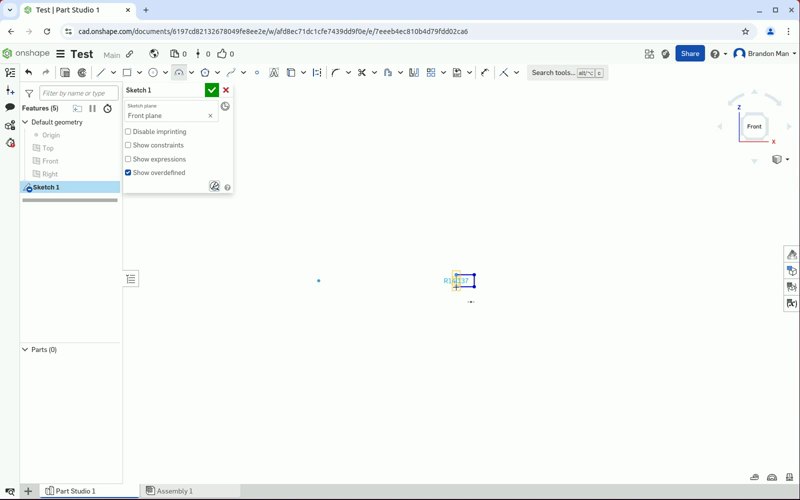
scroll(-6)
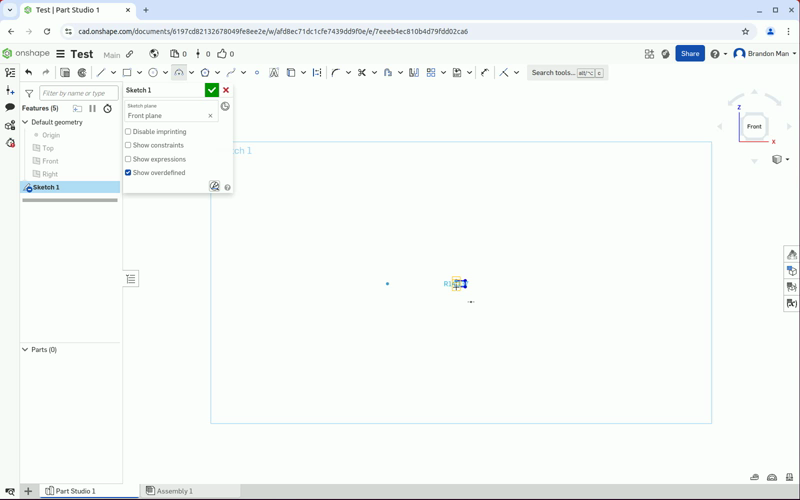
key_down(shift)
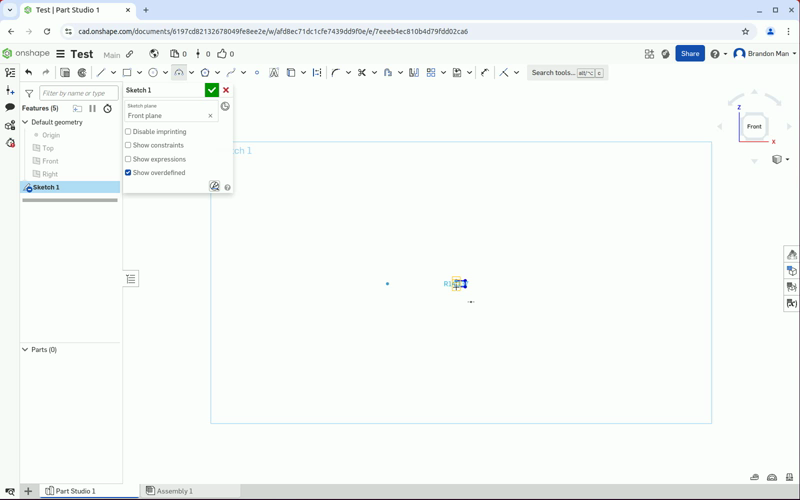
mouse_move(458, 283)
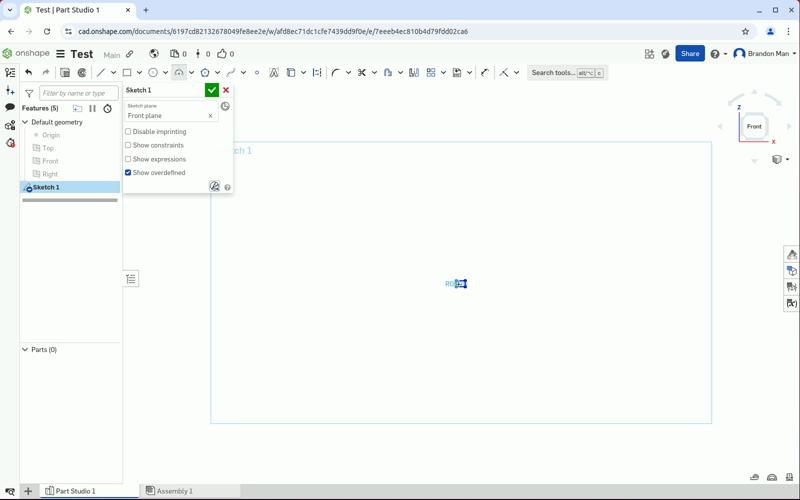
scroll(6)
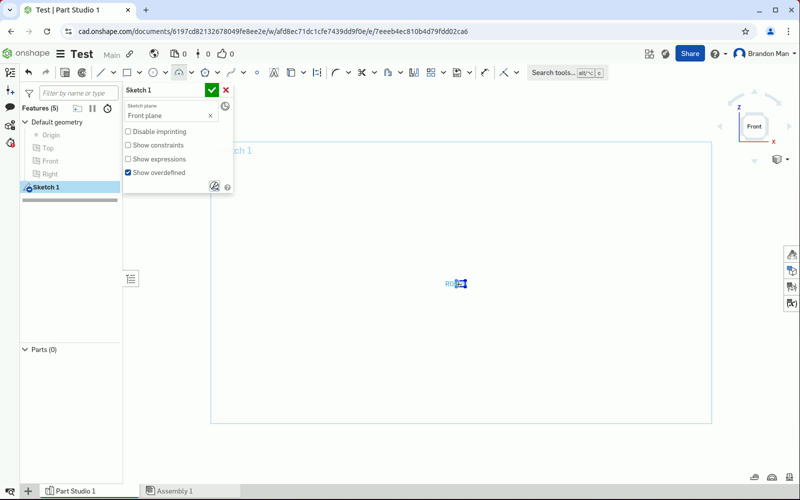
scroll(6)
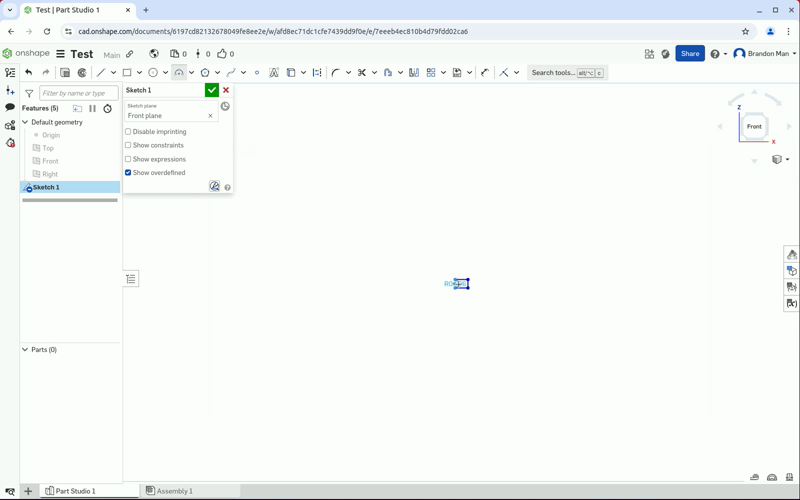
scroll(6)
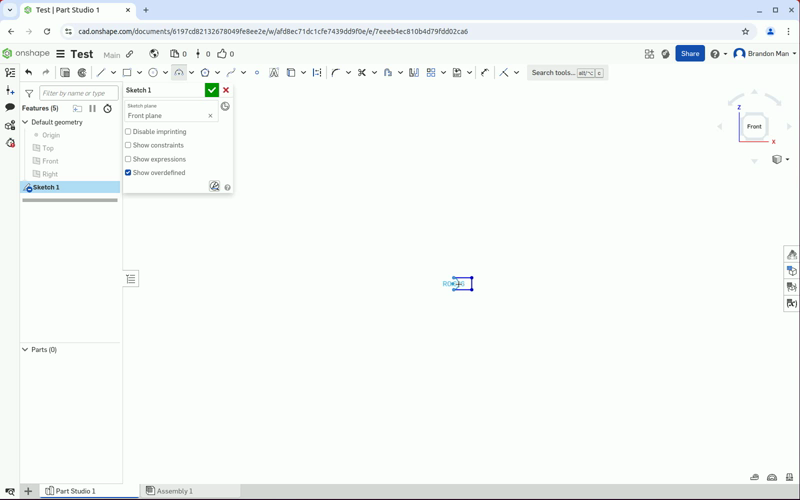
scroll(6)
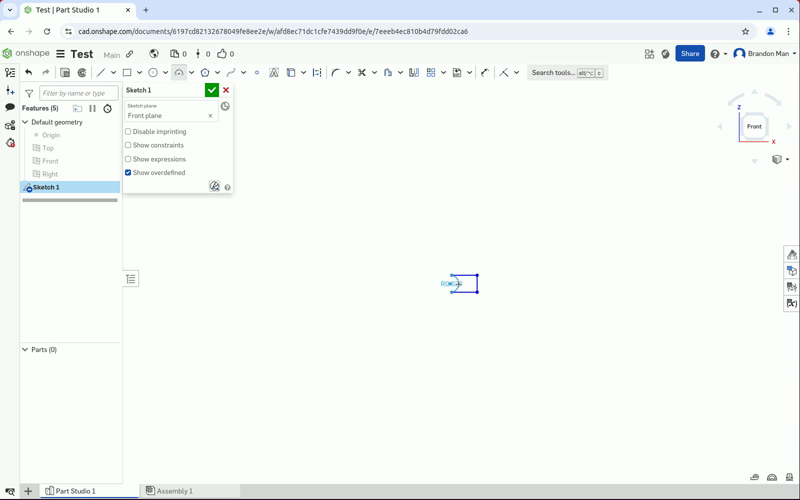
scroll(6)
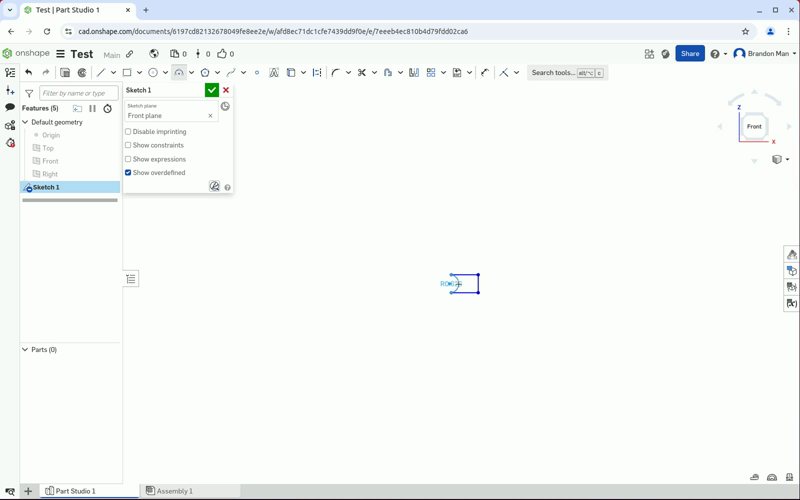
scroll(6)
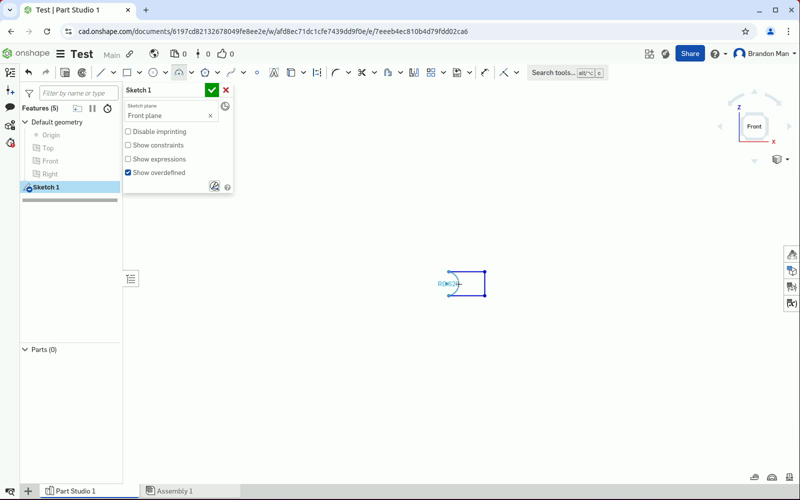
scroll(6)
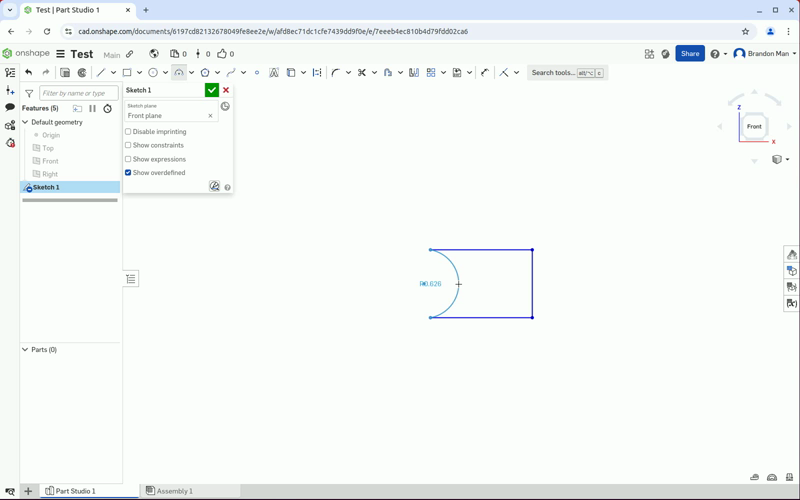
click(458, 283)
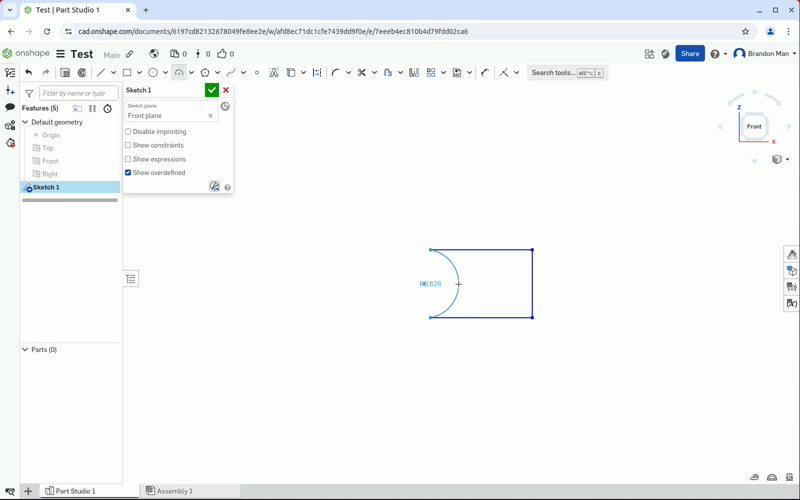
scroll(-6)
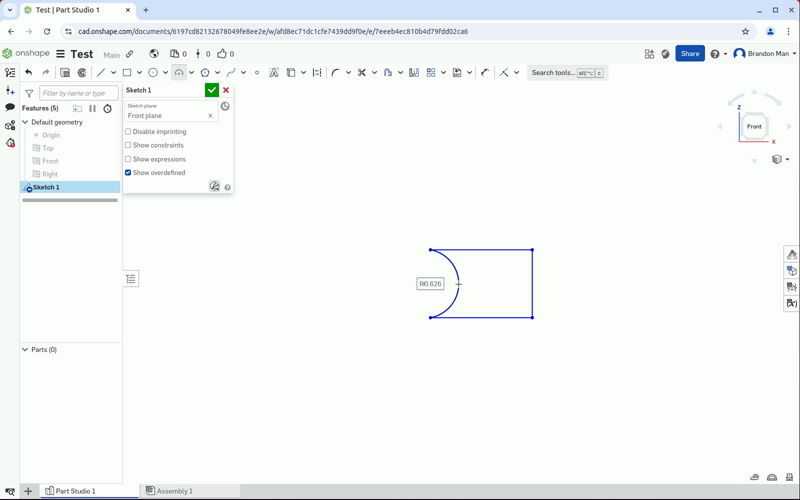
scroll(-6)
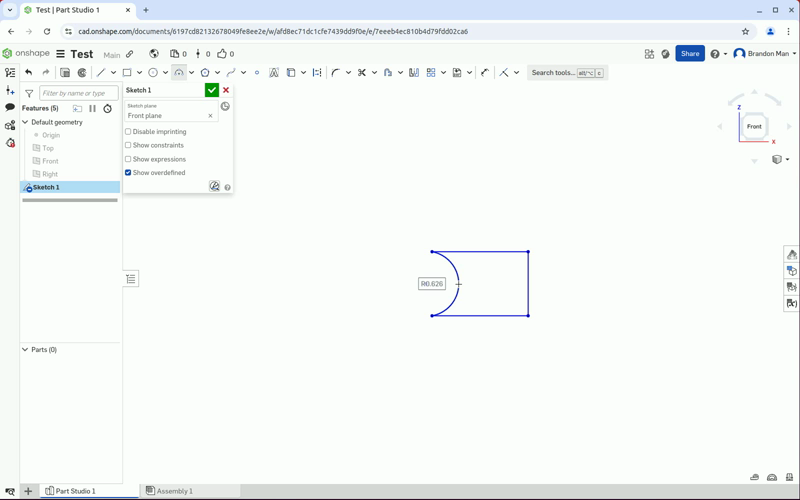
scroll(-6)
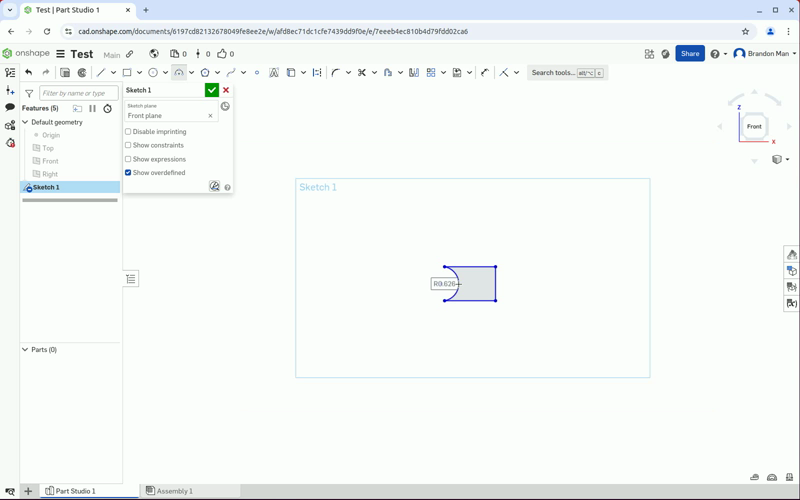
scroll(-6)
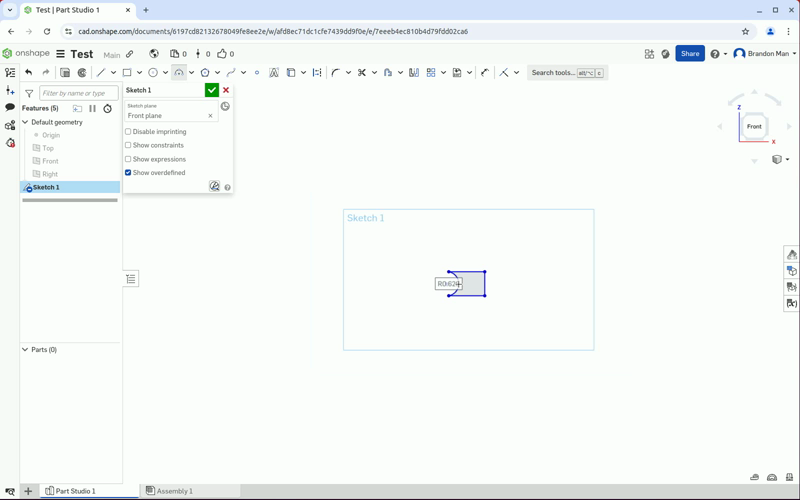
scroll(-6)
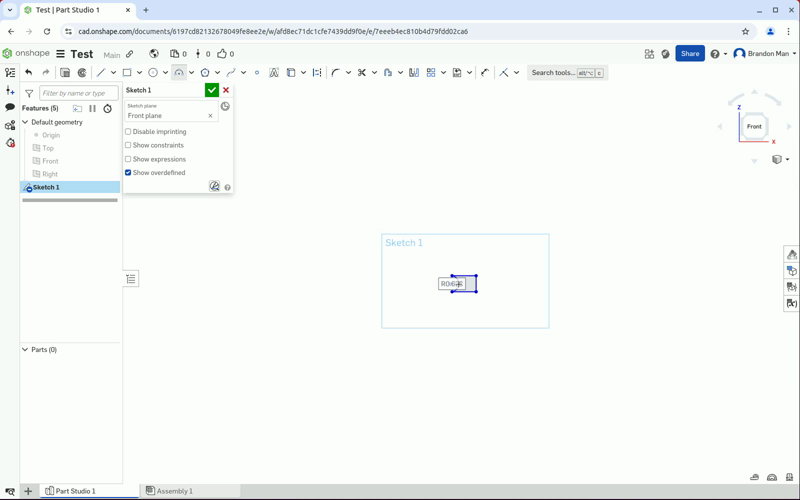
scroll(-6)
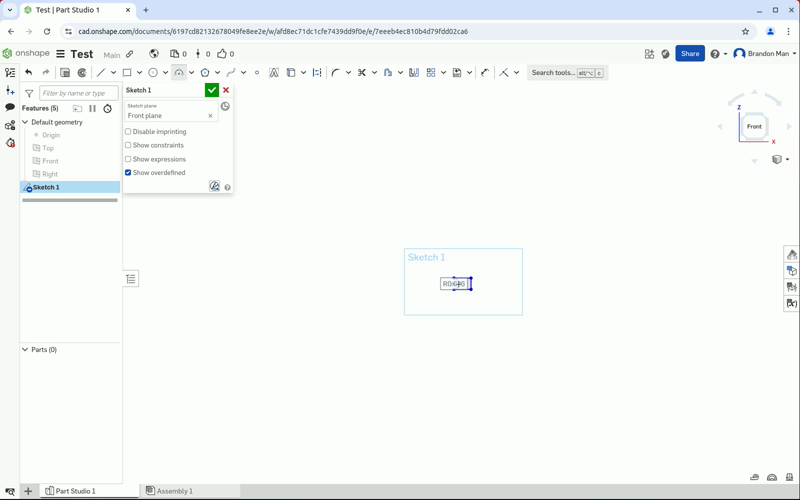
scroll(-6)
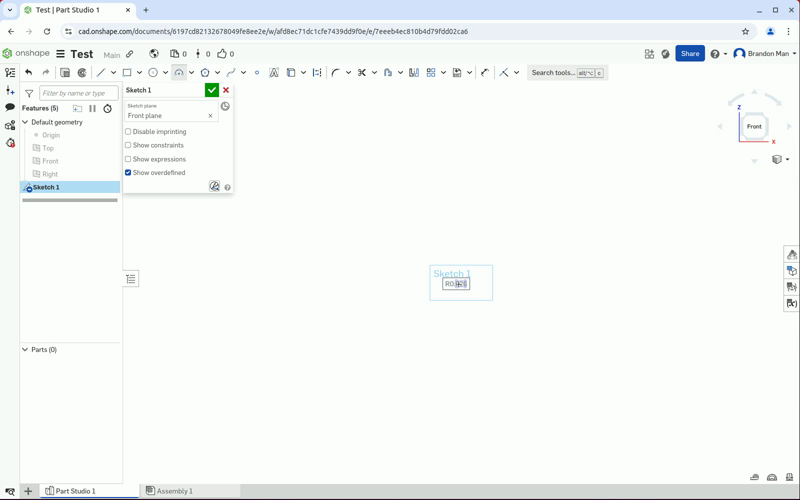
key_up(shift)
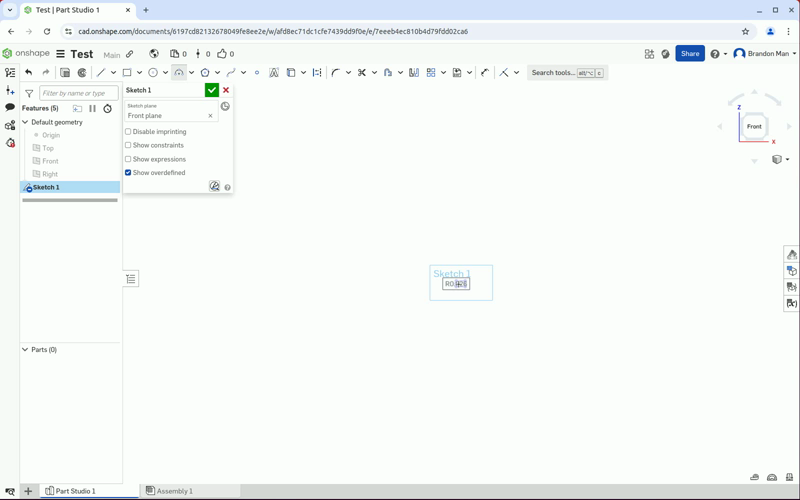
key(esc)
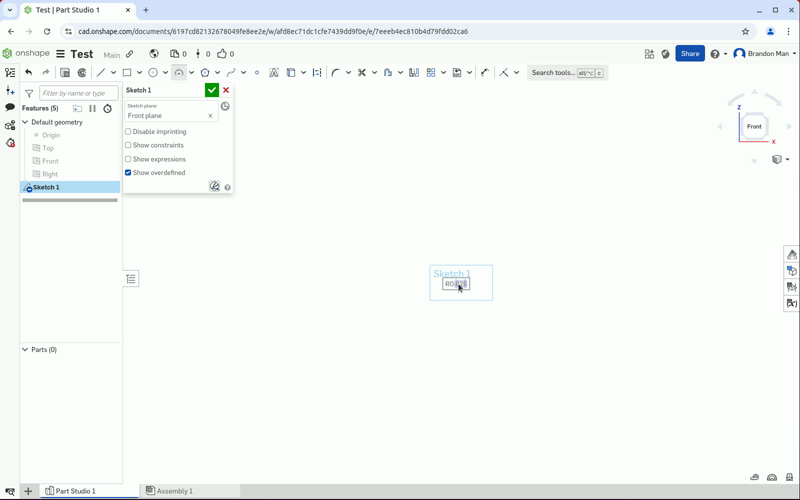
mouse_move(464, 286)
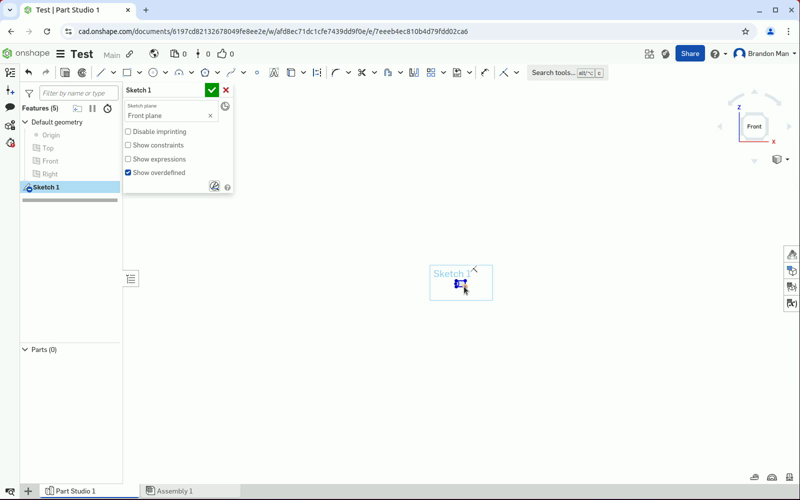
scroll(6)
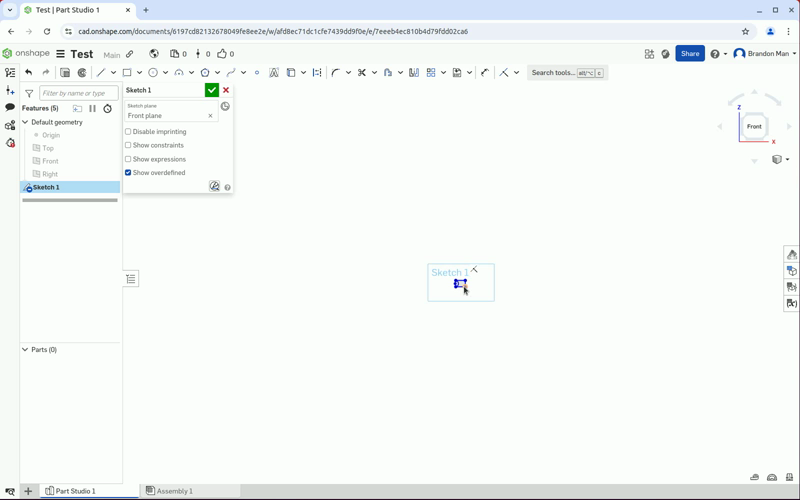
scroll(6)
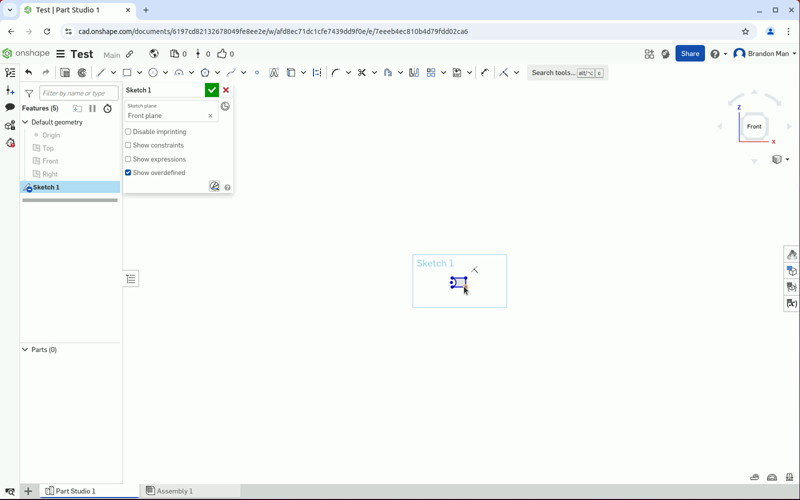
scroll(6)
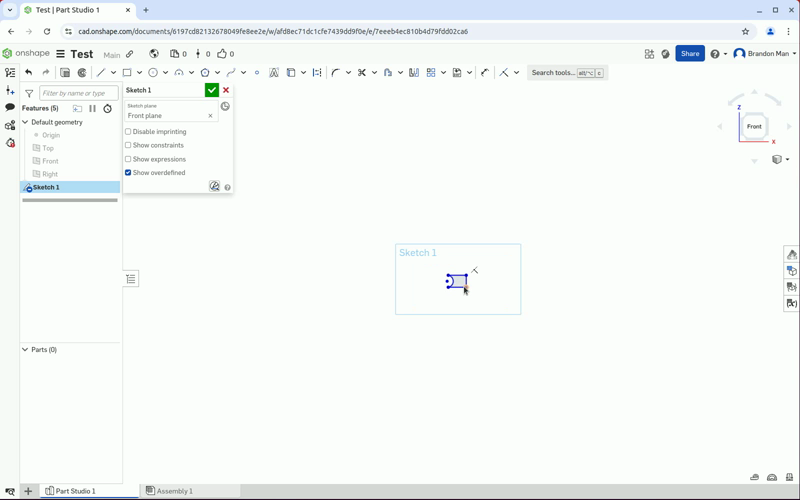
scroll(6)
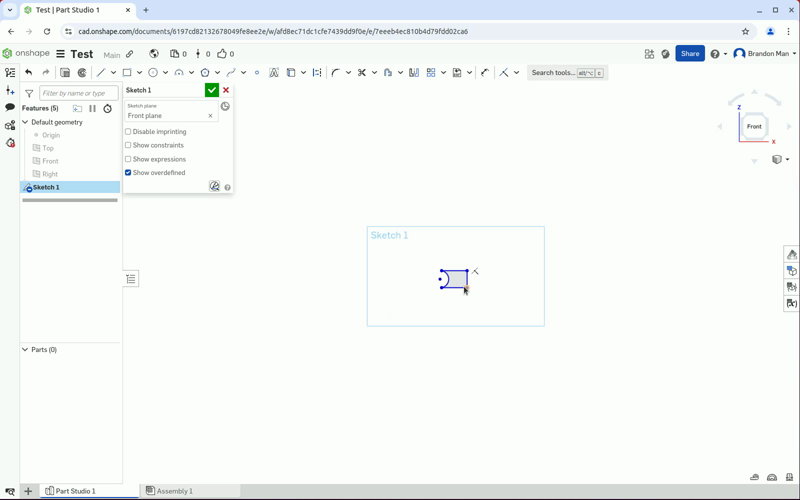
scroll(6)
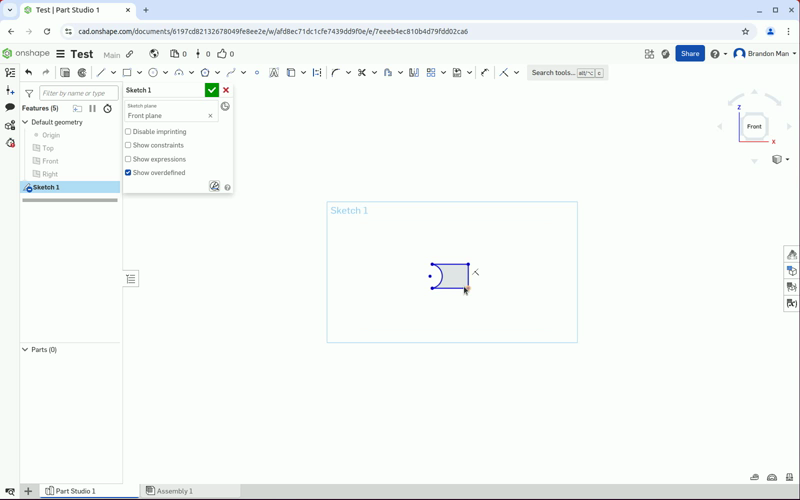
scroll(6)
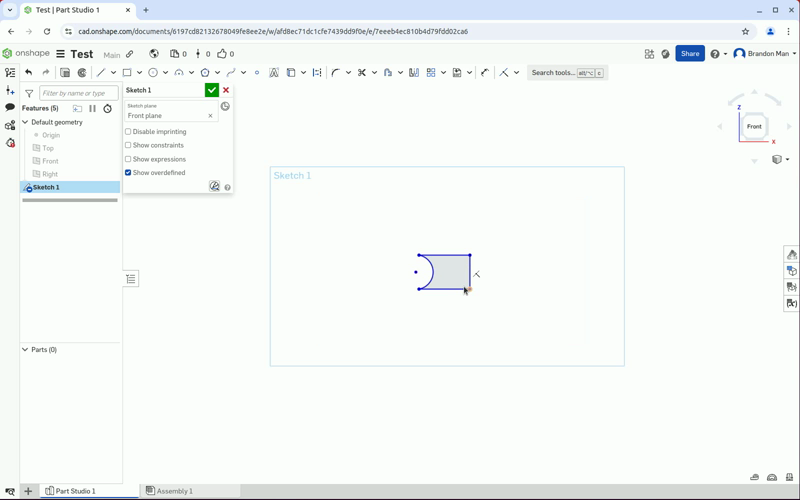
scroll(6)
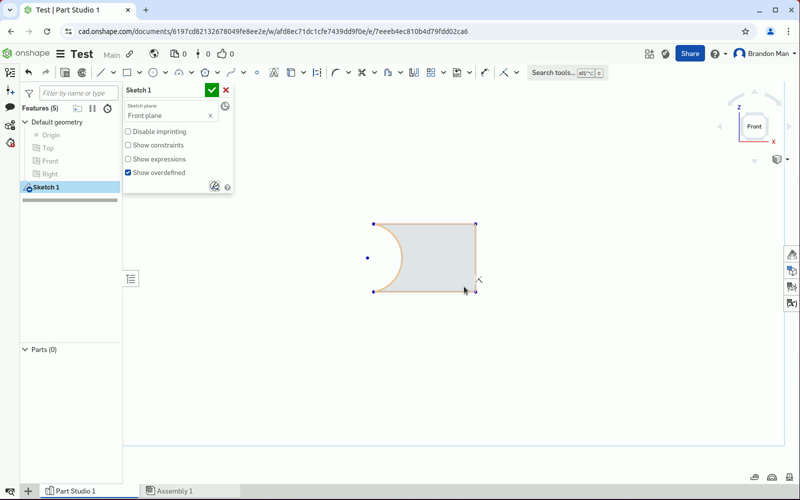
click(464, 286)
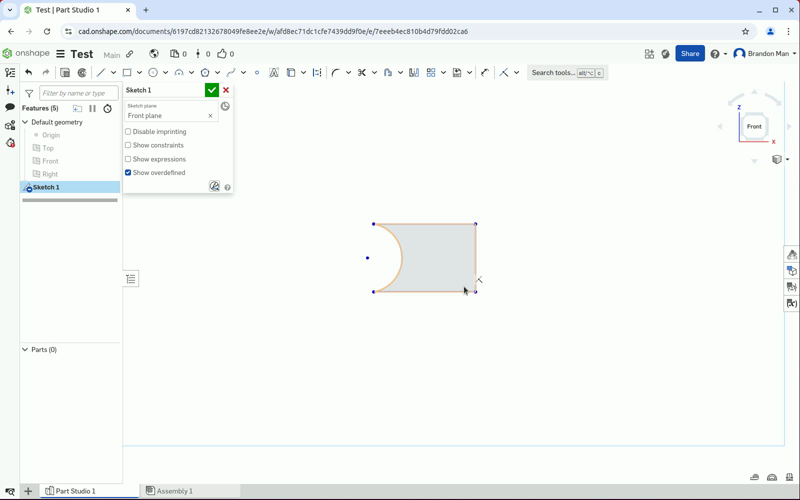
scroll(-6)
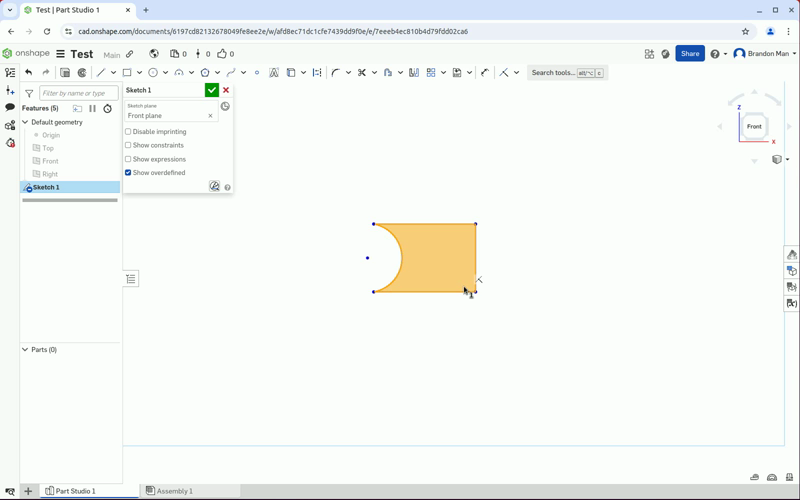
scroll(-6)
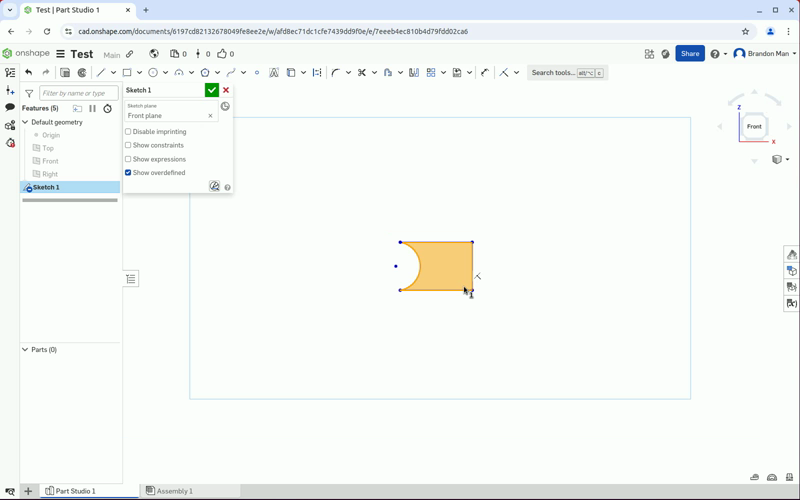
scroll(-6)
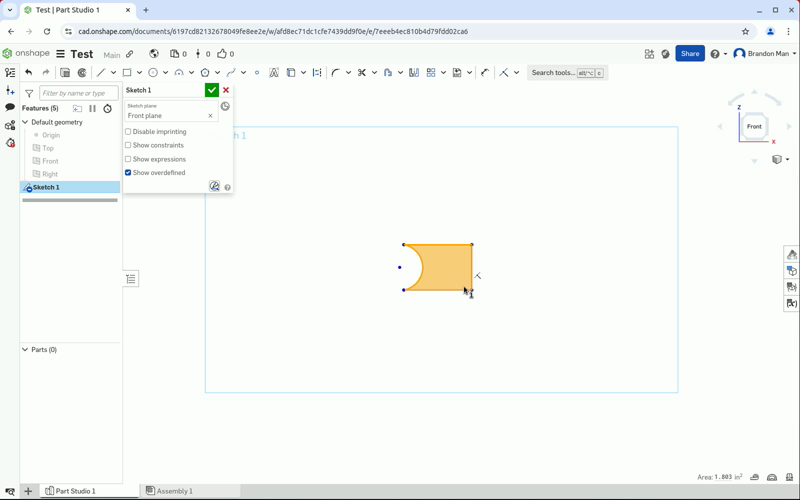
scroll(-6)
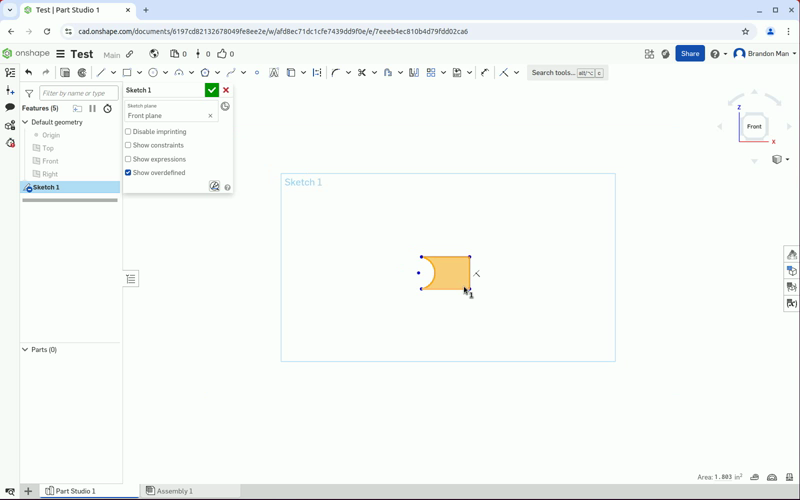
scroll(-6)
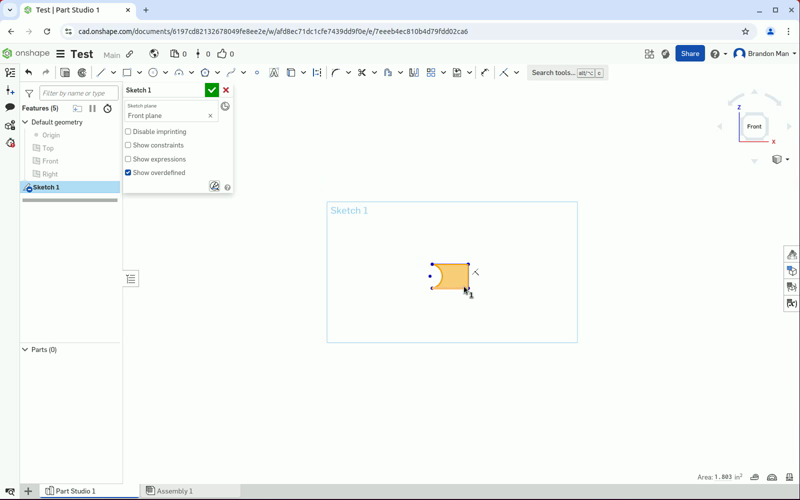
scroll(-6)
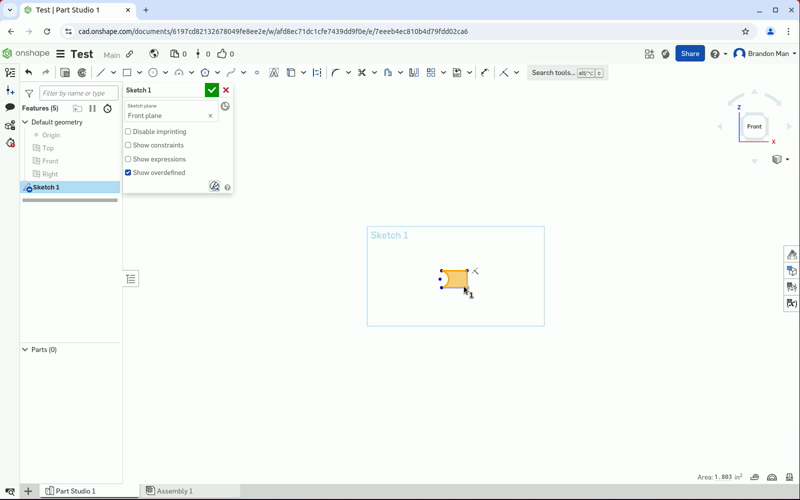
scroll(-6)
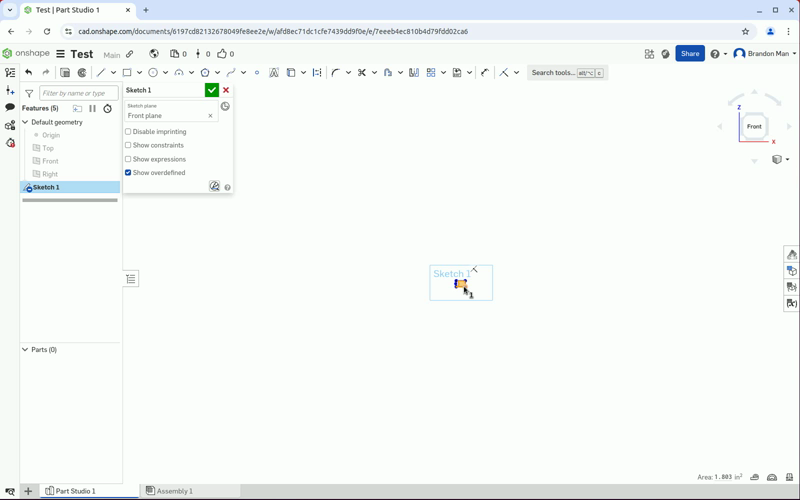
mouse_move(73, 352)
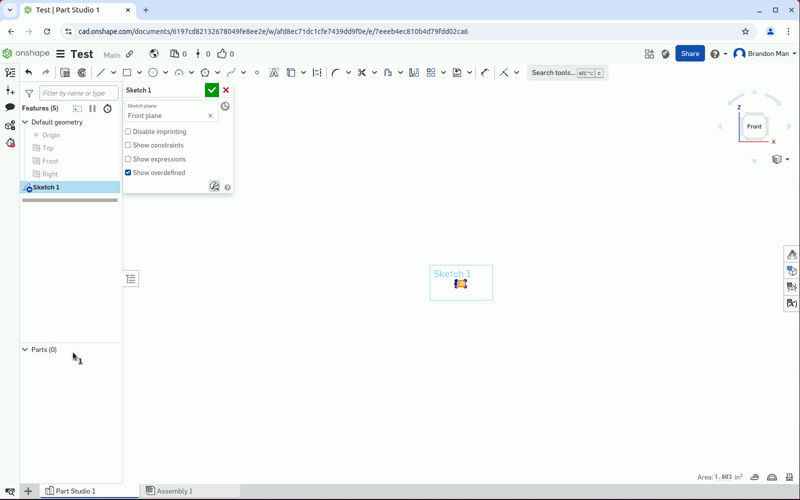
key(shift+y)
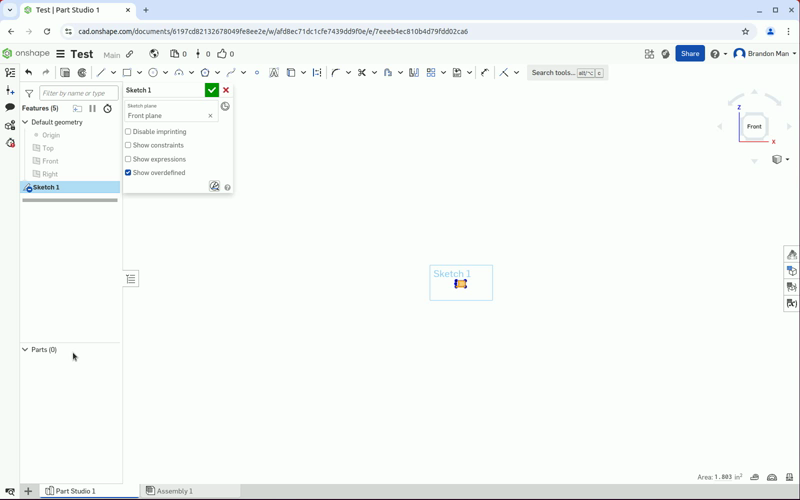
key(shift+e)
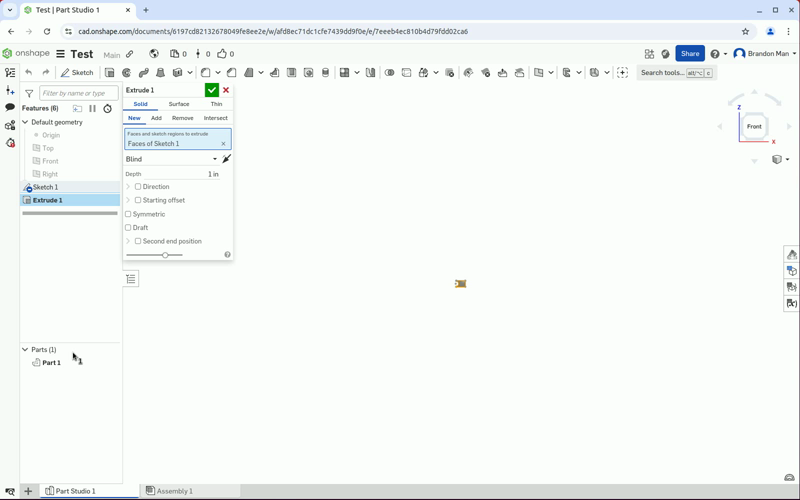
mouse_move(143, 106)
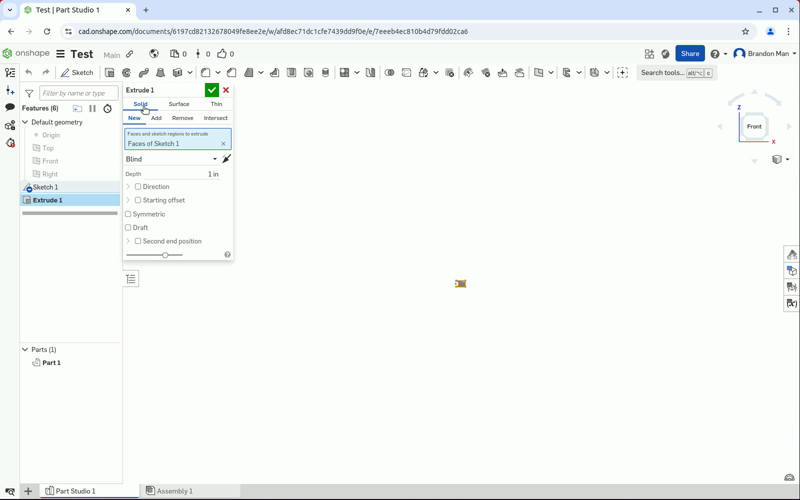
click(143, 106)
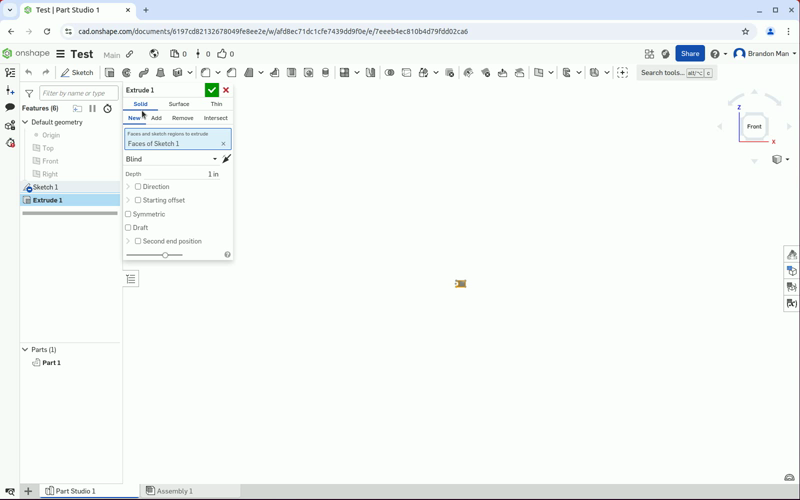
mouse_move(137, 120)
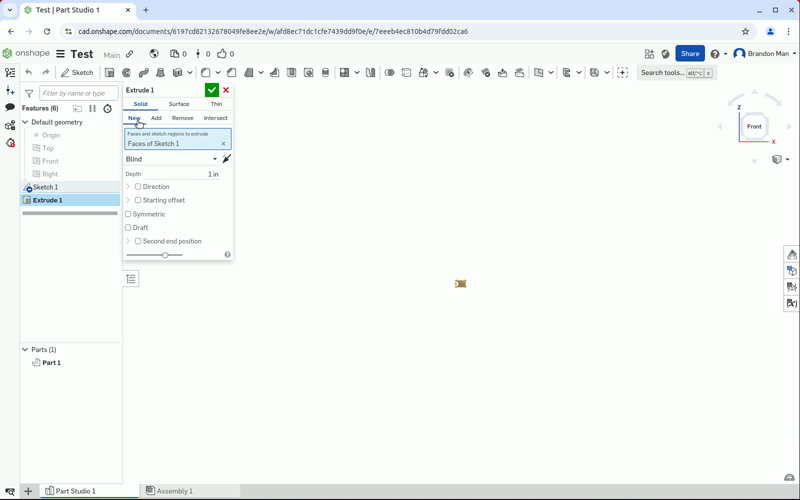
click(137, 120)
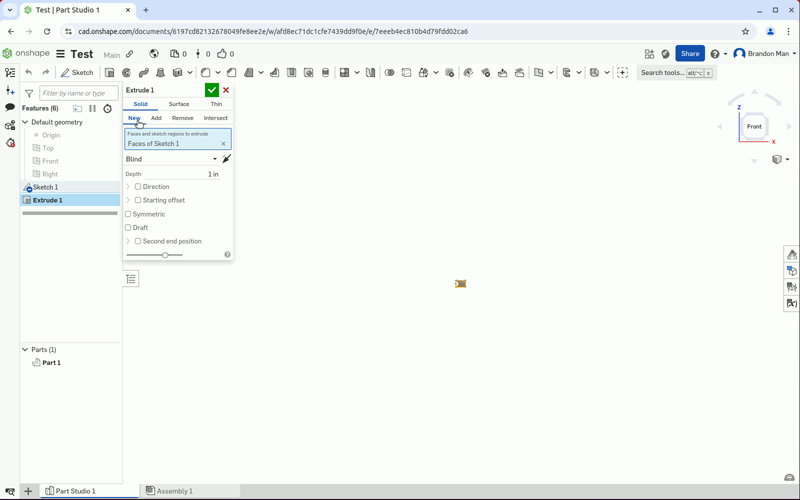
key(tab, 4)
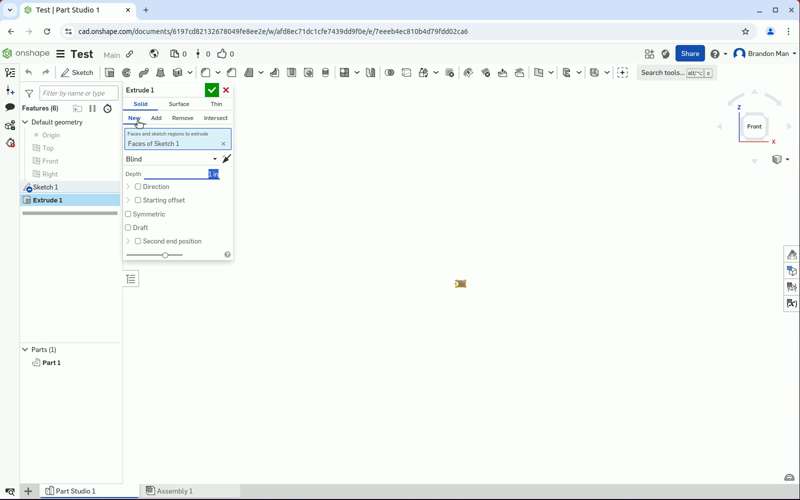
text(46.216)
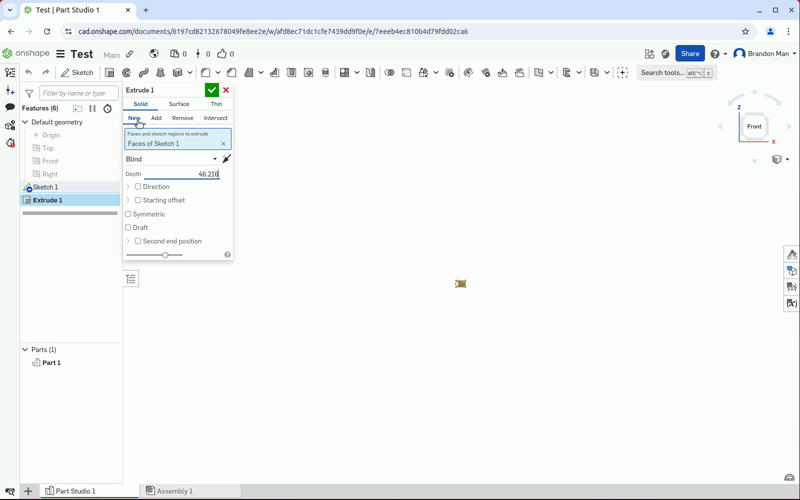
key(tab, 3)
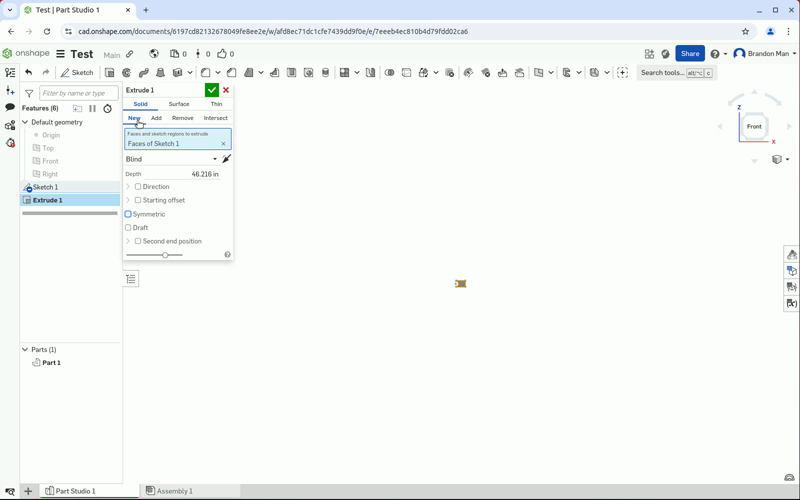
key(space)
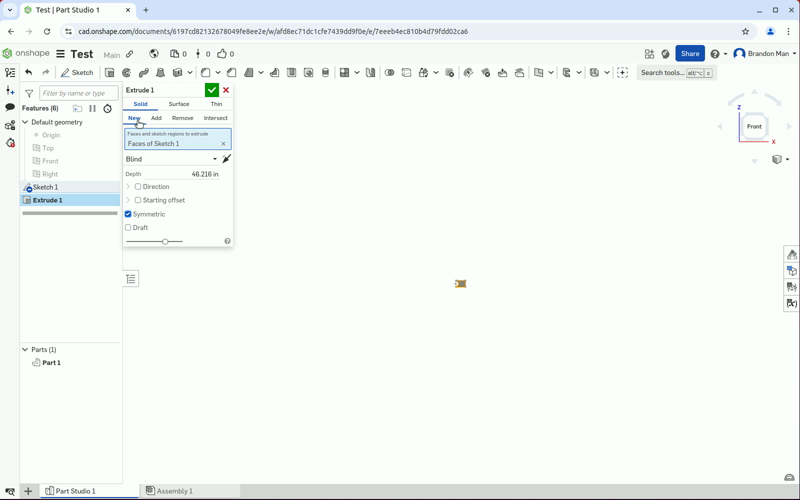
key(enter)
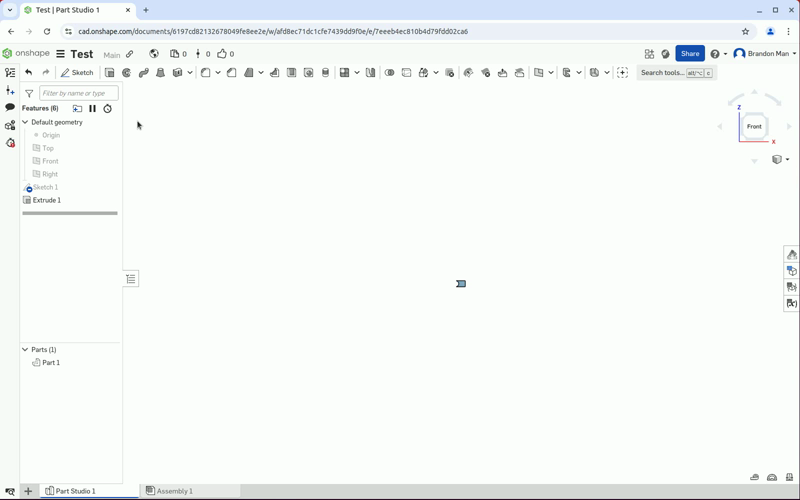
key(shift+h)
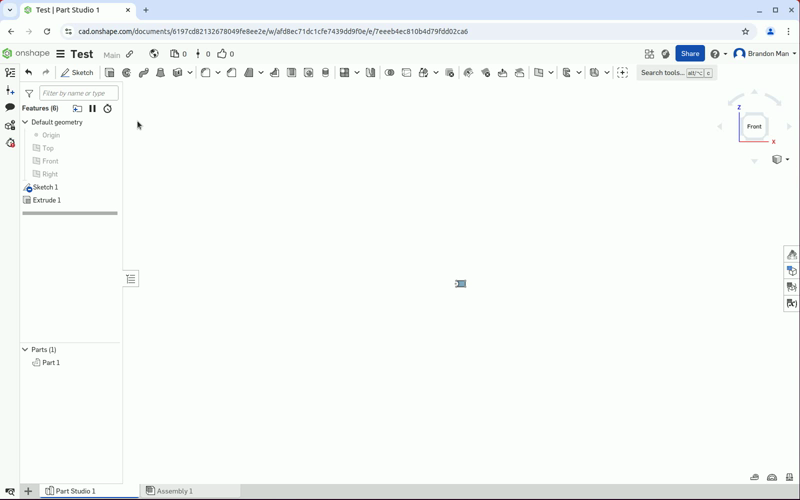
key(shift+h)
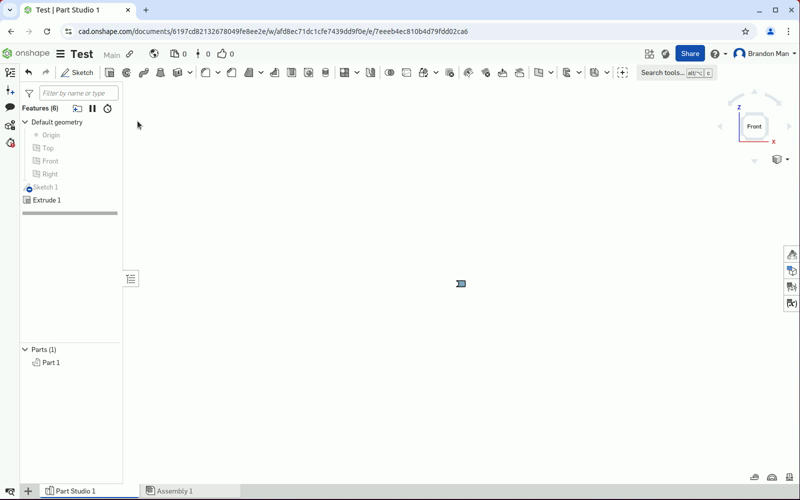
mouse_move(73, 189)
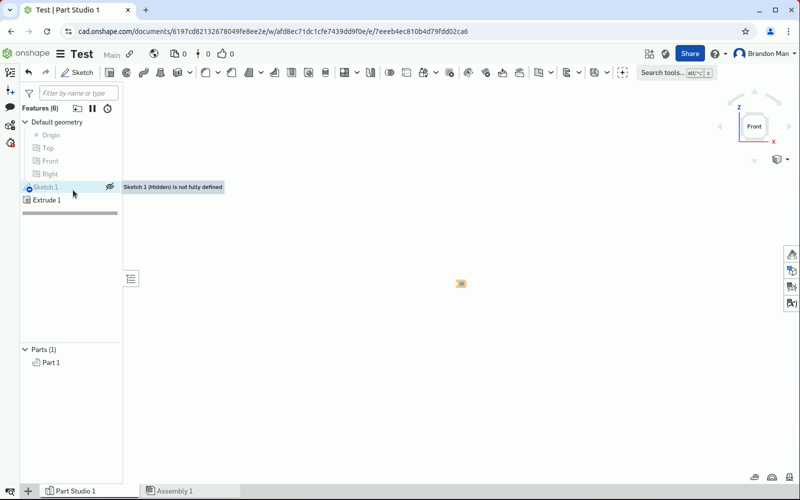
click(73, 189)
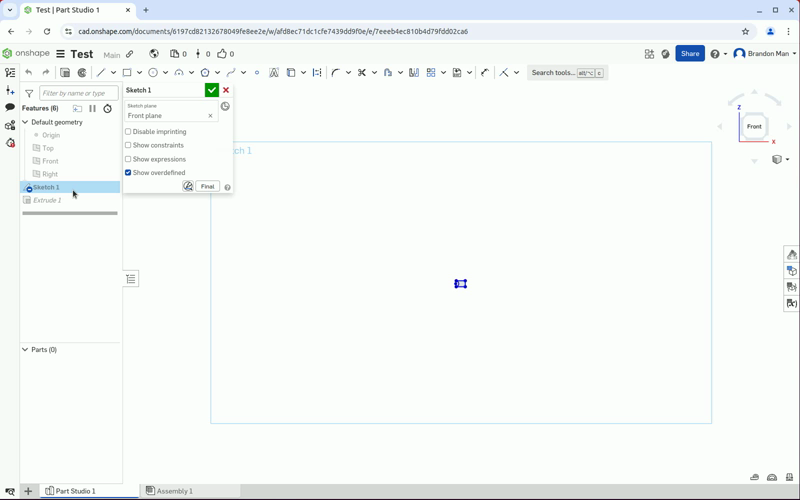
mouse_move(229, 92)
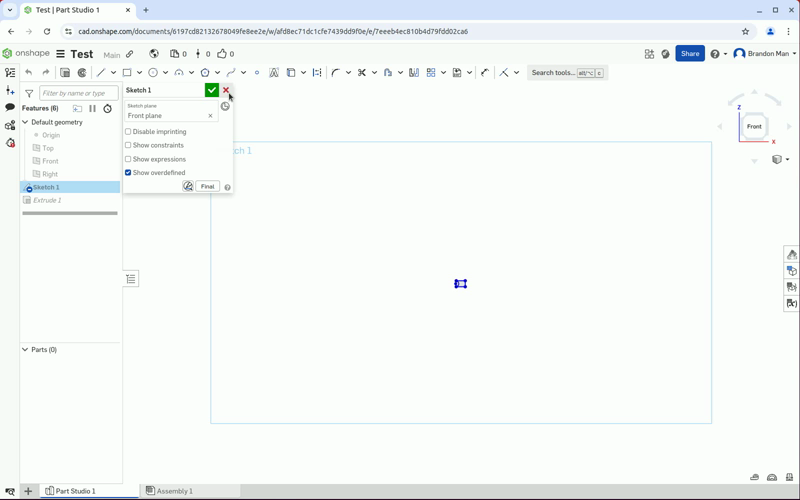
click(229, 92)
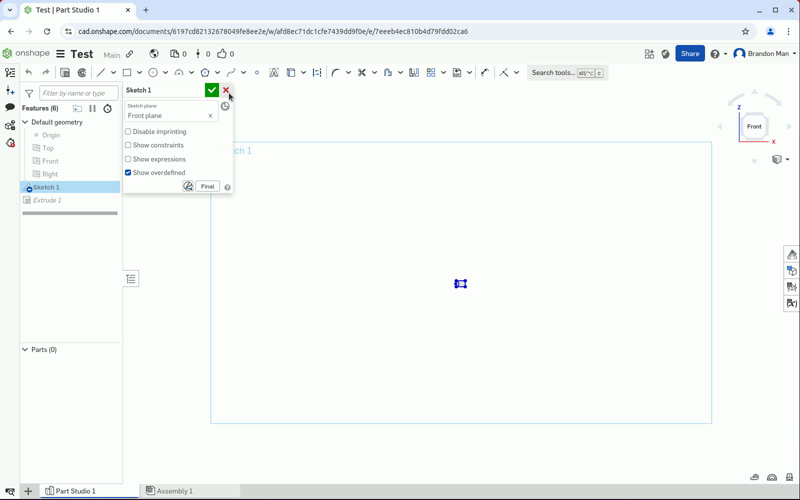
key(shift+s)
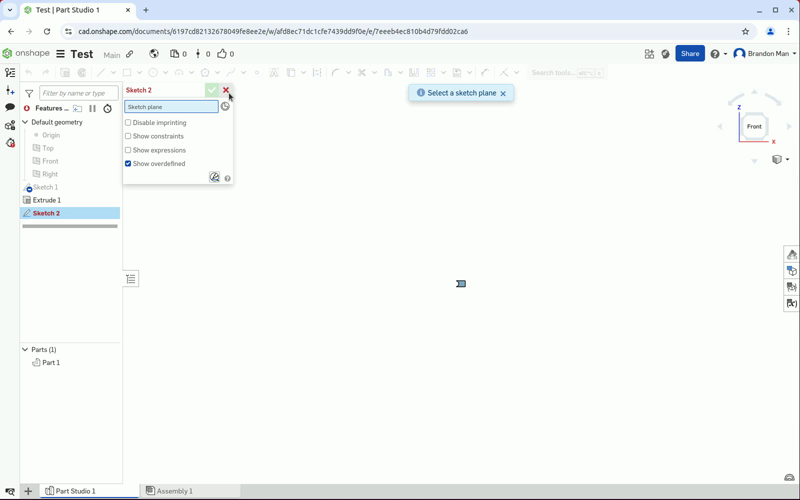
mouse_move(73, 163)
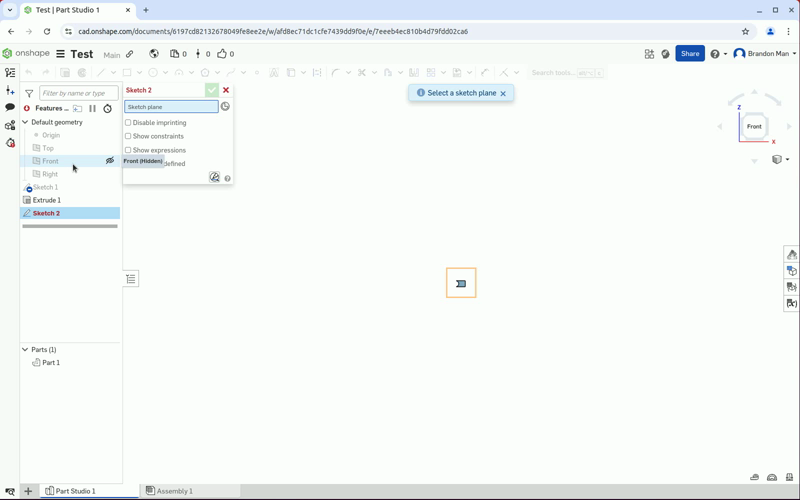
click(73, 163)
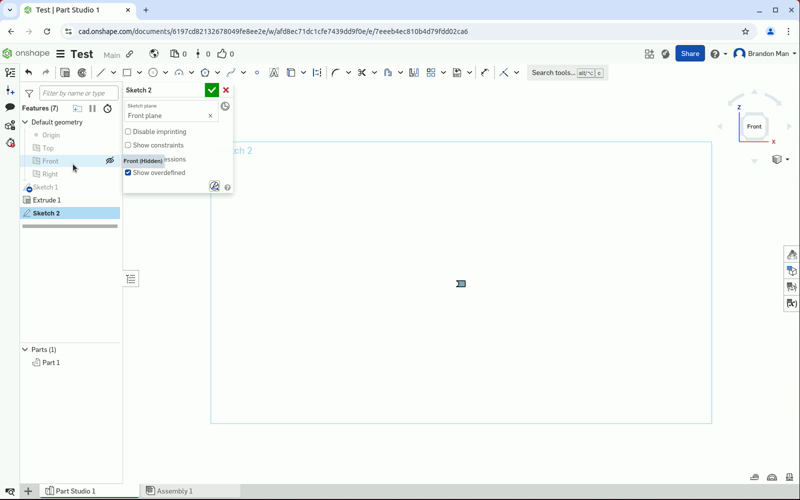
mouse_move(73, 352)
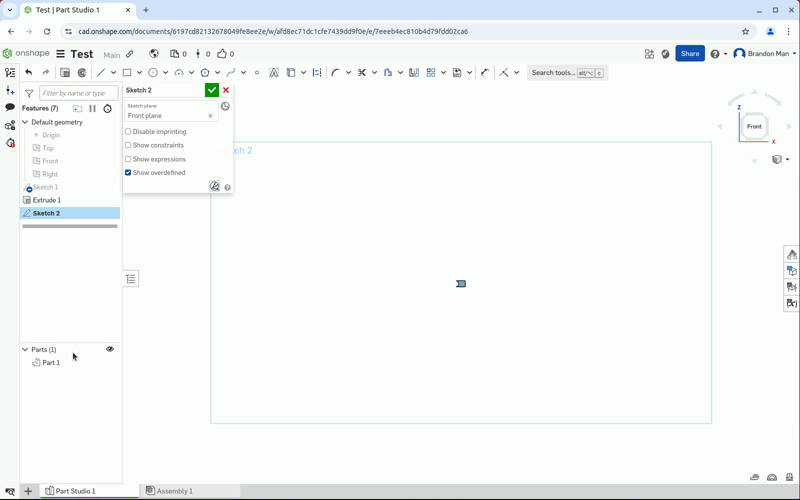
key(y)
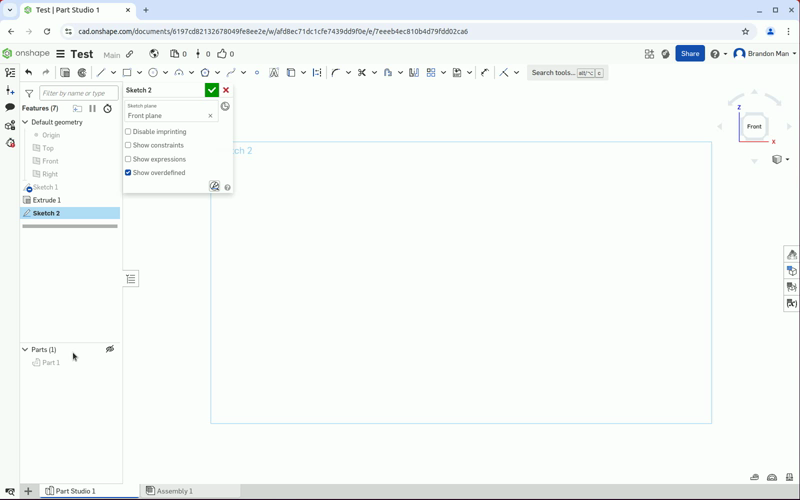
key(a)
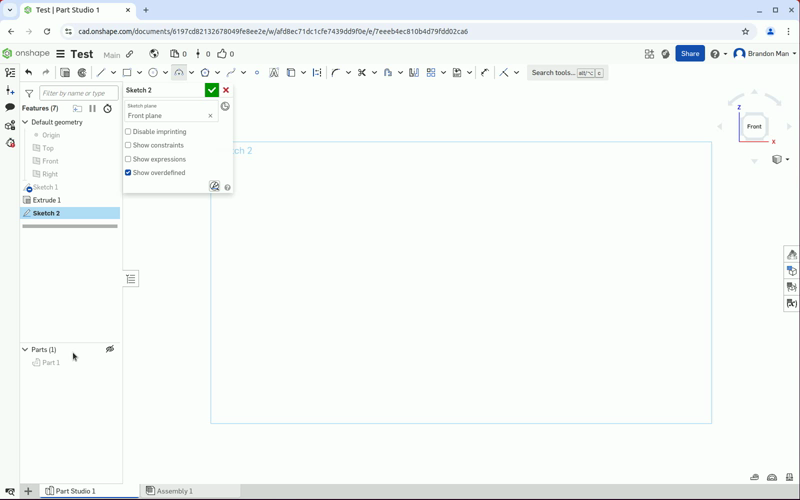
key_down(shift)
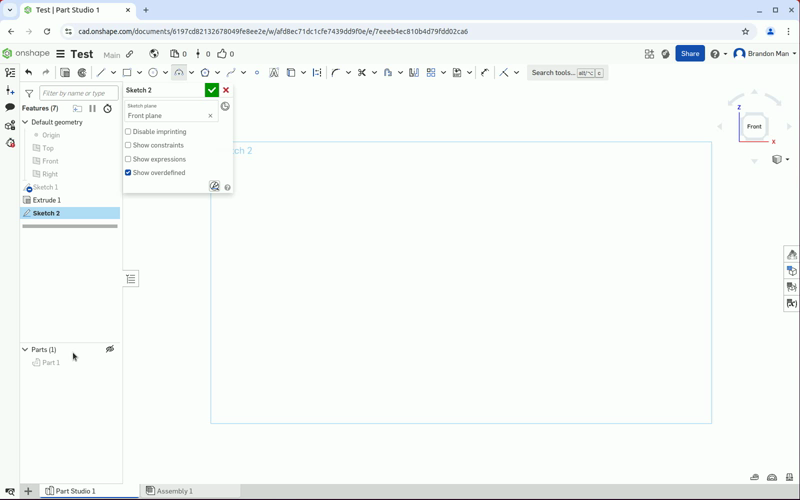
mouse_move(456, 286)
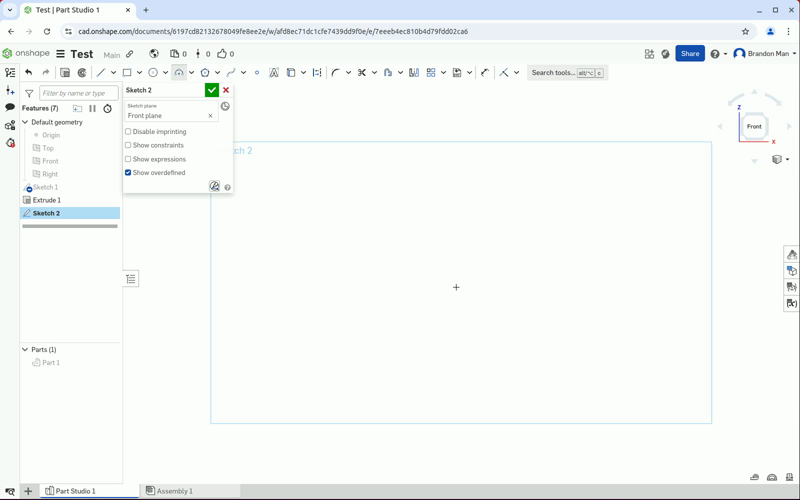
click(456, 286)
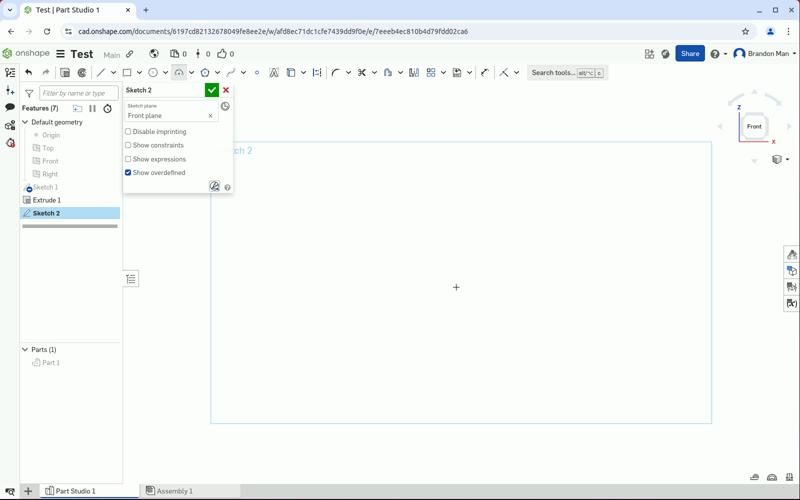
key_up(shift)
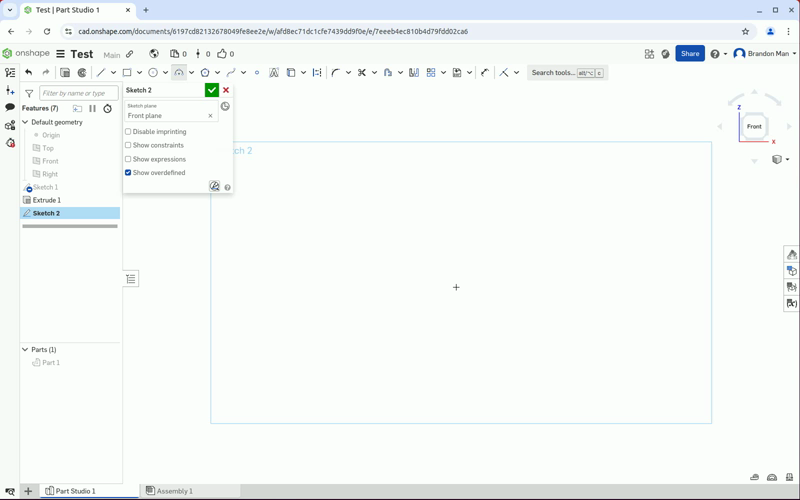
key_down(shift)
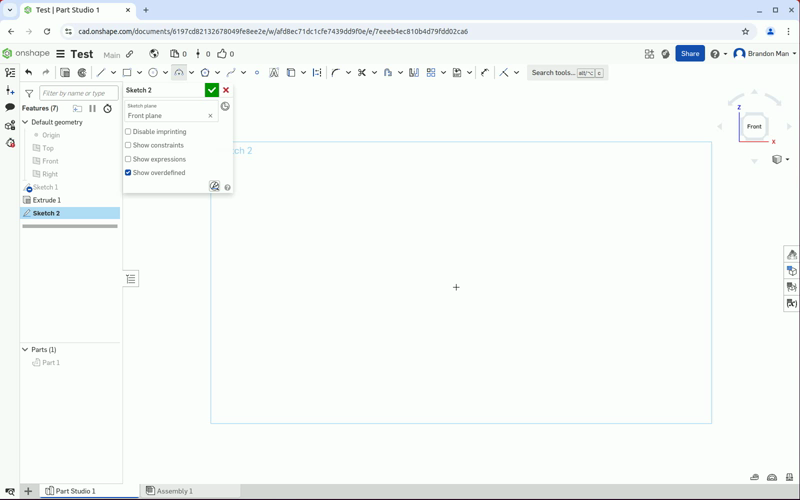
mouse_move(456, 279)
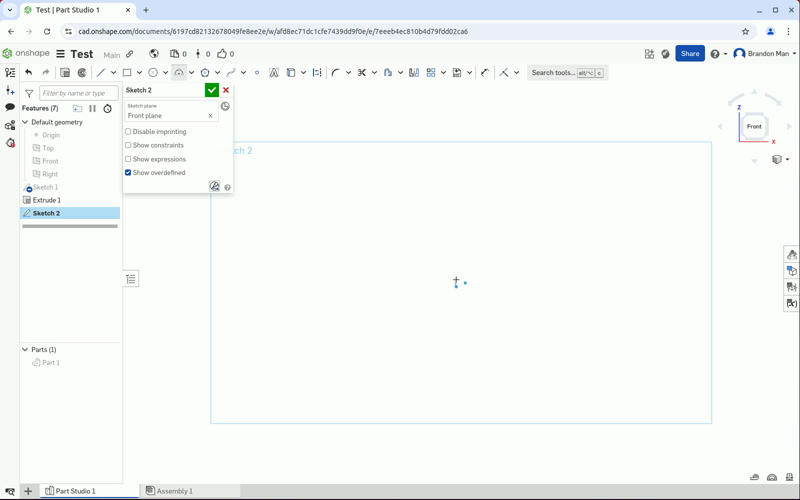
scroll(6)
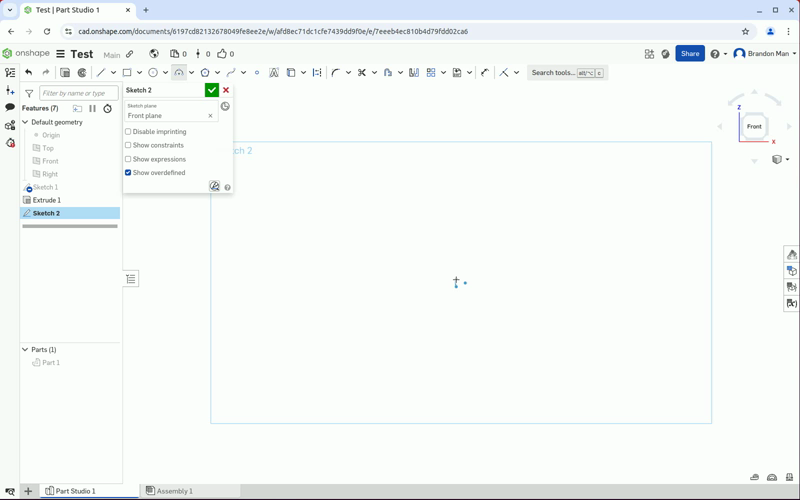
scroll(6)
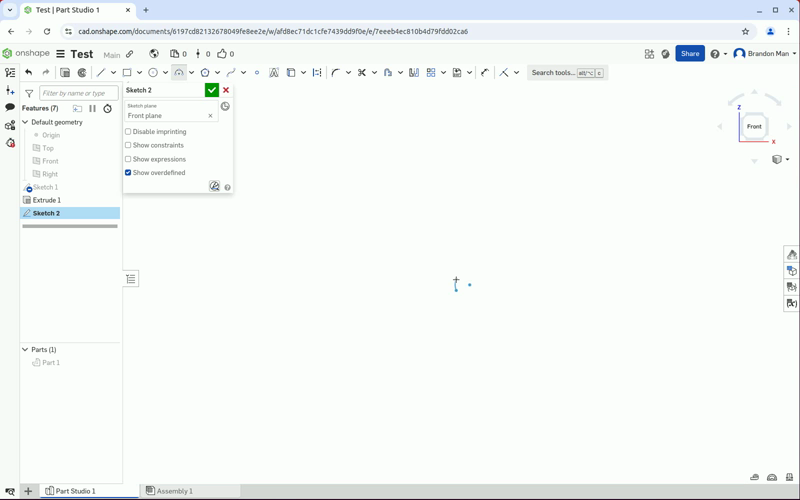
scroll(6)
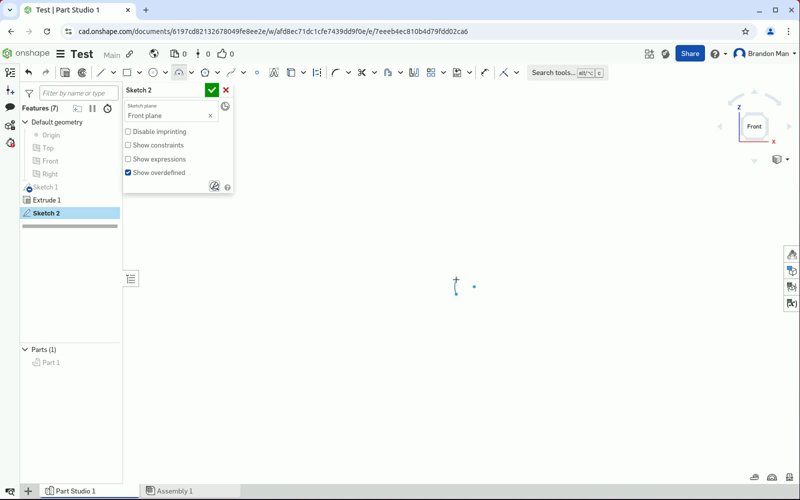
scroll(6)
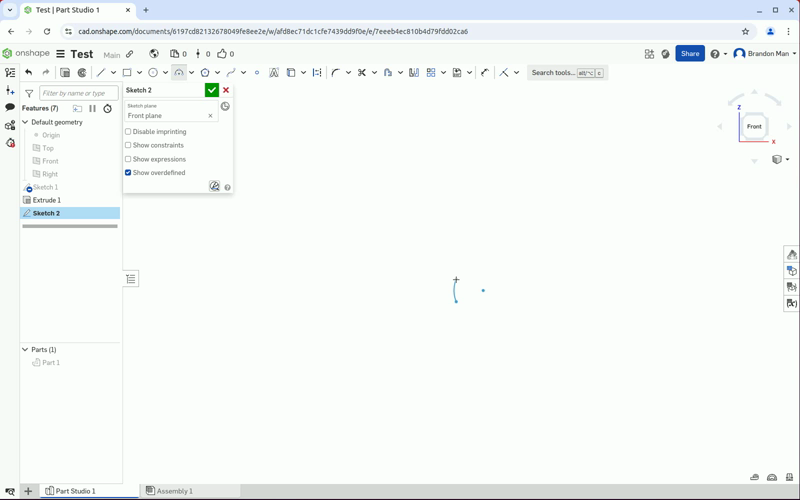
scroll(6)
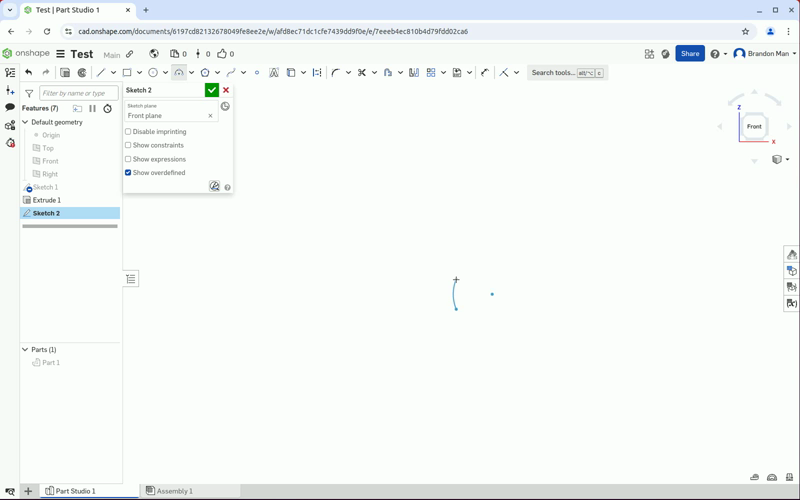
scroll(6)
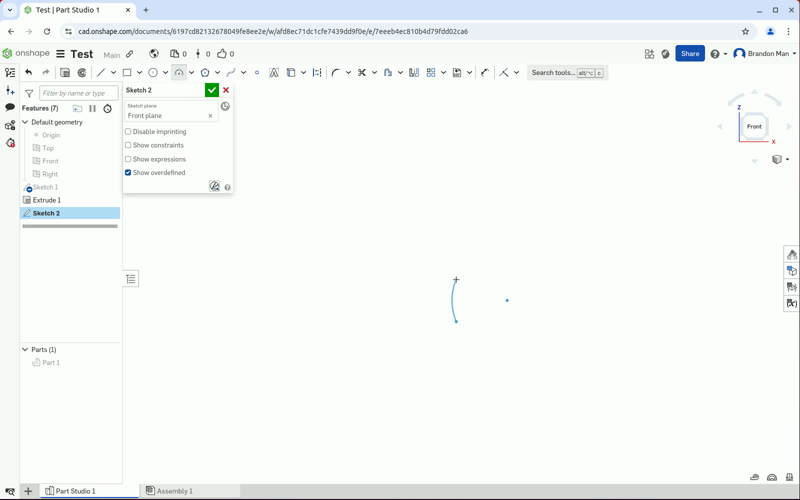
scroll(6)
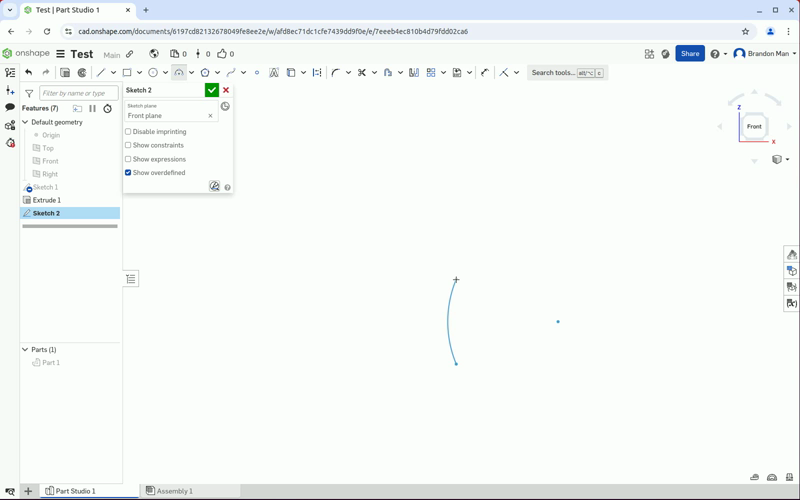
click(456, 279)
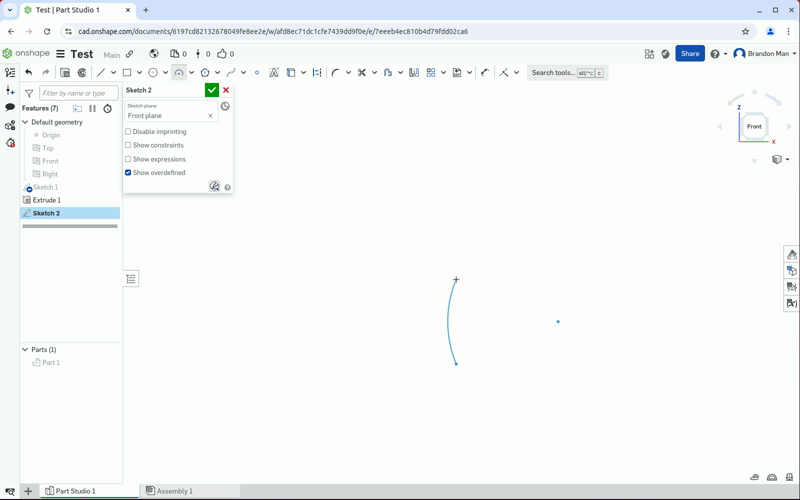
scroll(-6)
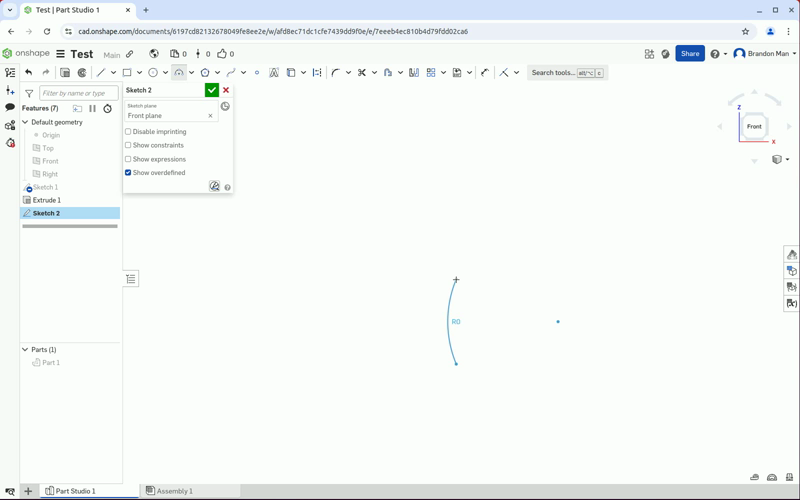
scroll(-6)
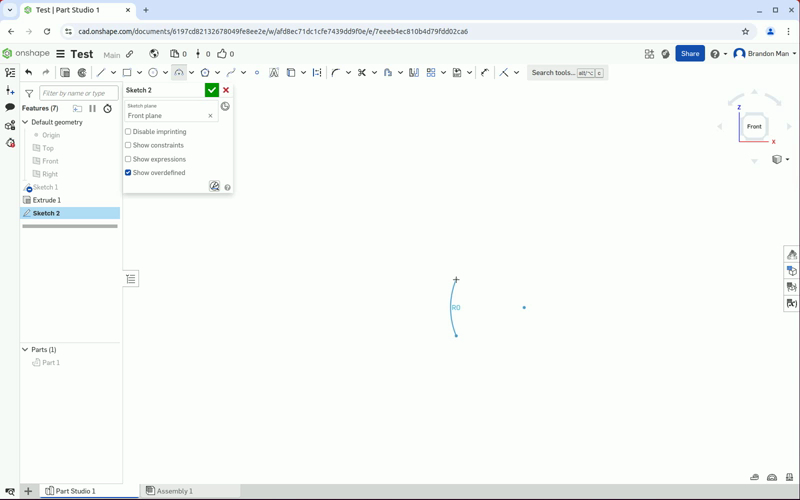
scroll(-6)
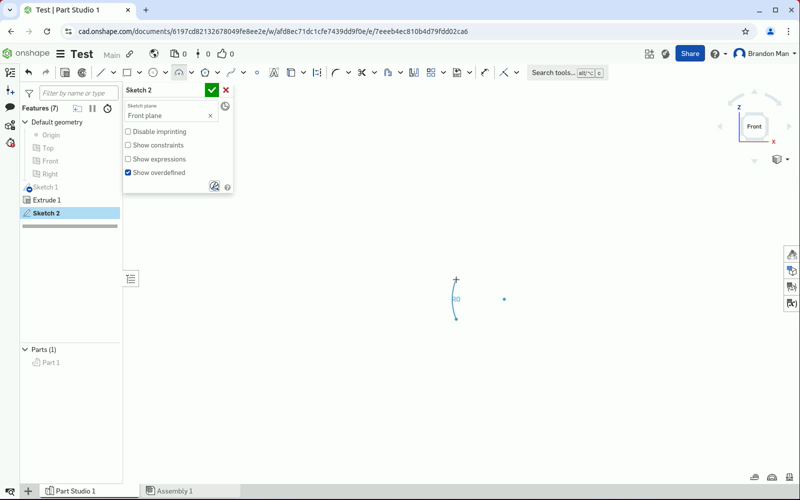
scroll(-6)
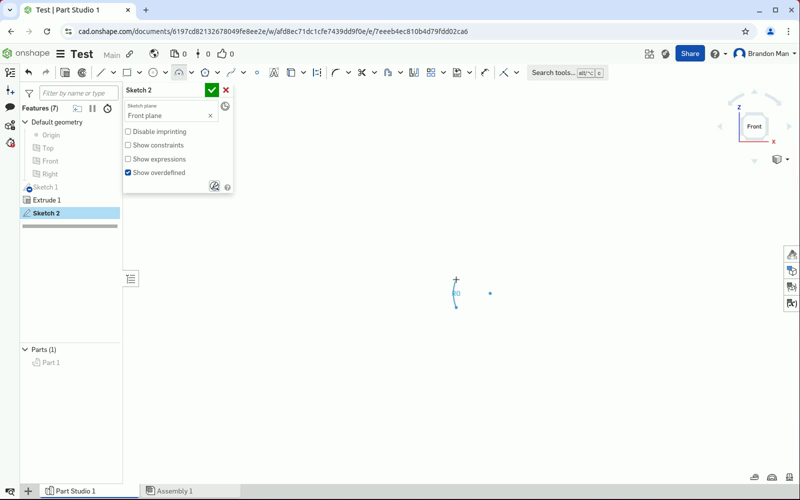
scroll(-6)
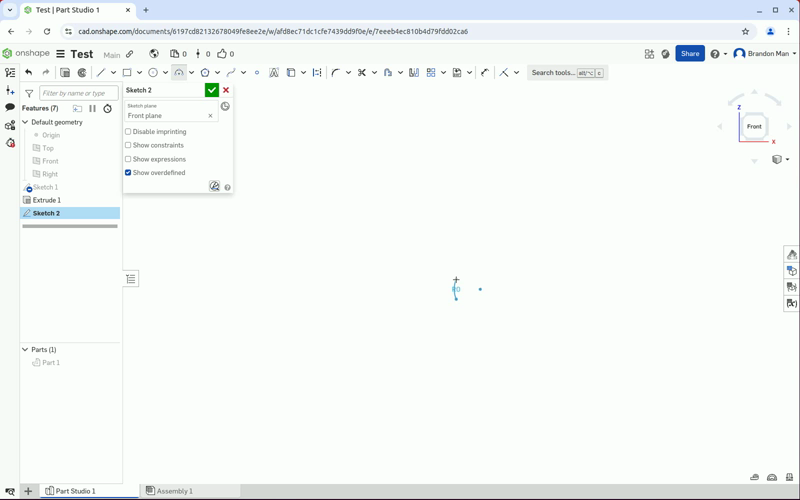
scroll(-6)
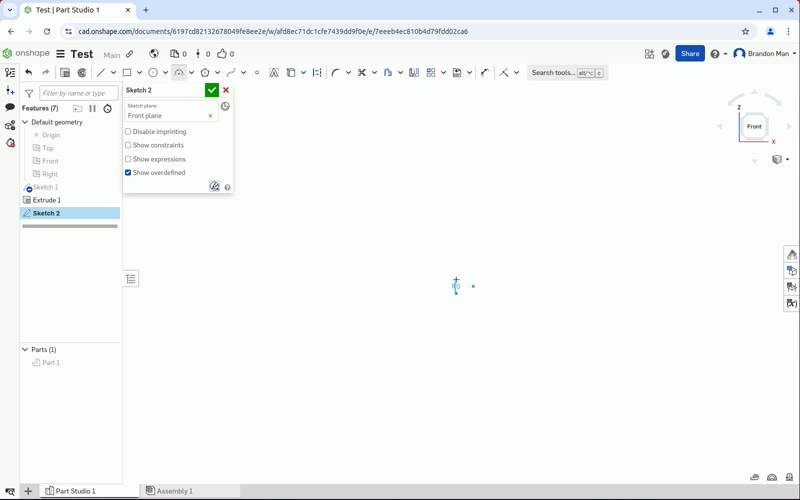
scroll(-6)
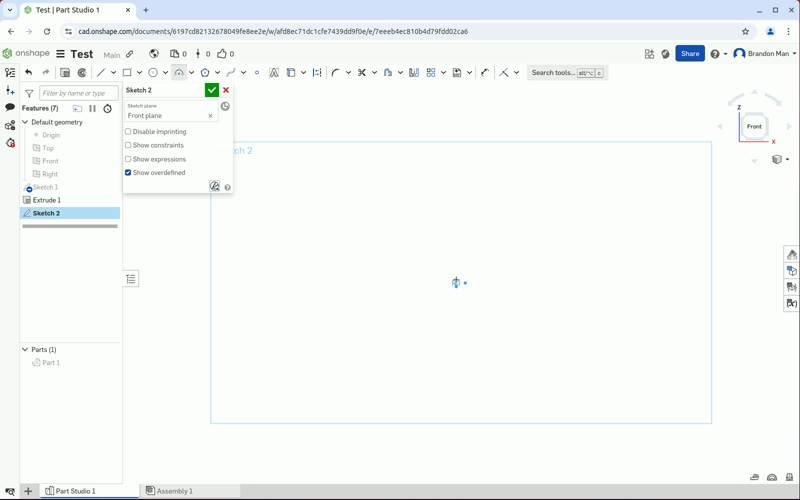
mouse_move(459, 282)
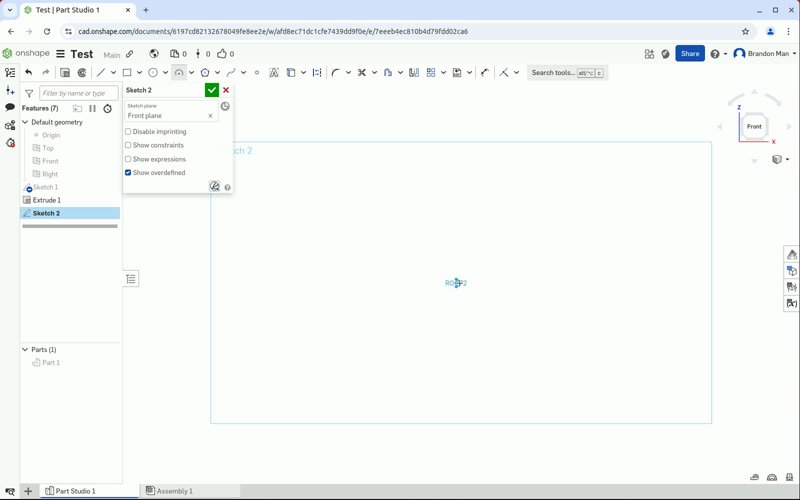
scroll(6)
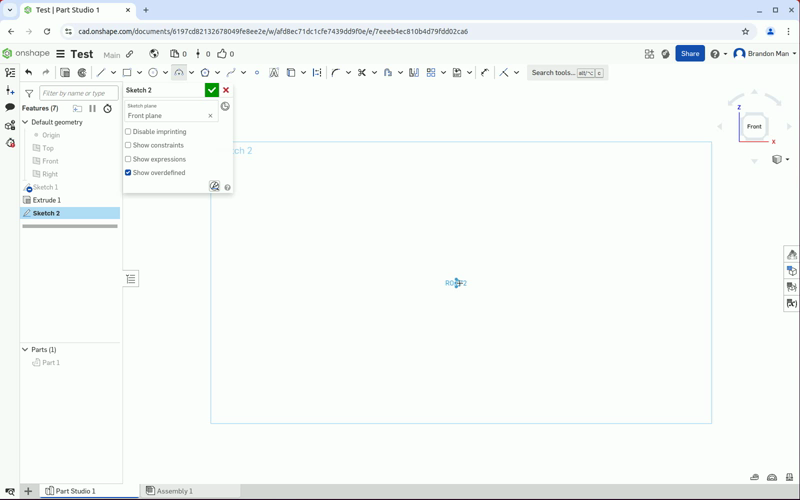
scroll(6)
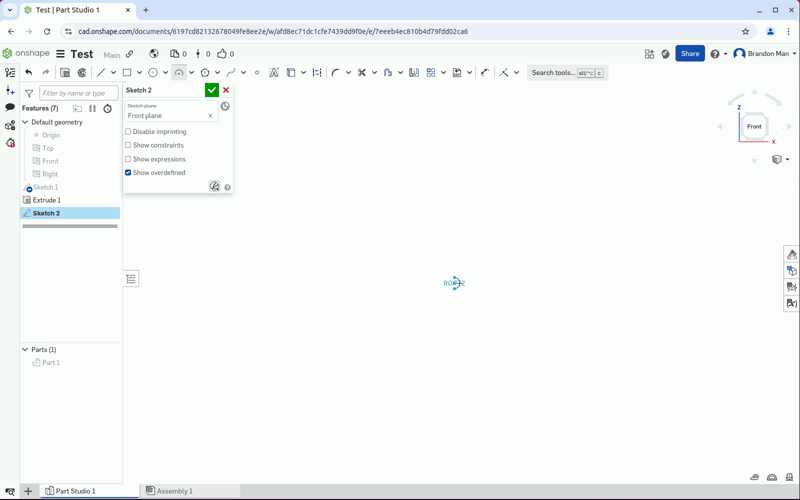
scroll(6)
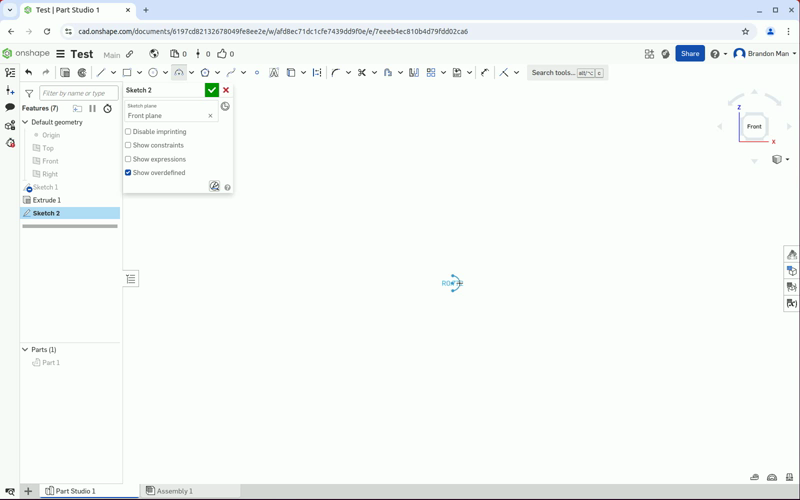
scroll(6)
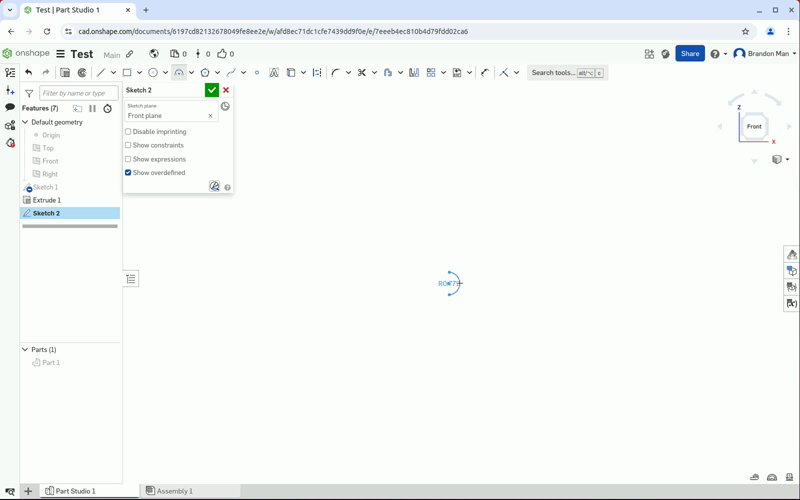
scroll(6)
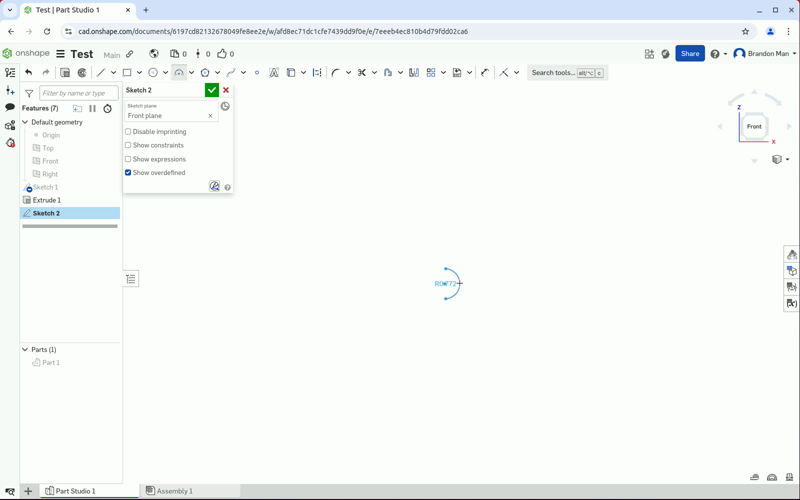
scroll(6)
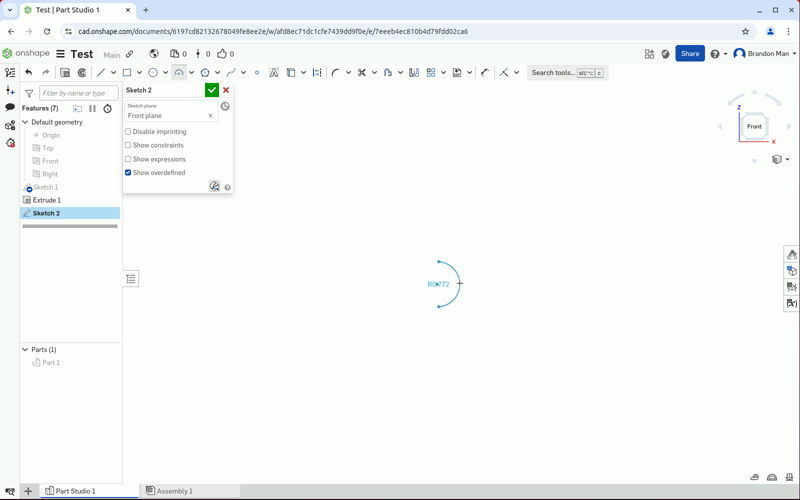
scroll(6)
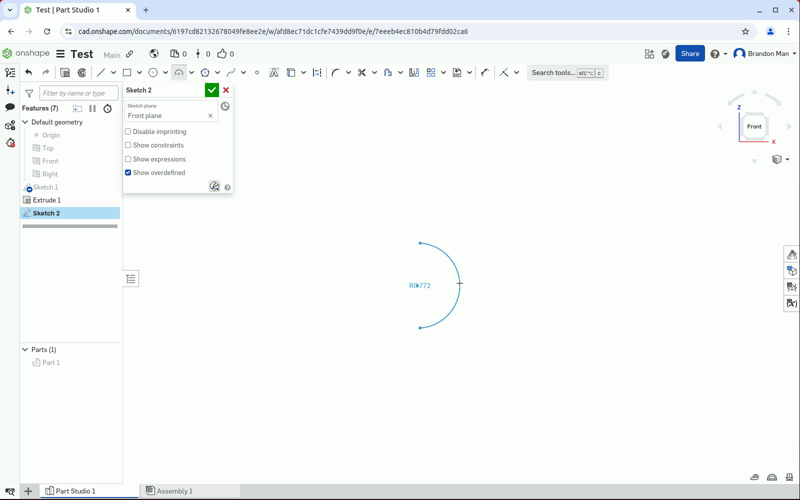
click(459, 282)
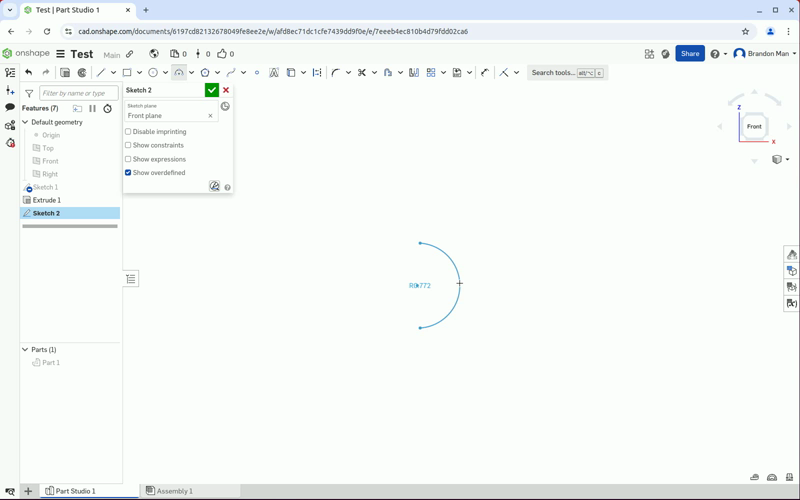
scroll(-6)
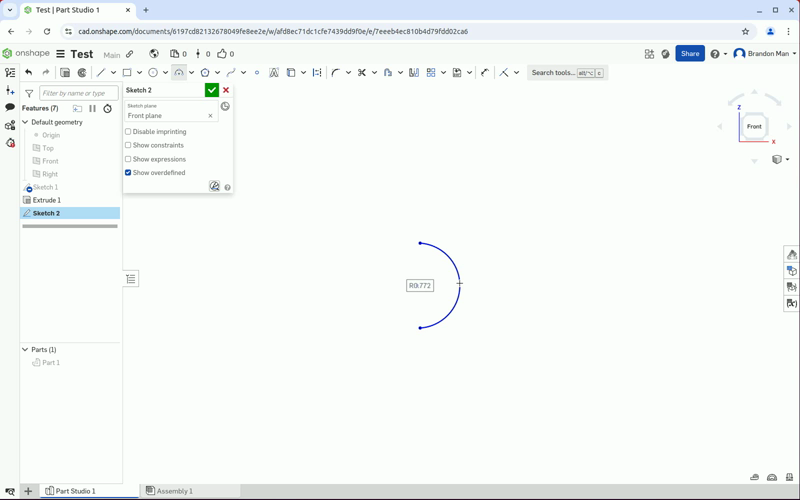
scroll(-6)
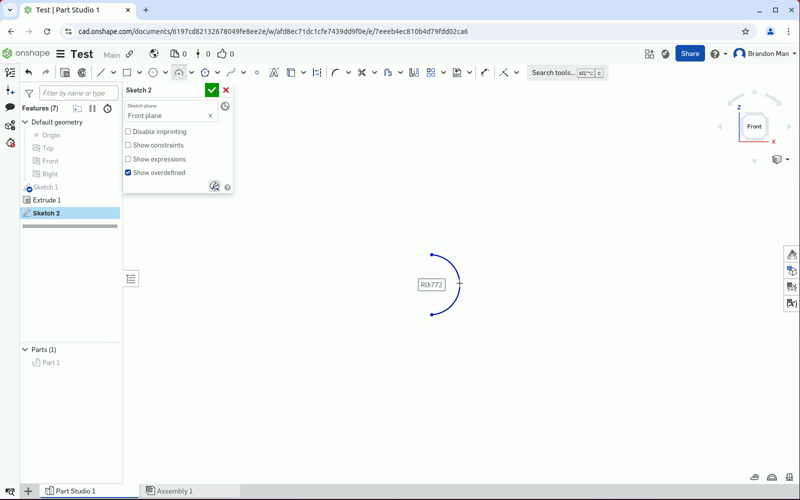
scroll(-6)
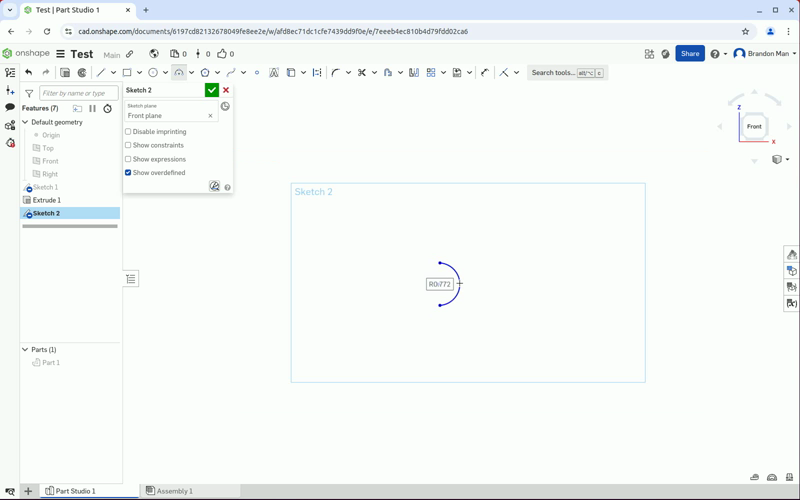
scroll(-6)
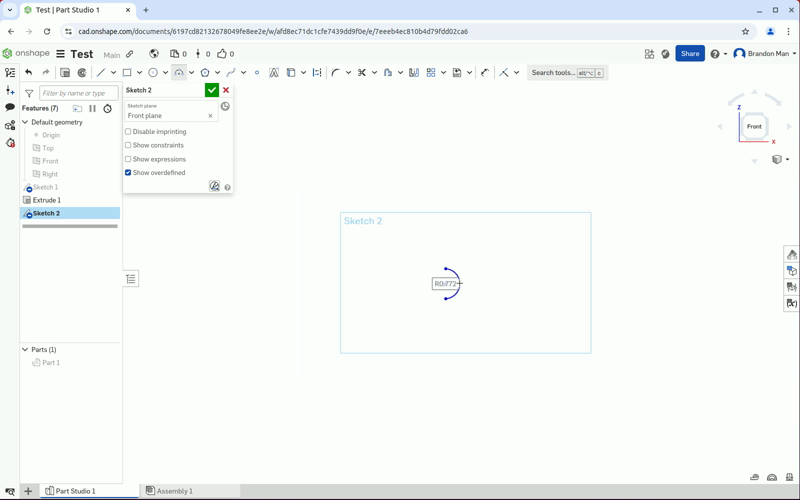
scroll(-6)
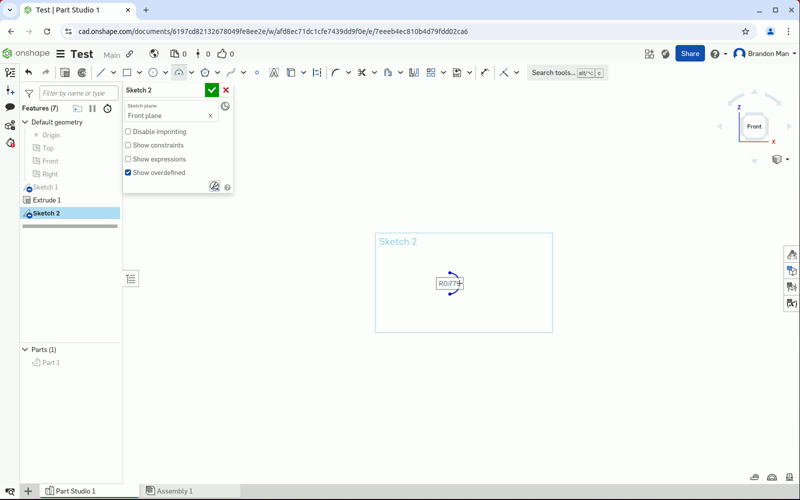
scroll(-6)
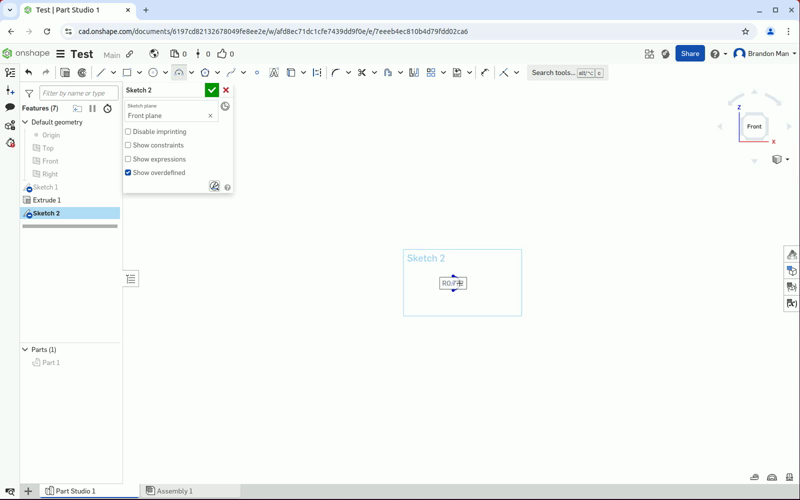
scroll(-6)
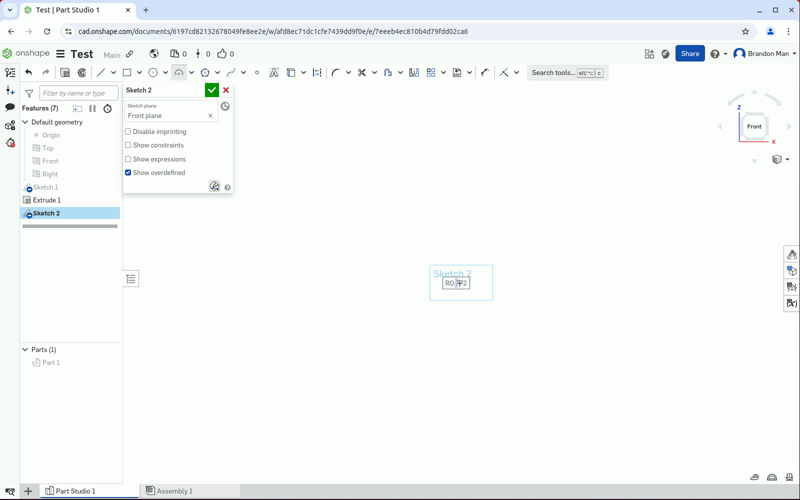
key_up(shift)
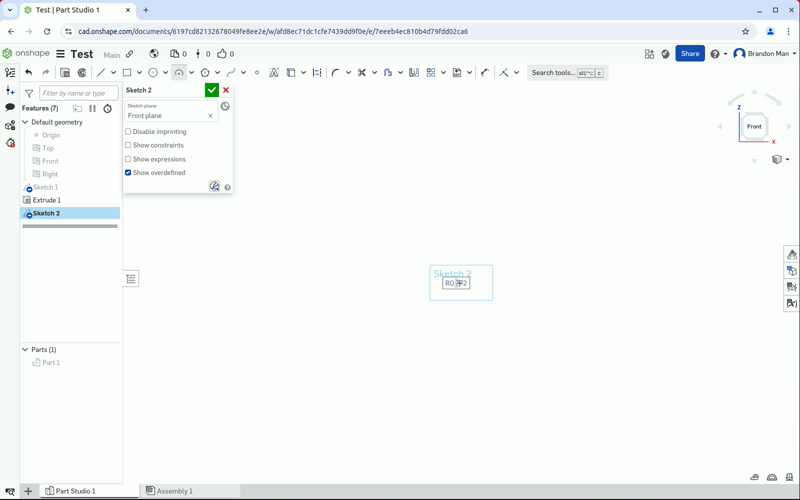
key(esc)
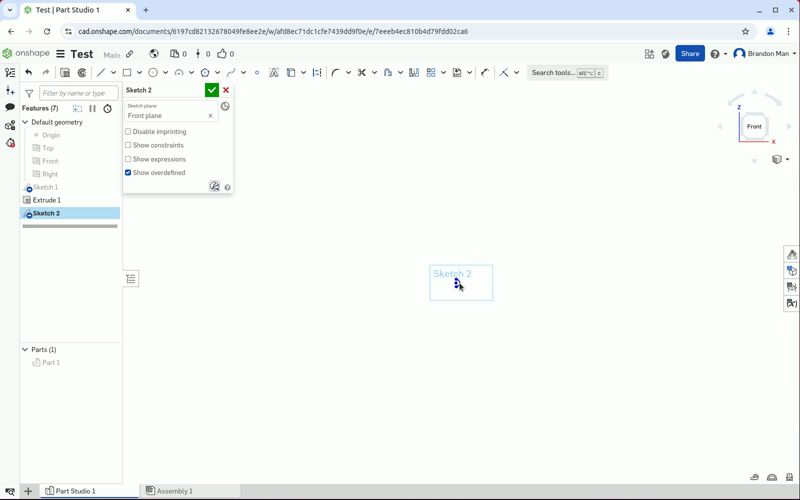
key(l)
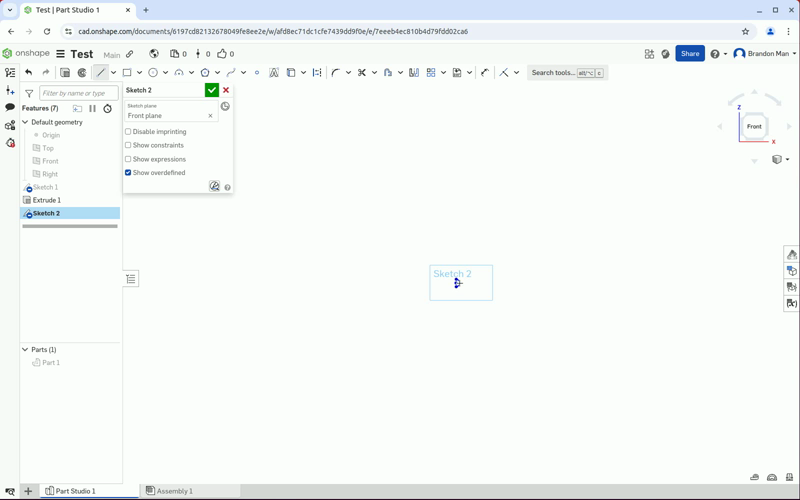
mouse_move(456, 279)
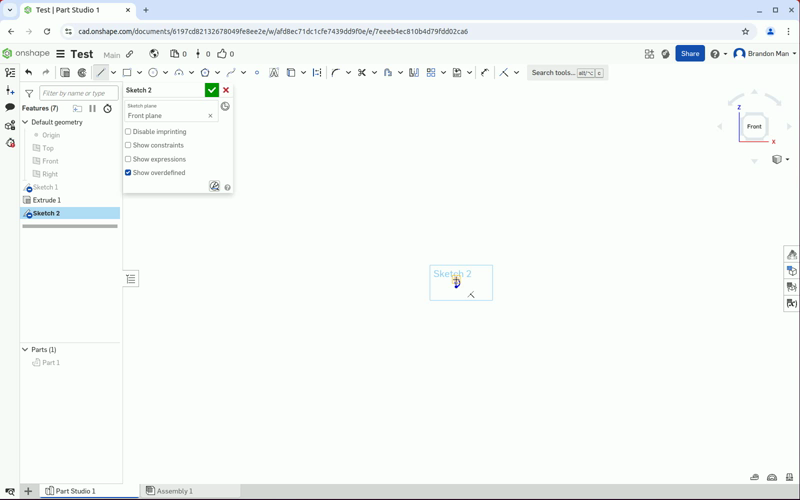
scroll(6)
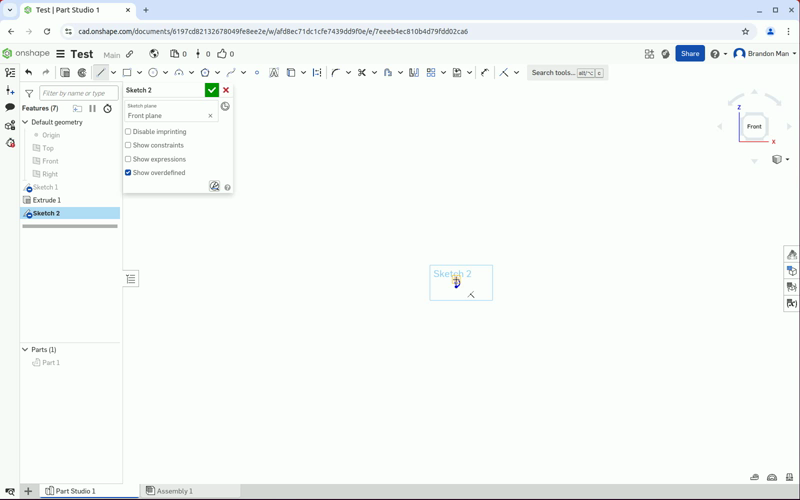
scroll(6)
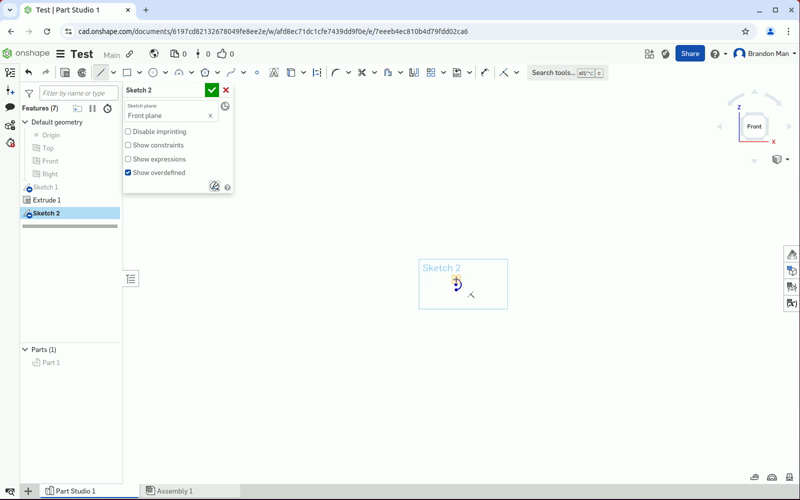
scroll(6)
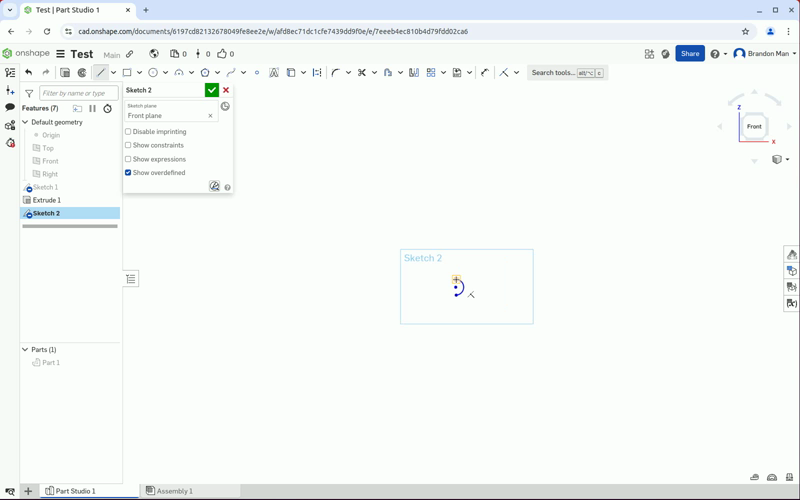
scroll(6)
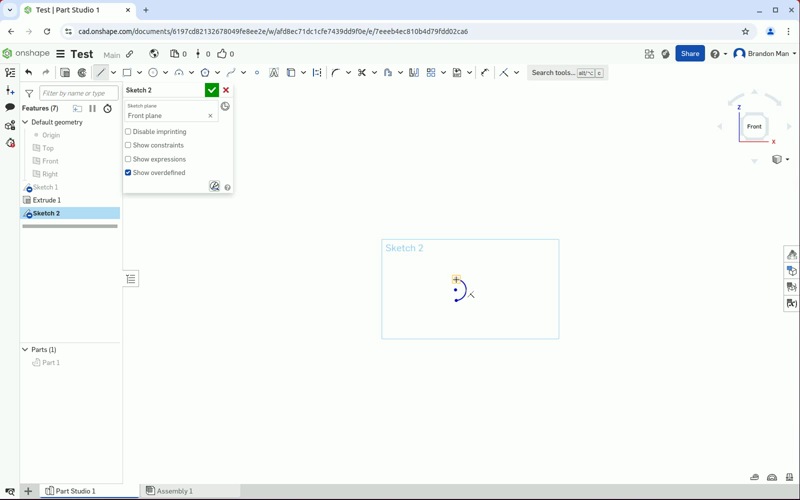
scroll(6)
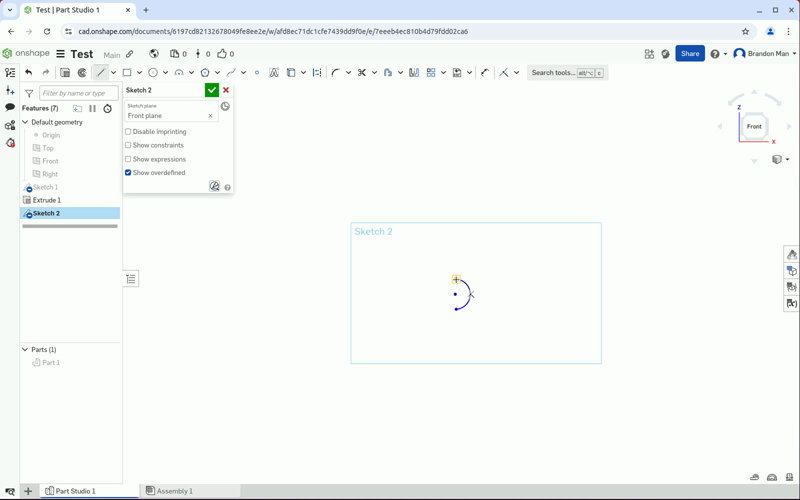
scroll(6)
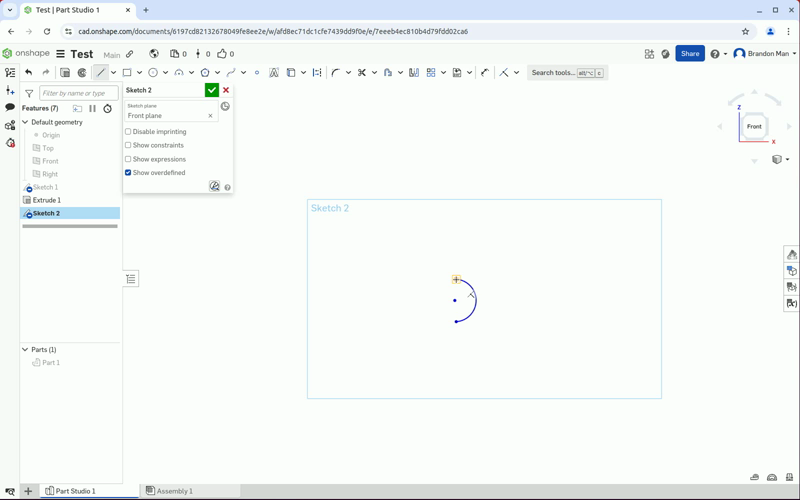
scroll(6)
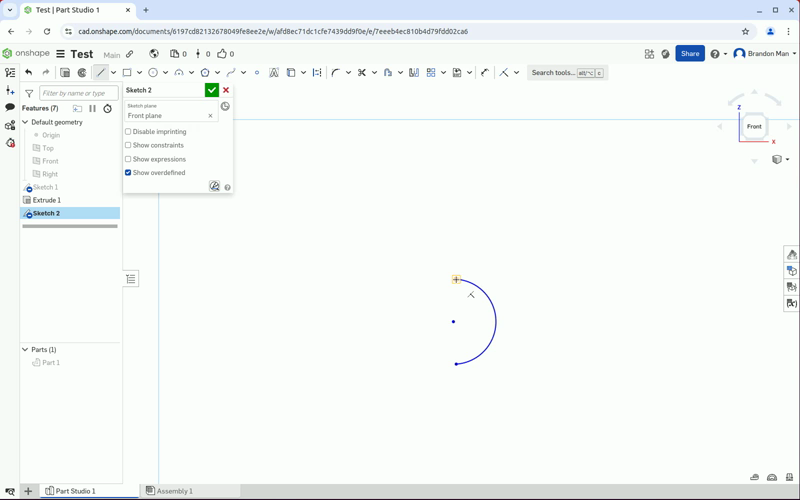
click(456, 279)
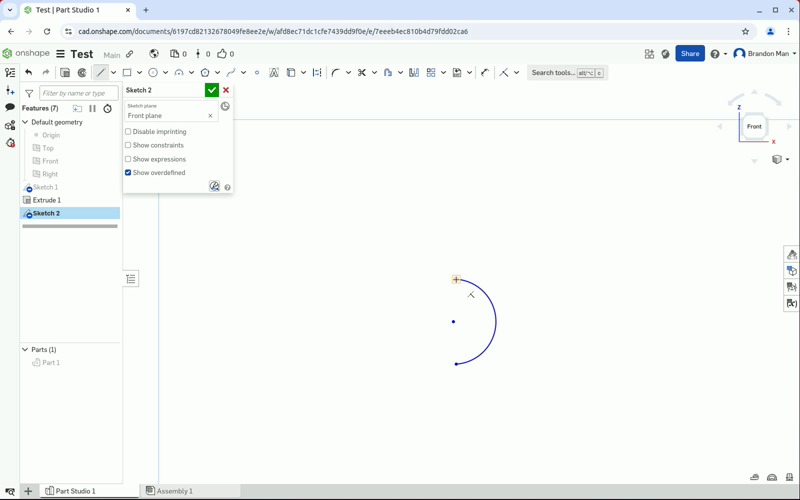
scroll(-6)
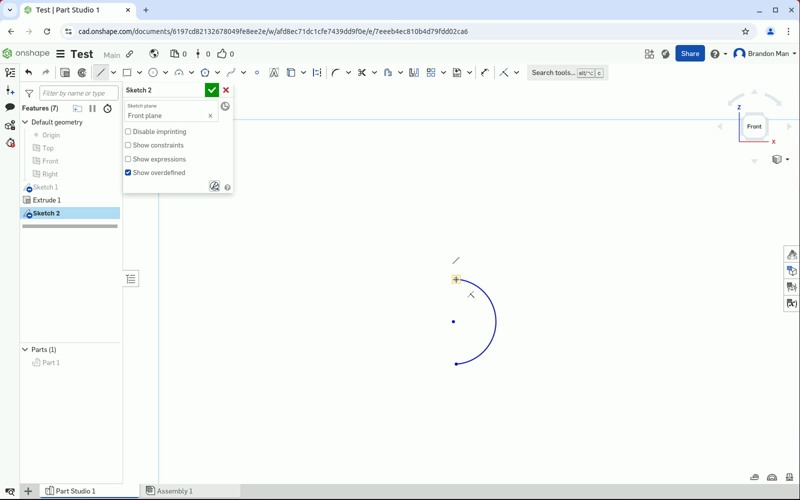
scroll(-6)
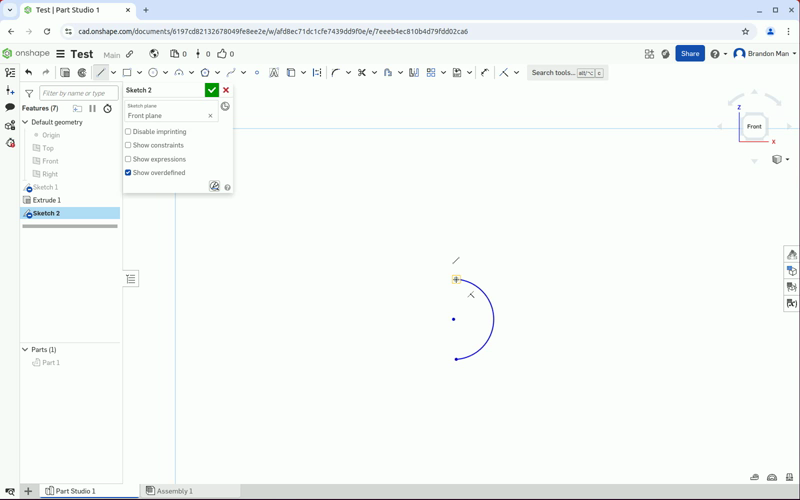
scroll(-6)
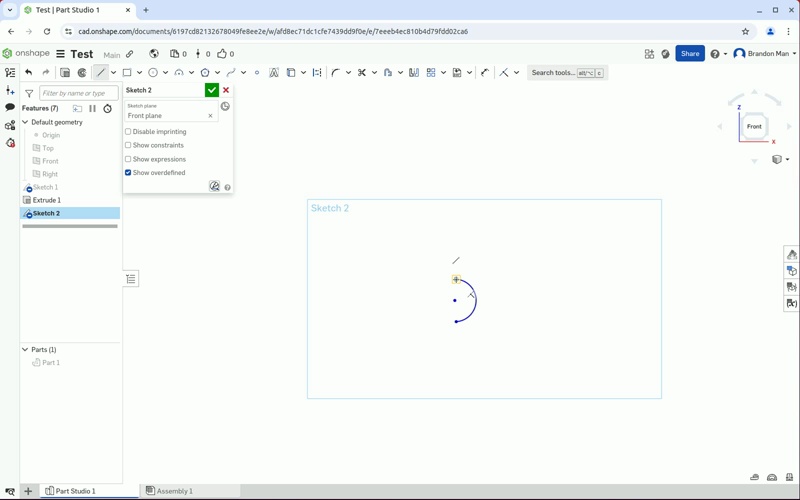
scroll(-6)
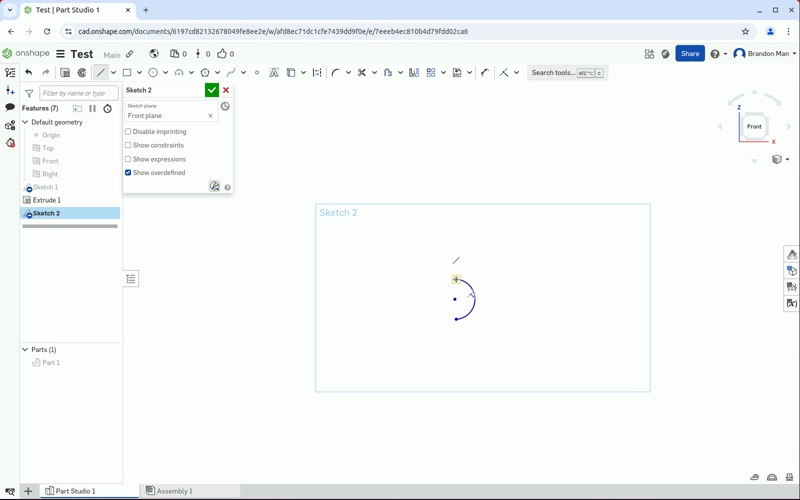
scroll(-6)
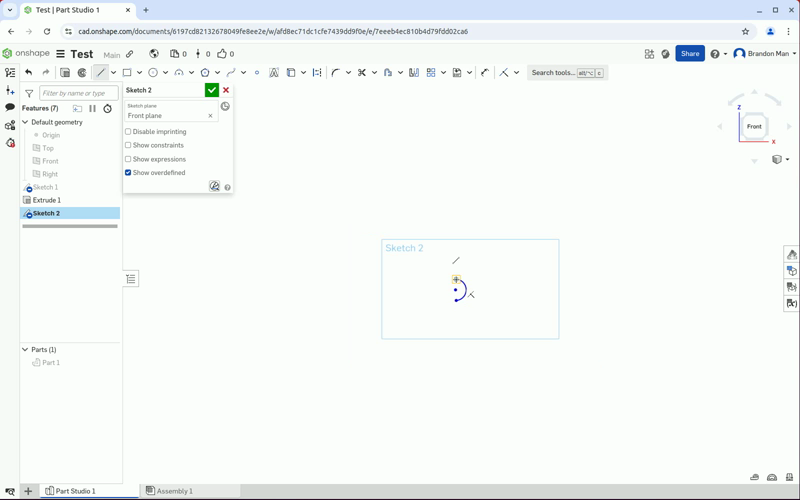
scroll(-6)
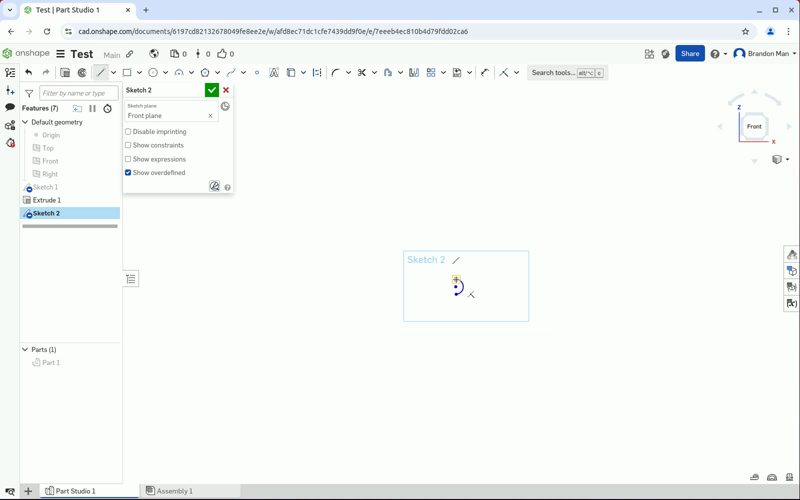
scroll(-6)
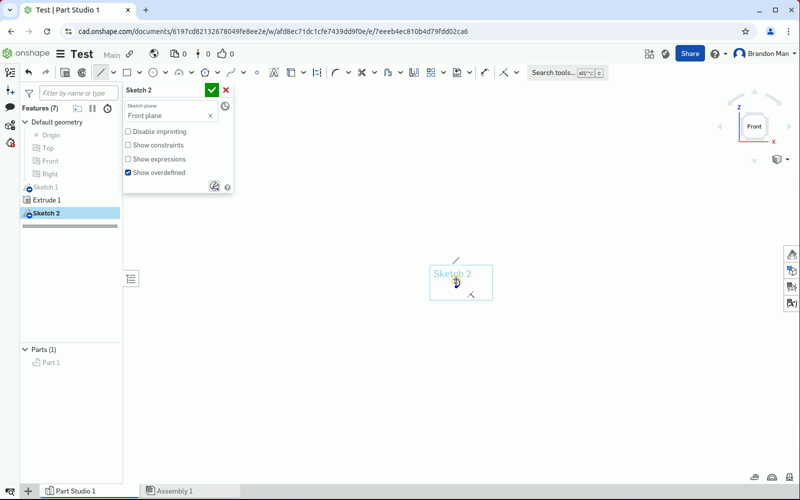
key_down(shift)
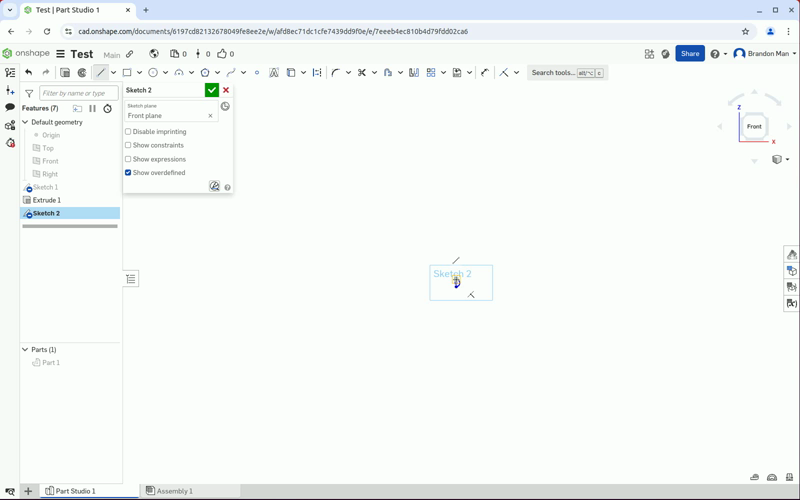
mouse_move(486, 279)
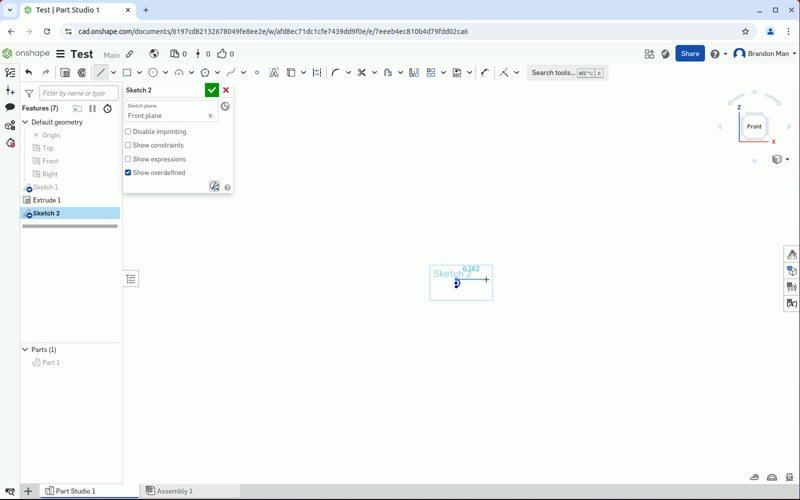
mouse_move(456, 280)
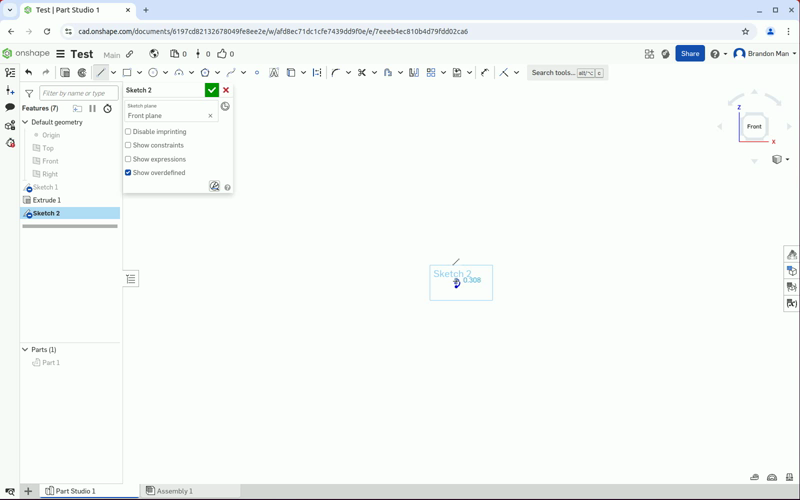
scroll(6)
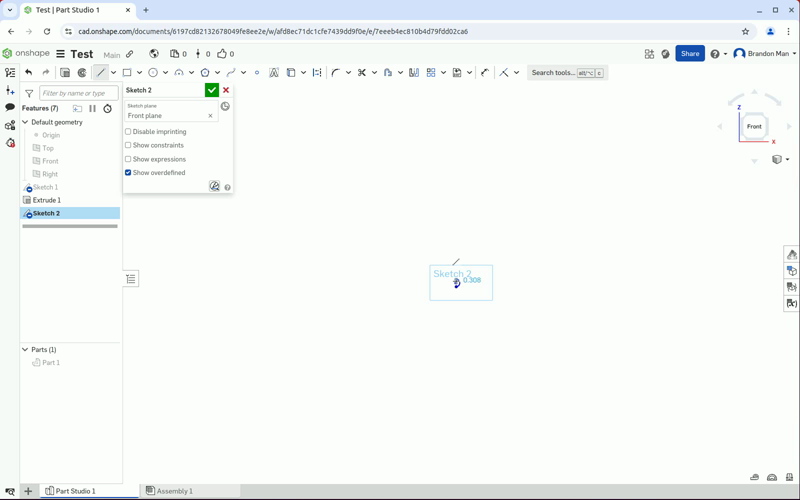
scroll(6)
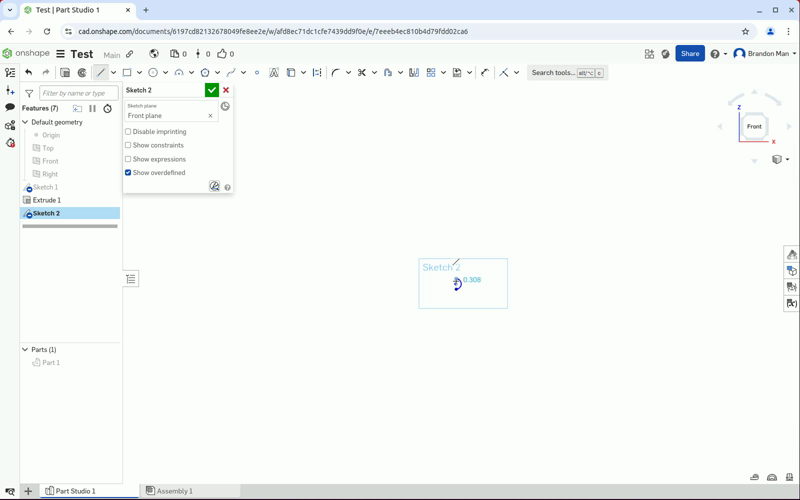
scroll(6)
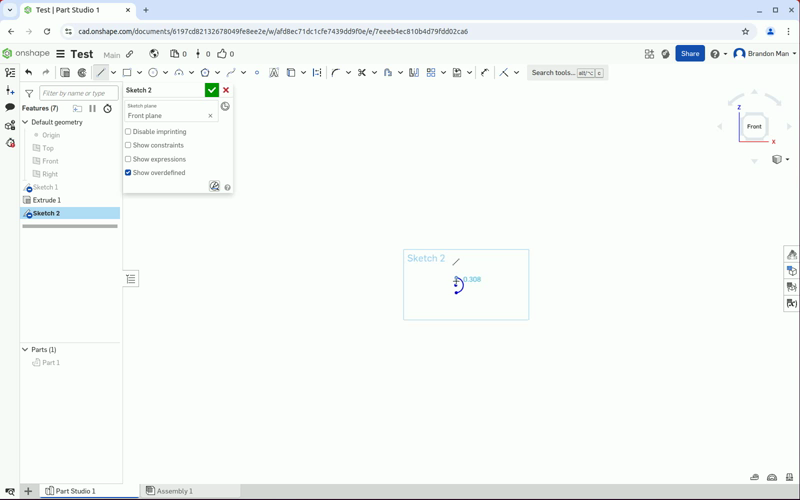
scroll(6)
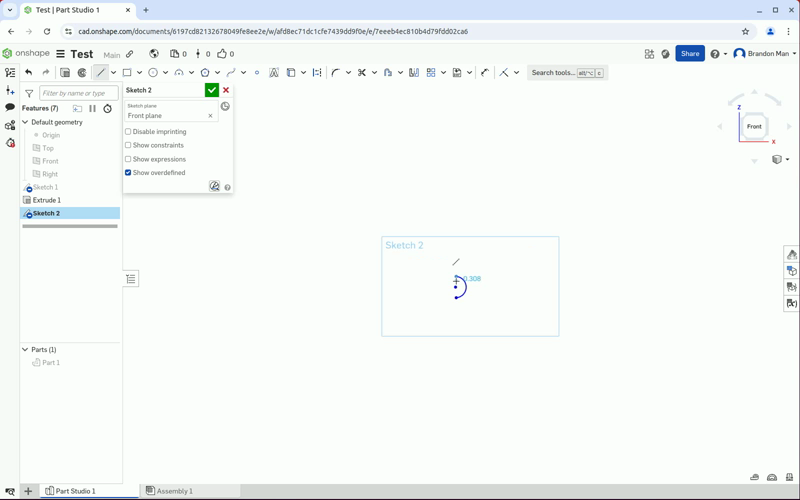
scroll(6)
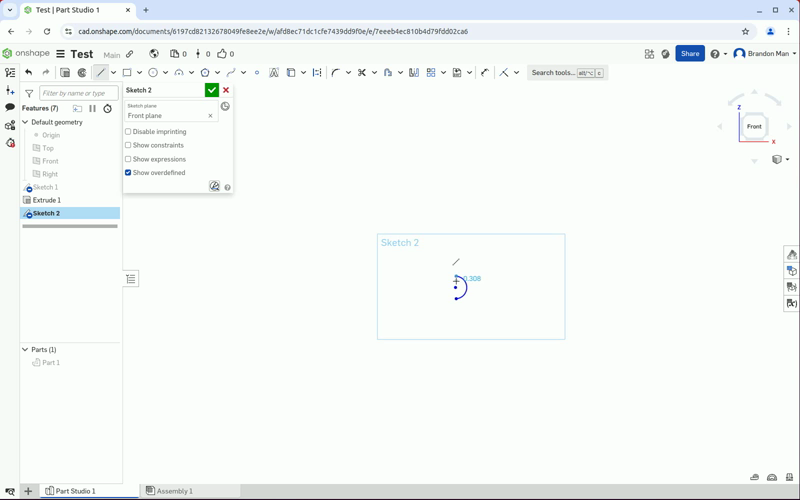
scroll(6)
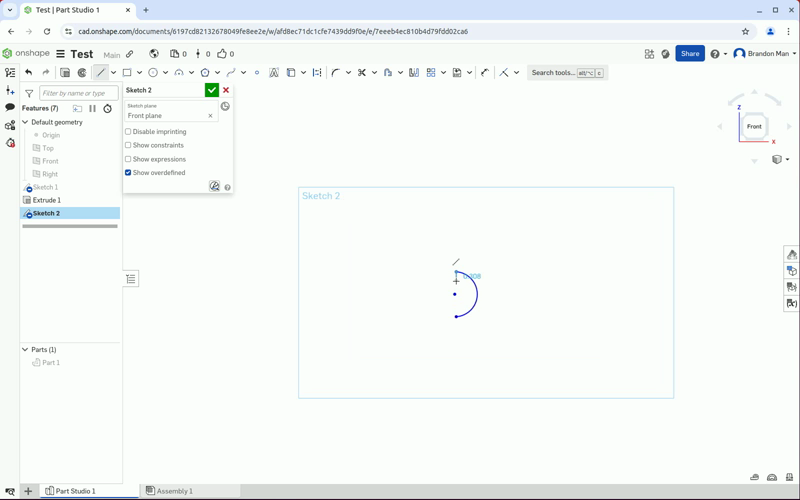
scroll(6)
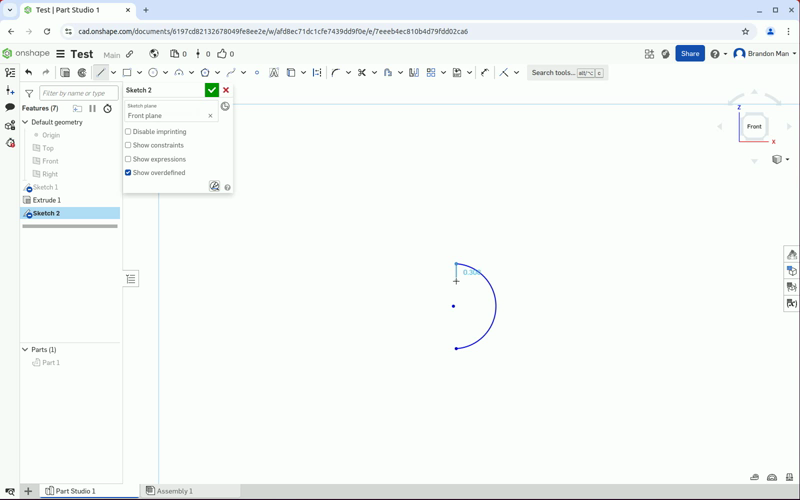
click(456, 280)
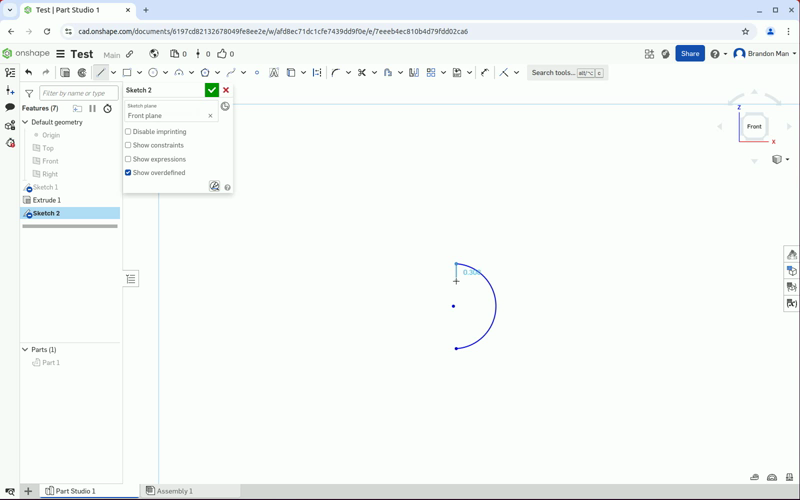
scroll(-6)
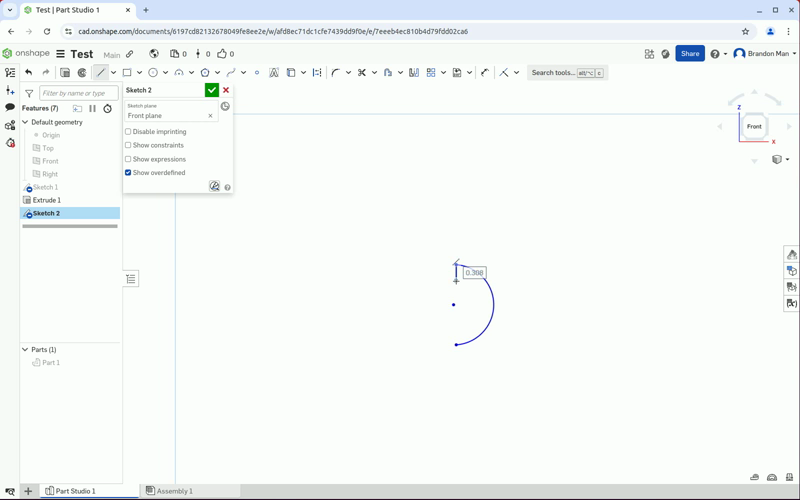
scroll(-6)
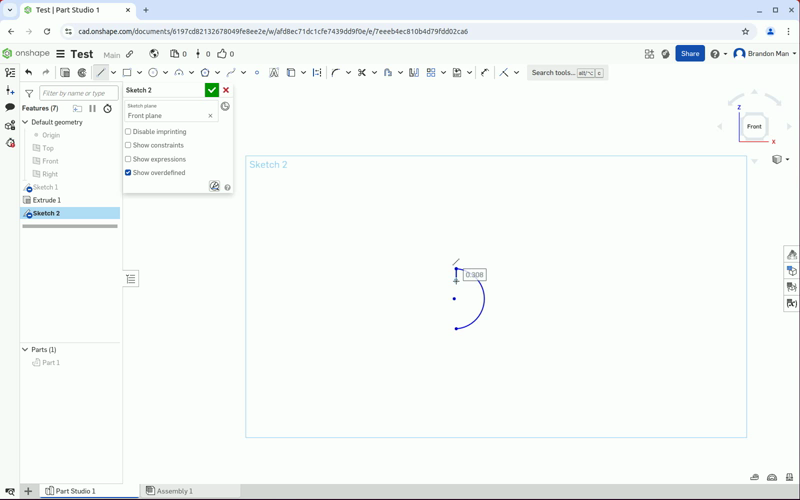
scroll(-6)
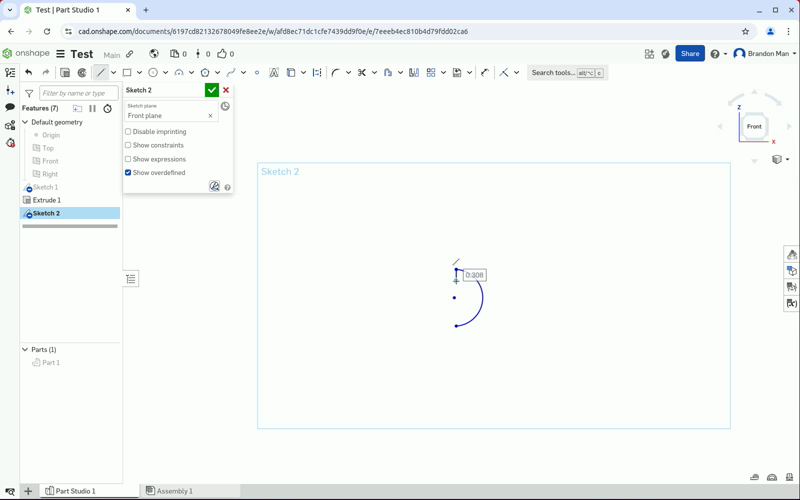
scroll(-6)
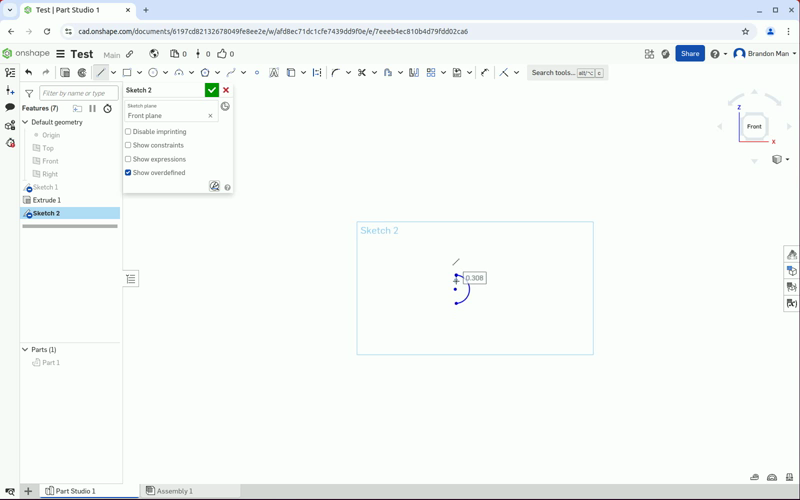
scroll(-6)
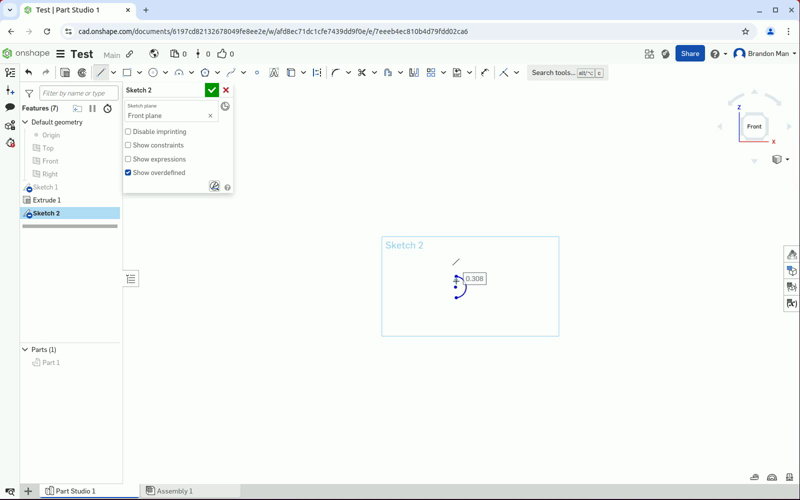
scroll(-6)
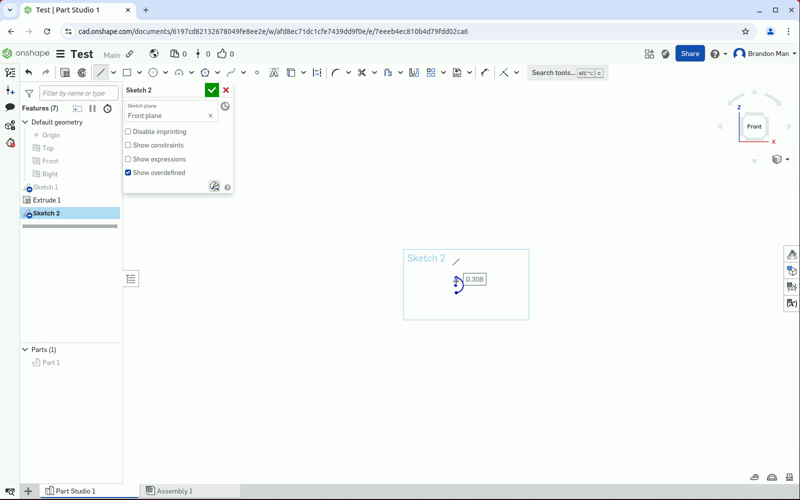
scroll(-6)
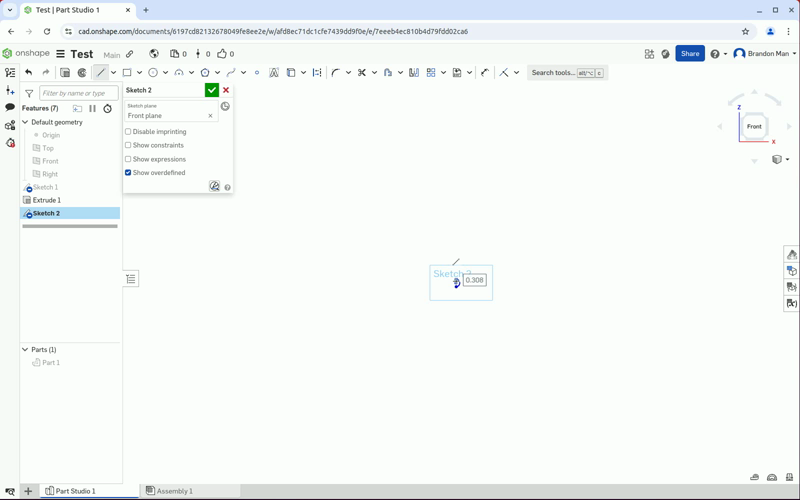
key_up(shift)
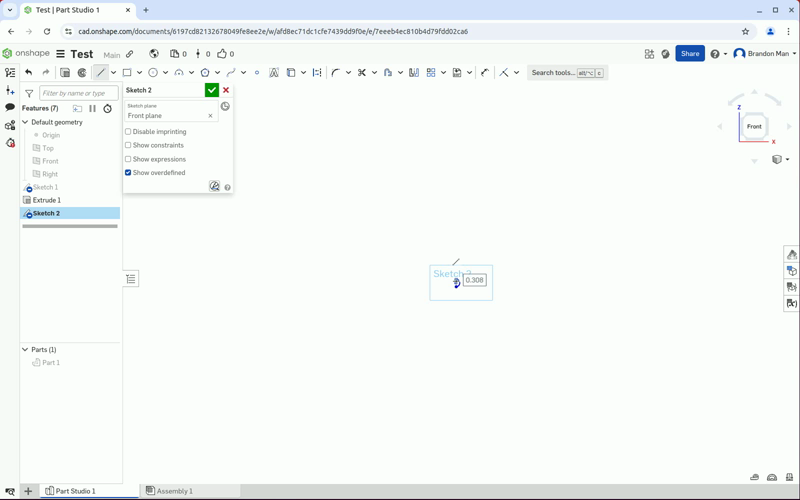
key(esc)
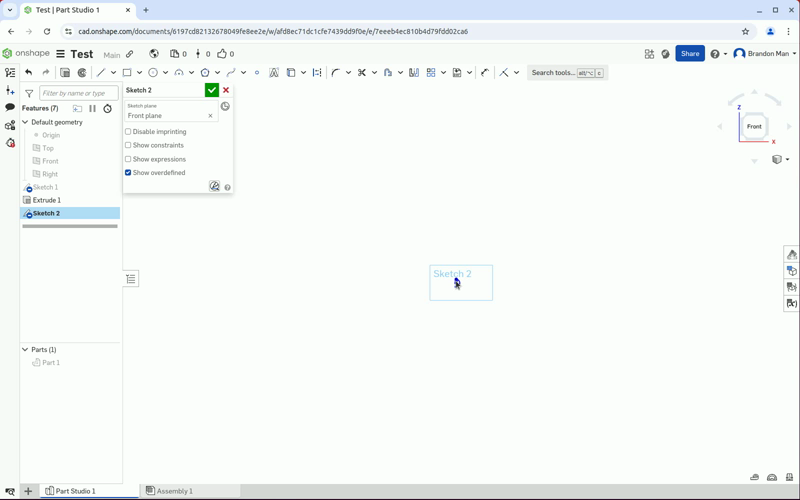
key(a)
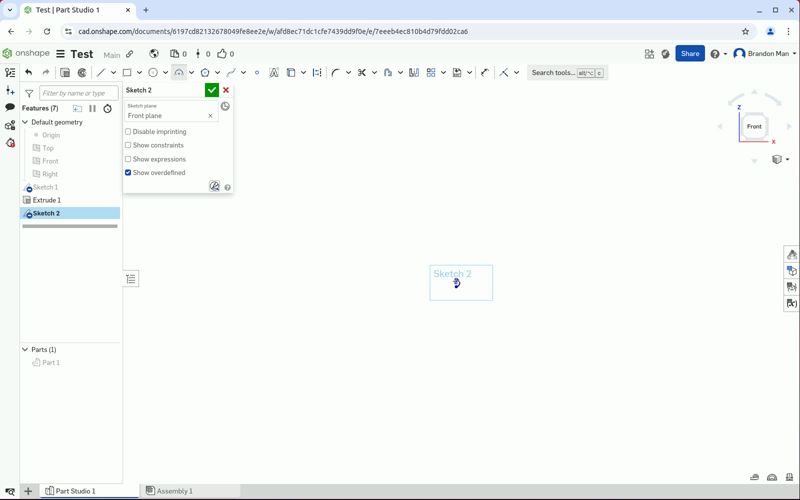
mouse_move(456, 280)
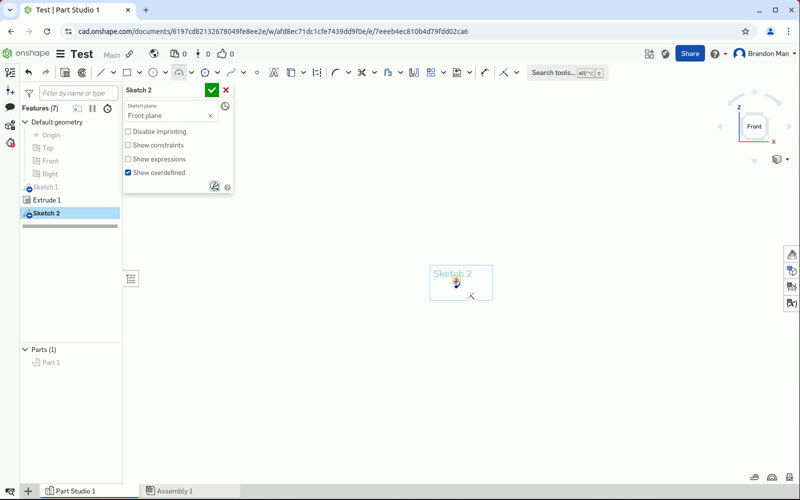
scroll(6)
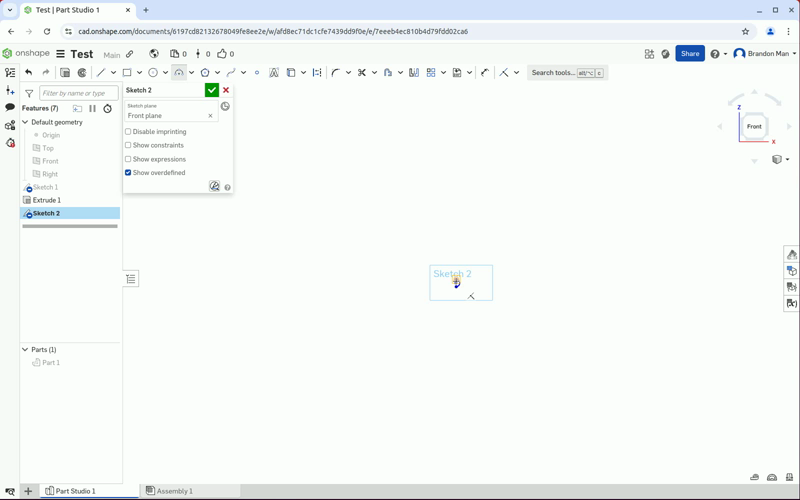
scroll(6)
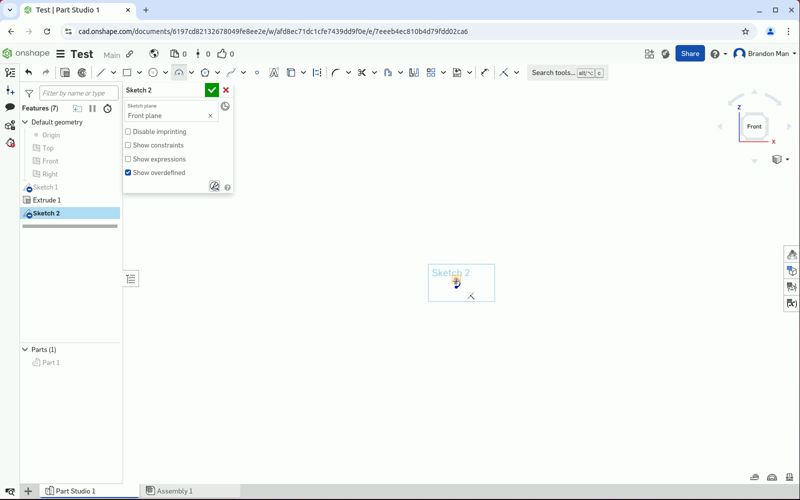
scroll(6)
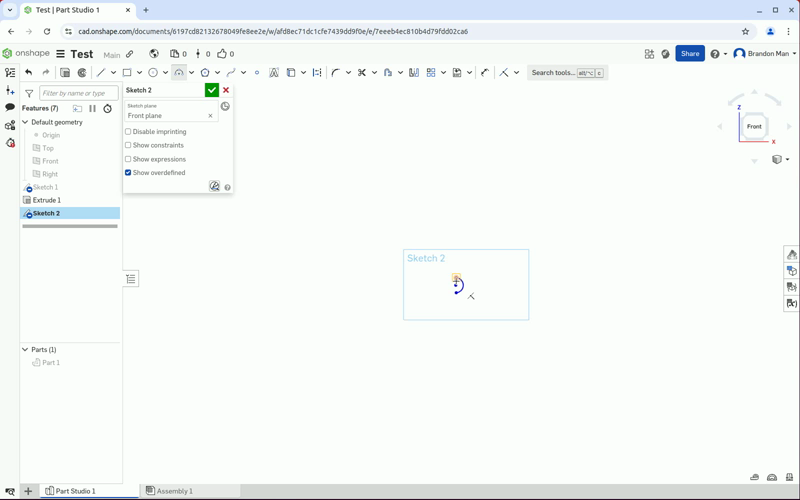
scroll(6)
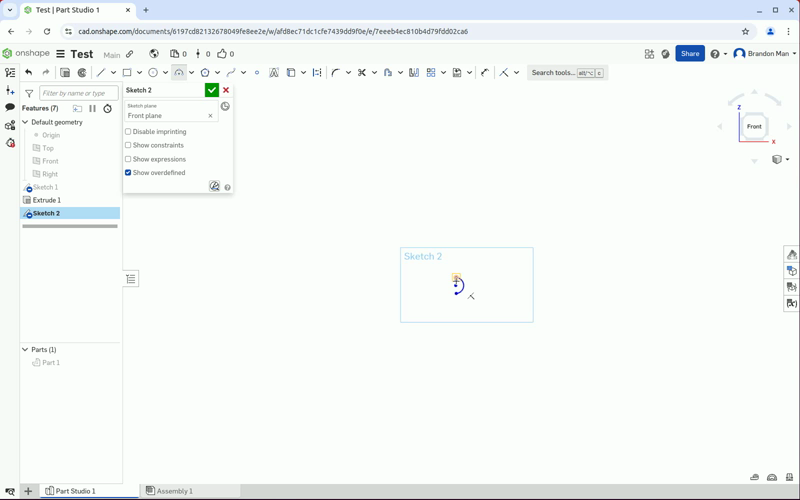
scroll(6)
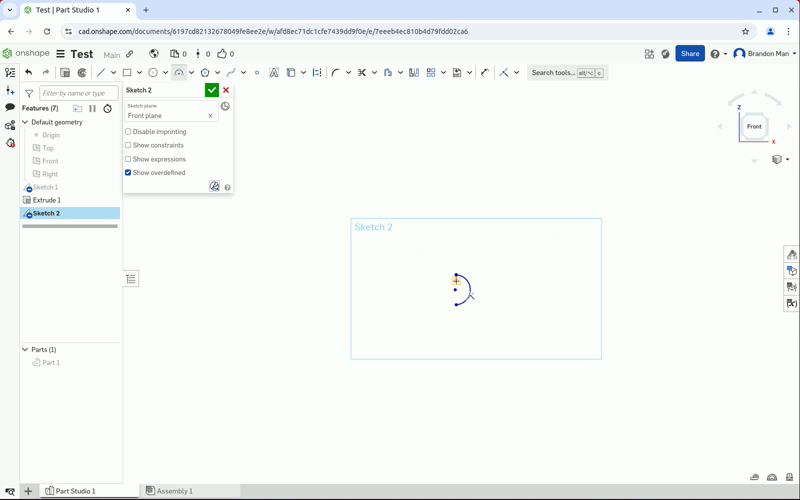
scroll(6)
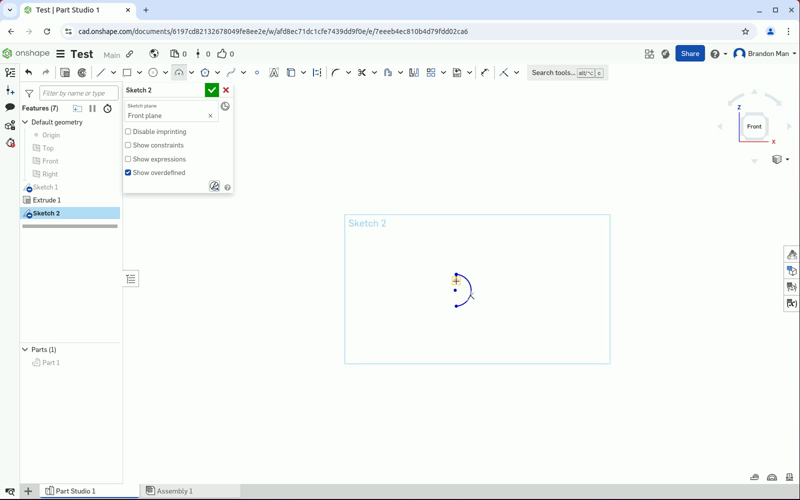
scroll(6)
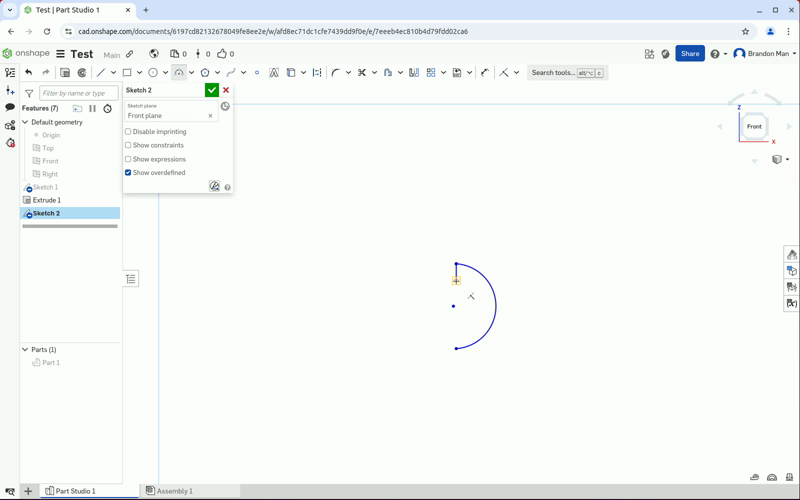
click(456, 280)
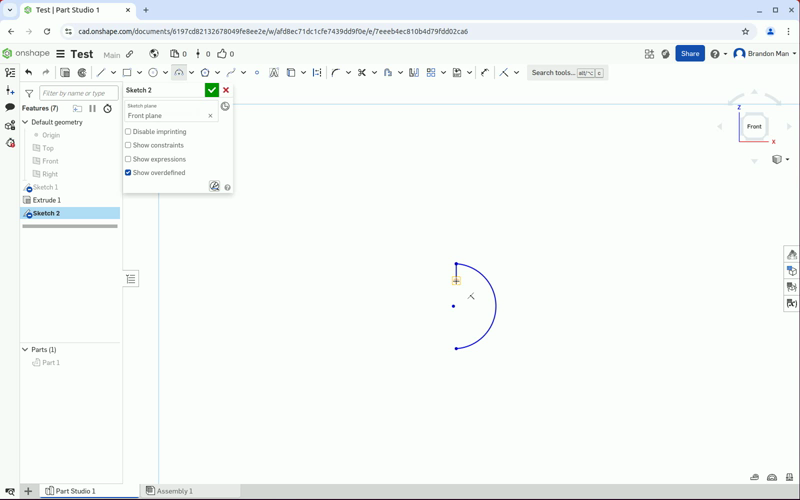
scroll(-6)
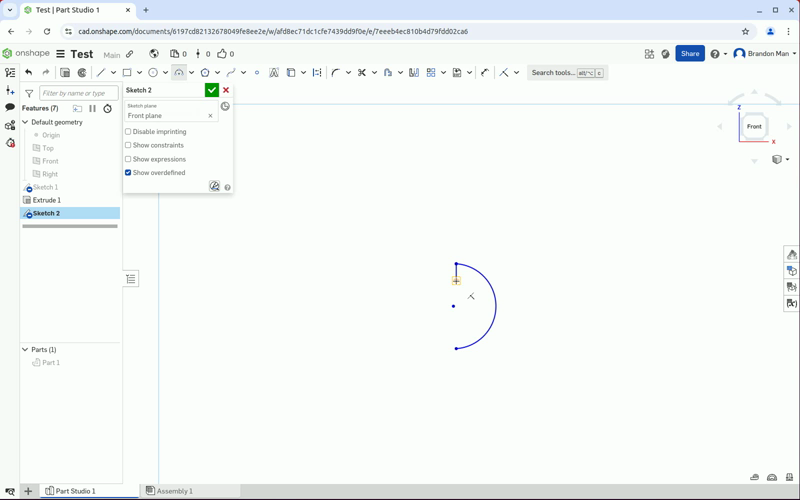
scroll(-6)
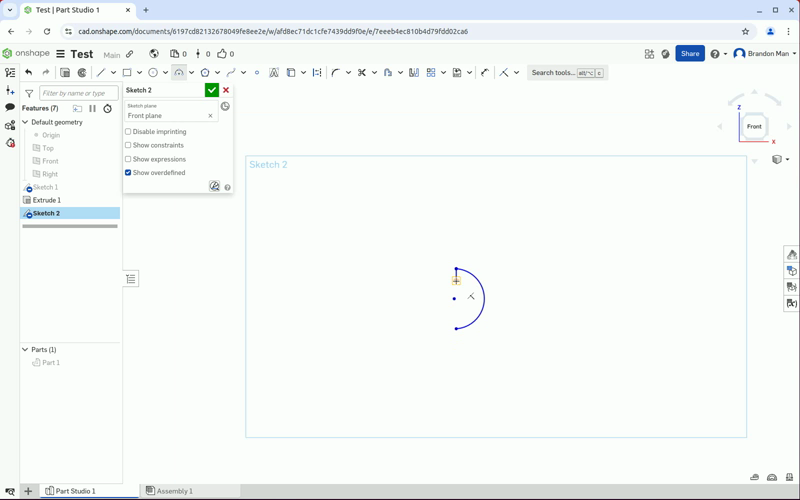
scroll(-6)
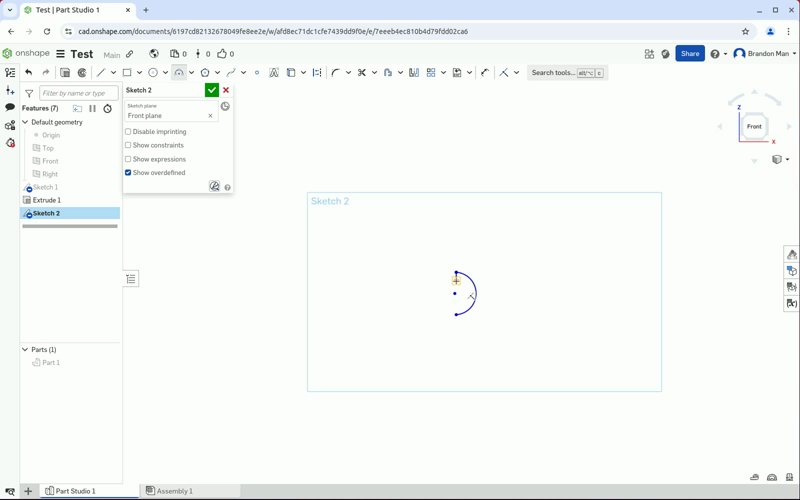
scroll(-6)
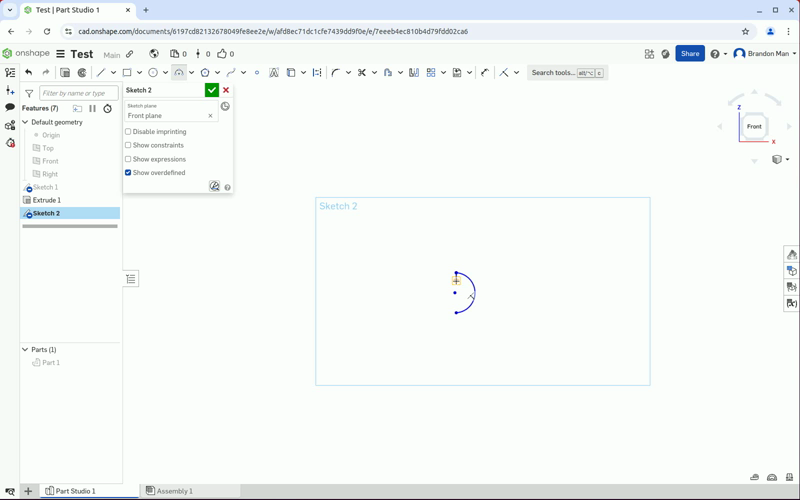
scroll(-6)
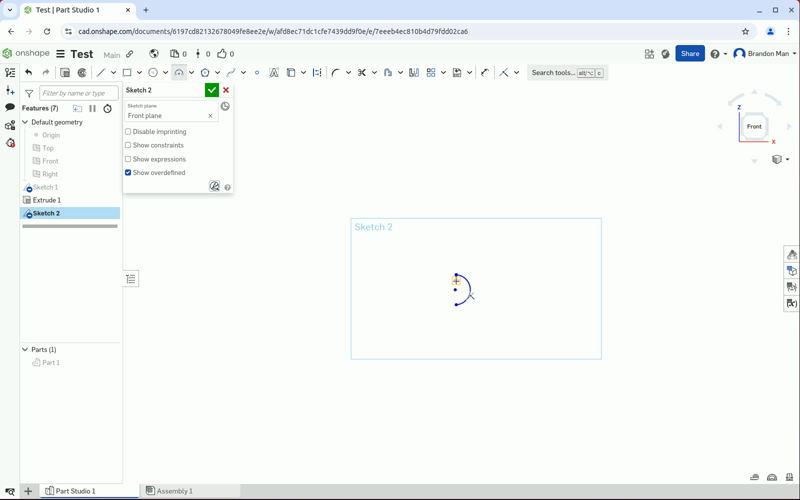
scroll(-6)
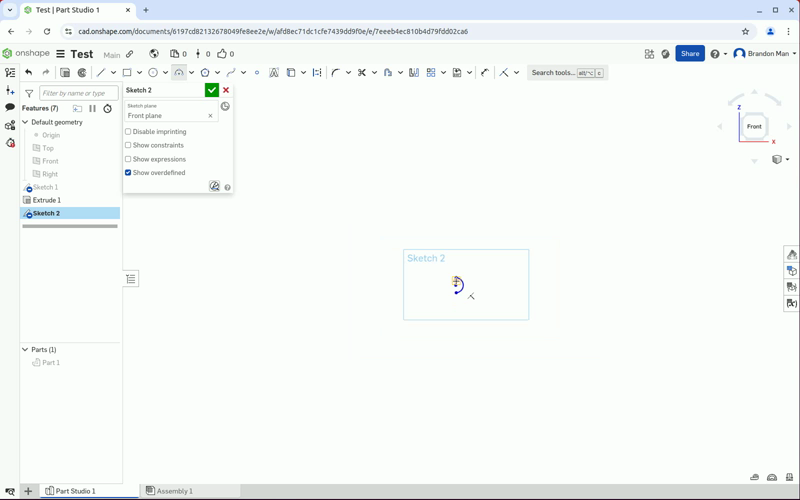
scroll(-6)
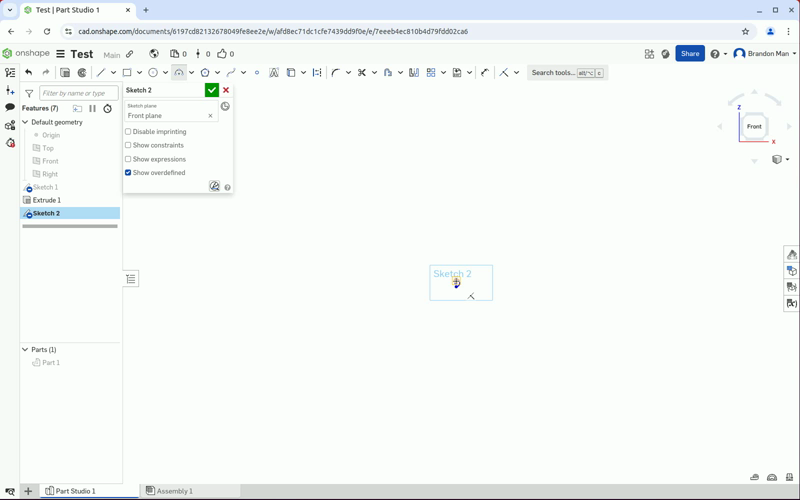
key_down(shift)
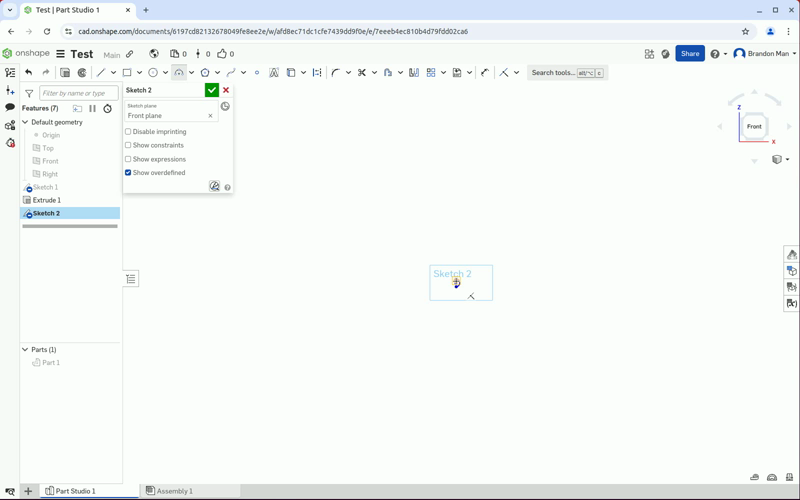
mouse_move(456, 284)
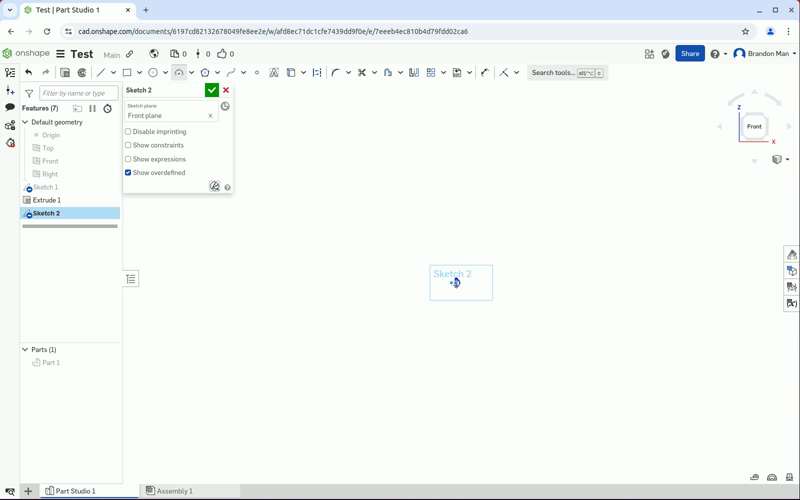
scroll(6)
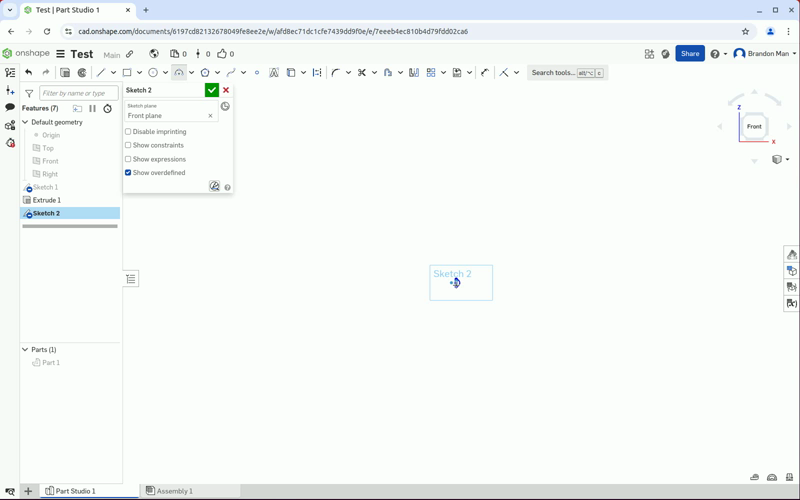
scroll(6)
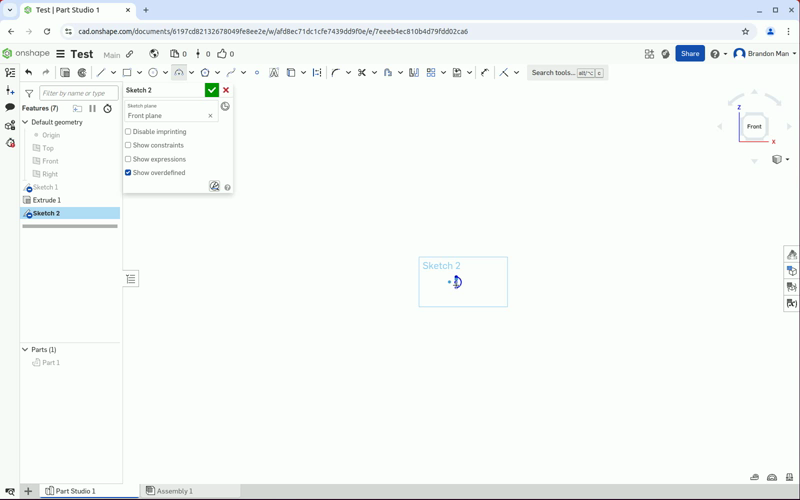
scroll(6)
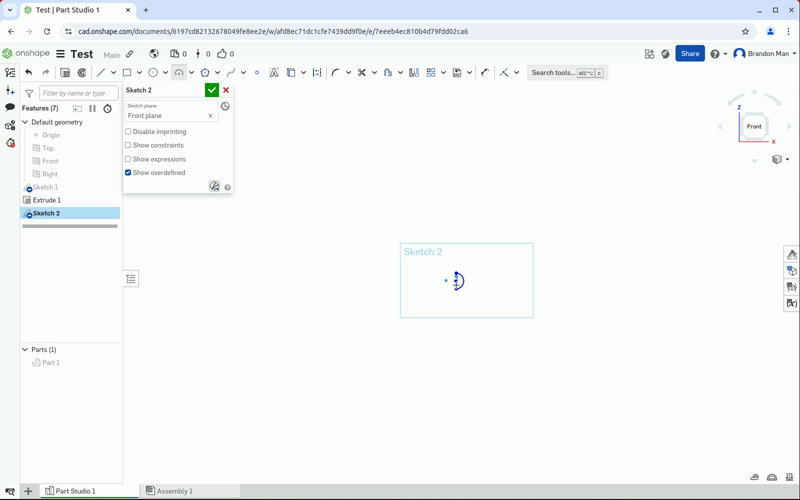
scroll(6)
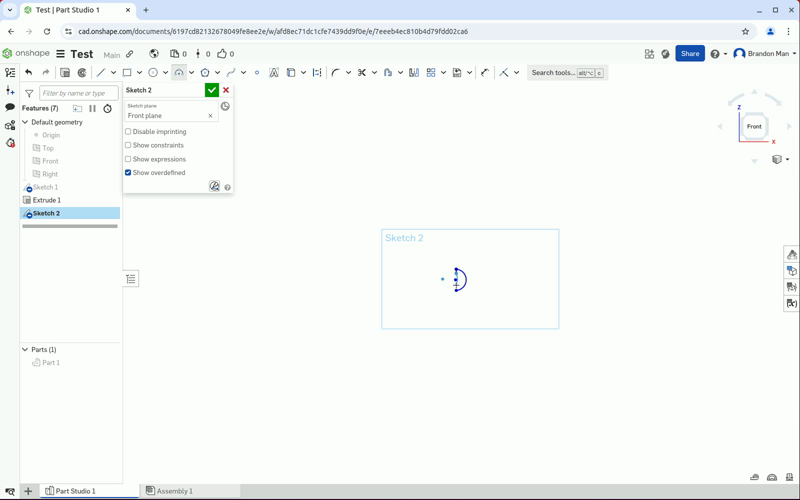
scroll(6)
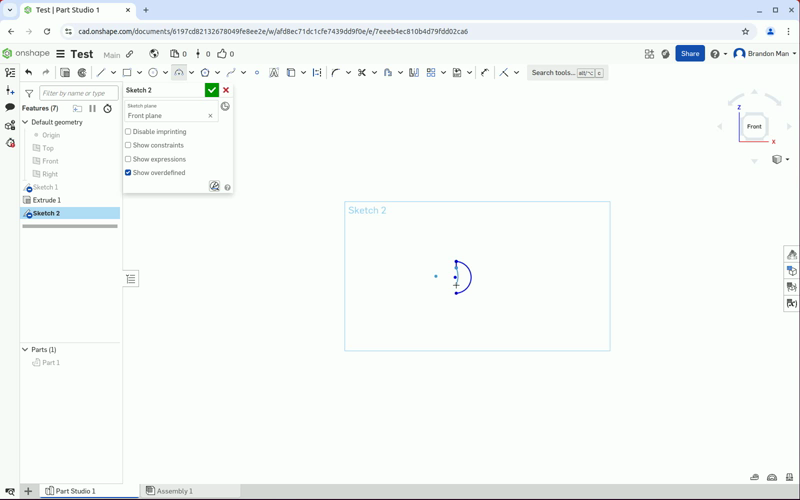
scroll(6)
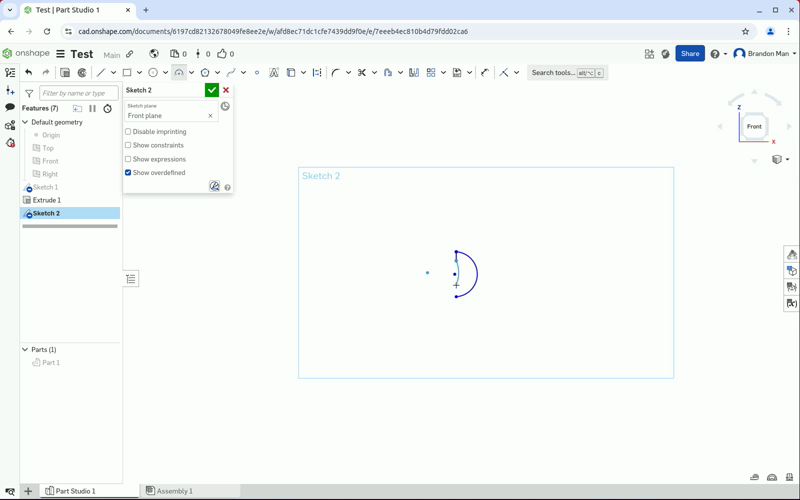
scroll(6)
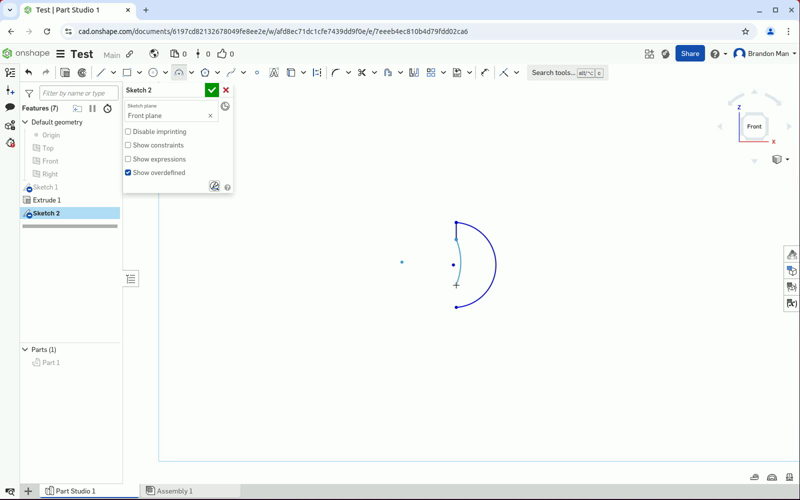
click(456, 284)
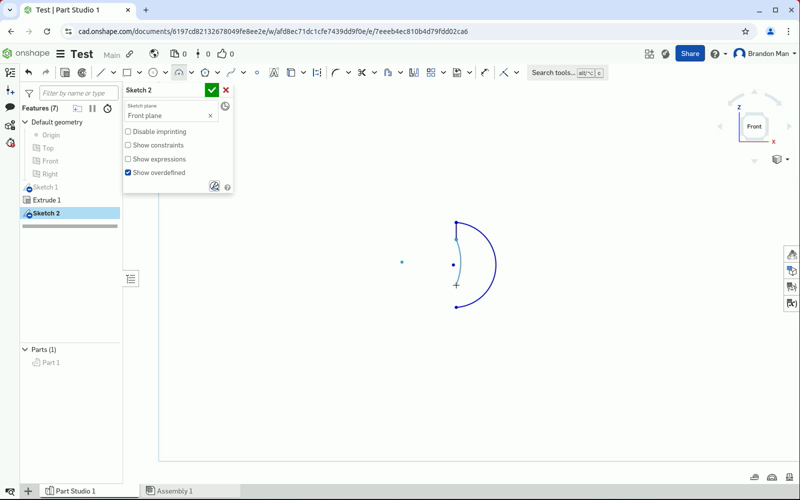
scroll(-6)
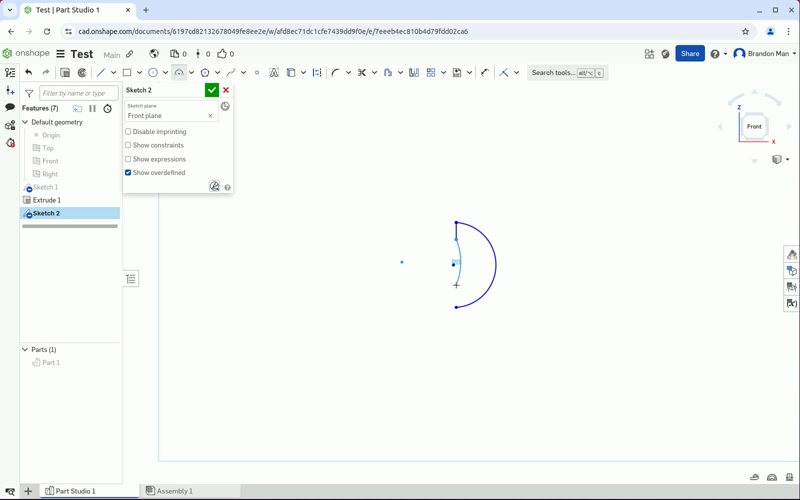
scroll(-6)
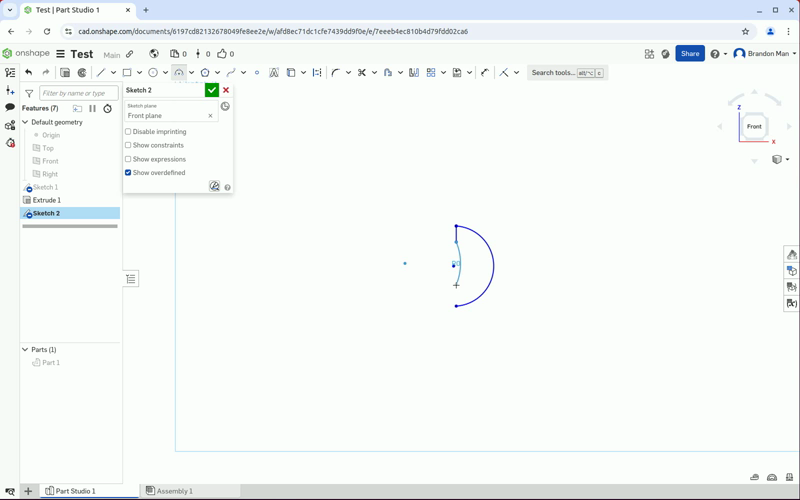
scroll(-6)
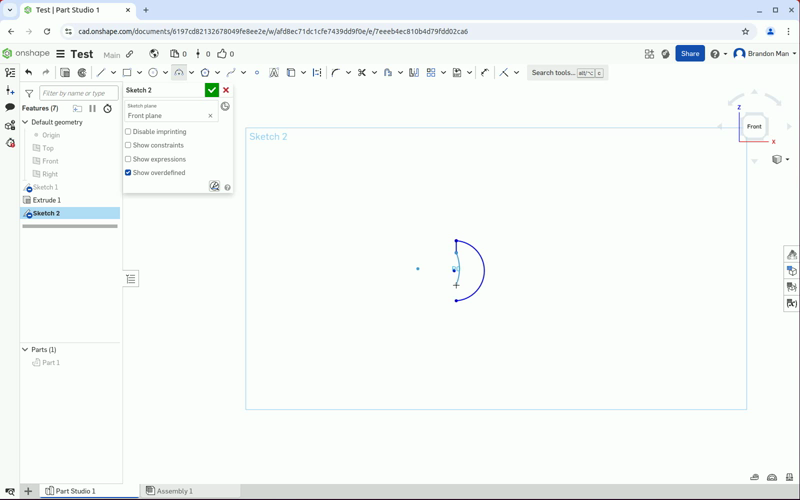
scroll(-6)
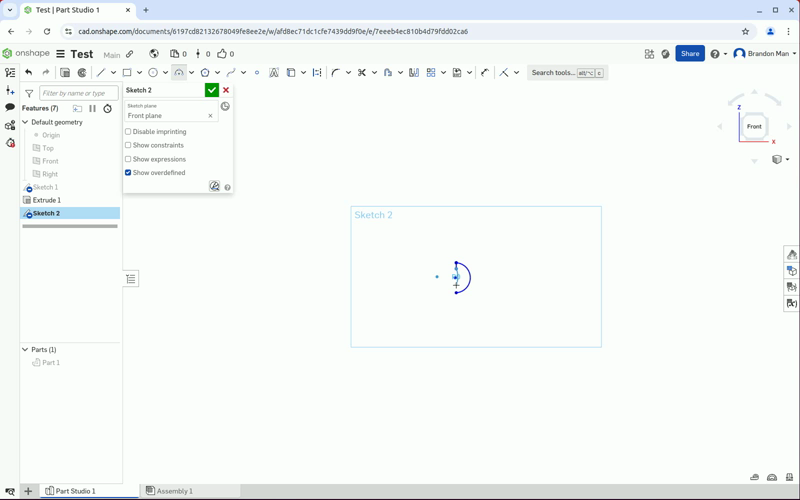
scroll(-6)
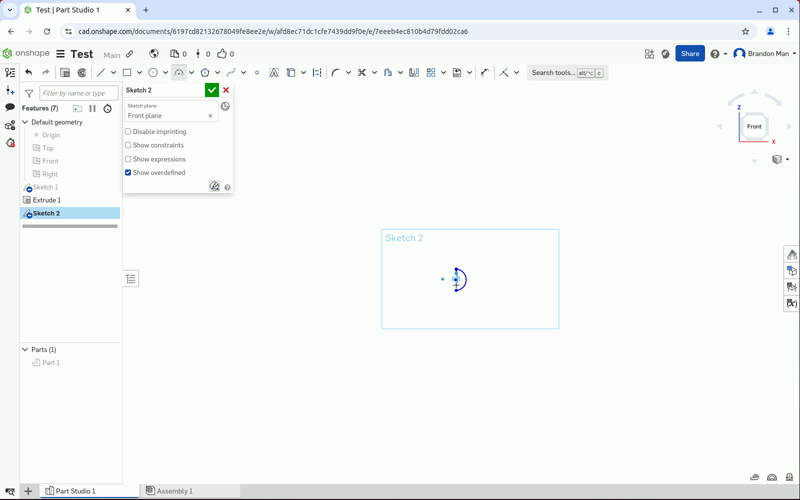
scroll(-6)
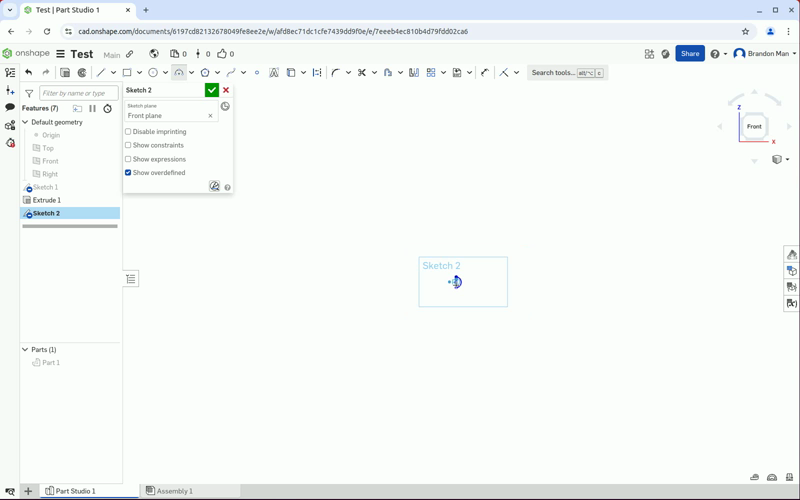
scroll(-6)
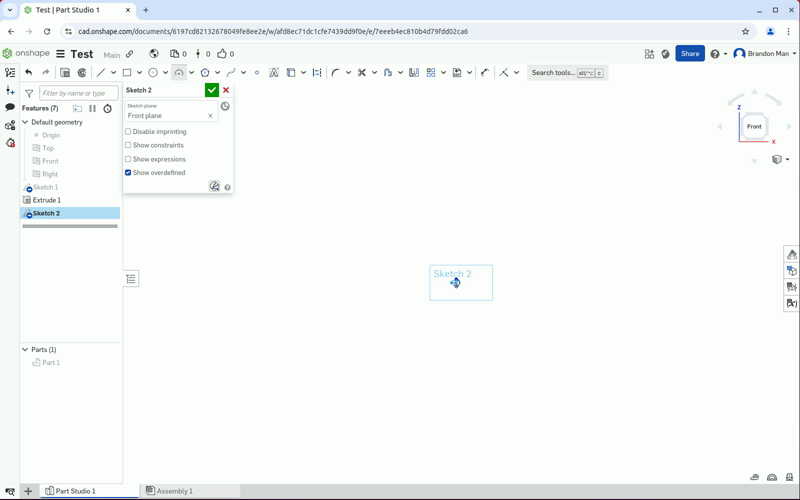
mouse_move(458, 282)
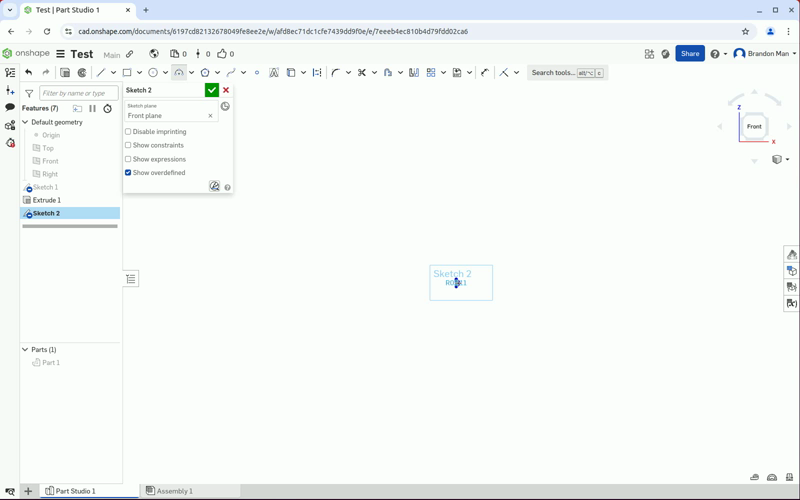
scroll(6)
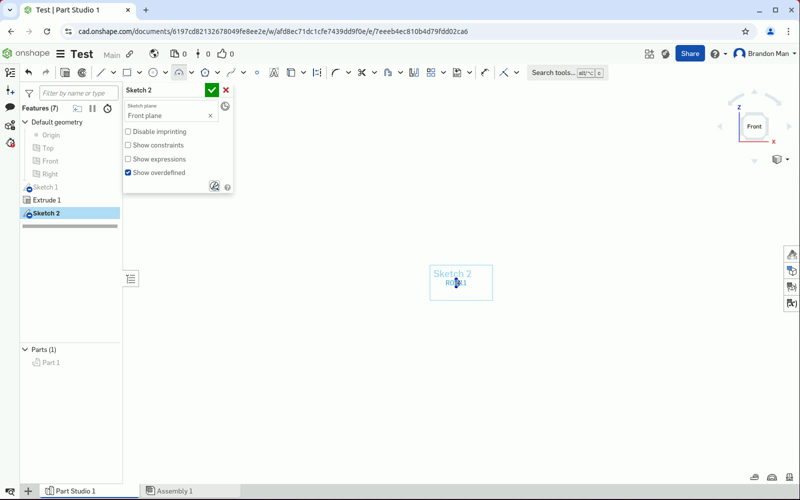
scroll(6)
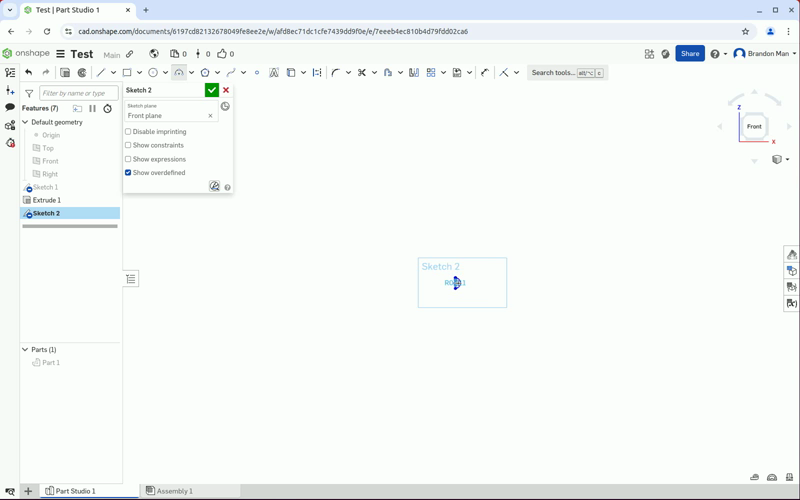
scroll(6)
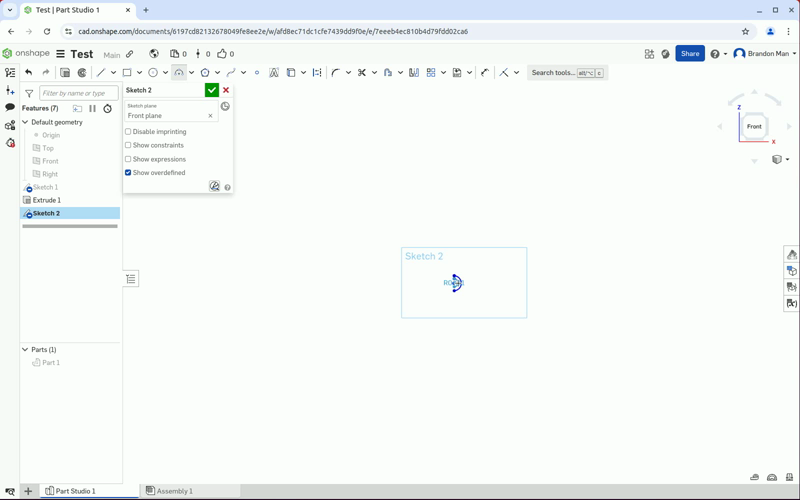
scroll(6)
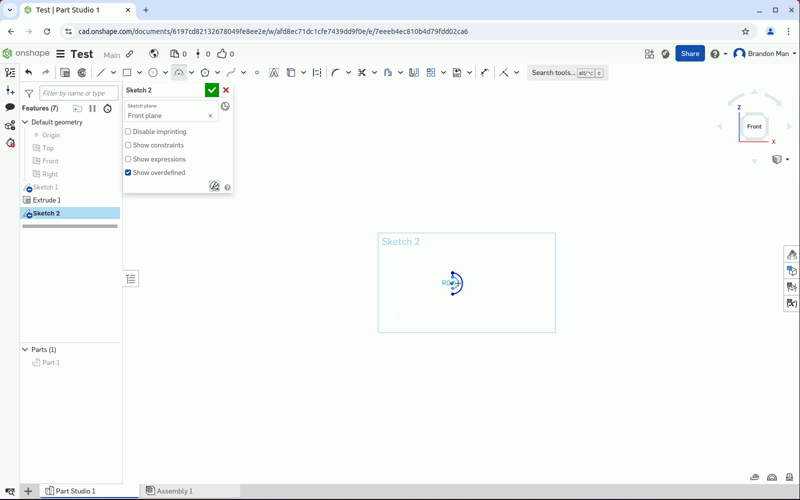
scroll(6)
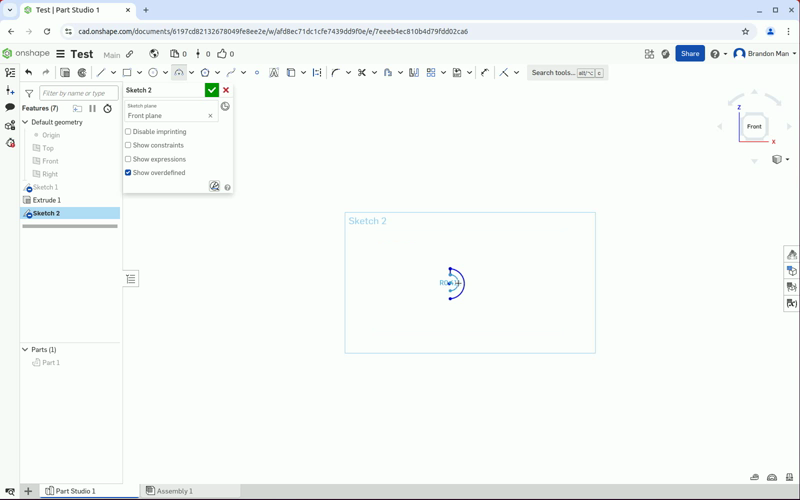
scroll(6)
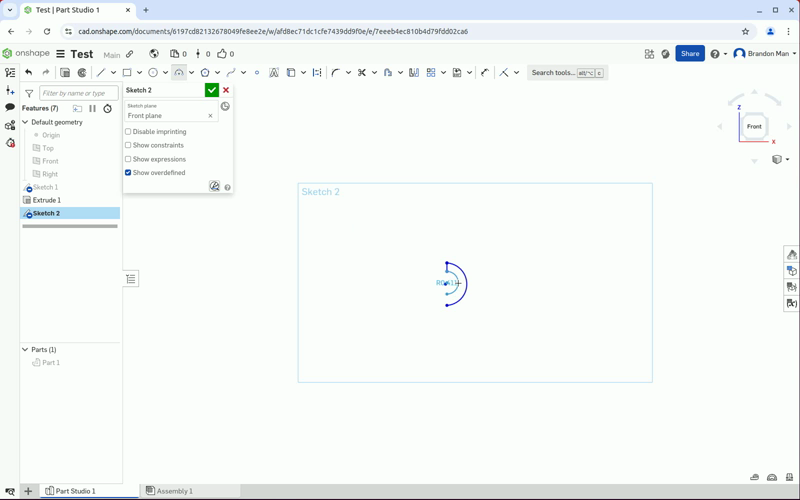
scroll(6)
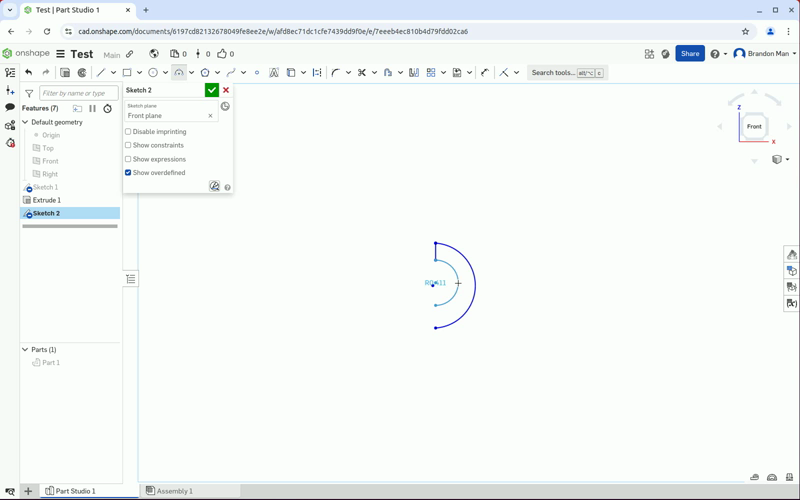
click(458, 282)
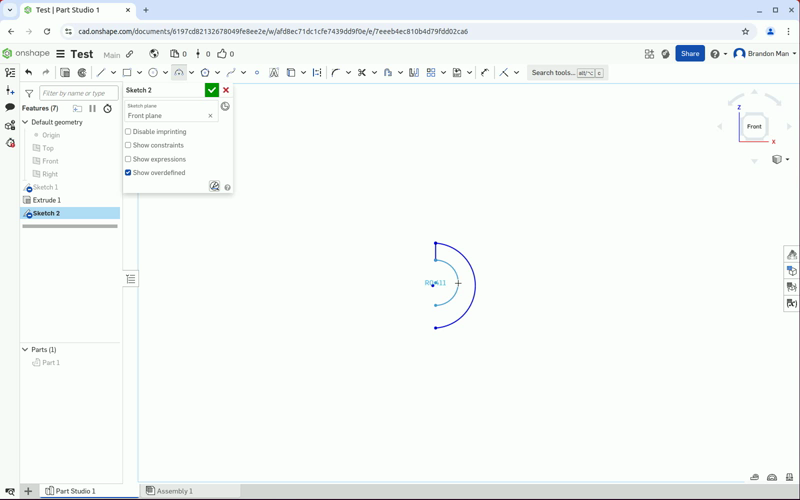
scroll(-6)
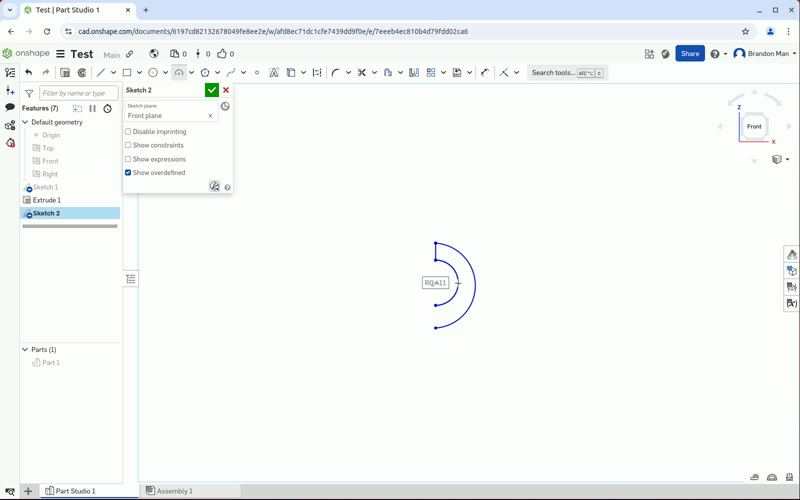
scroll(-6)
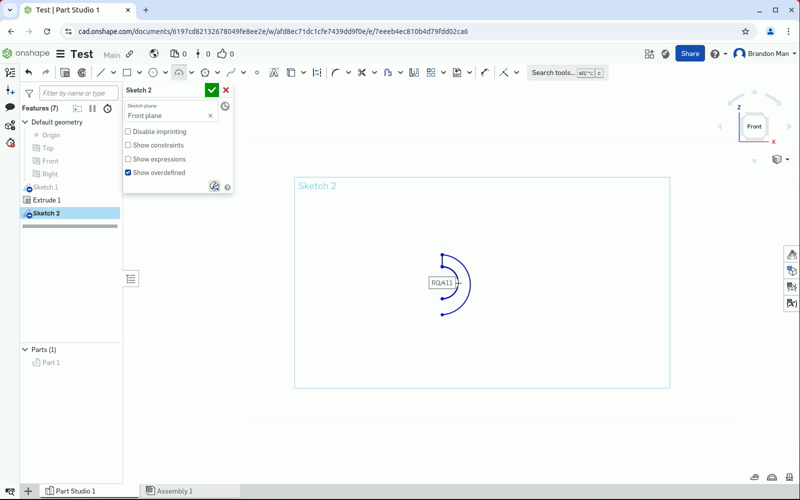
scroll(-6)
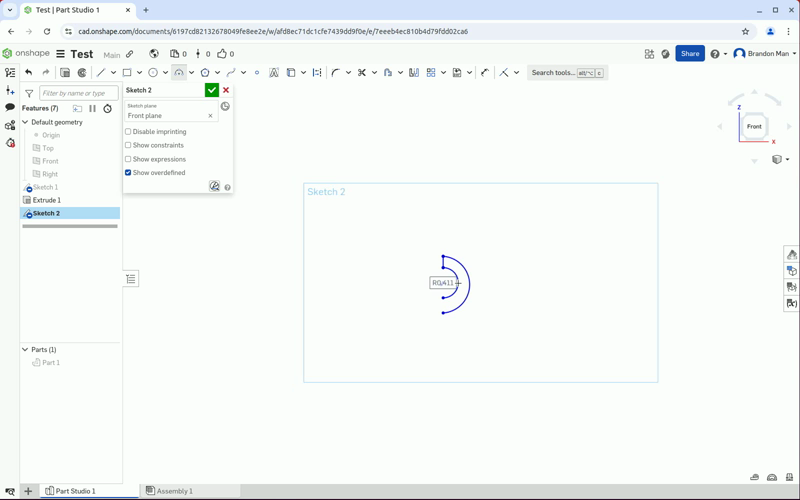
scroll(-6)
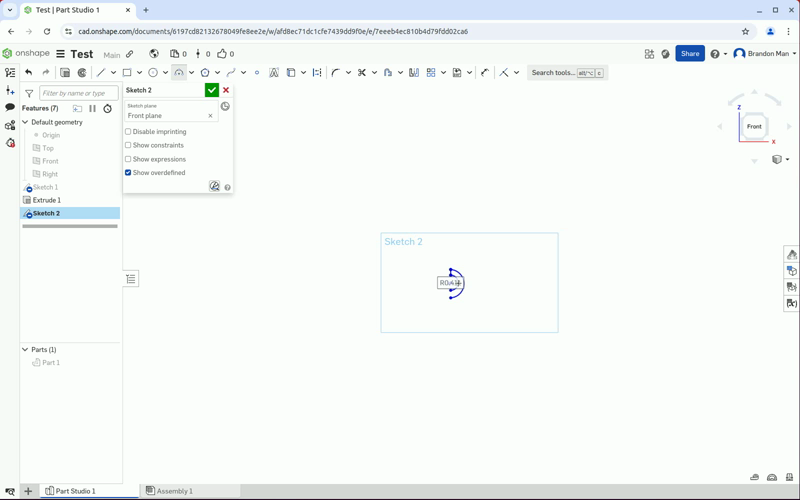
scroll(-6)
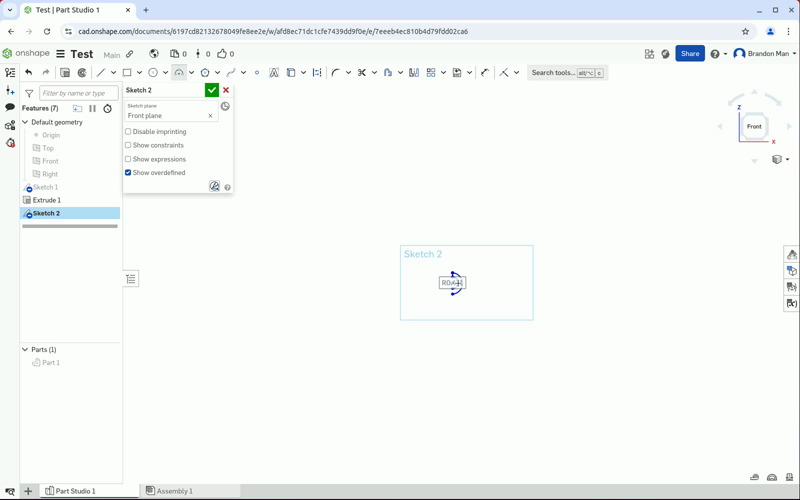
scroll(-6)
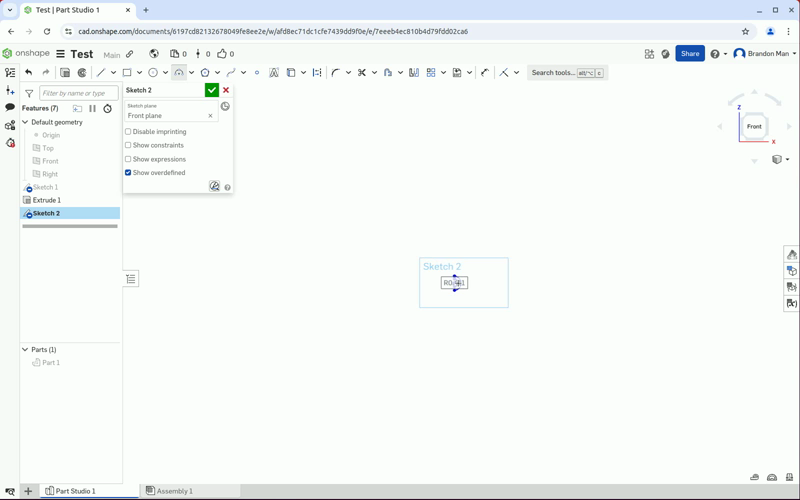
scroll(-6)
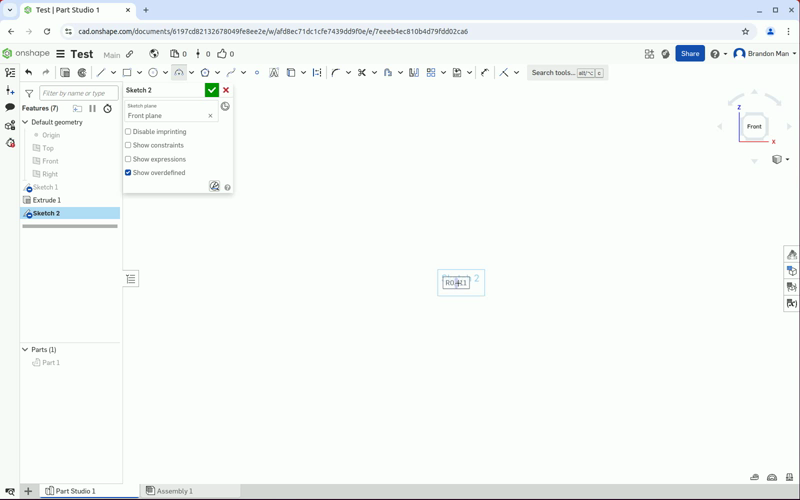
key_up(shift)
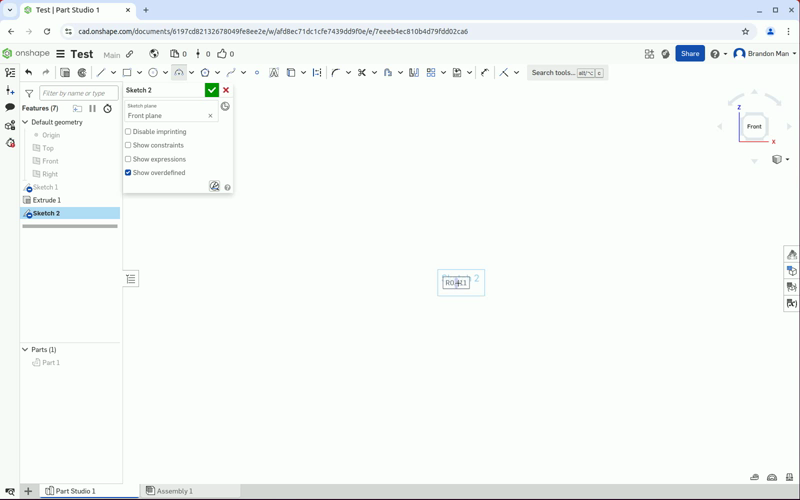
key(esc)
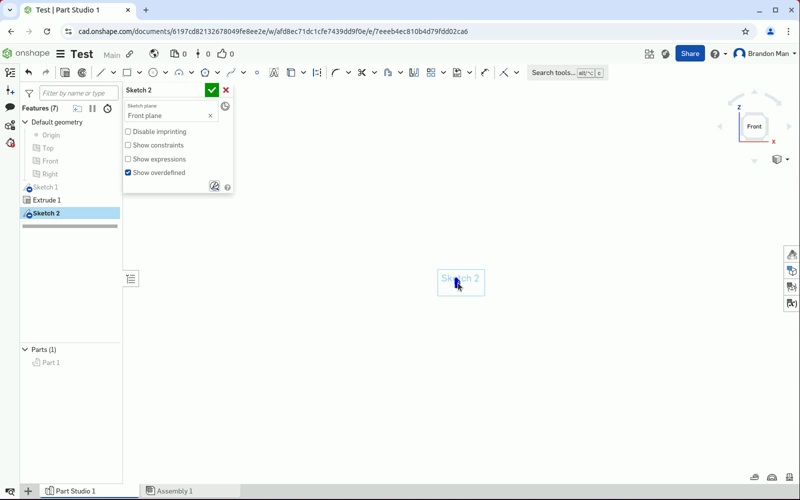
key(l)
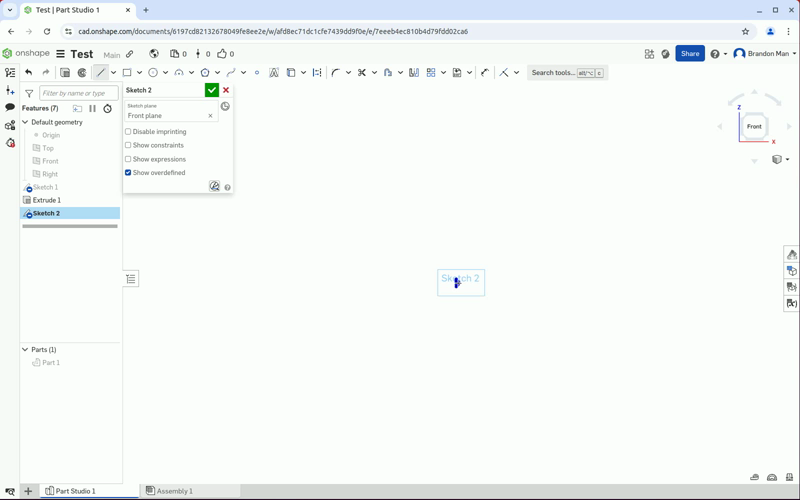
mouse_move(456, 284)
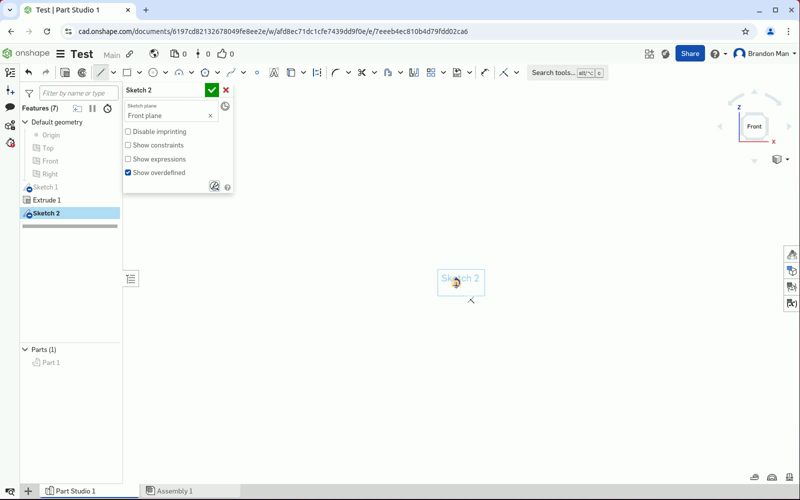
scroll(6)
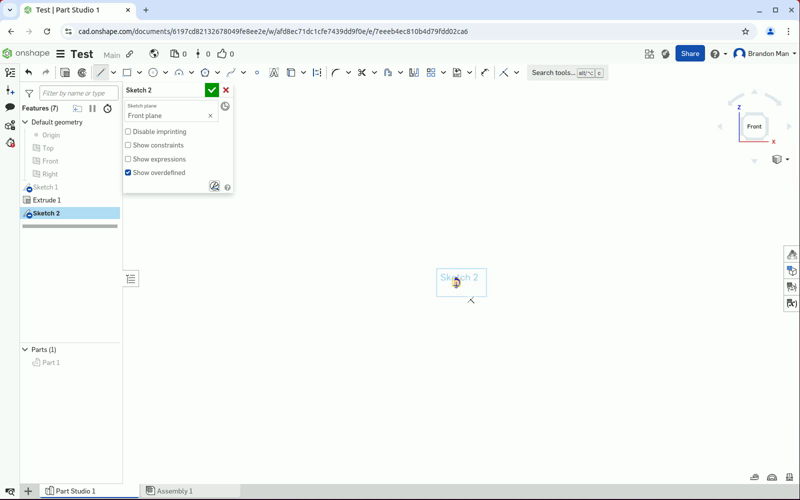
scroll(6)
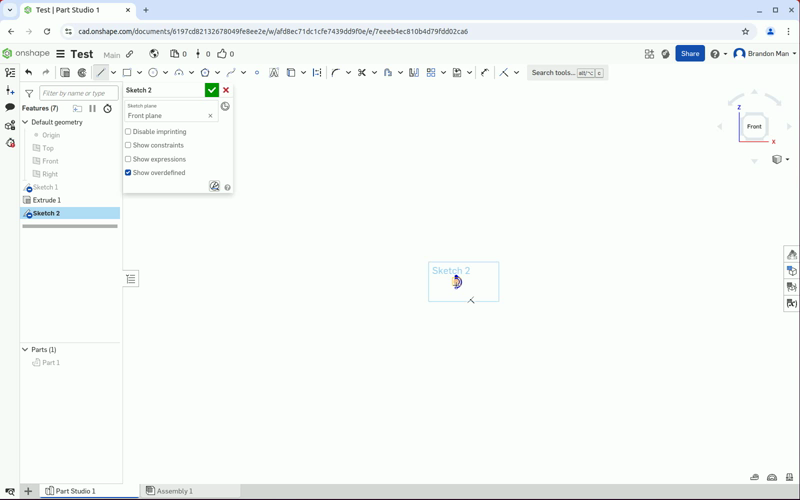
scroll(6)
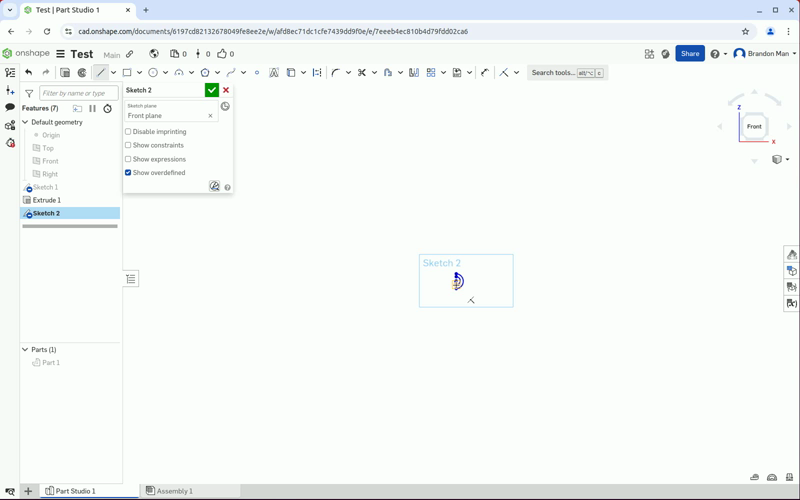
scroll(6)
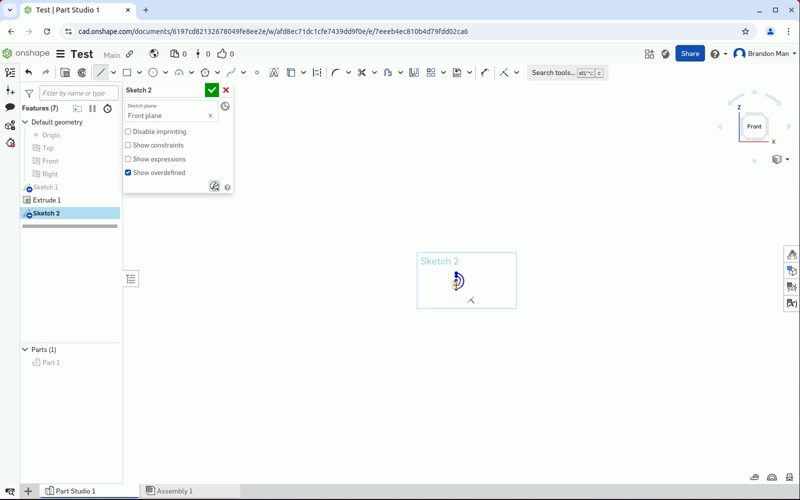
scroll(6)
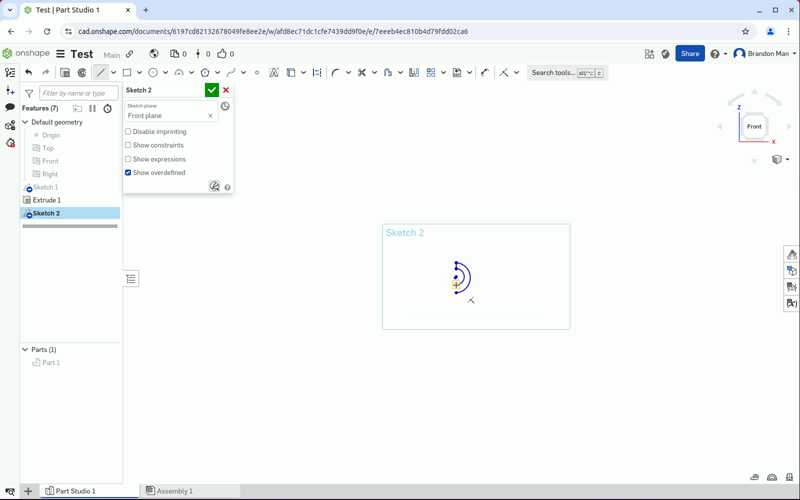
scroll(6)
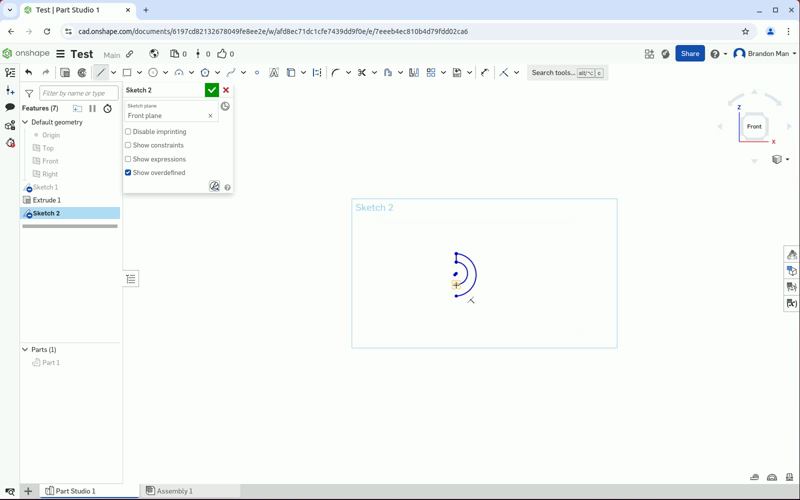
scroll(6)
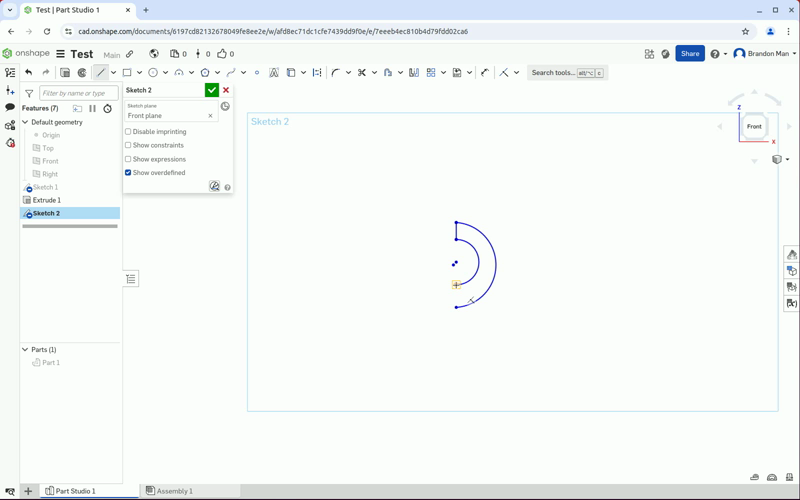
click(456, 284)
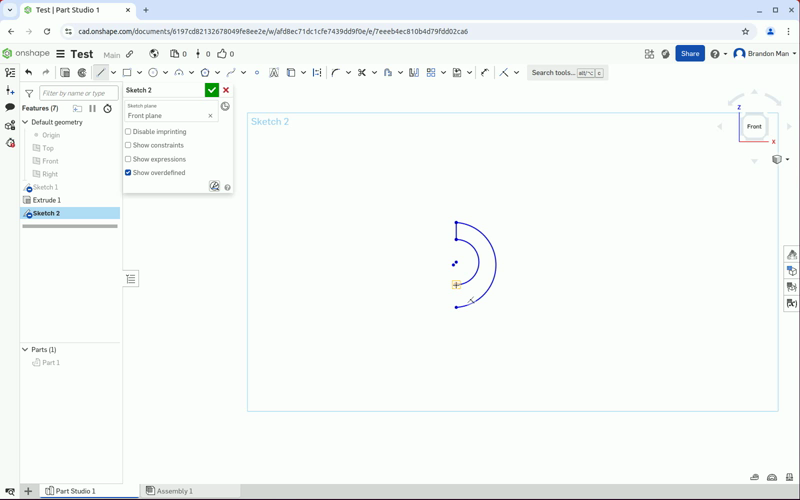
scroll(-6)
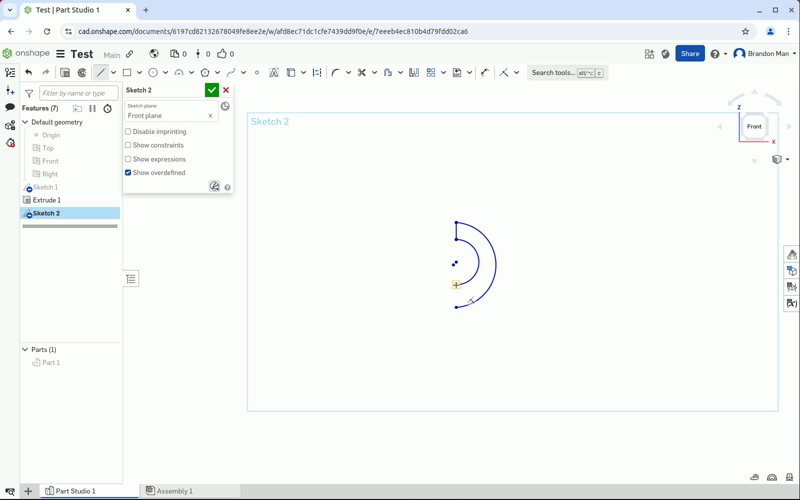
scroll(-6)
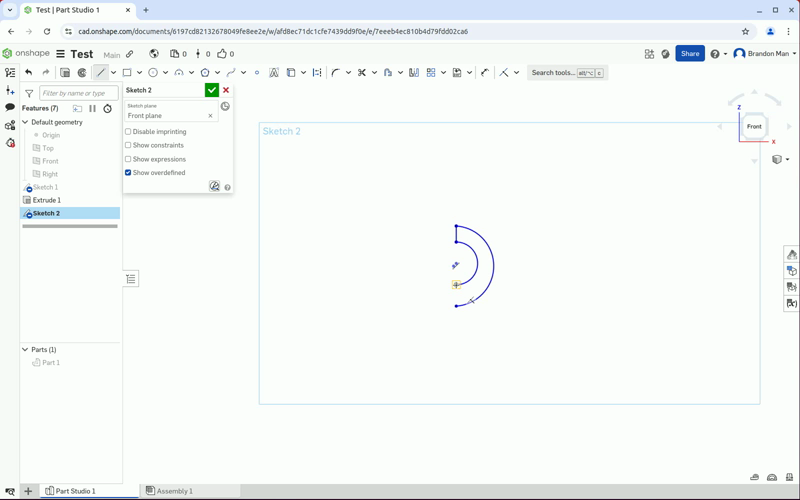
scroll(-6)
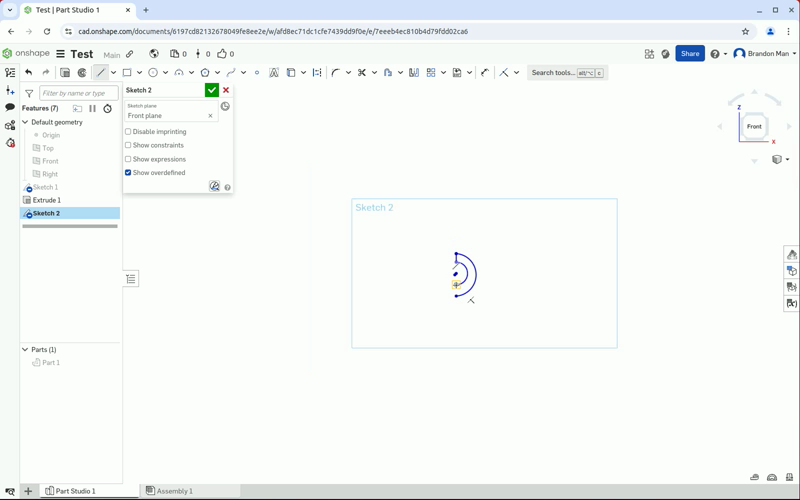
scroll(-6)
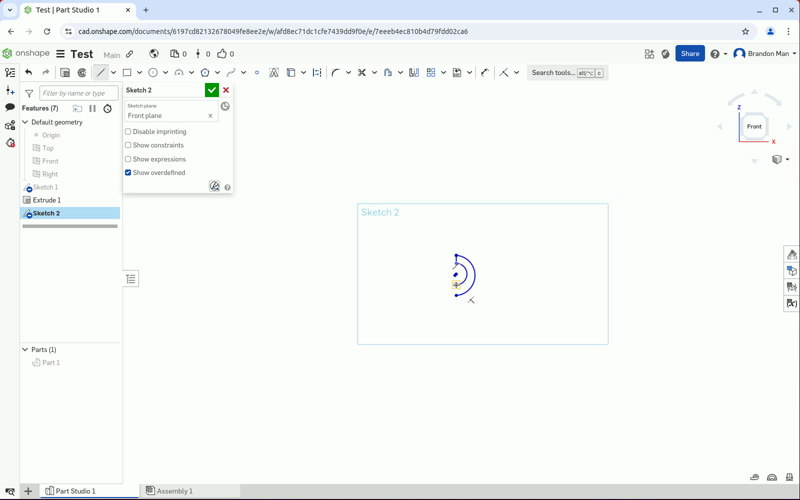
scroll(-6)
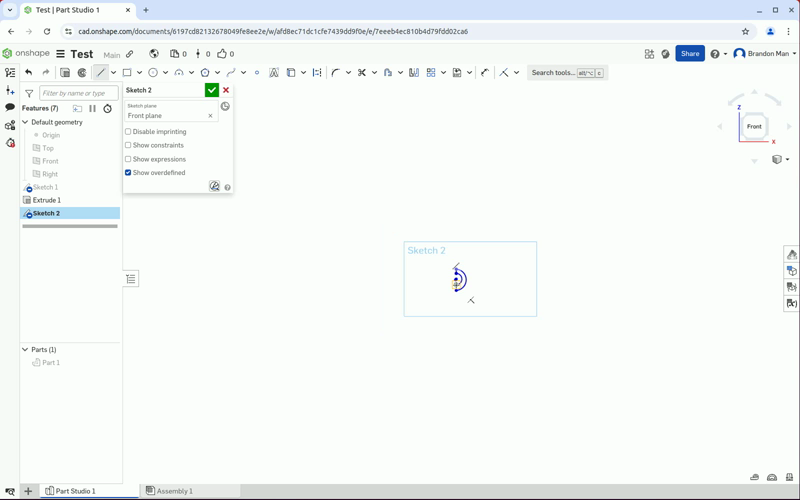
scroll(-6)
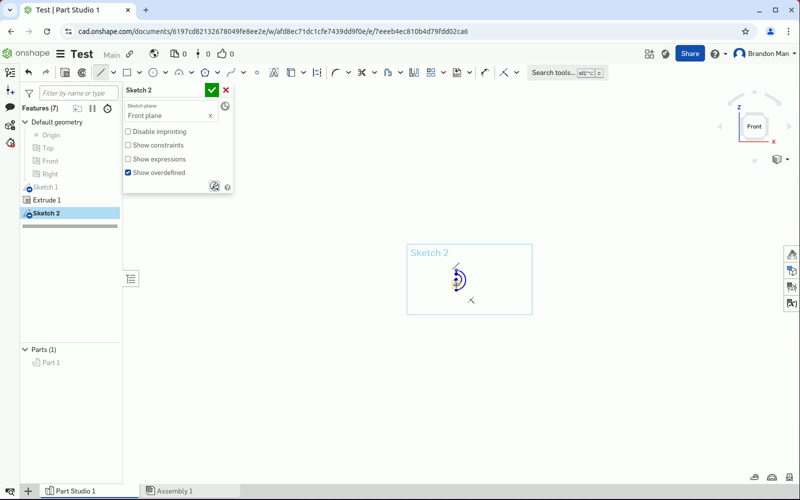
scroll(-6)
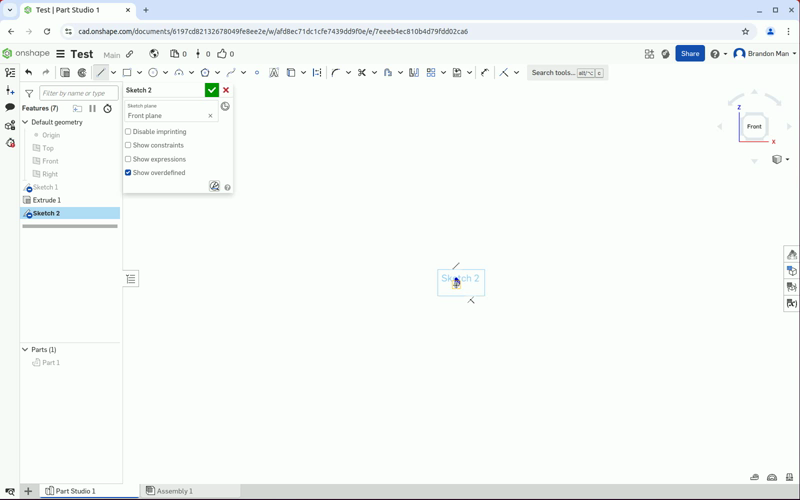
mouse_move(486, 284)
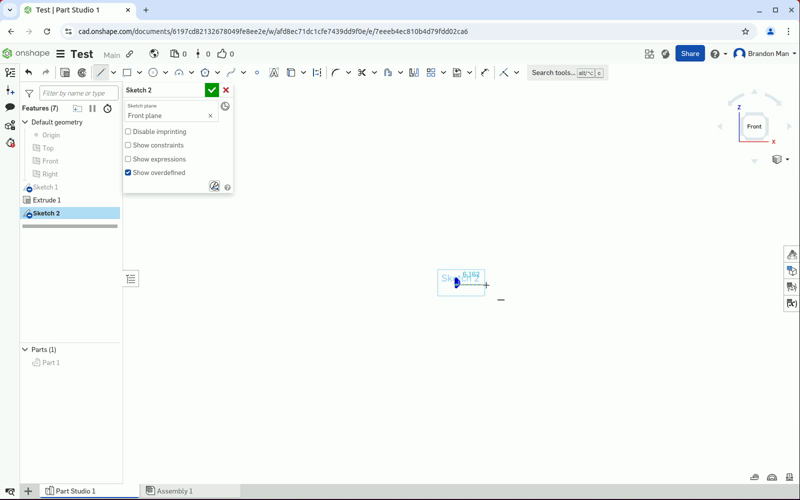
key_down(shift)
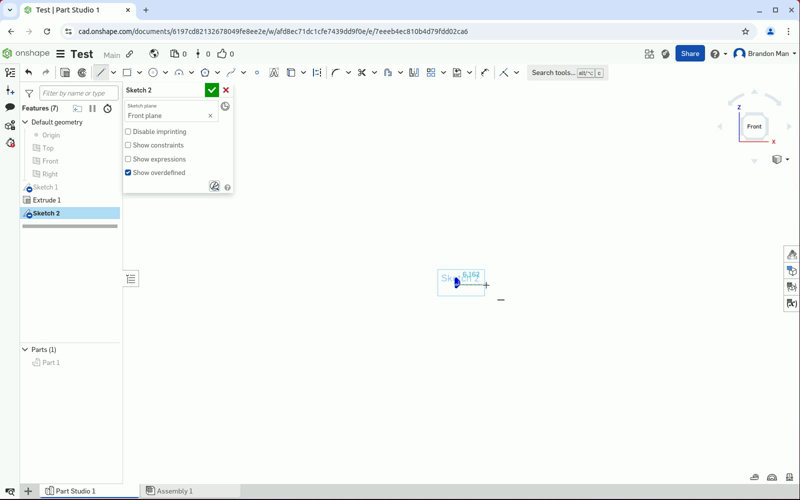
mouse_move(456, 286)
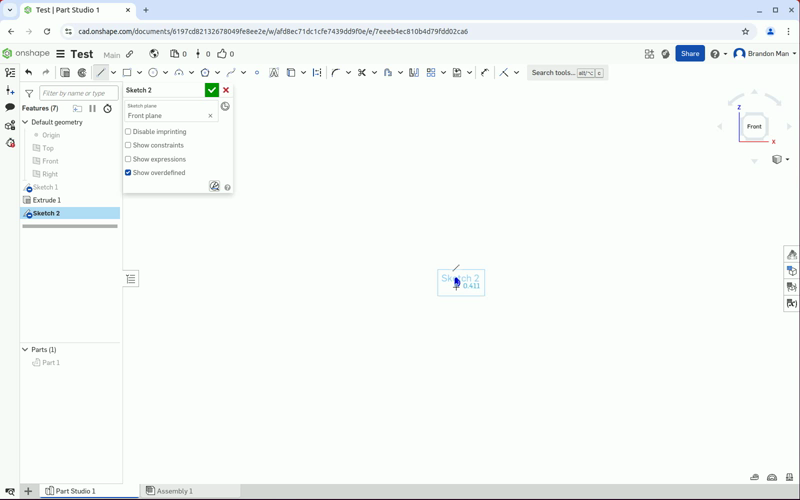
scroll(6)
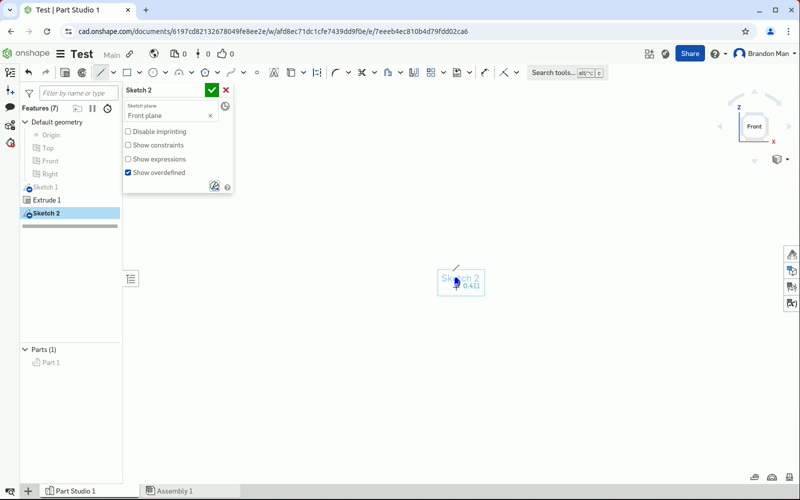
scroll(6)
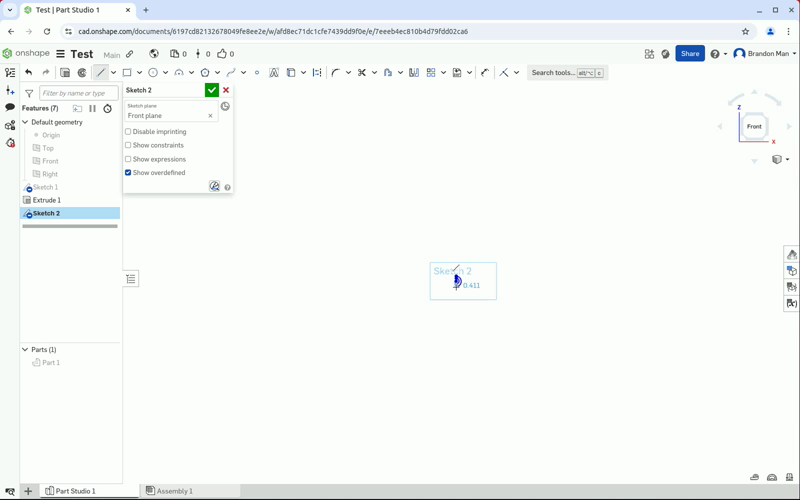
scroll(6)
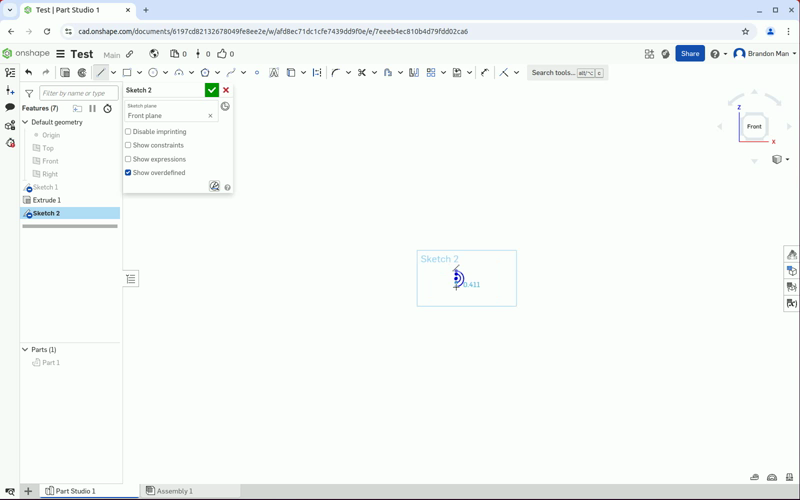
scroll(6)
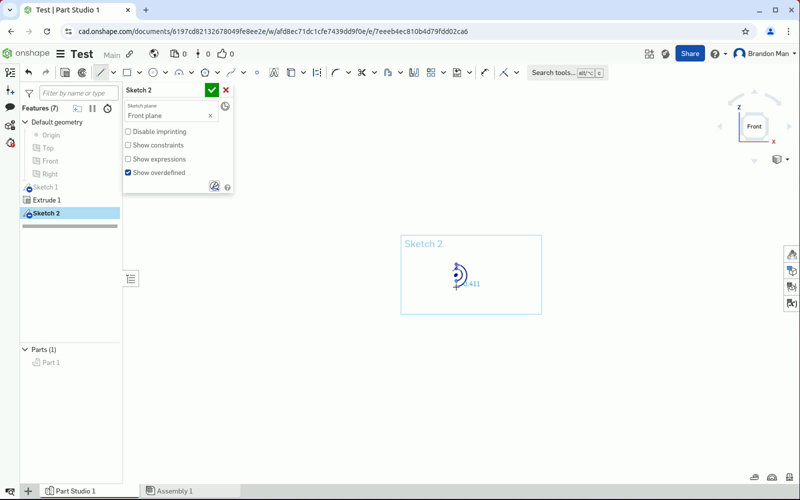
scroll(6)
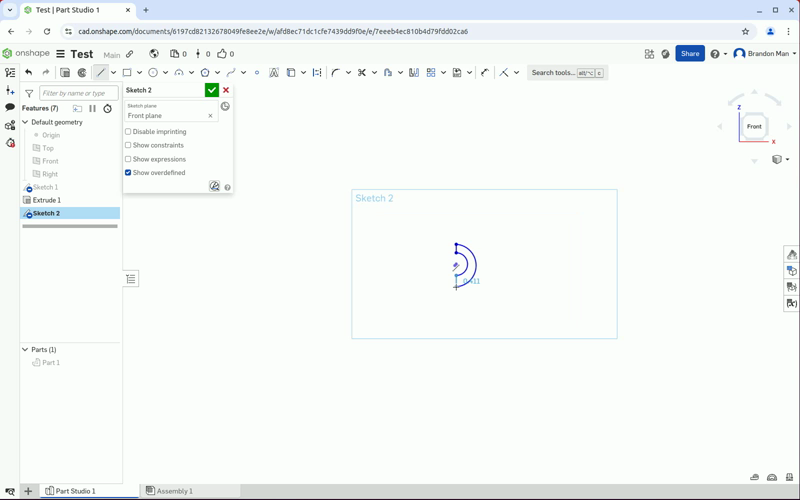
scroll(6)
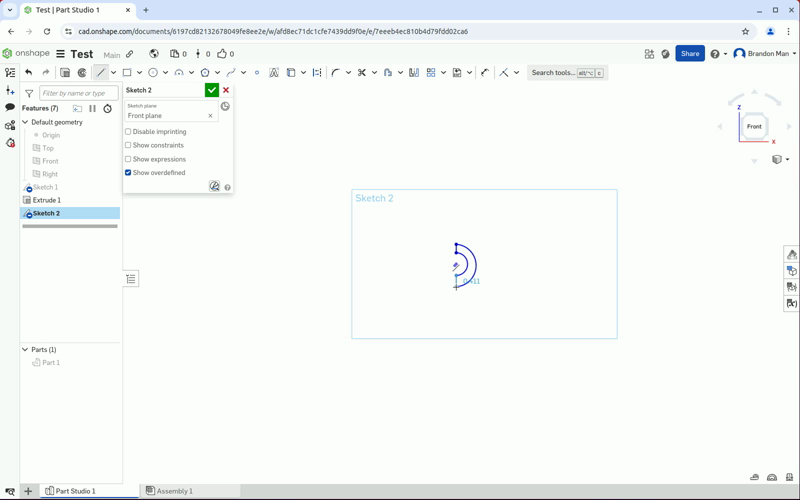
scroll(6)
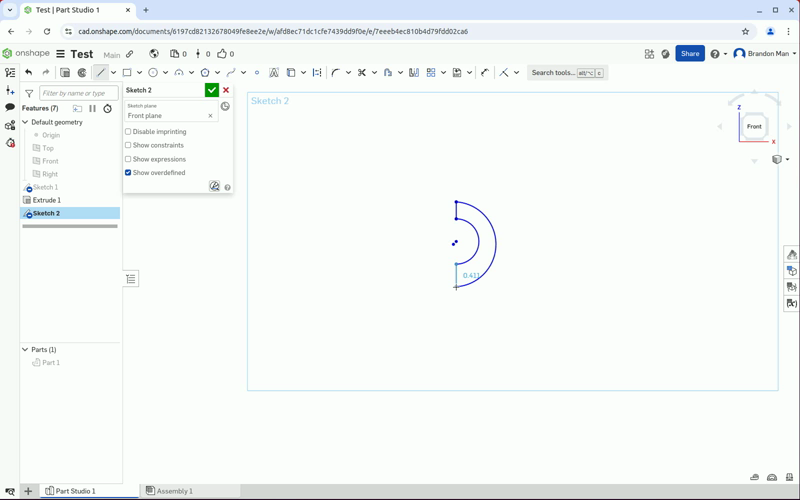
key_up(shift)
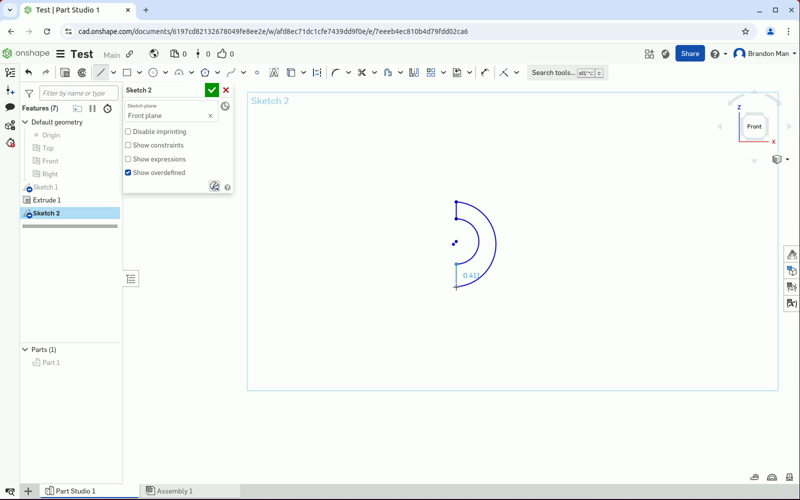
click(456, 286)
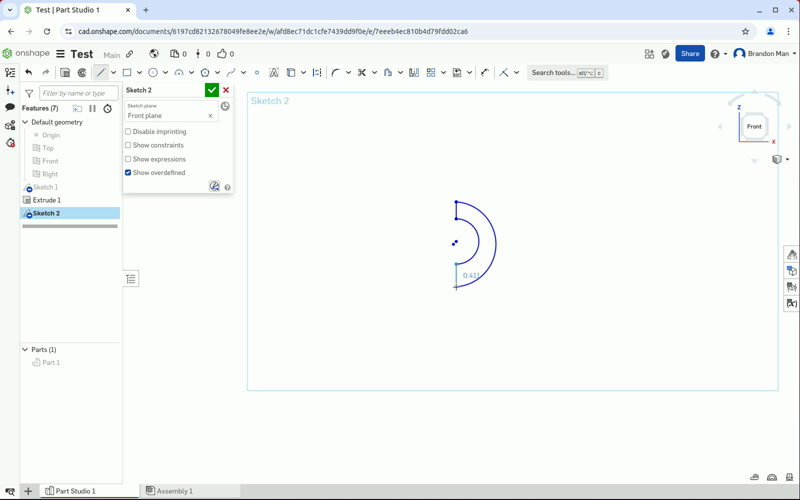
scroll(-6)
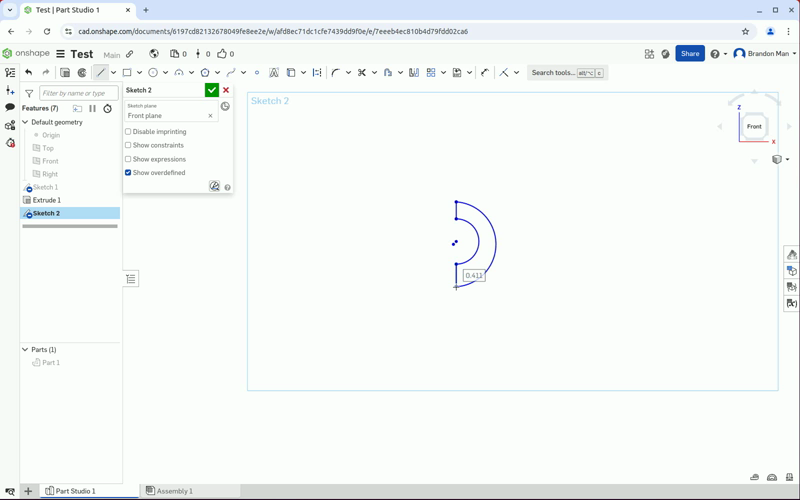
scroll(-6)
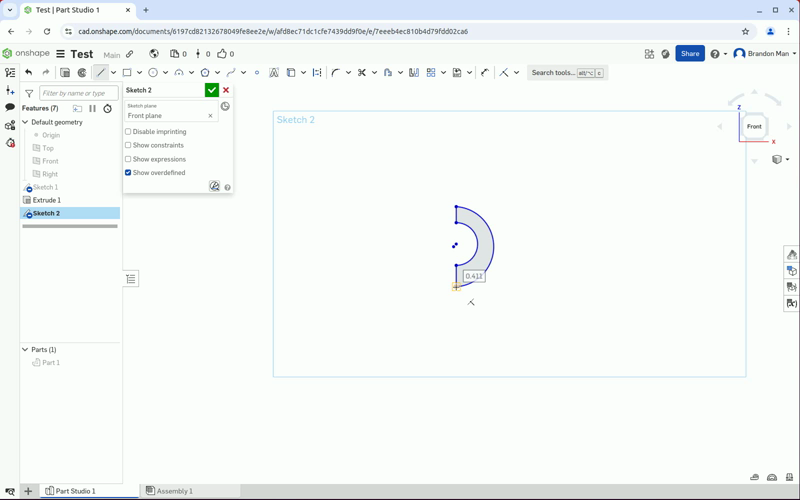
scroll(-6)
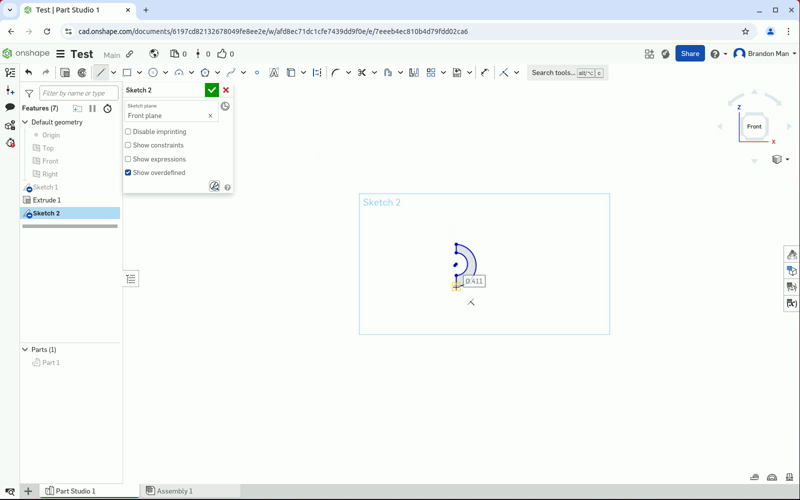
scroll(-6)
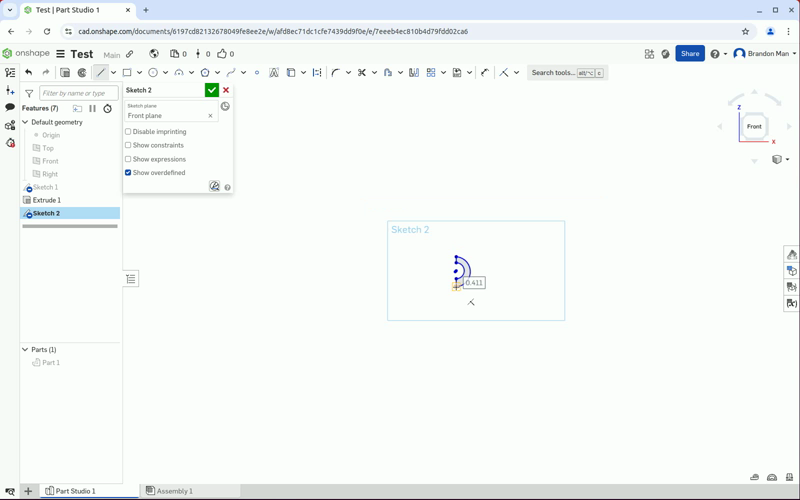
scroll(-6)
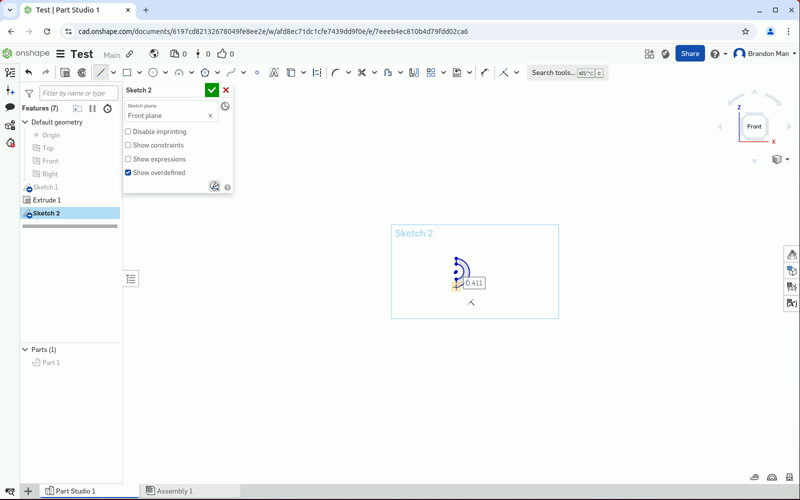
scroll(-6)
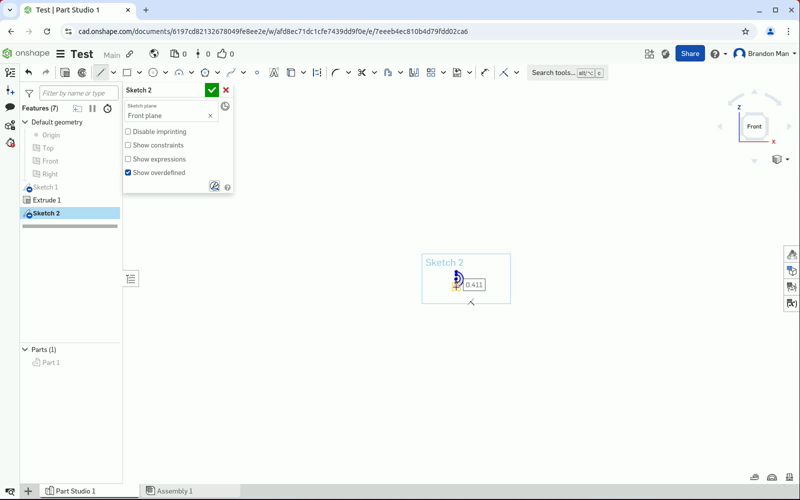
scroll(-6)
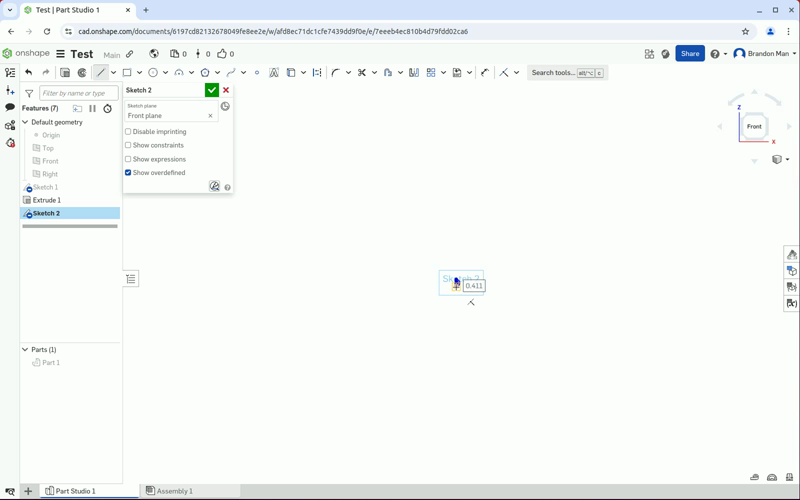
key(esc)
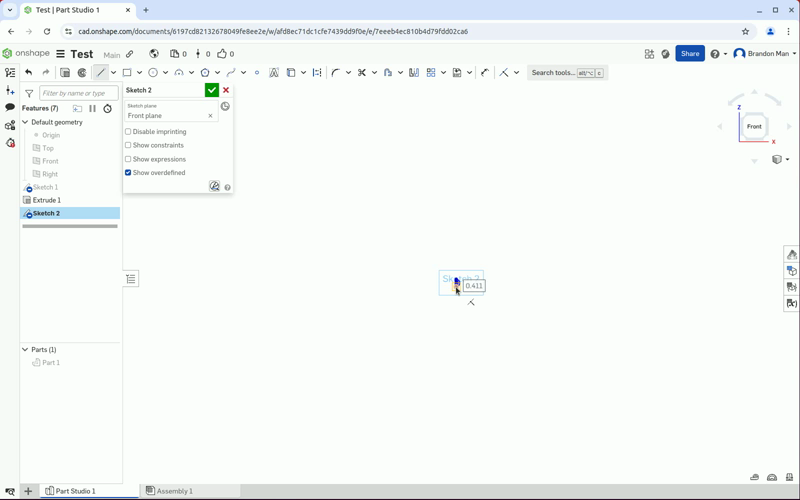
mouse_move(456, 279)
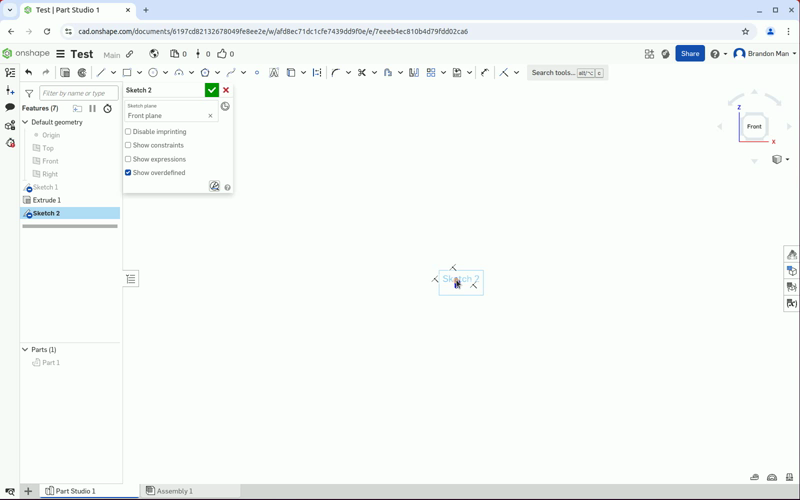
scroll(6)
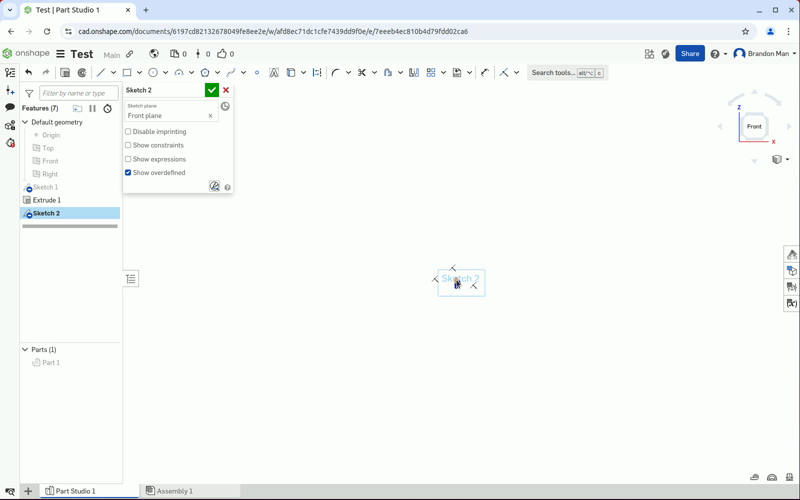
scroll(6)
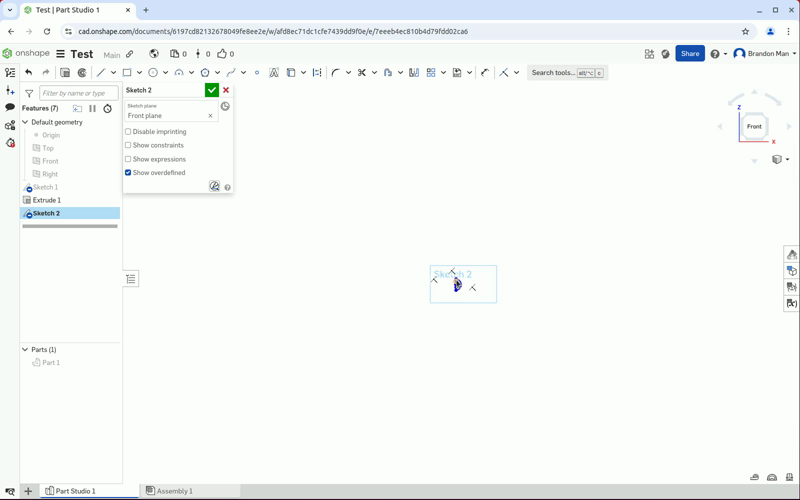
scroll(6)
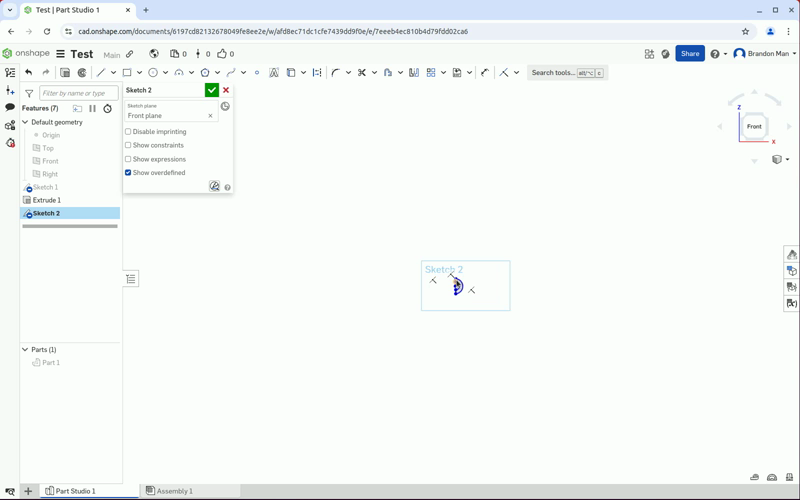
scroll(6)
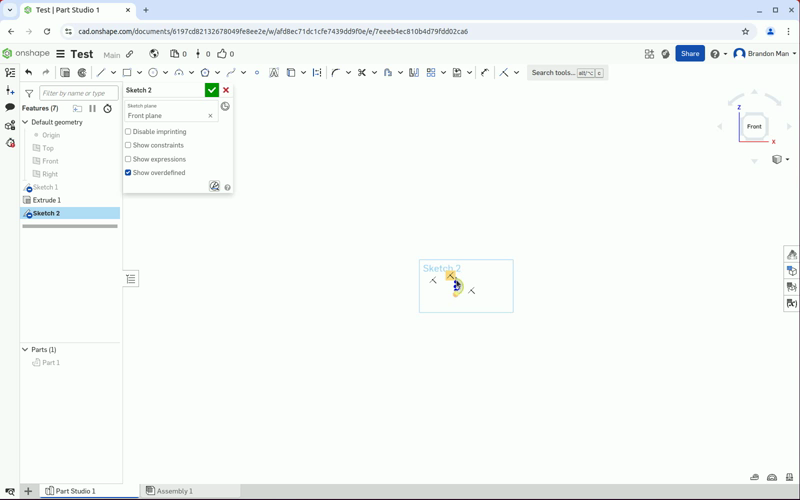
scroll(6)
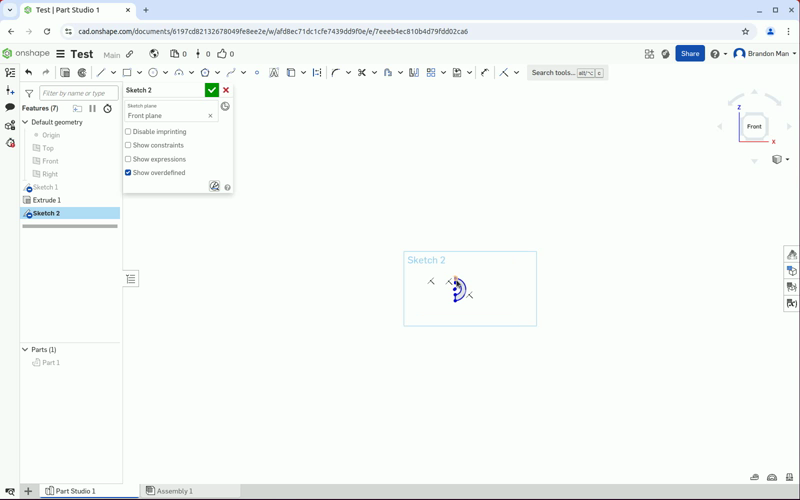
scroll(6)
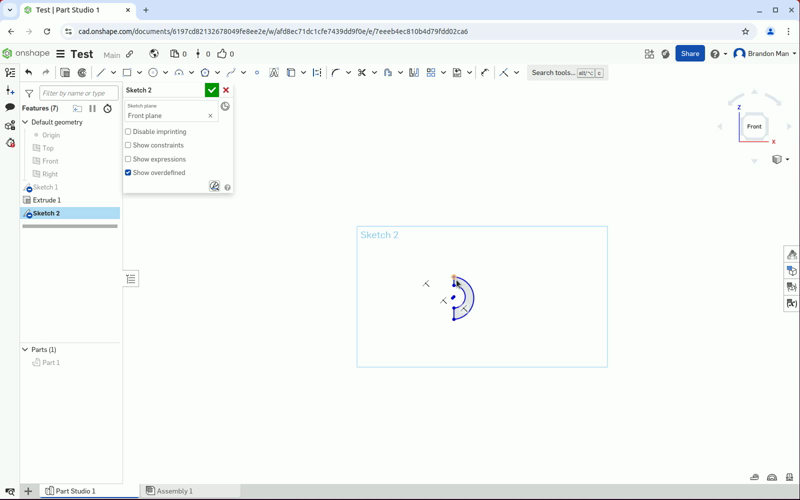
scroll(6)
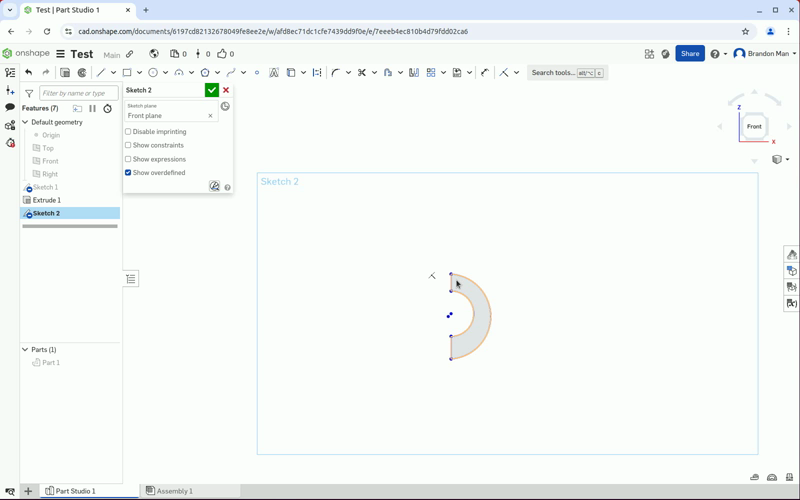
click(456, 279)
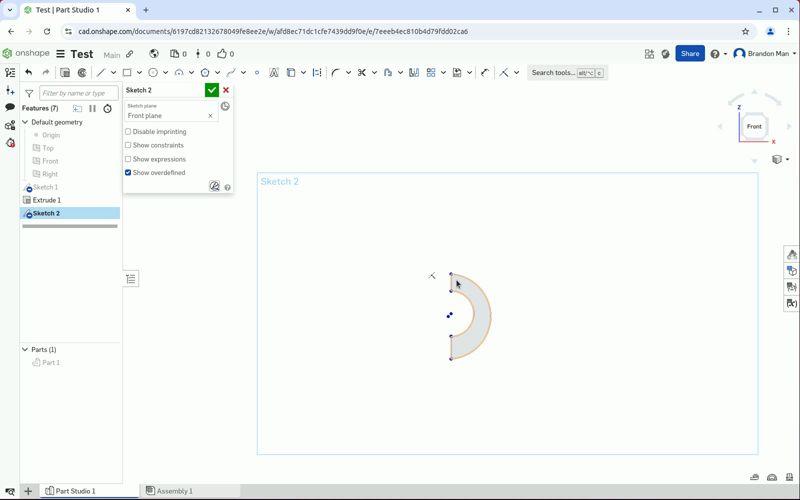
scroll(-6)
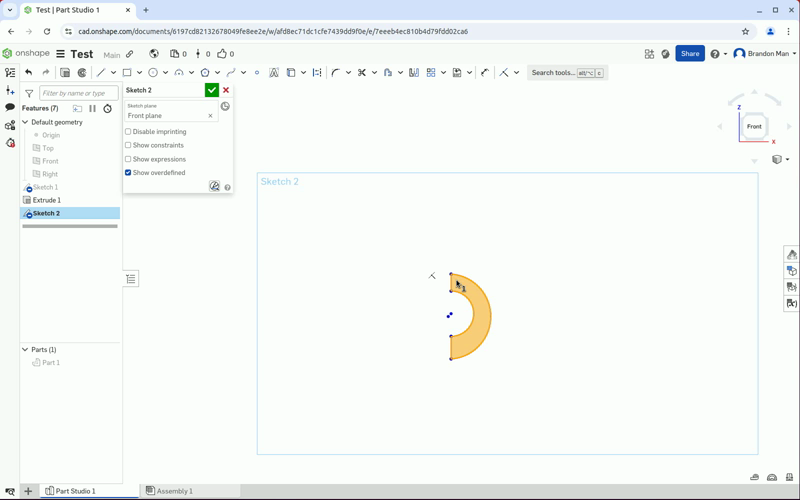
scroll(-6)
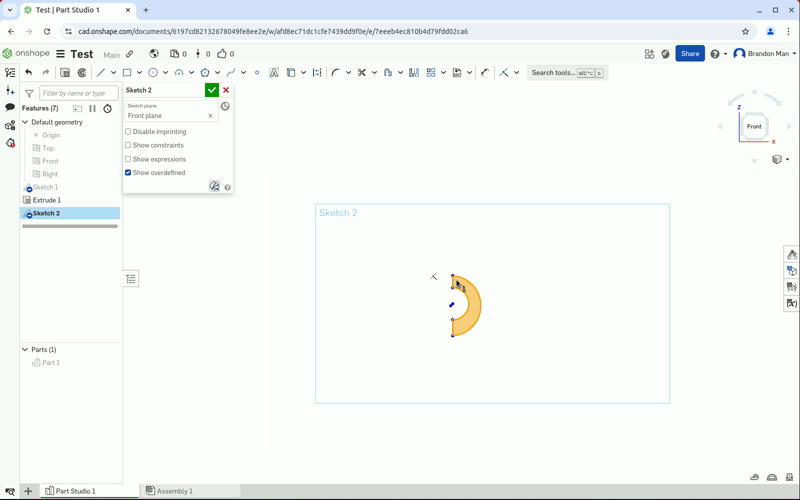
scroll(-6)
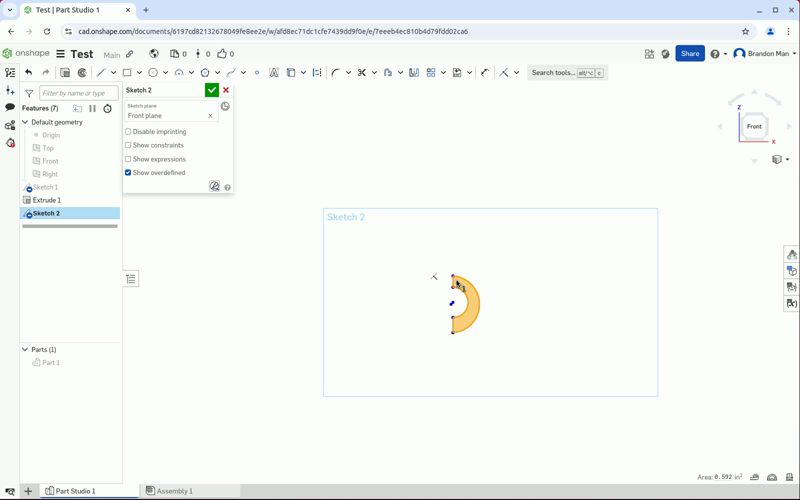
scroll(-6)
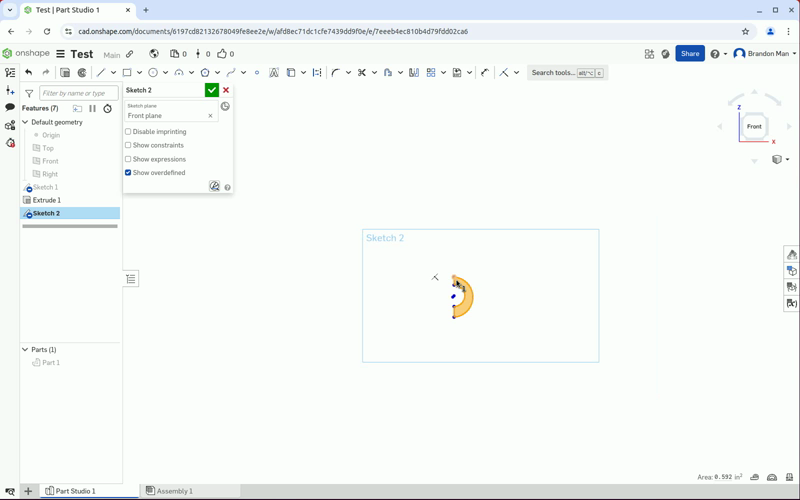
scroll(-6)
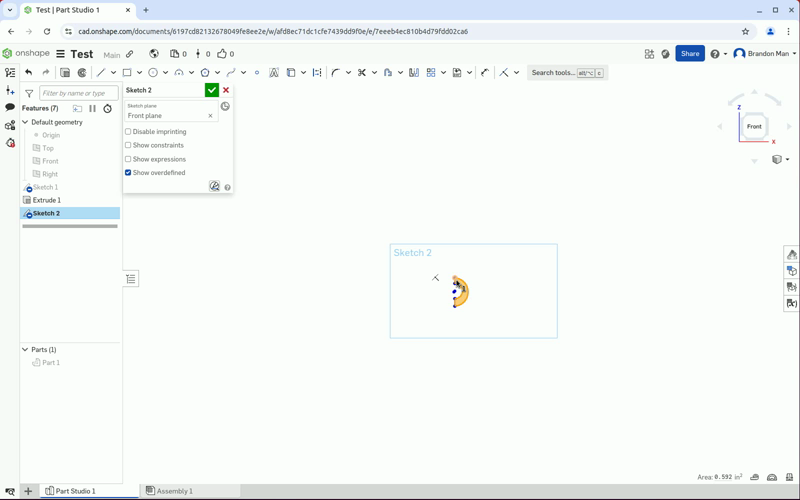
scroll(-6)
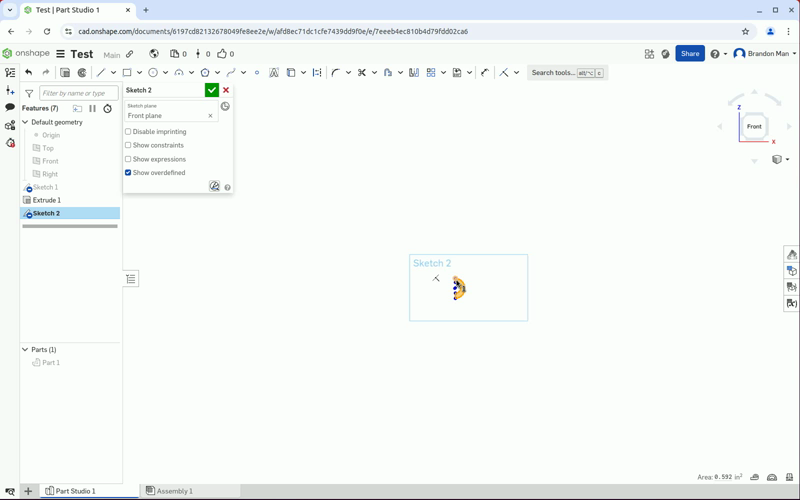
scroll(-6)
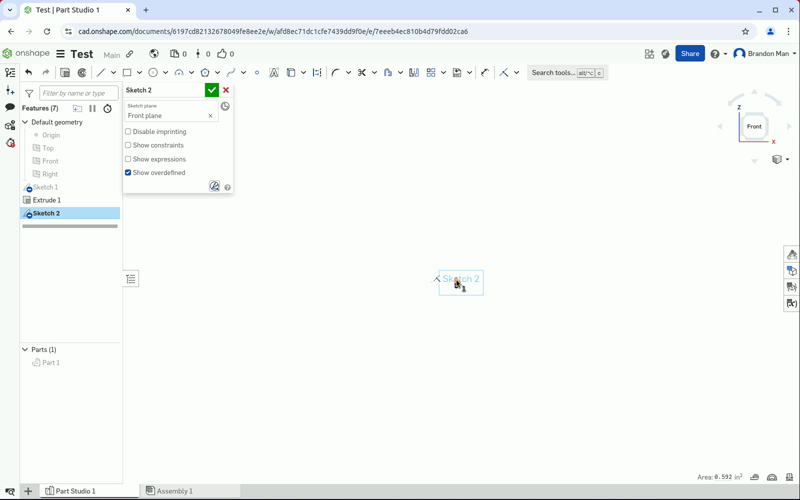
mouse_move(73, 352)
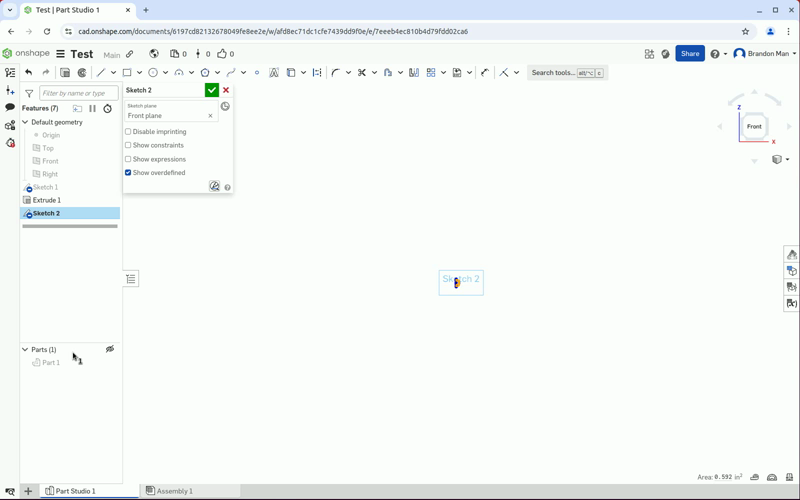
key(shift+y)
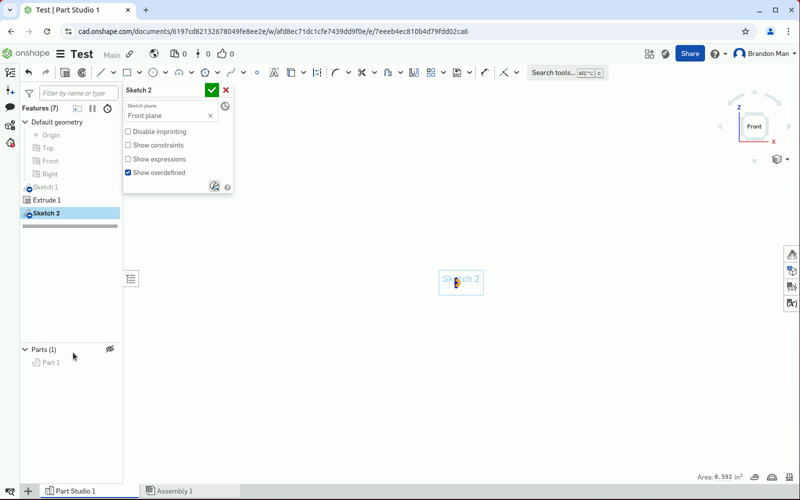
key(shift+e)
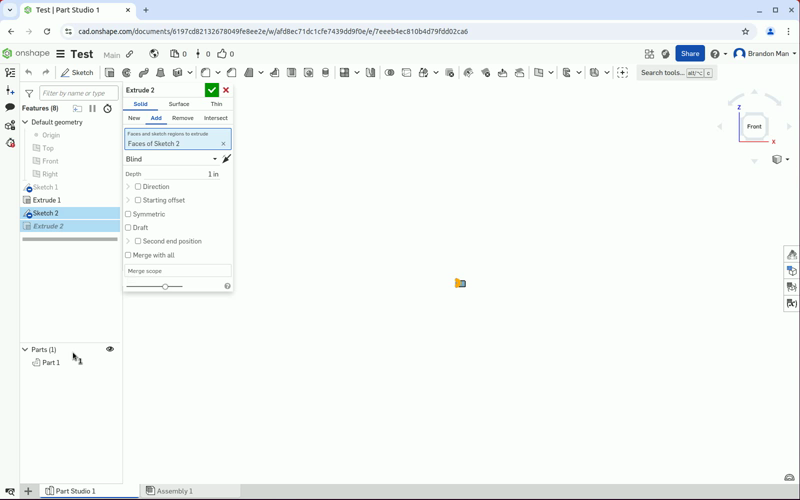
mouse_move(143, 106)
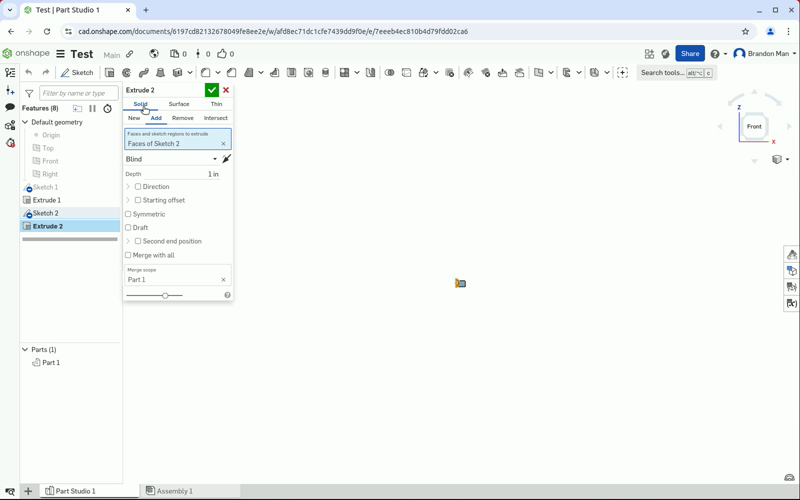
click(143, 106)
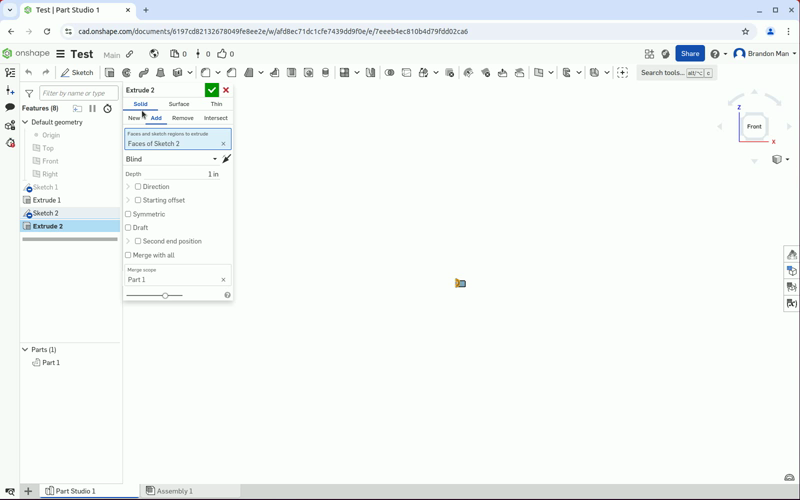
mouse_move(137, 120)
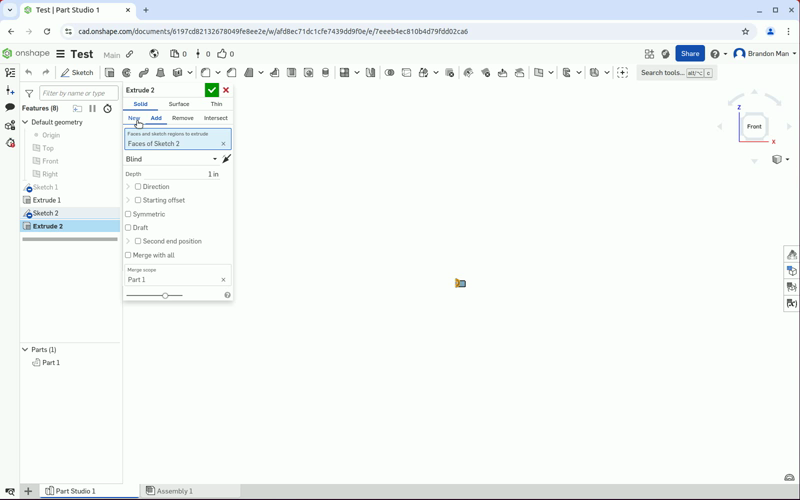
click(137, 120)
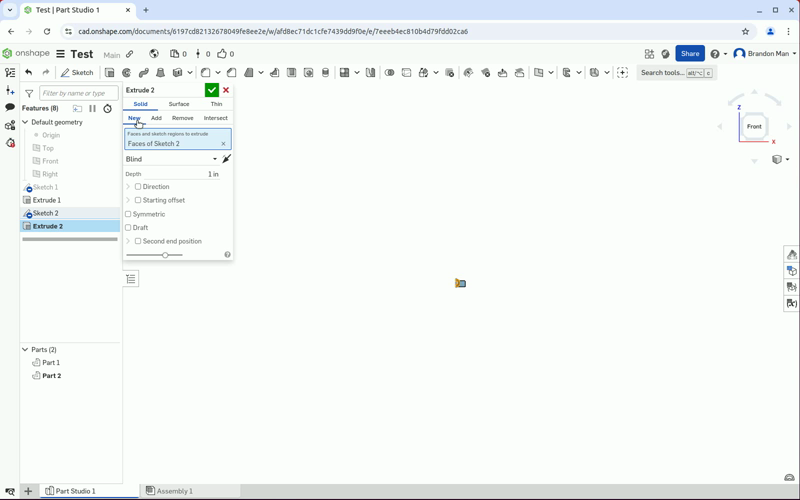
key(tab, 4)
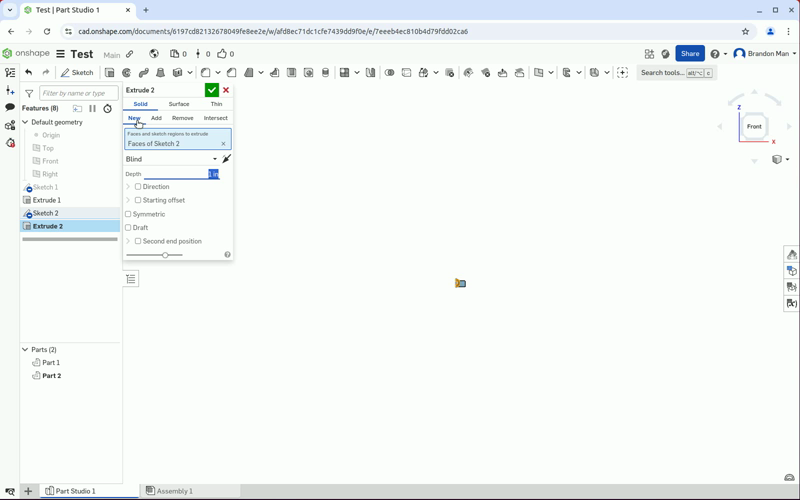
text(46.216)
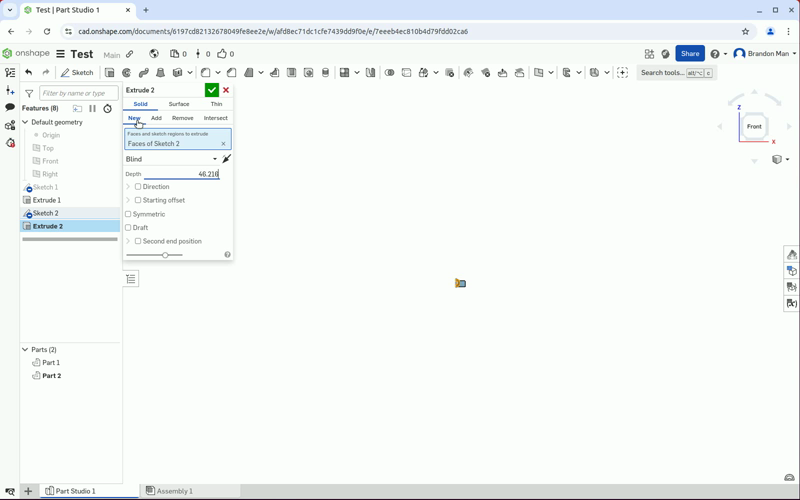
key(tab, 3)
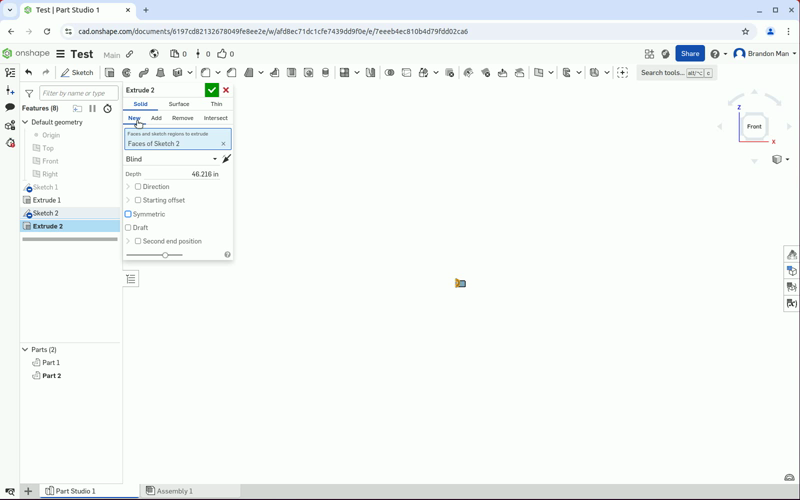
key(space)
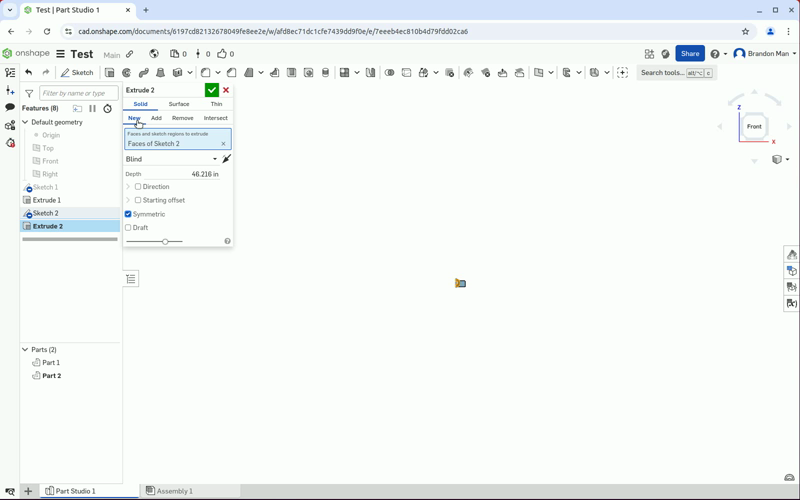
key(enter)
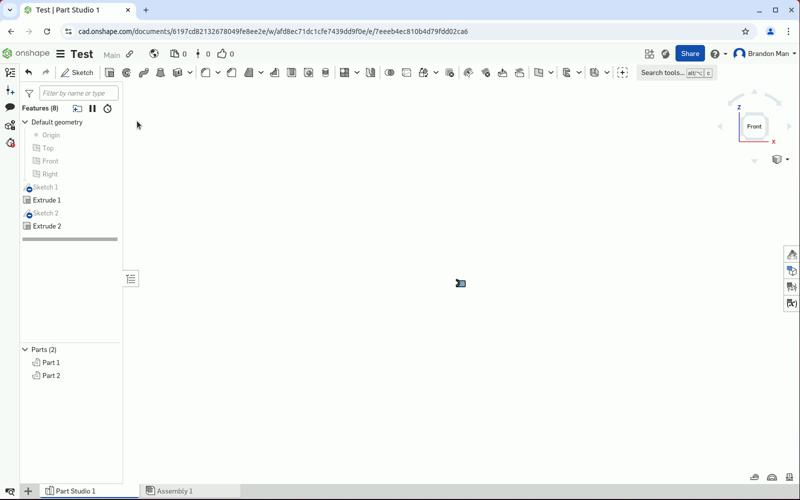
key(shift+h)
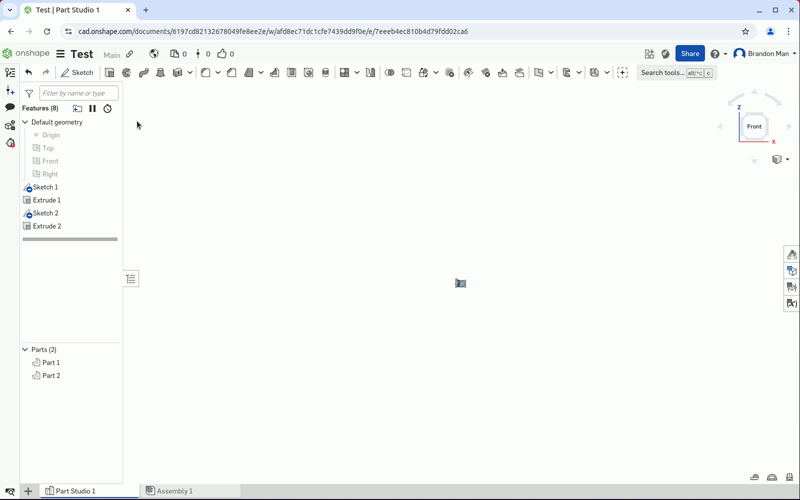
key(shift+h)
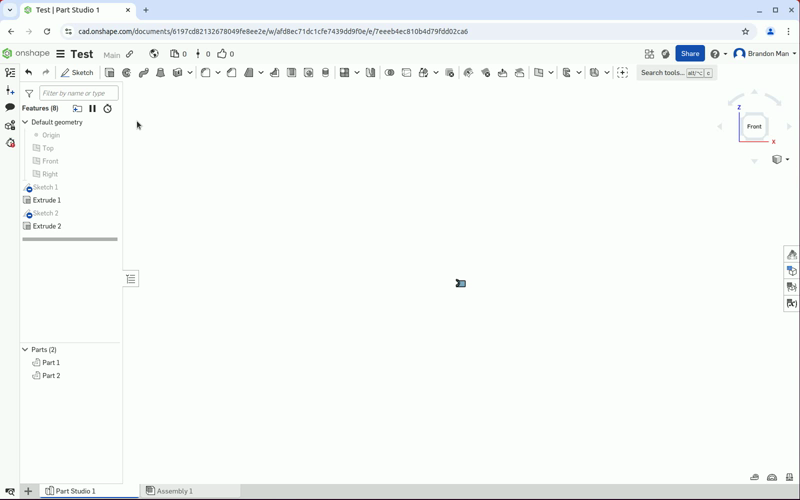
mouse_move(73, 189)
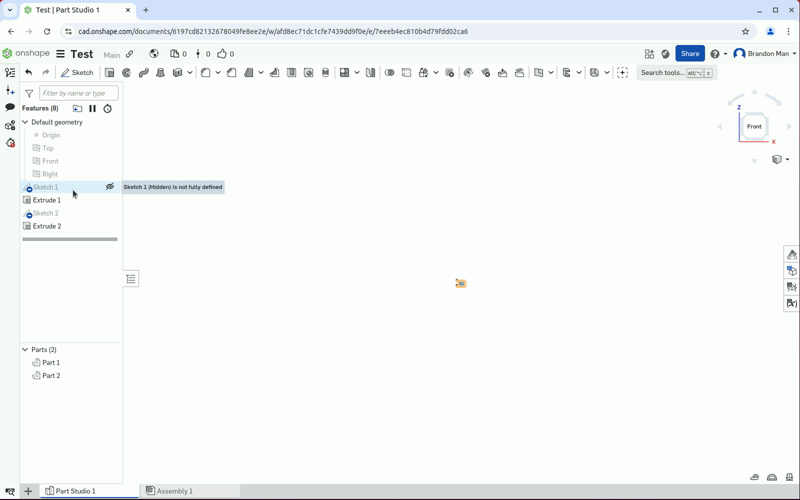
click(73, 189)
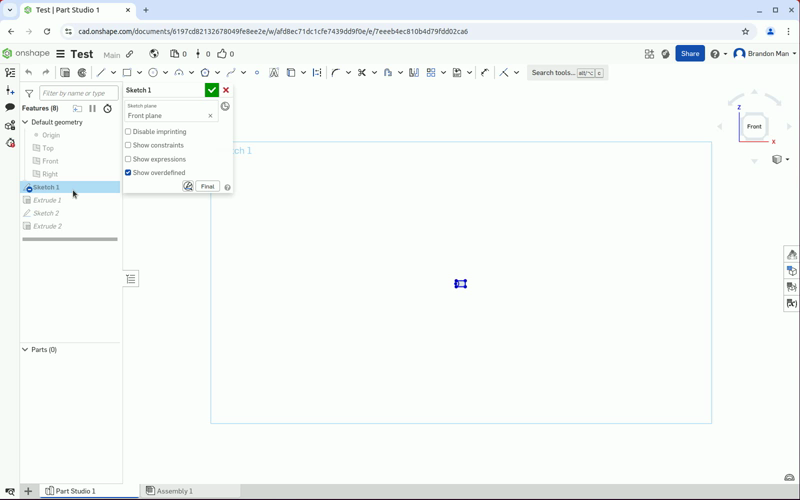
mouse_move(229, 92)
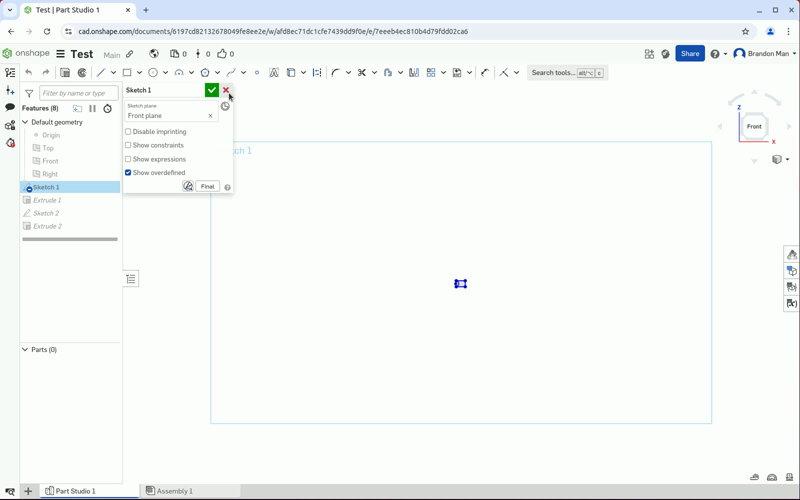
click(229, 92)
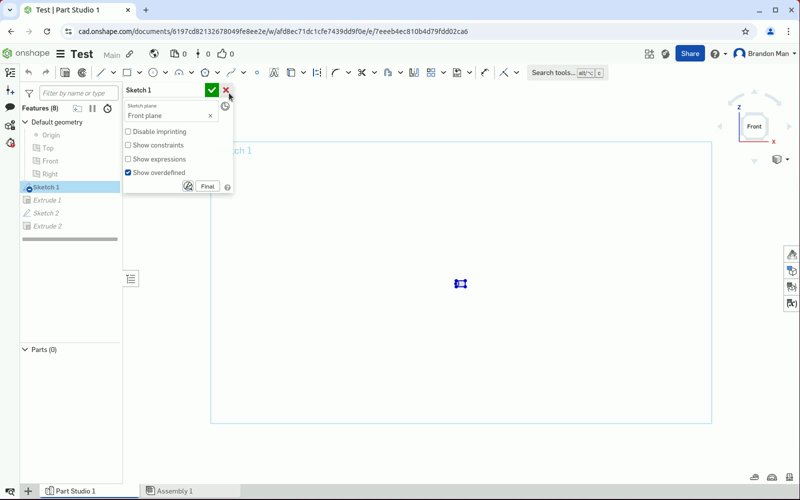
key(shift+s)
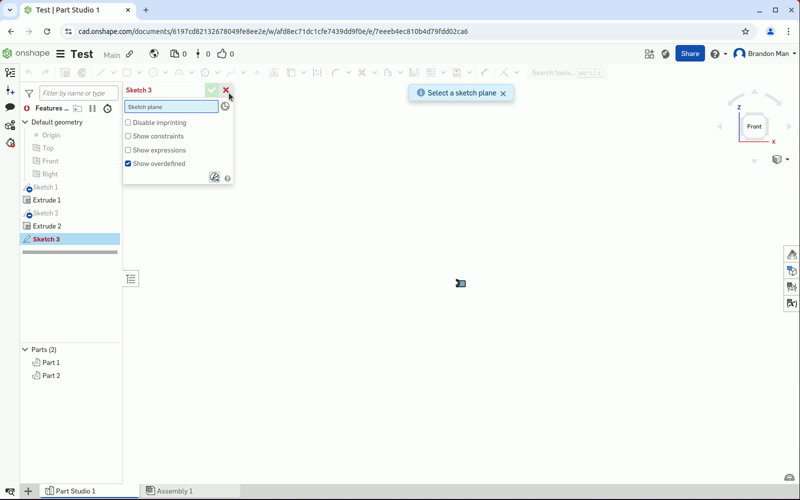
mouse_move(73, 163)
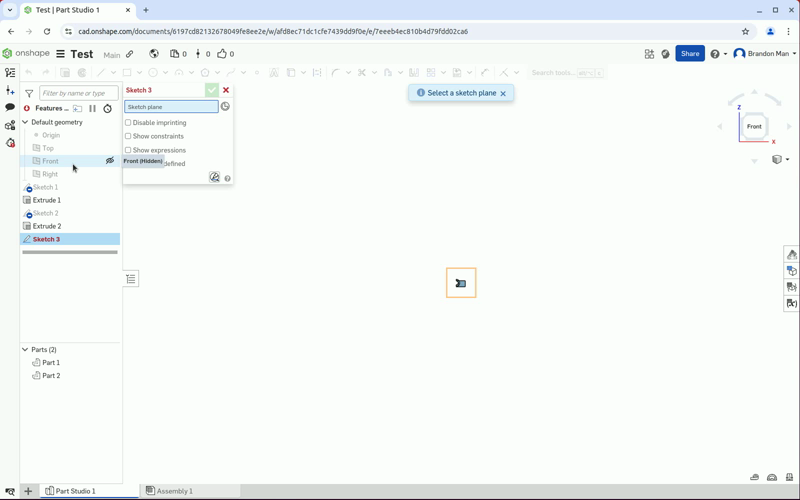
click(73, 163)
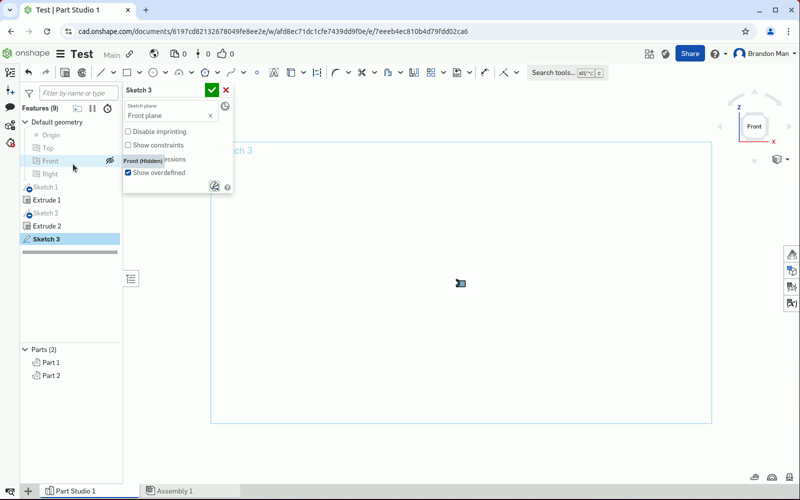
mouse_move(73, 352)
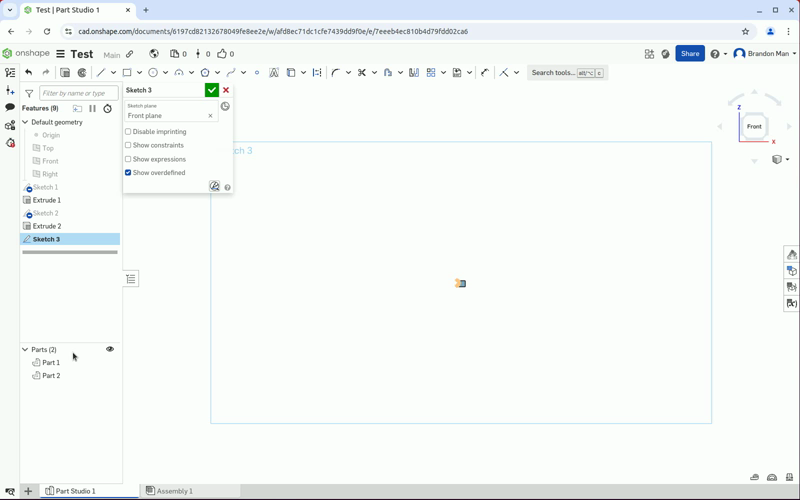
key(y)
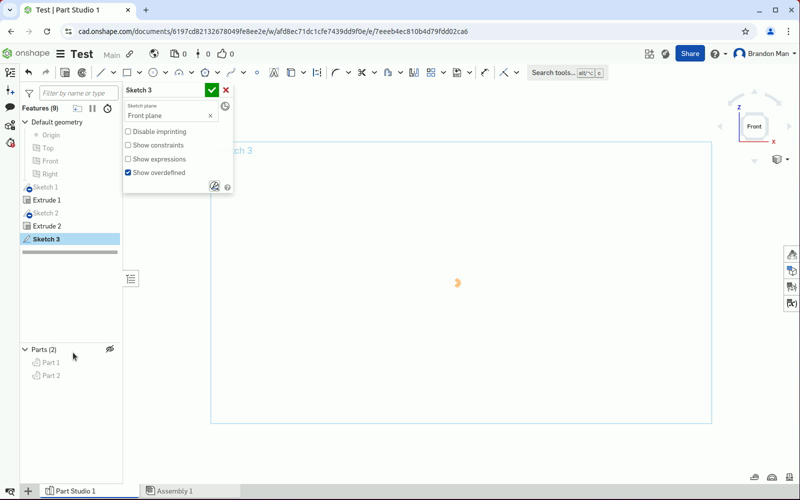
key(a)
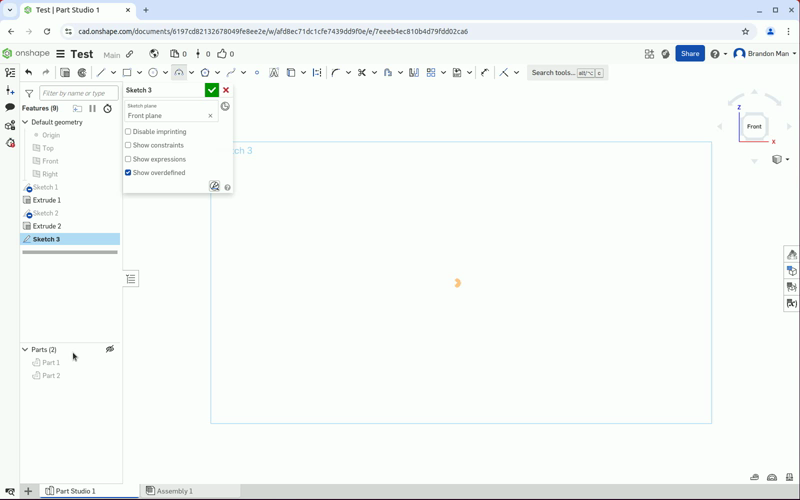
key_down(shift)
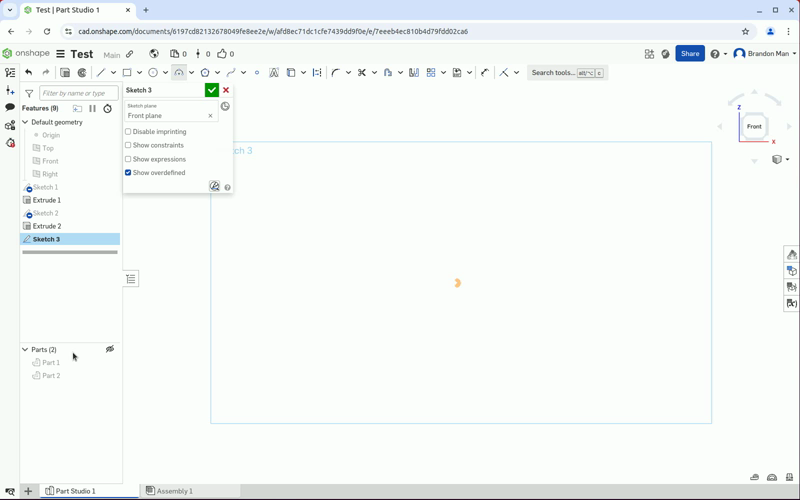
mouse_move(456, 286)
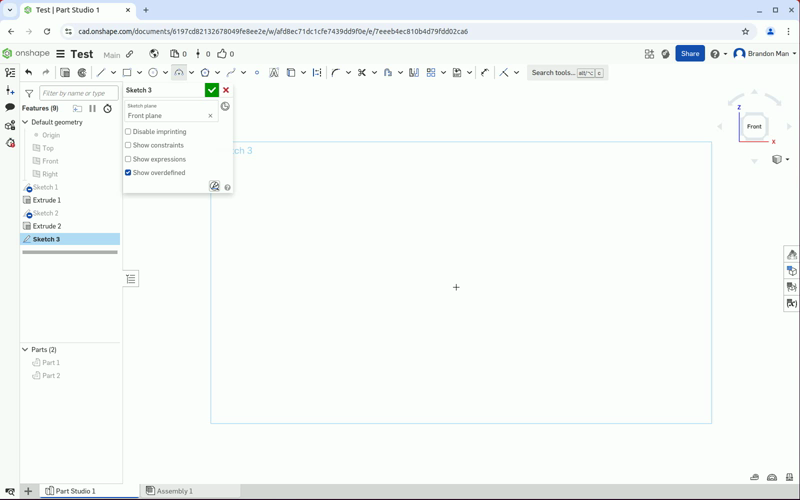
click(456, 286)
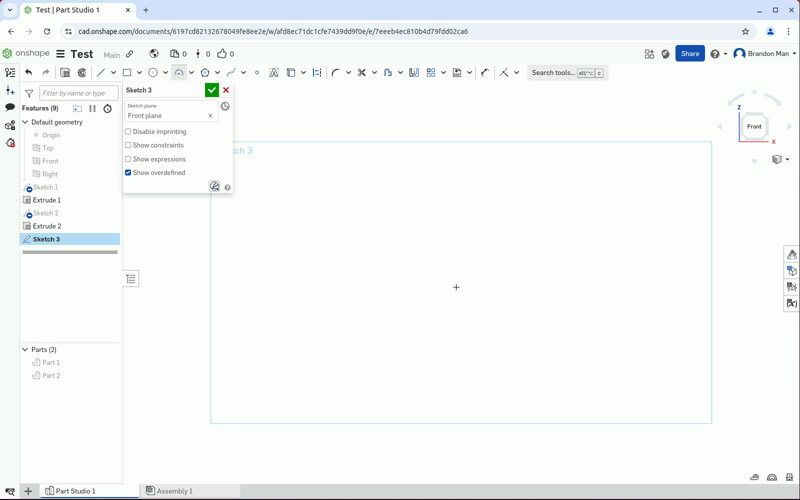
key_up(shift)
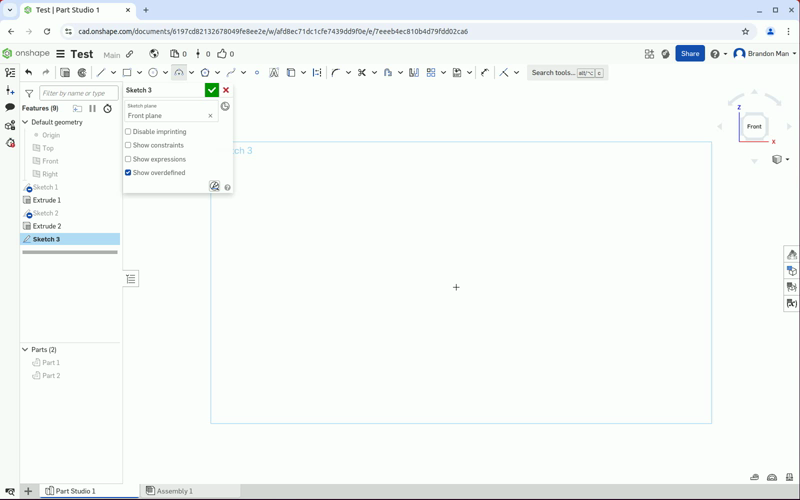
key_down(shift)
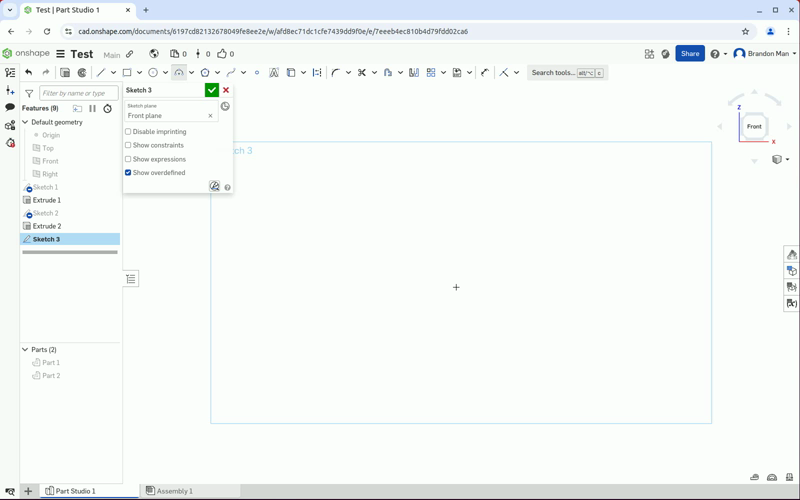
mouse_move(456, 279)
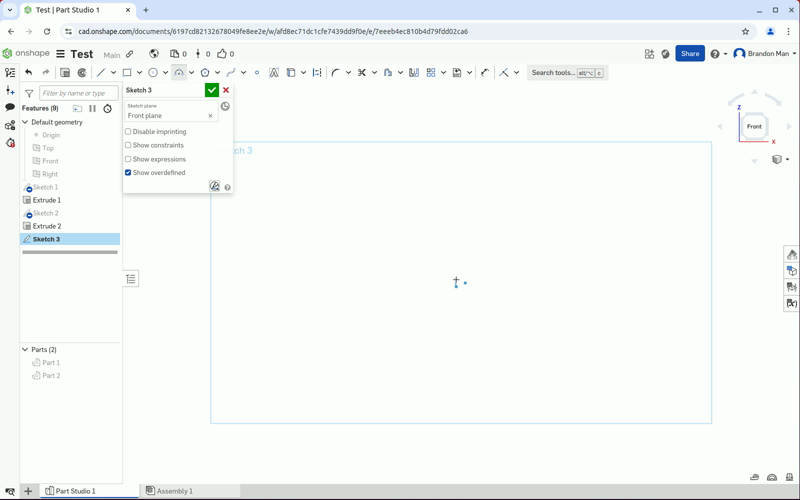
scroll(6)
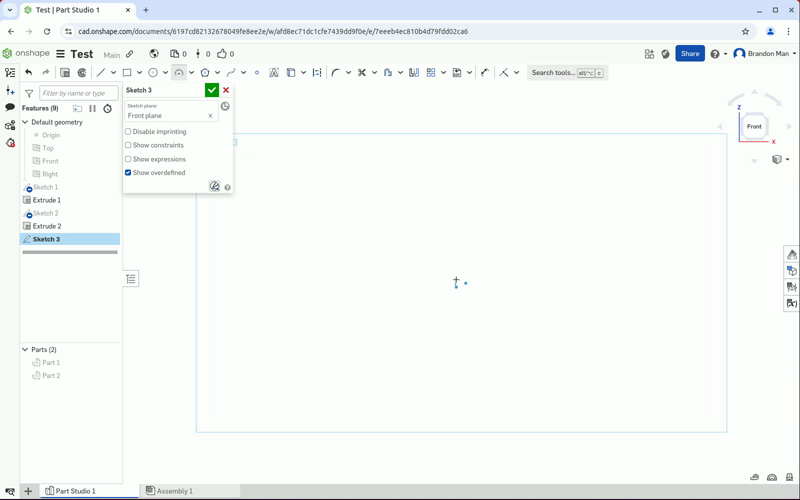
scroll(6)
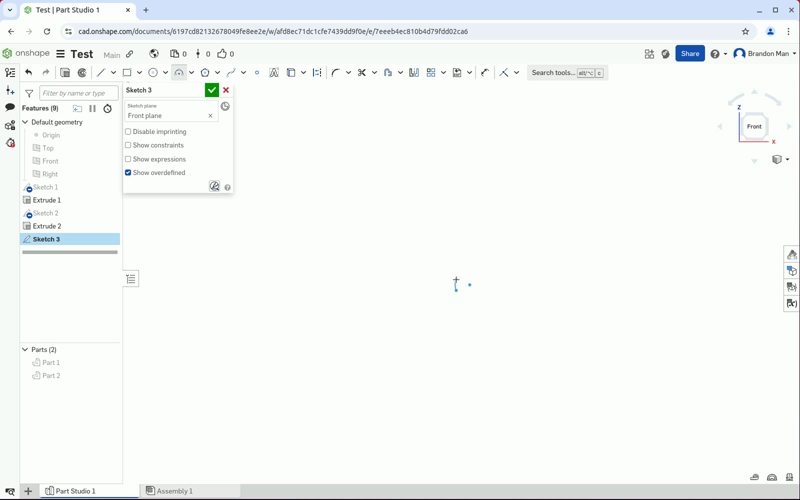
scroll(6)
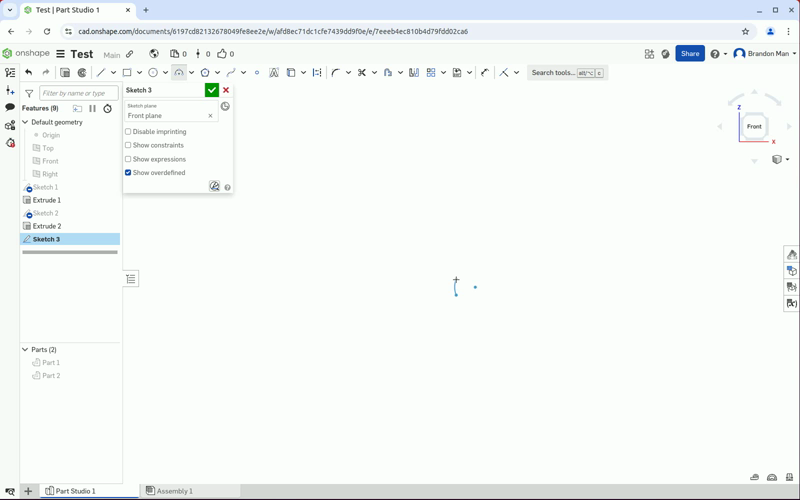
scroll(6)
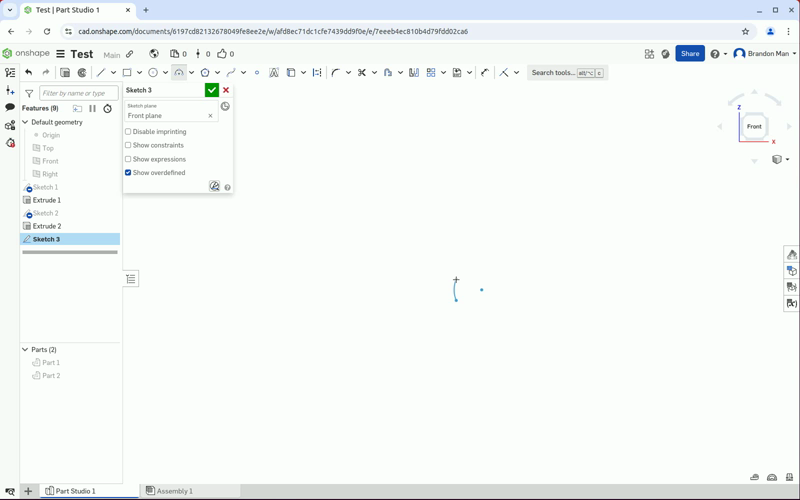
scroll(6)
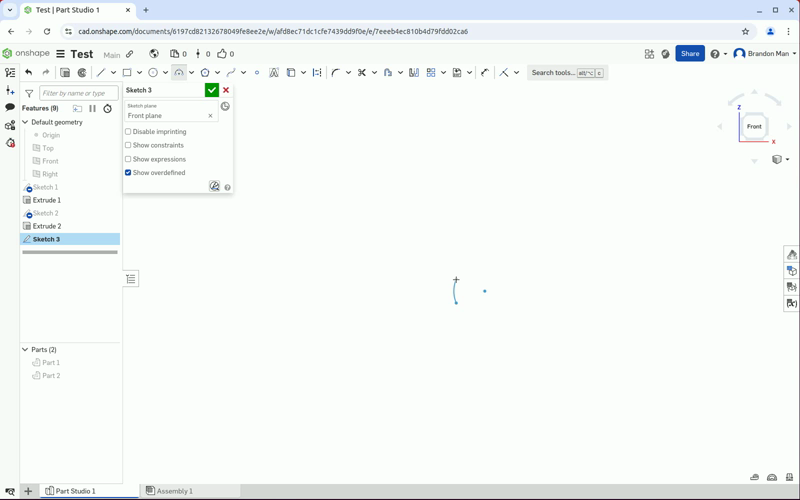
scroll(6)
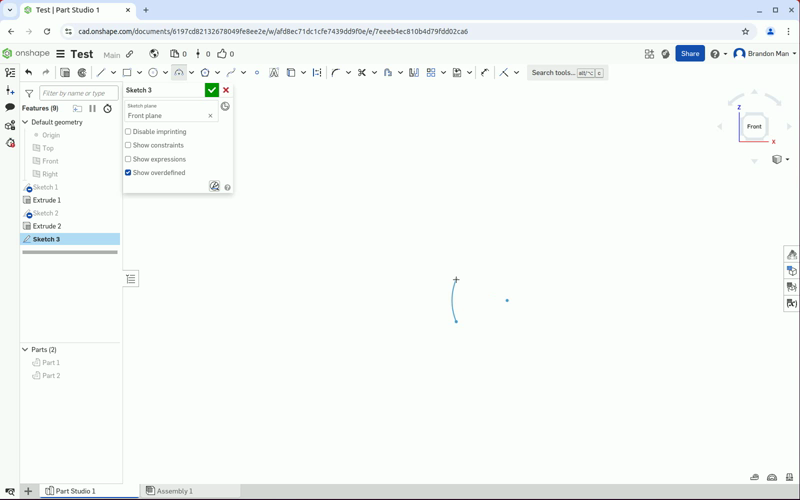
scroll(6)
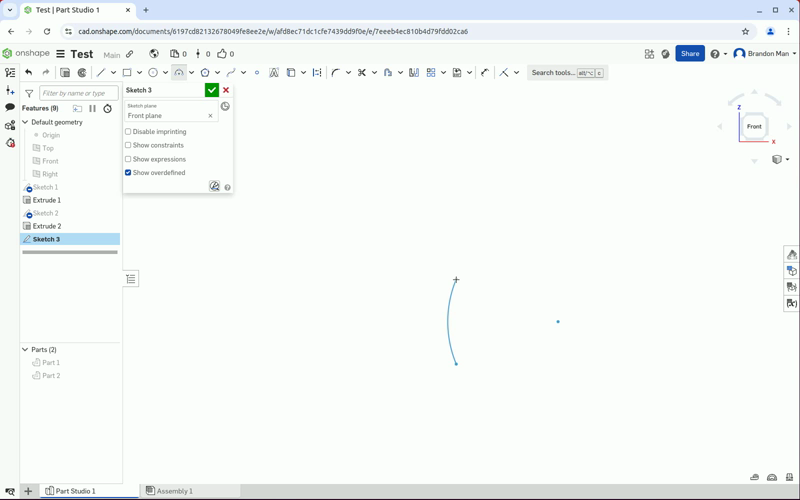
click(456, 279)
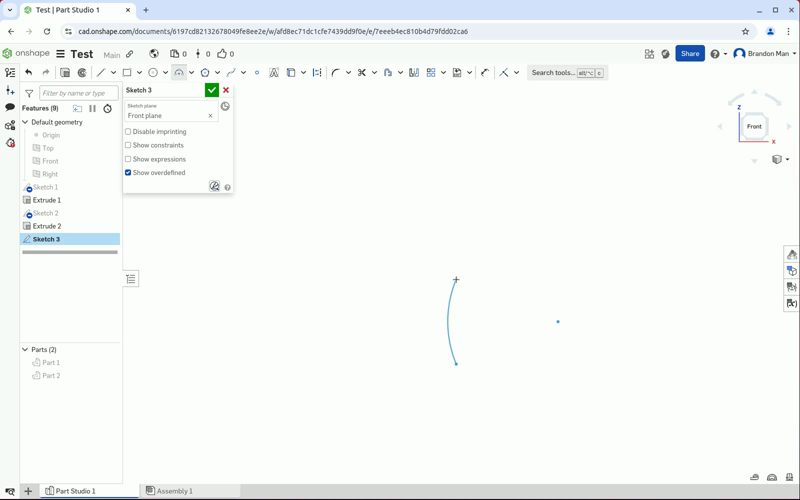
scroll(-6)
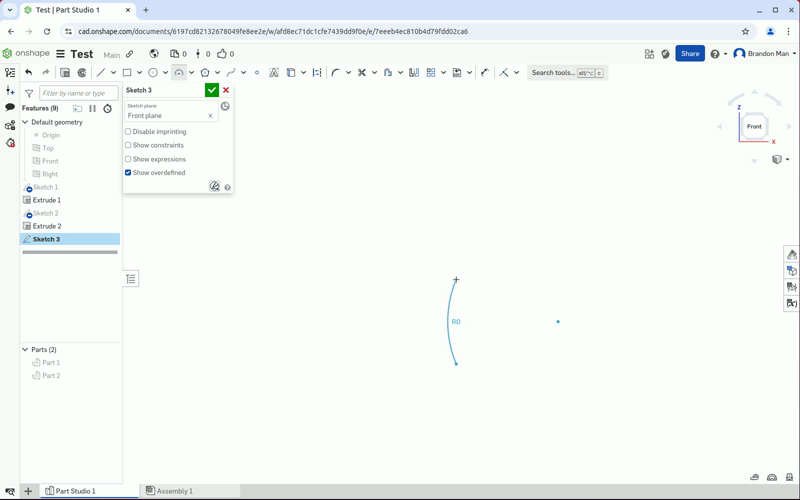
scroll(-6)
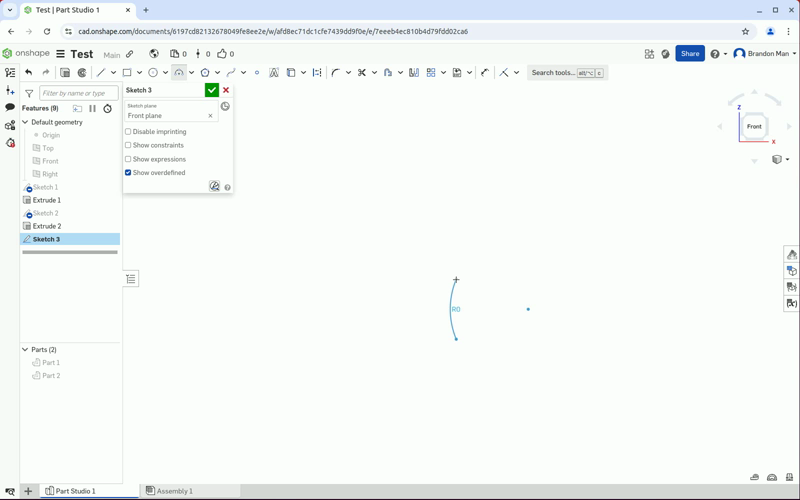
scroll(-6)
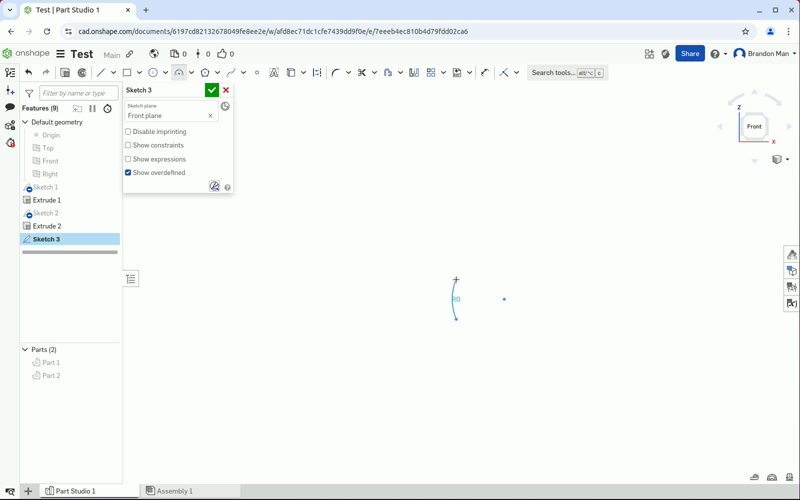
scroll(-6)
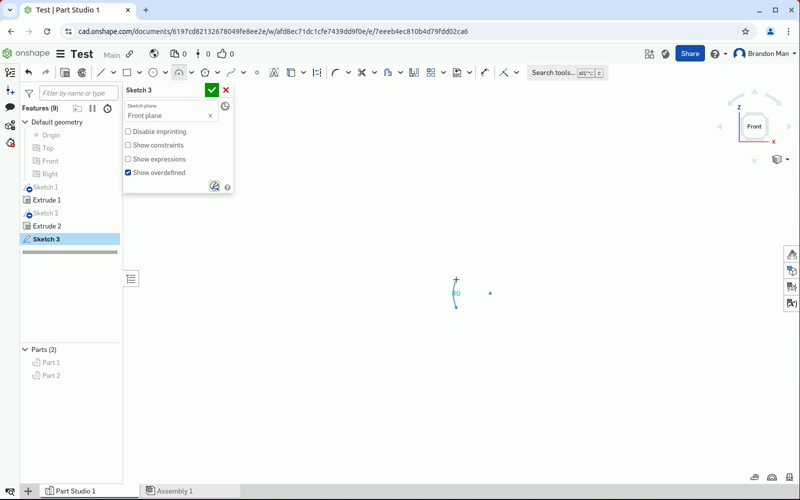
scroll(-6)
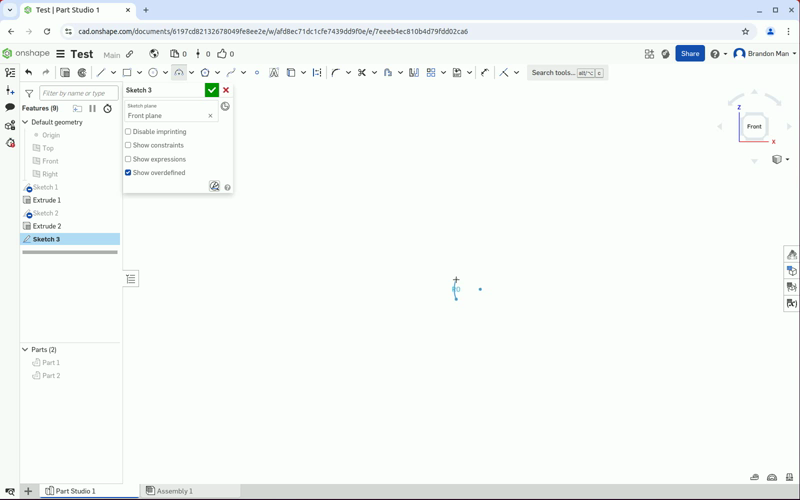
scroll(-6)
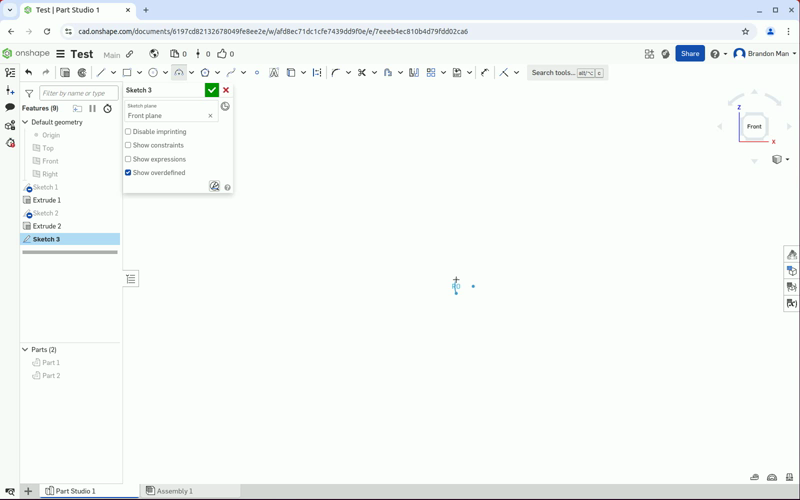
scroll(-6)
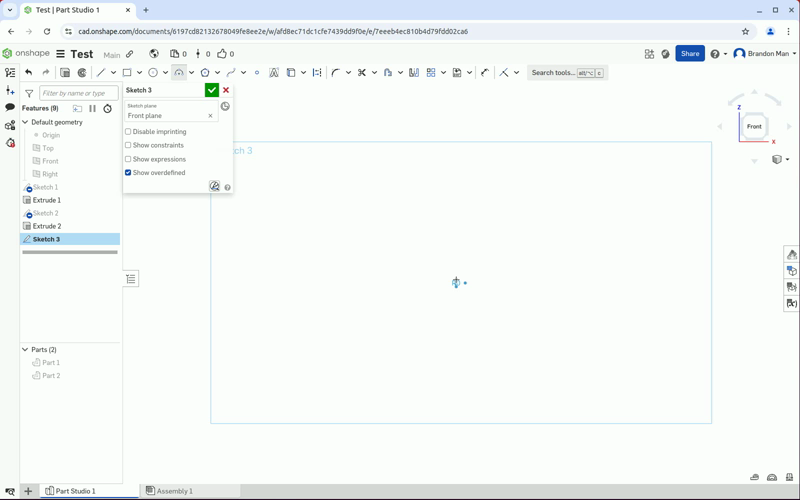
mouse_move(459, 282)
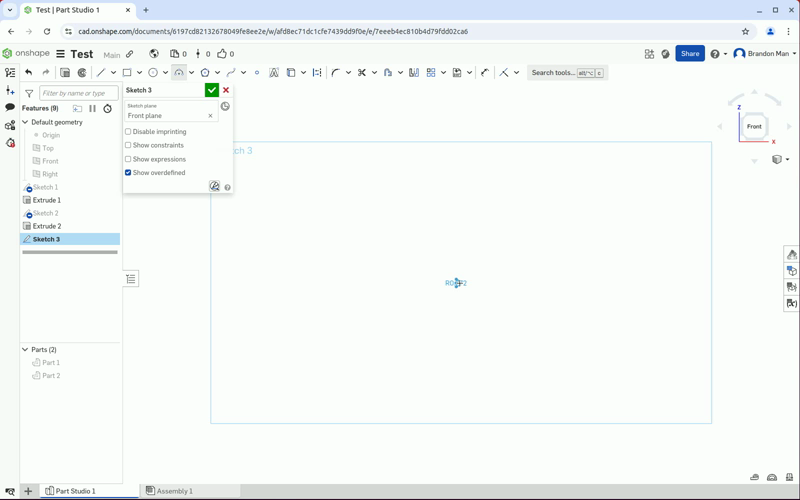
scroll(6)
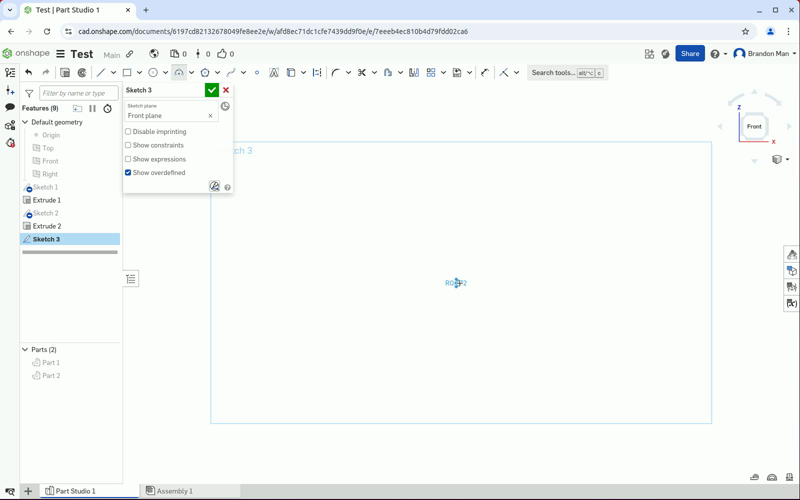
scroll(6)
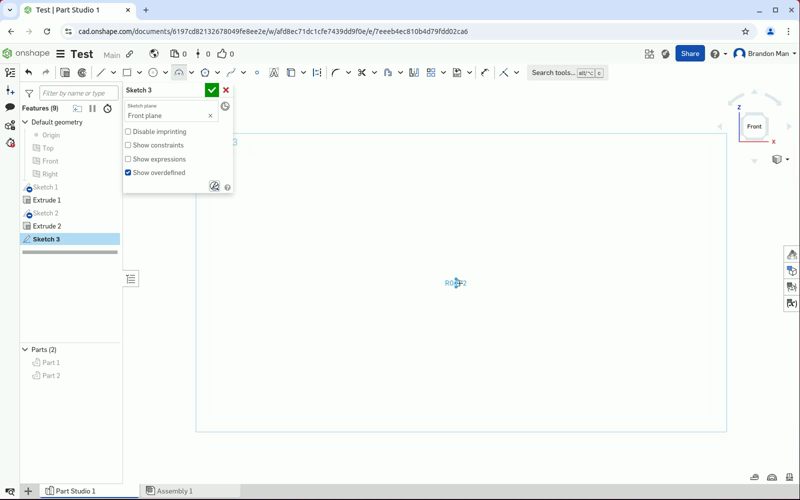
scroll(6)
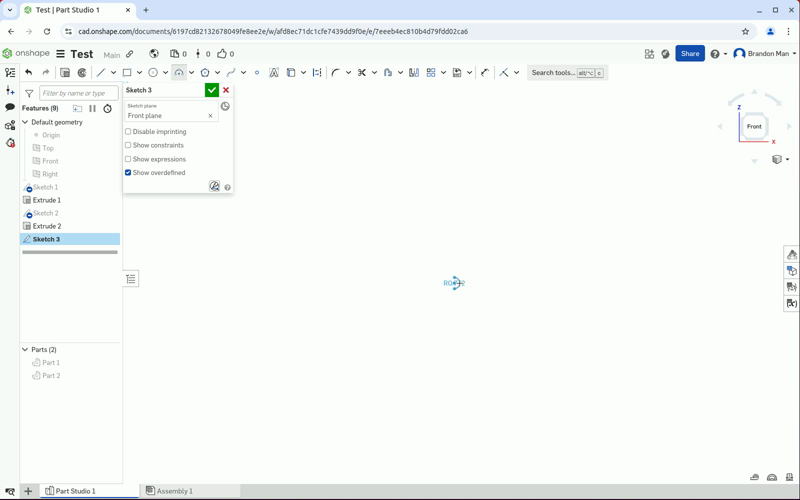
scroll(6)
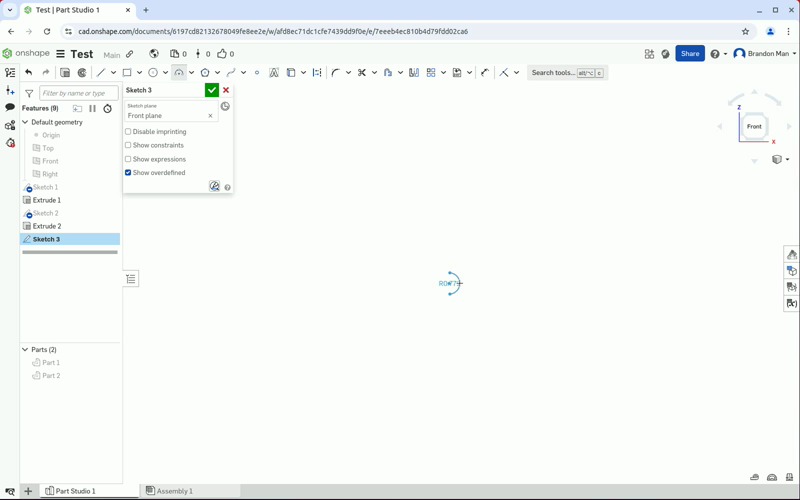
scroll(6)
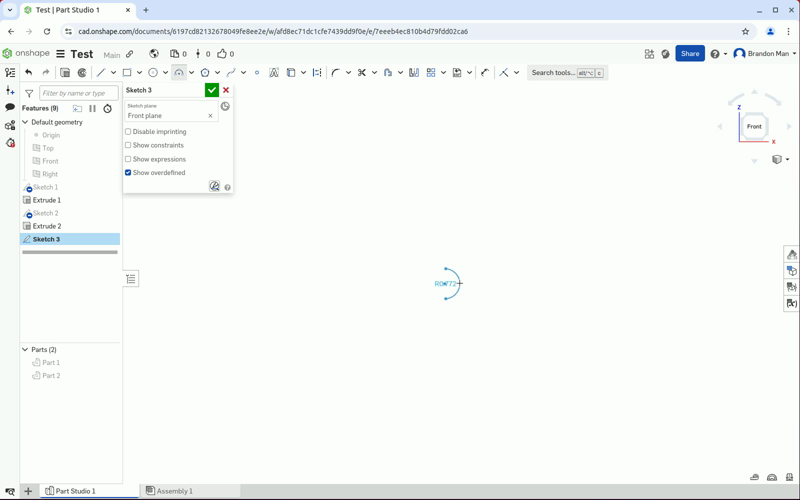
scroll(6)
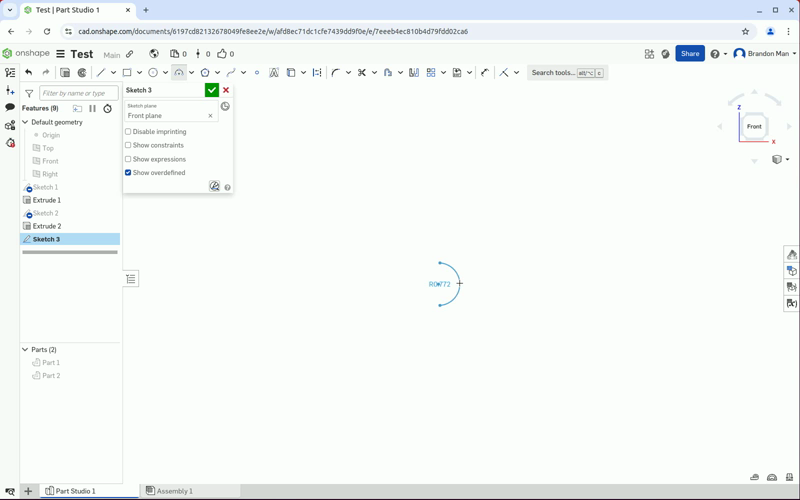
scroll(6)
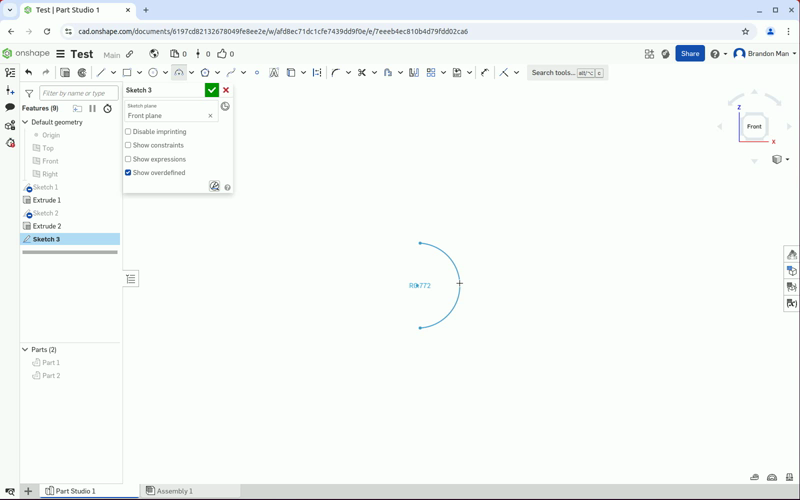
click(459, 282)
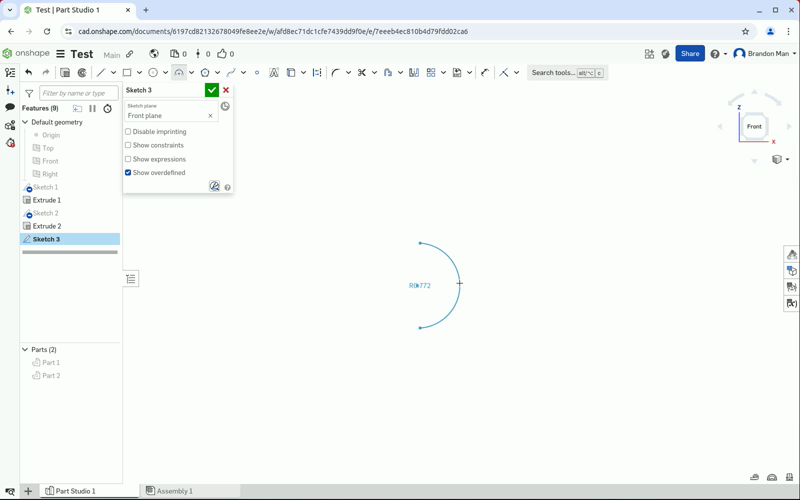
scroll(-6)
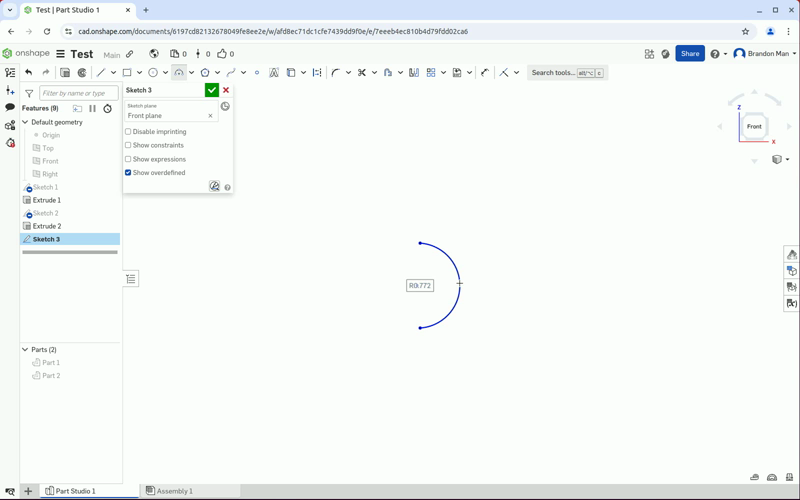
scroll(-6)
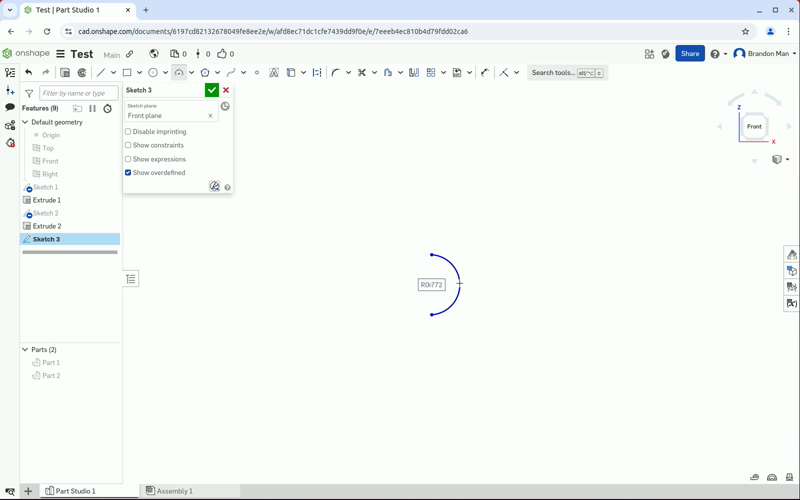
scroll(-6)
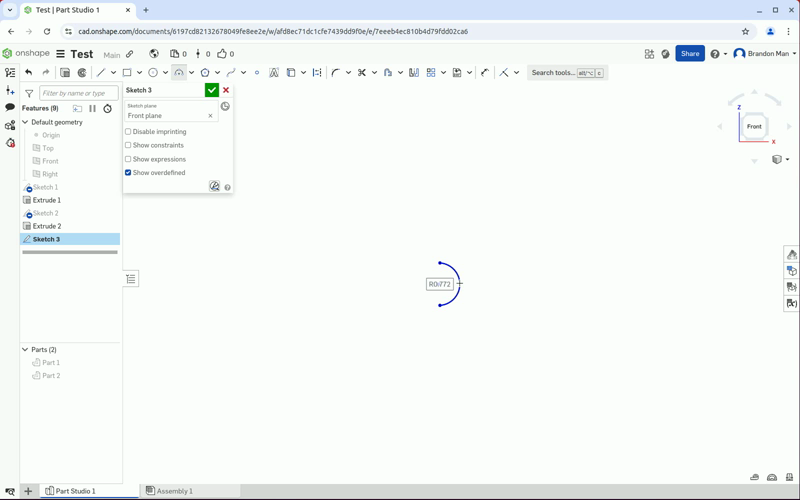
scroll(-6)
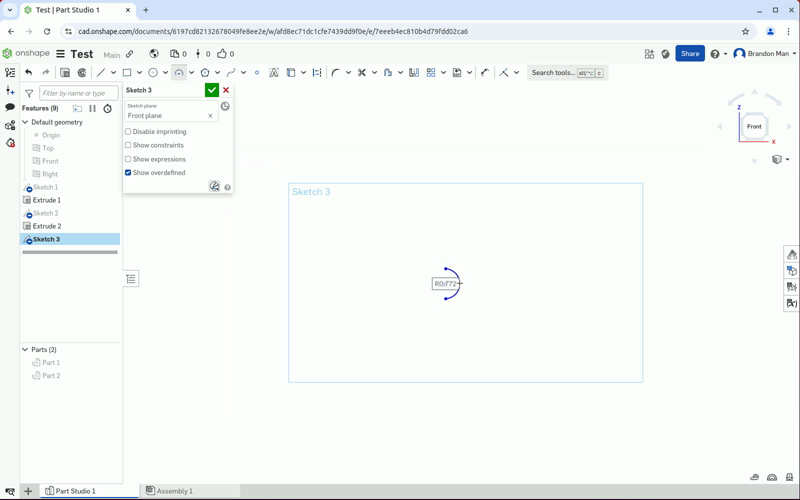
scroll(-6)
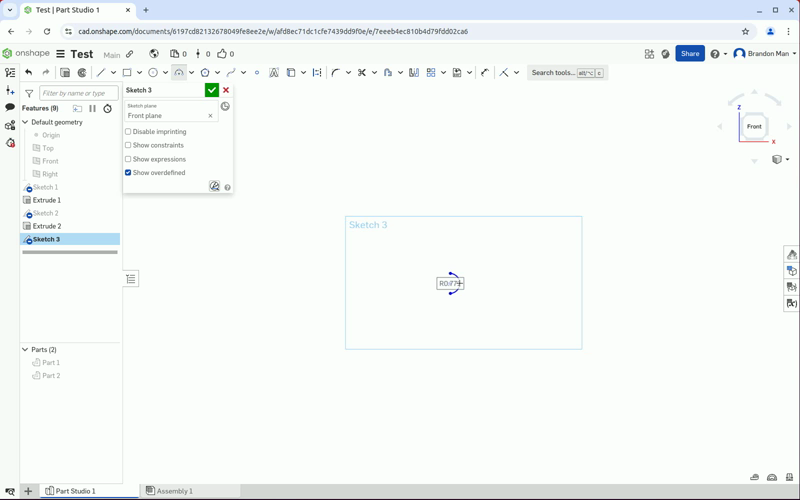
scroll(-6)
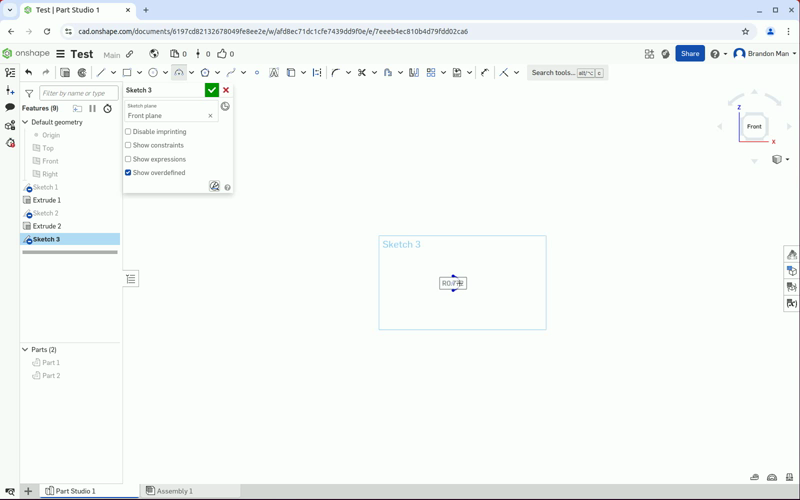
scroll(-6)
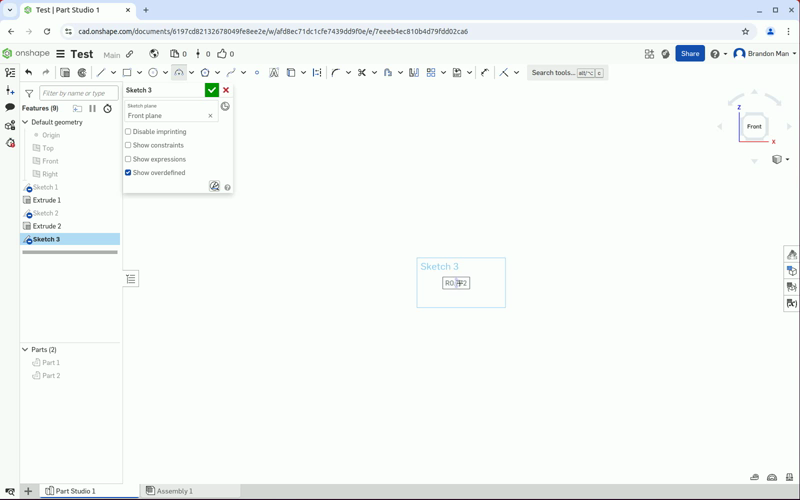
key_up(shift)
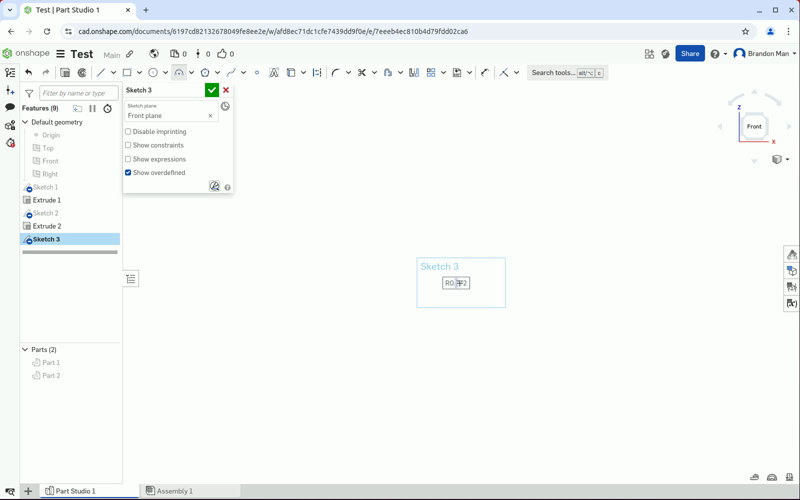
key(esc)
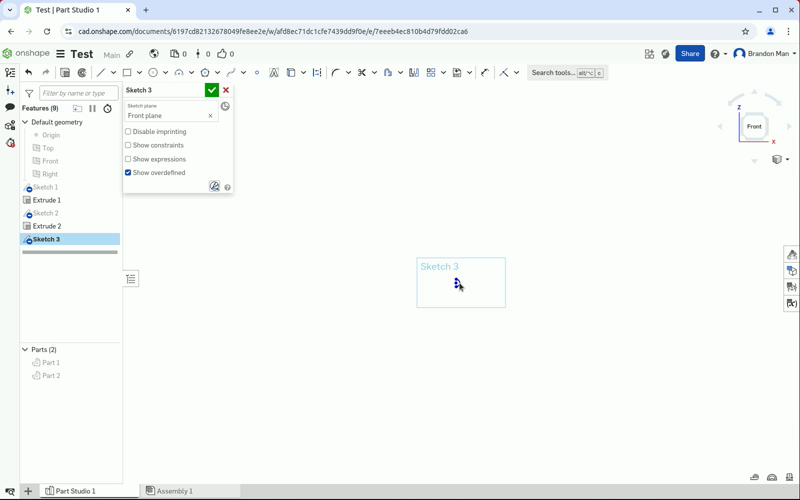
key(l)
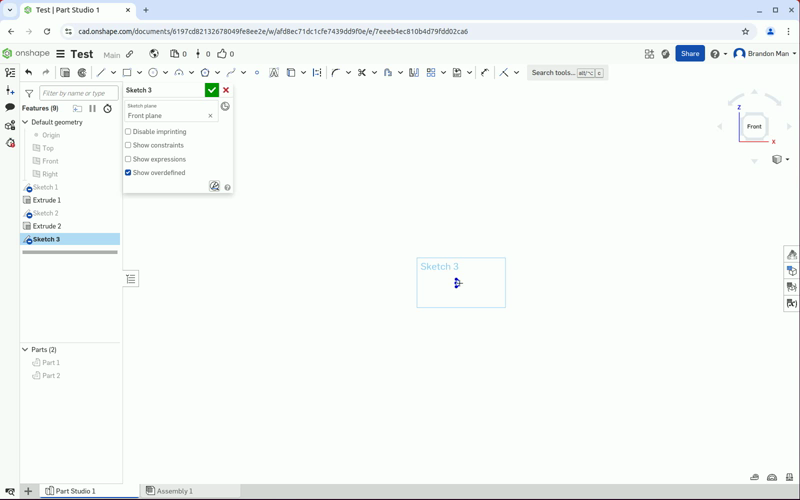
mouse_move(456, 279)
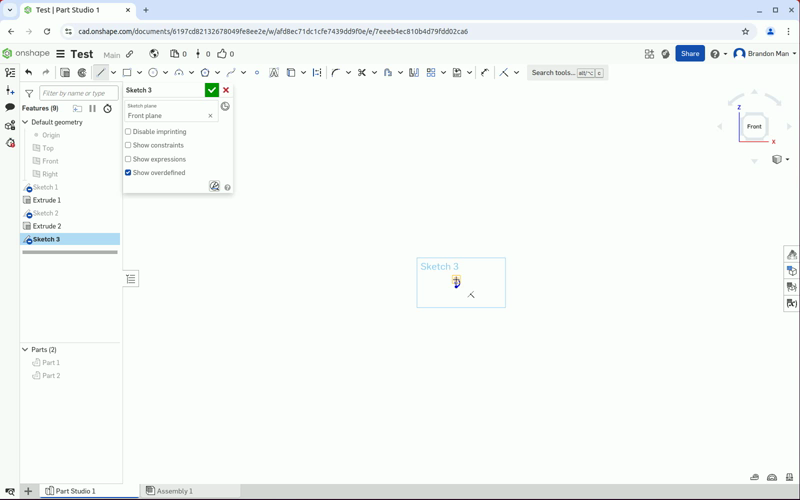
scroll(6)
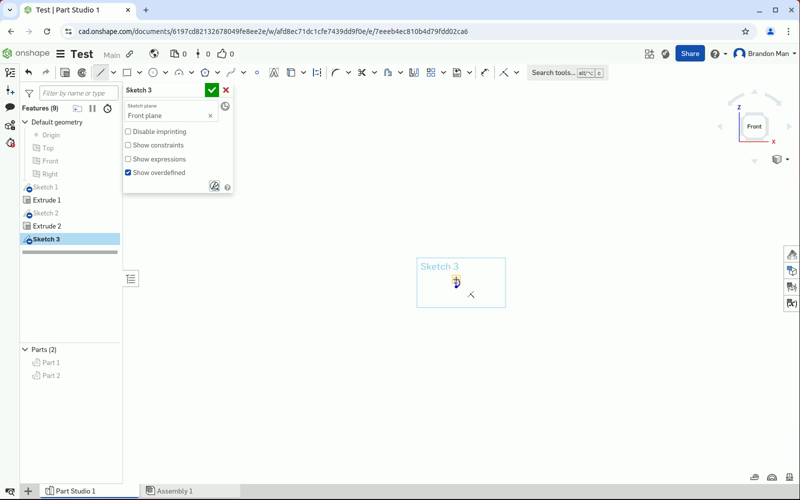
scroll(6)
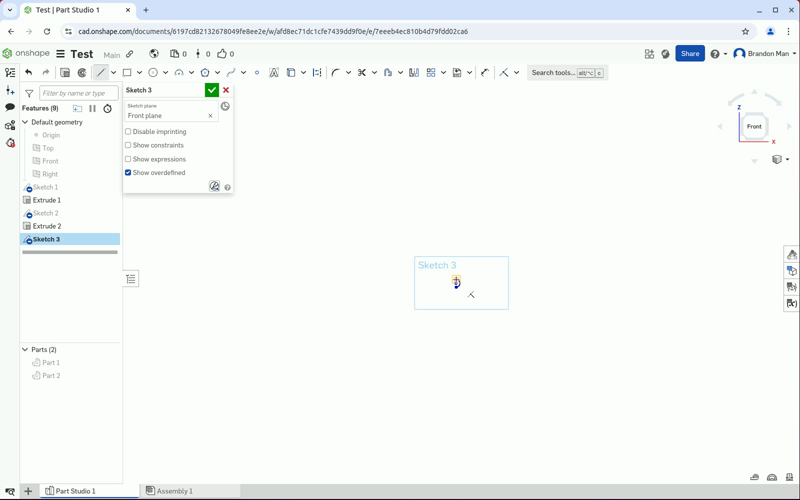
scroll(6)
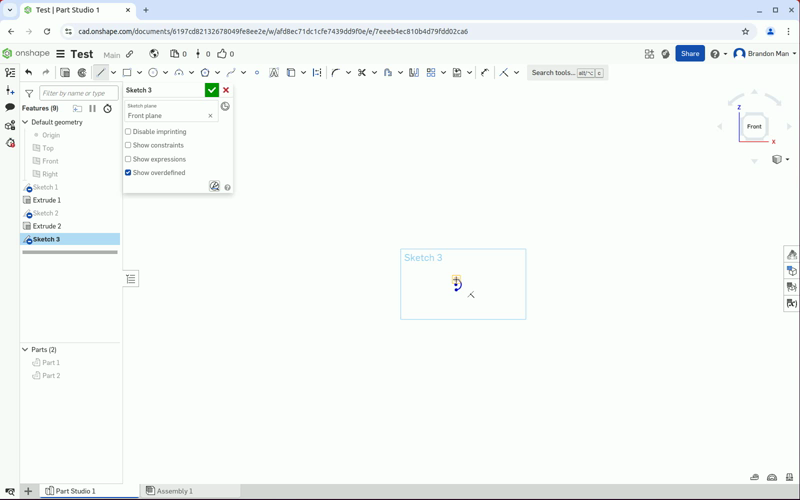
scroll(6)
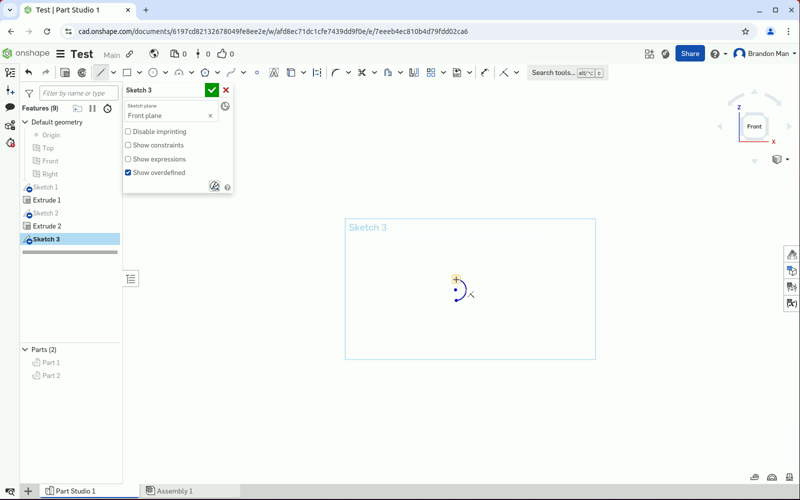
scroll(6)
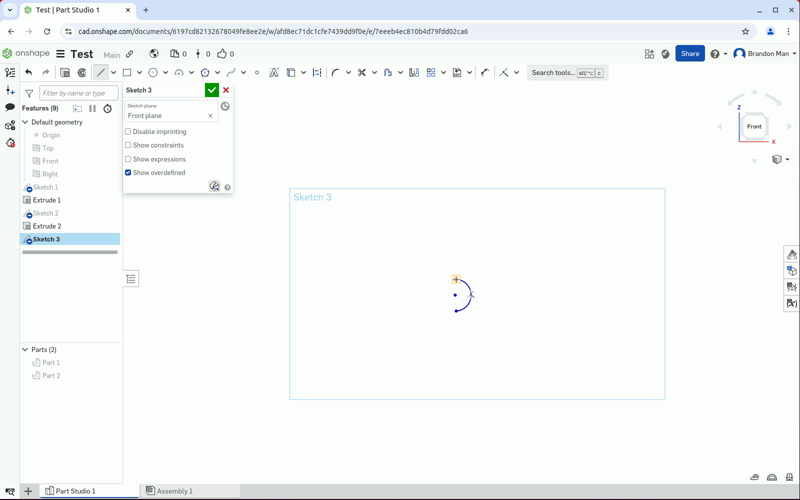
scroll(6)
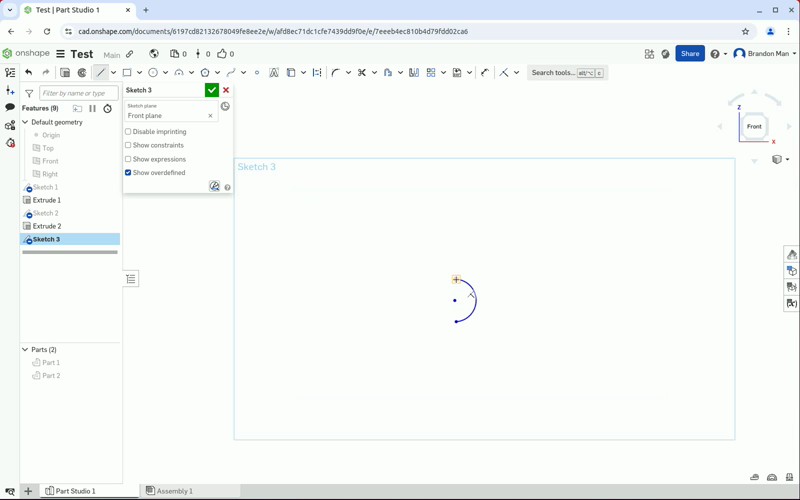
scroll(6)
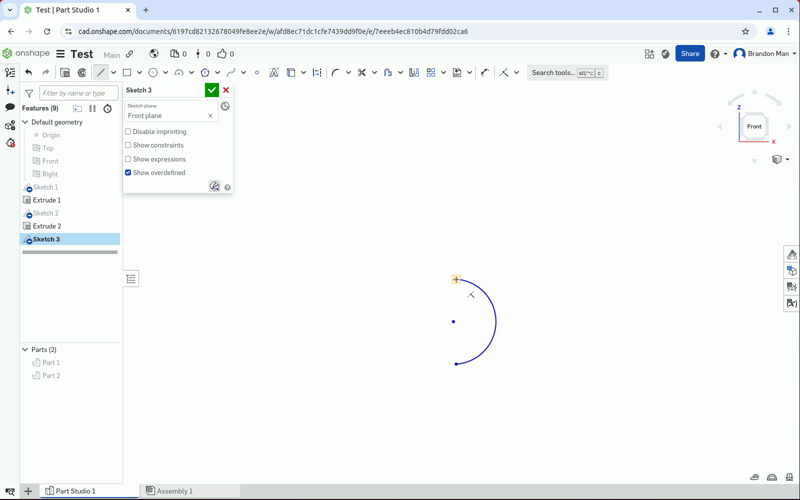
click(456, 279)
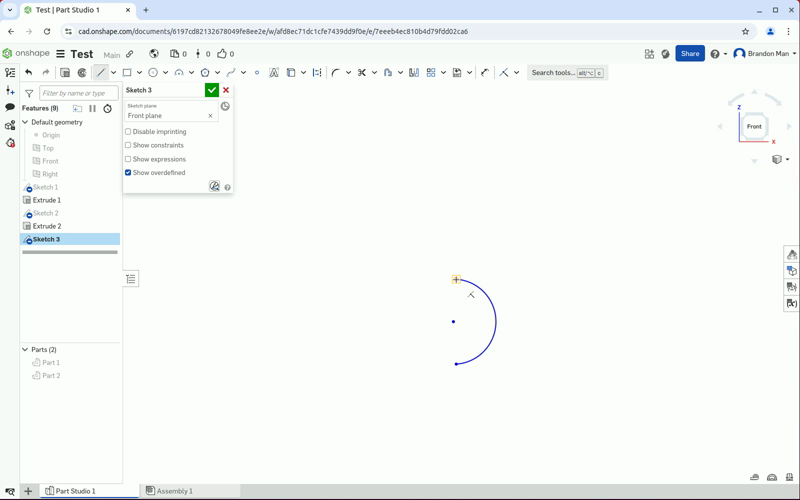
scroll(-6)
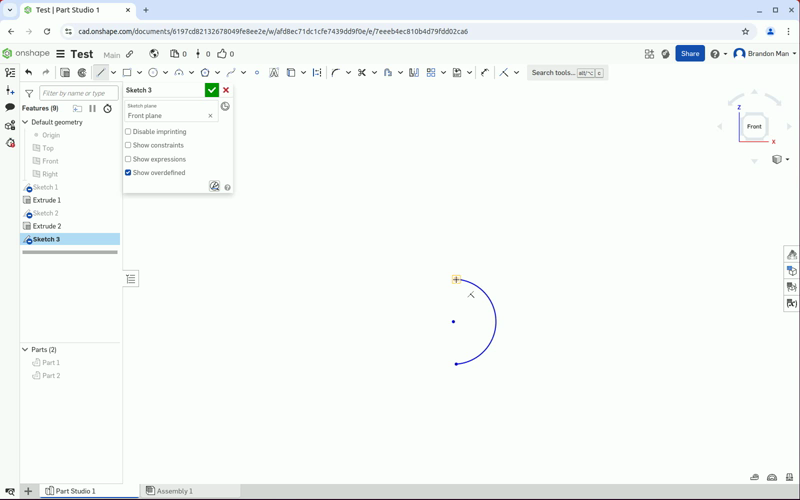
scroll(-6)
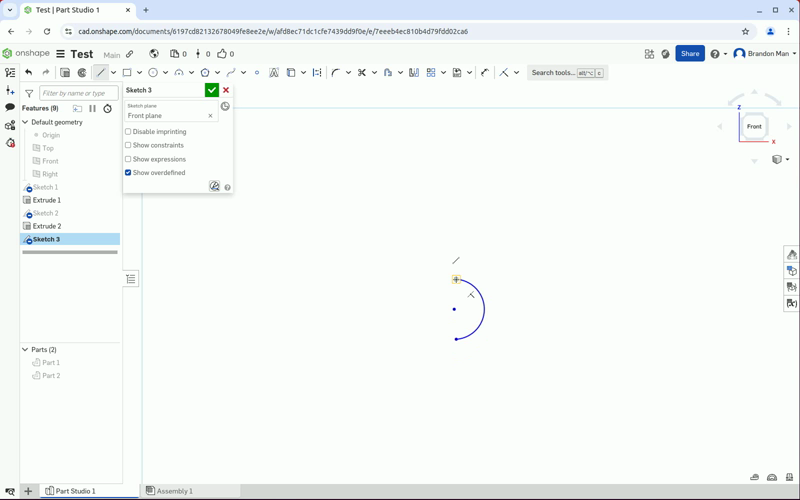
scroll(-6)
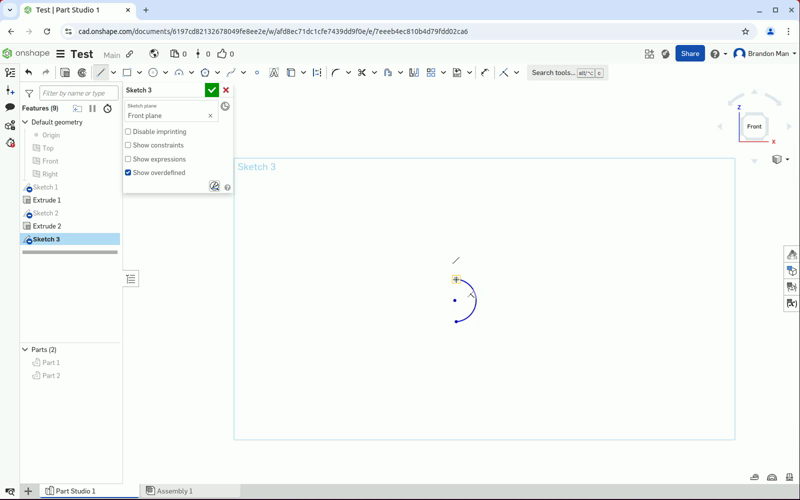
scroll(-6)
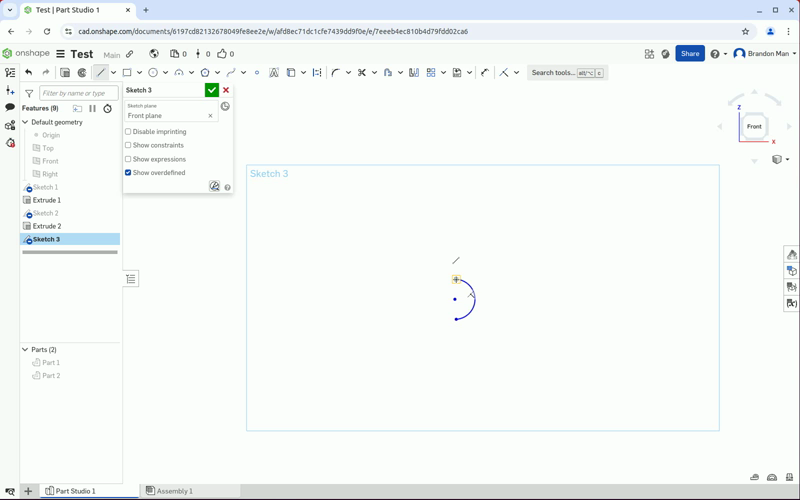
scroll(-6)
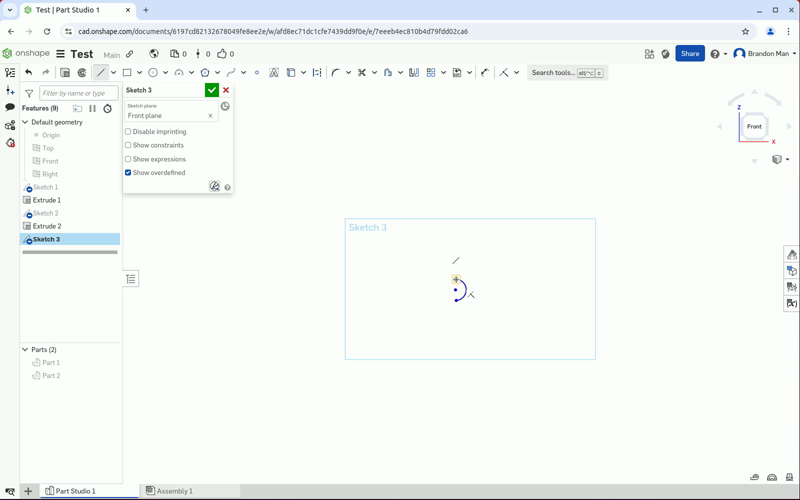
scroll(-6)
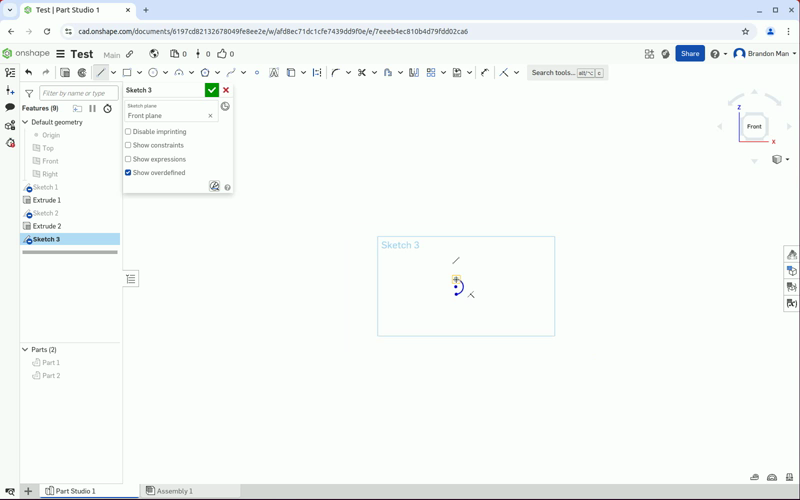
scroll(-6)
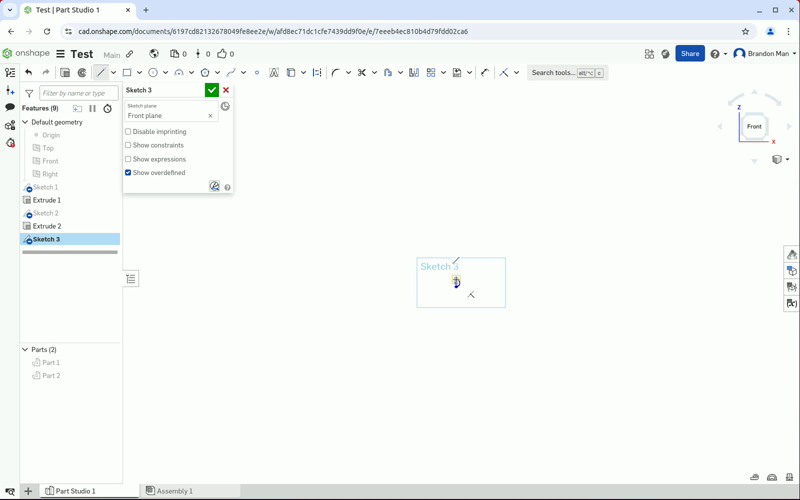
key_down(shift)
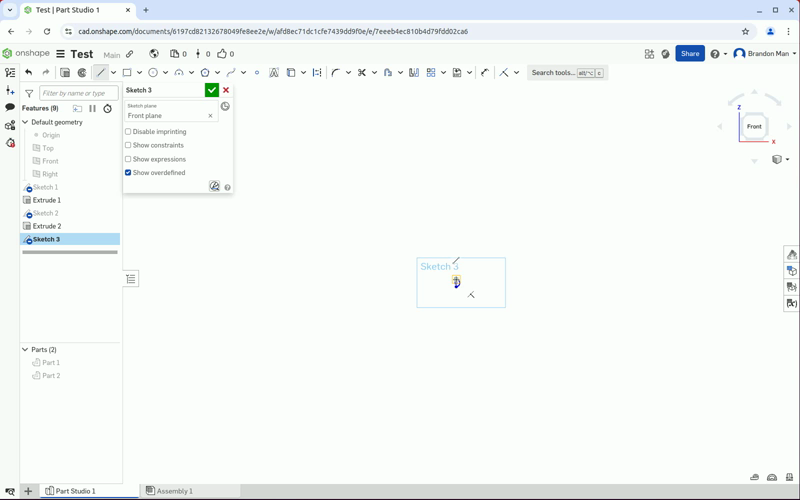
mouse_move(486, 279)
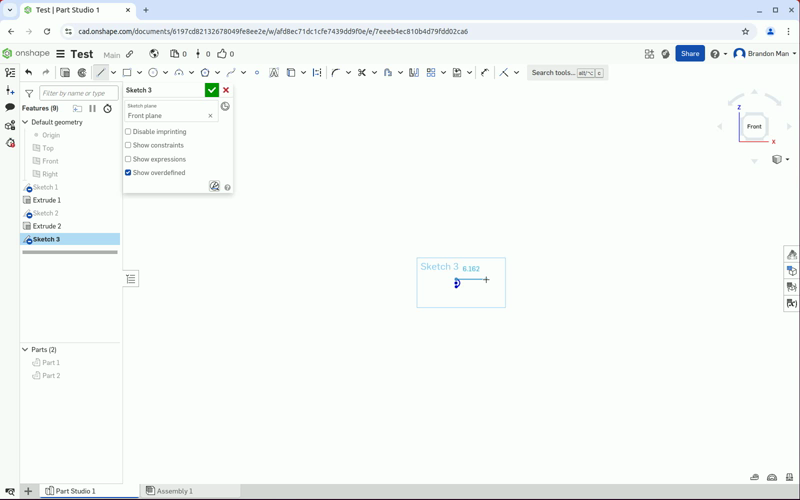
mouse_move(456, 280)
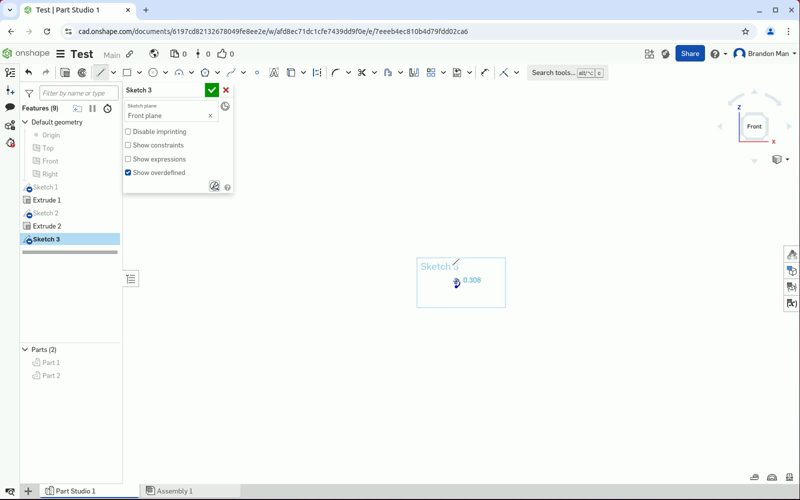
scroll(6)
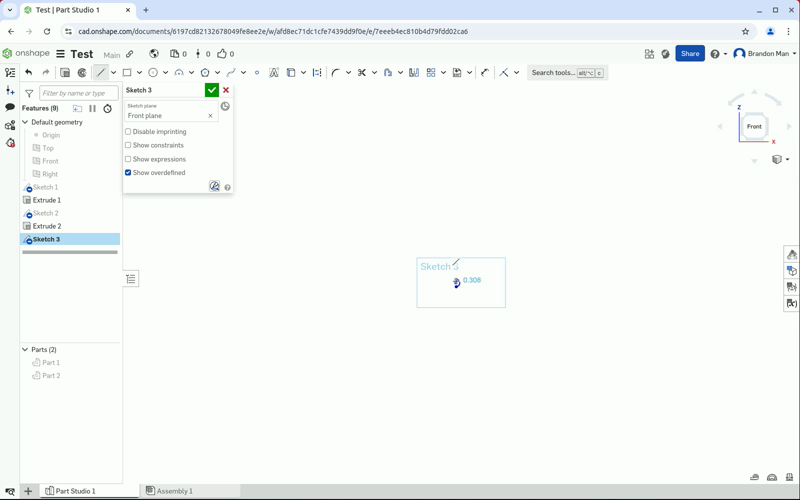
scroll(6)
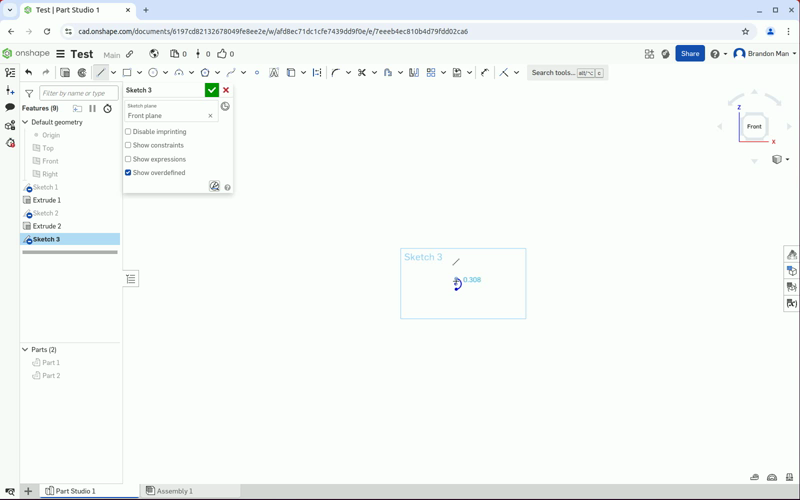
scroll(6)
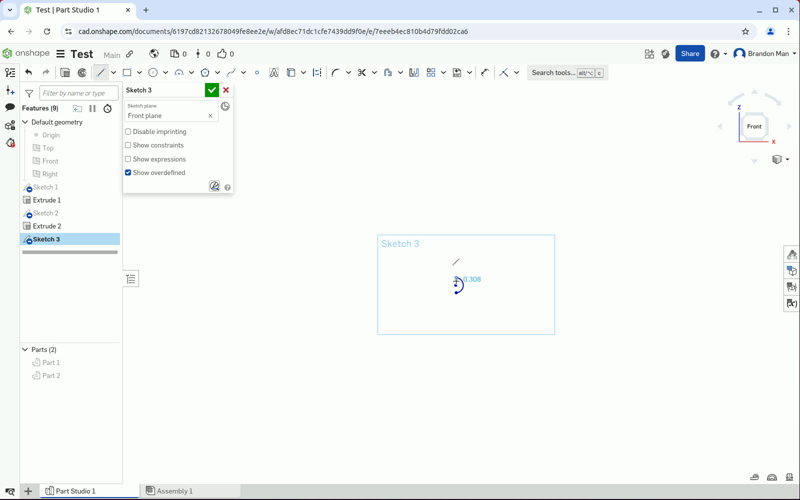
scroll(6)
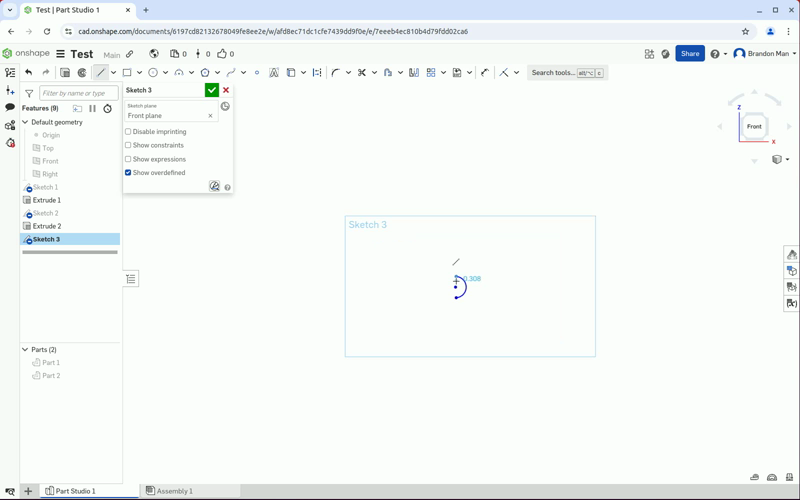
scroll(6)
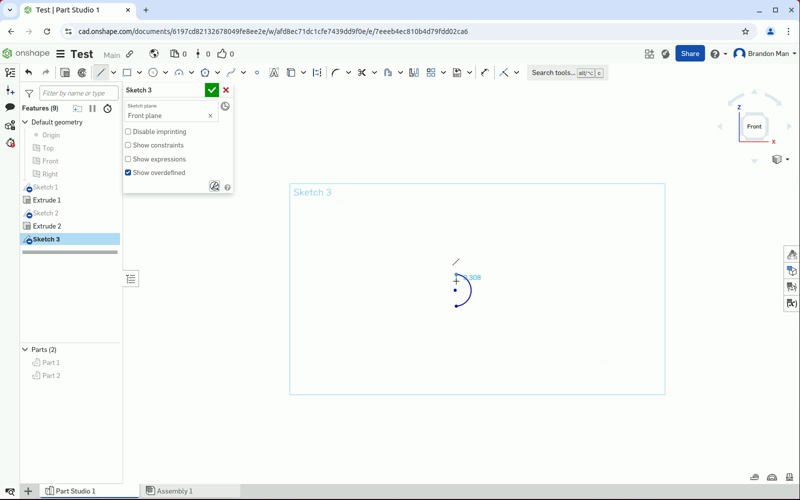
scroll(6)
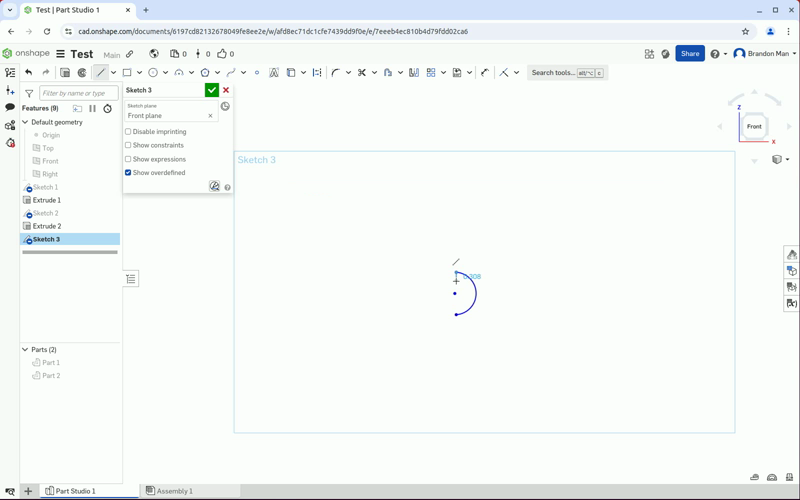
scroll(6)
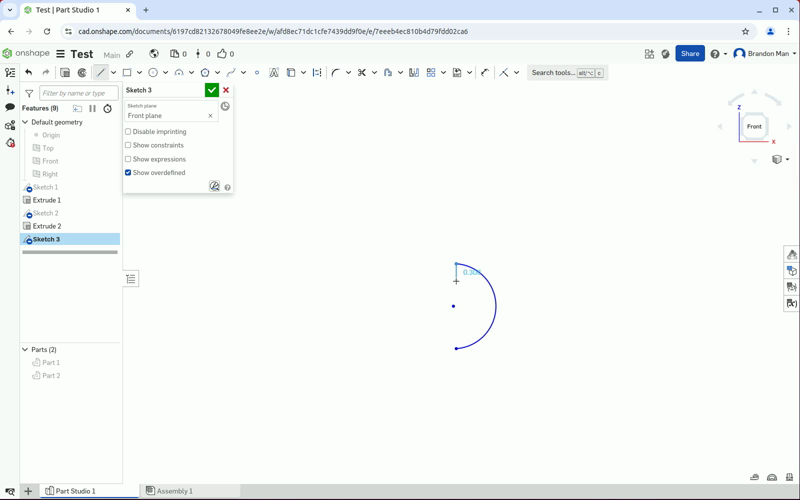
click(456, 280)
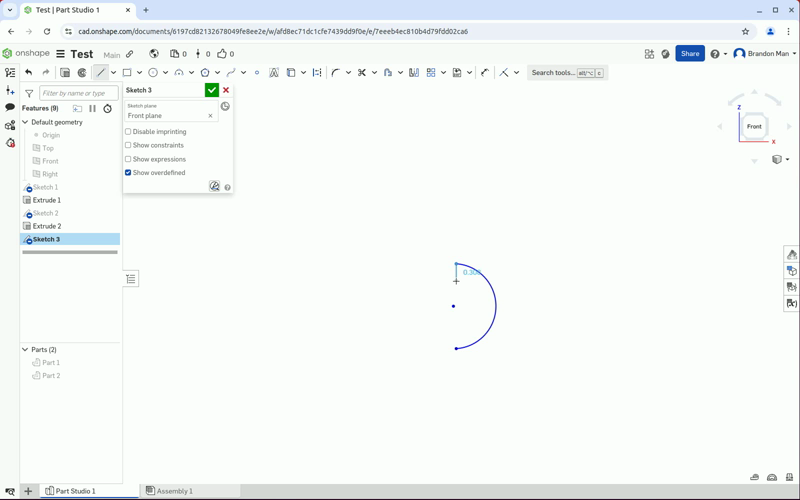
scroll(-6)
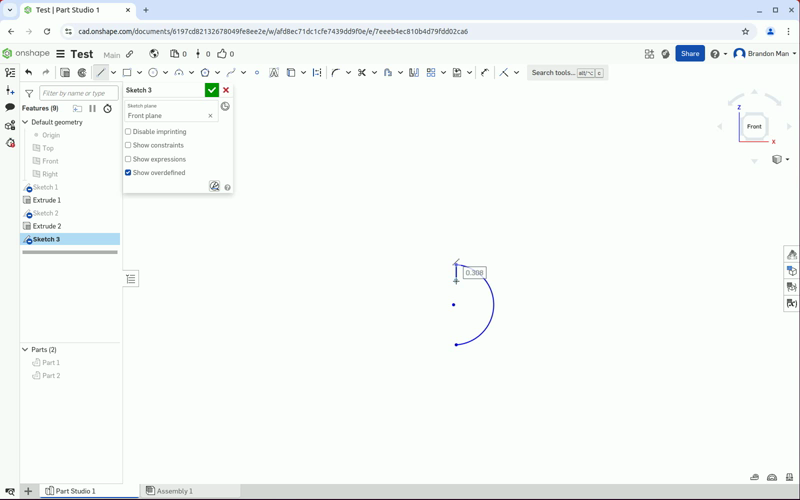
scroll(-6)
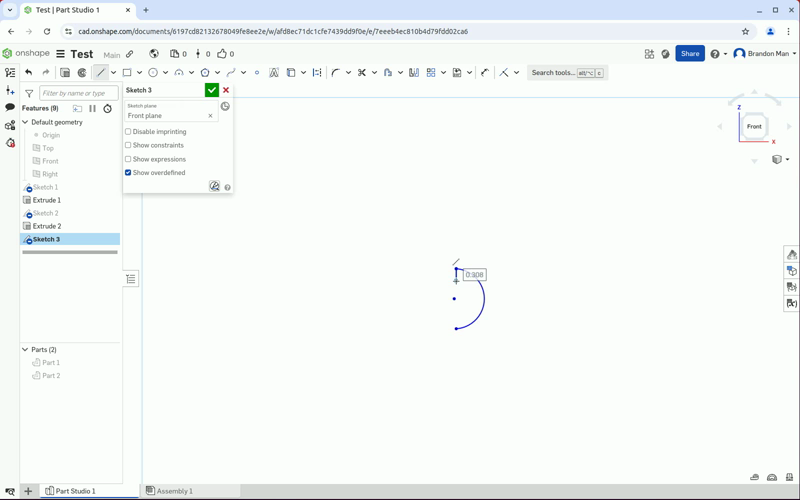
scroll(-6)
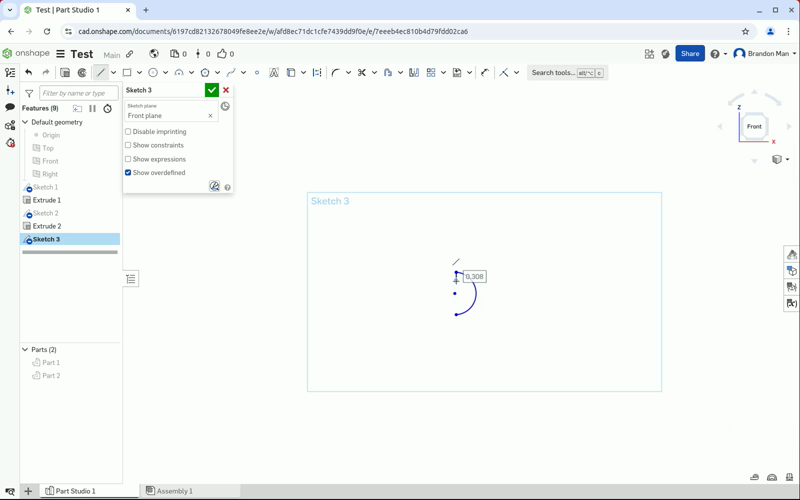
scroll(-6)
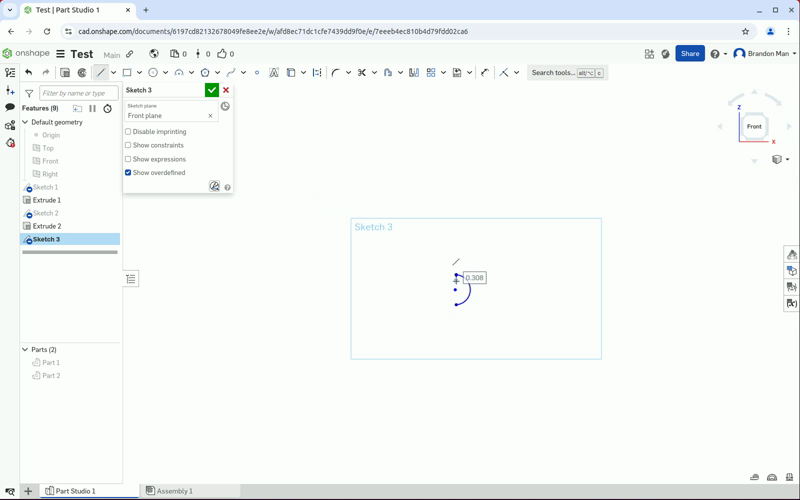
scroll(-6)
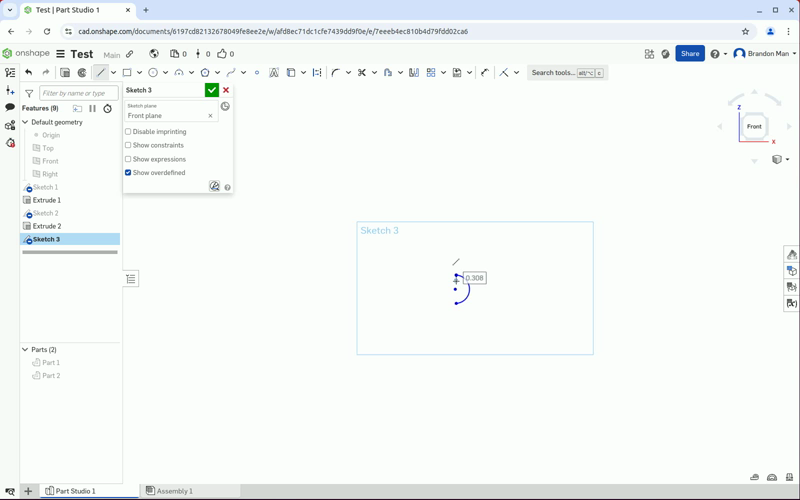
scroll(-6)
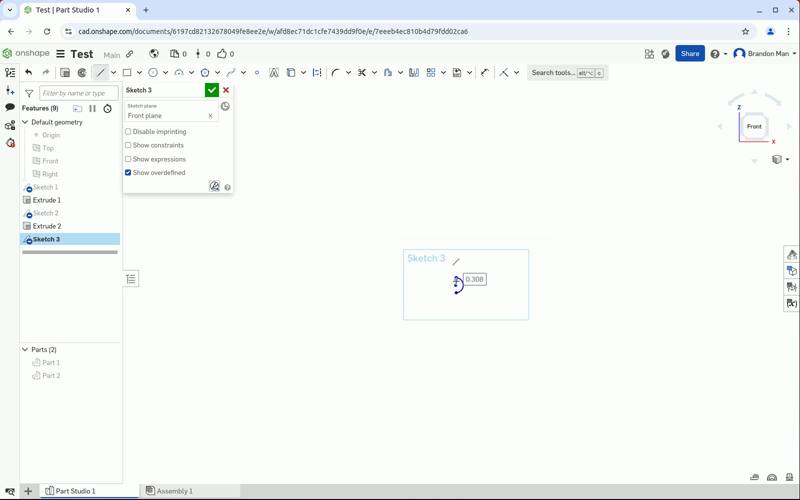
scroll(-6)
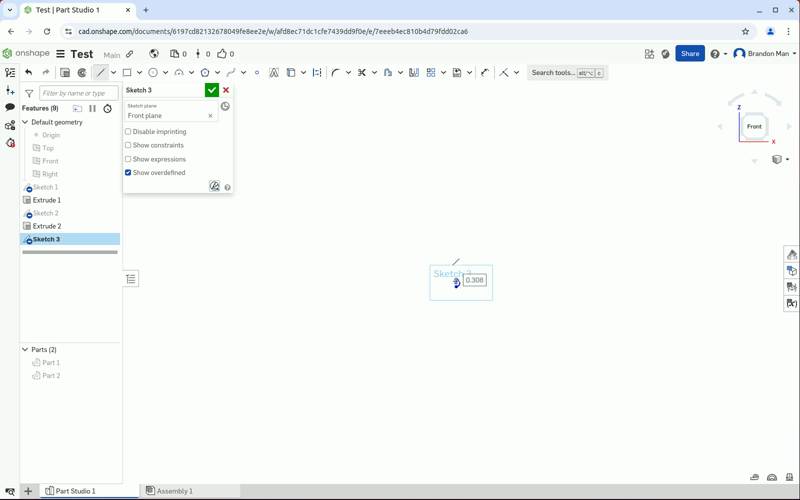
key_up(shift)
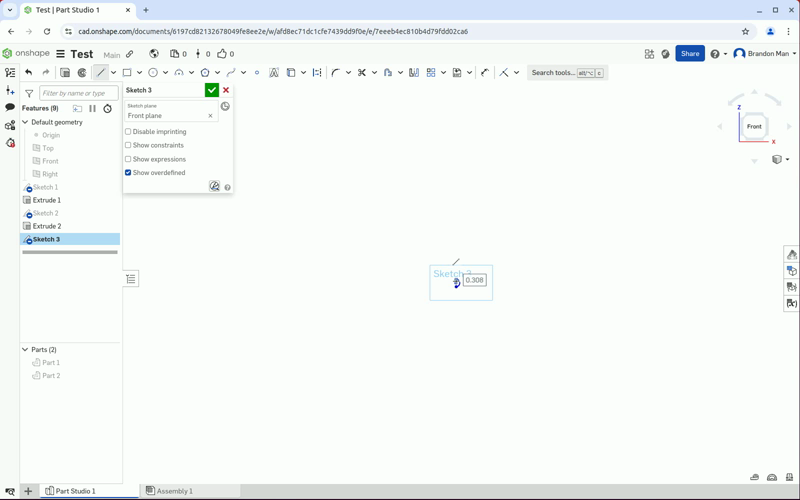
key(esc)
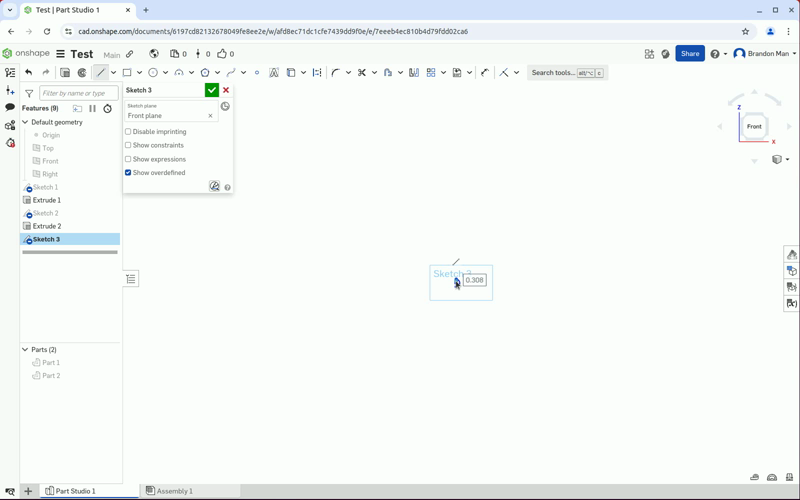
key(a)
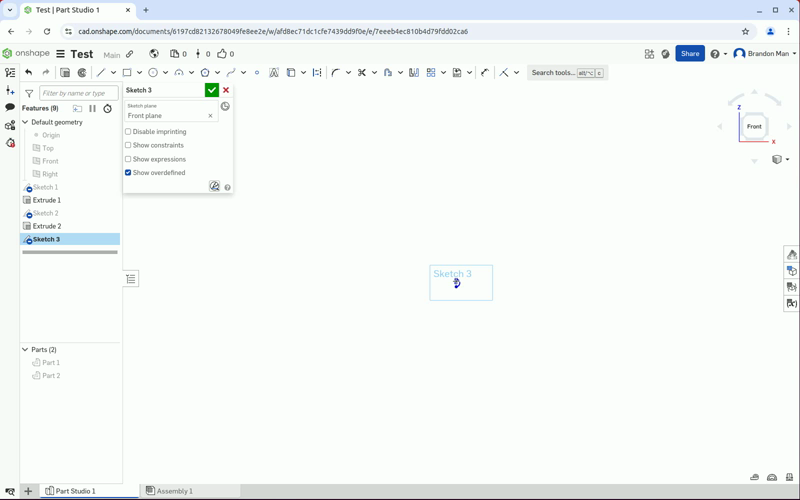
mouse_move(456, 280)
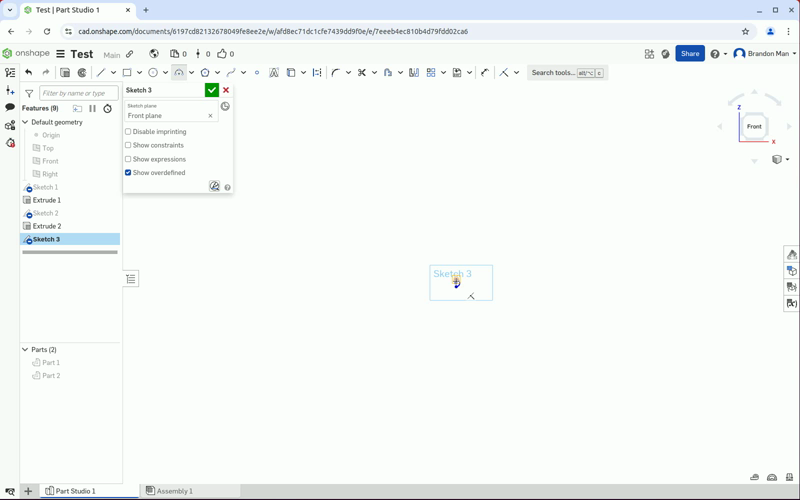
scroll(6)
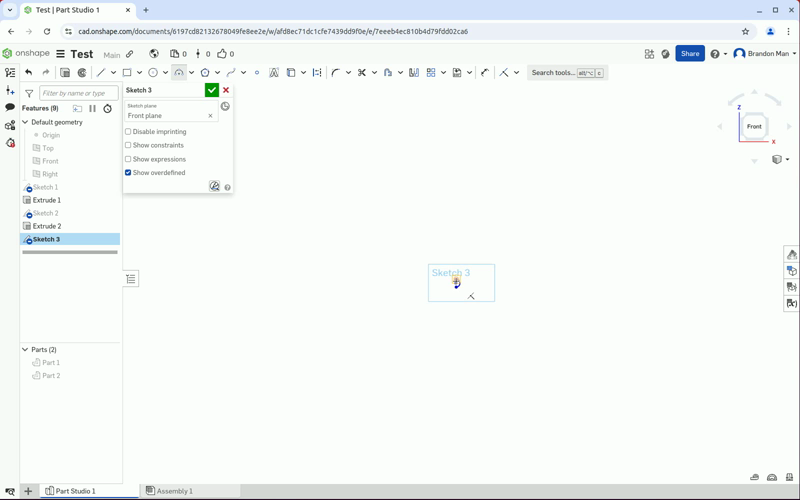
scroll(6)
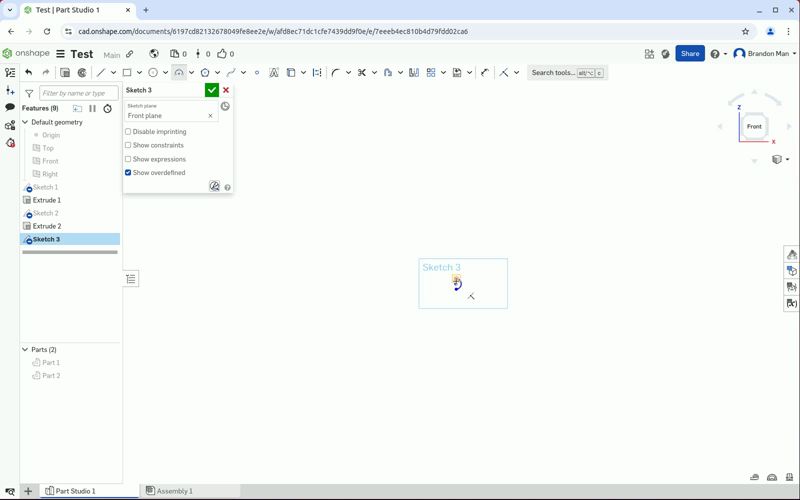
scroll(6)
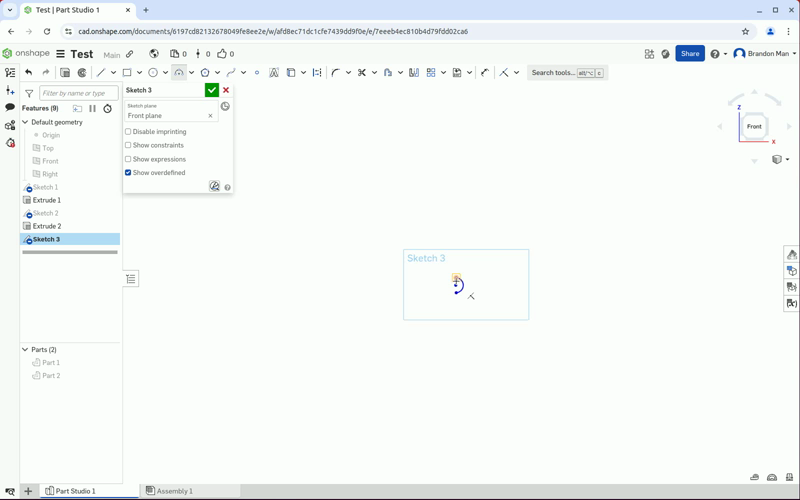
scroll(6)
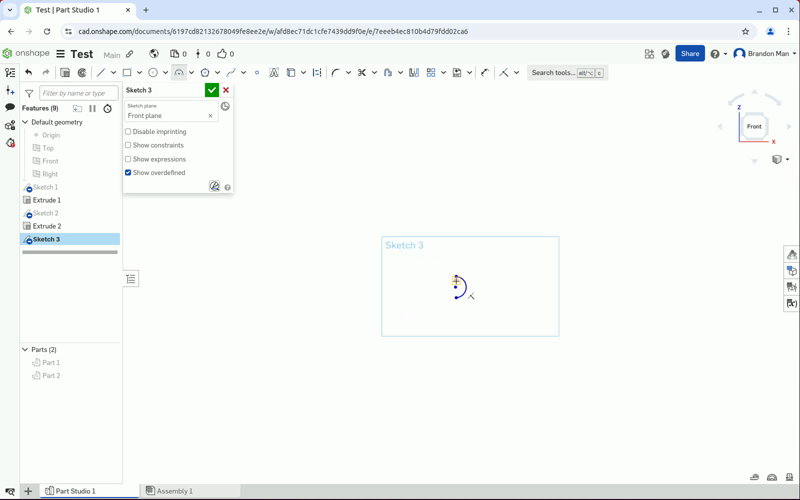
scroll(6)
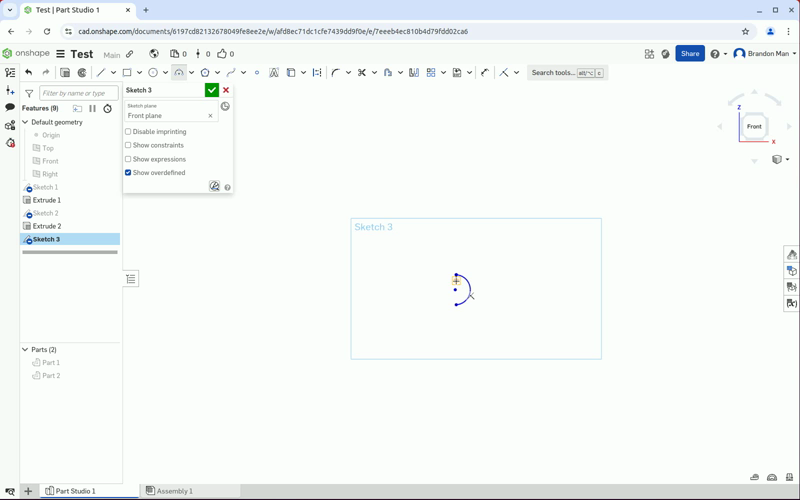
scroll(6)
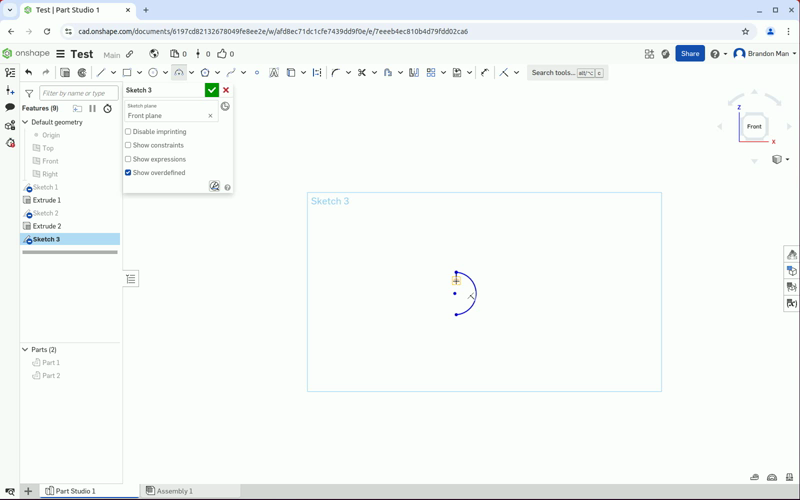
scroll(6)
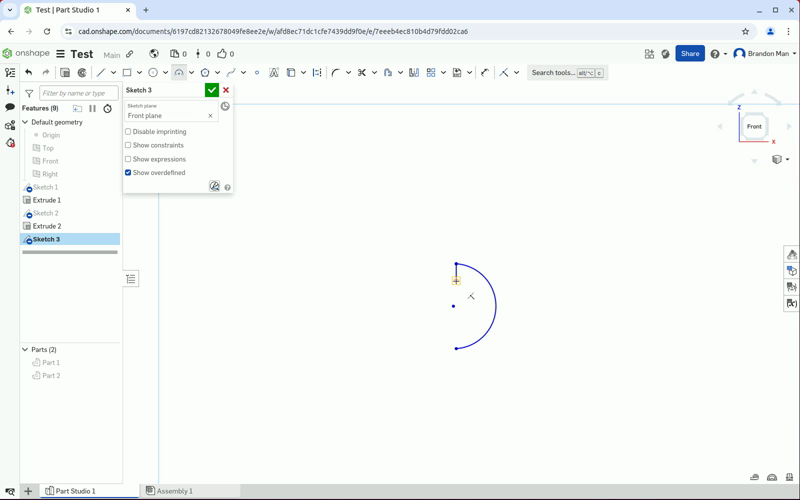
click(456, 280)
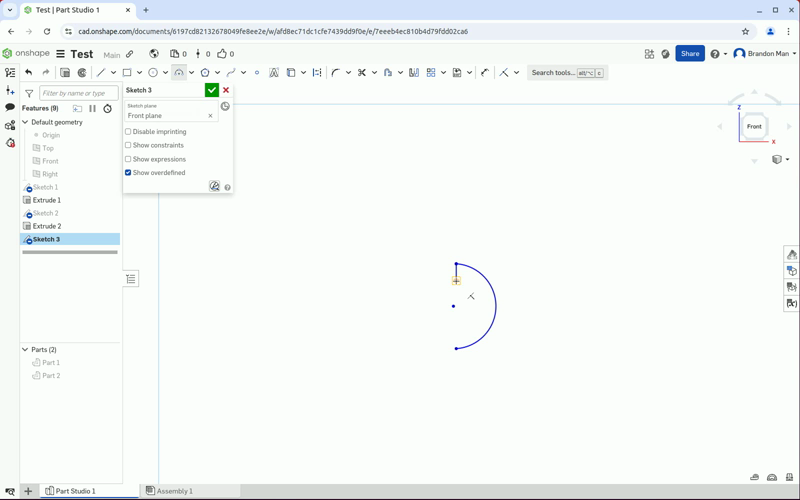
scroll(-6)
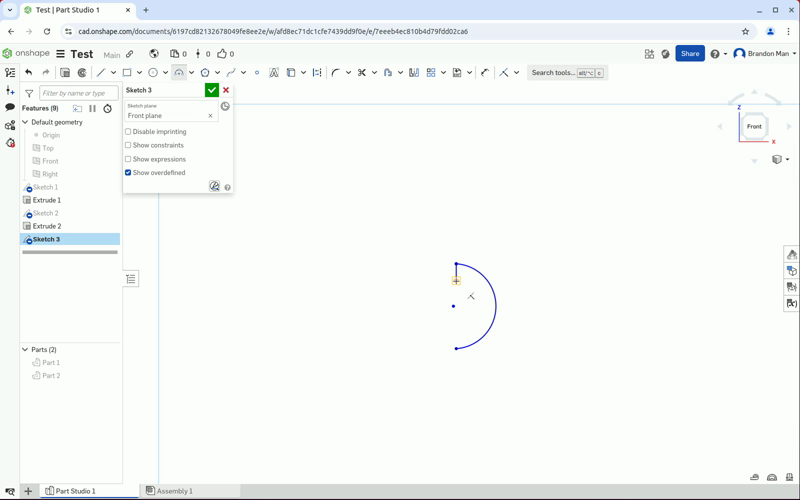
scroll(-6)
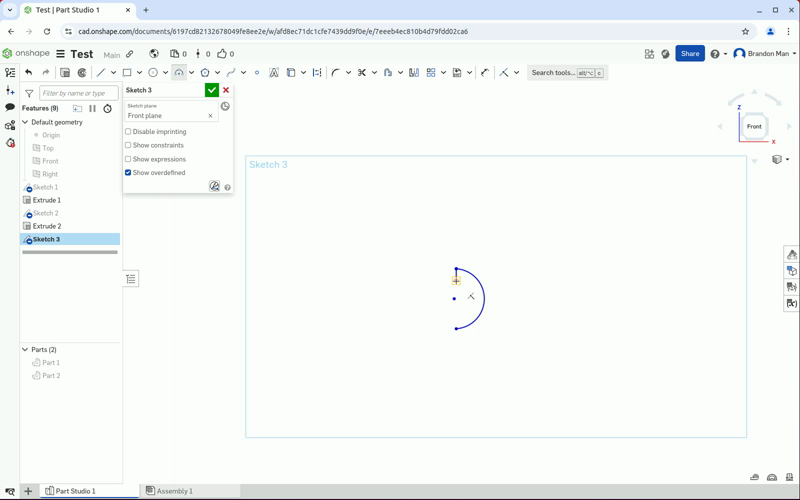
scroll(-6)
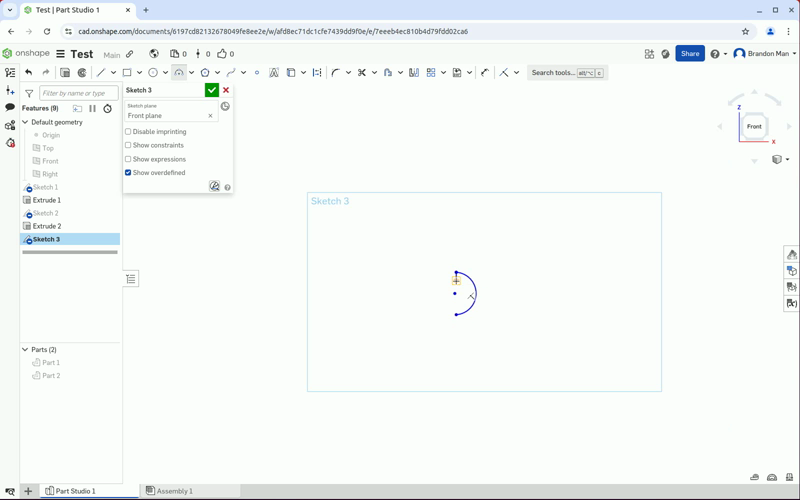
scroll(-6)
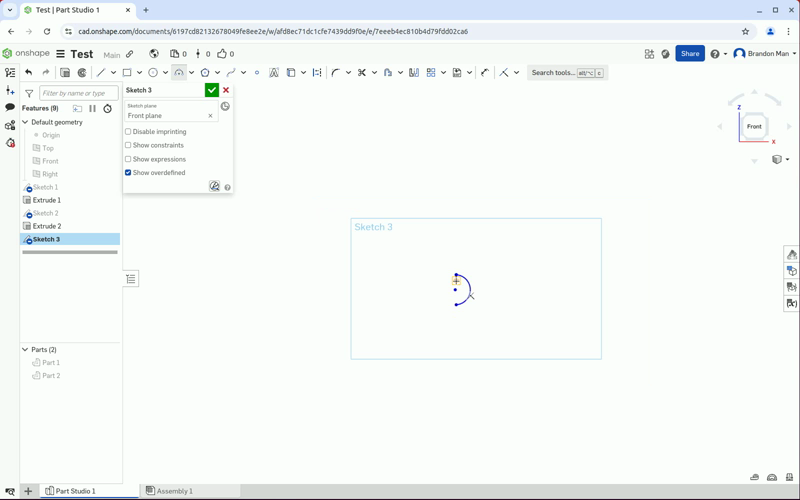
scroll(-6)
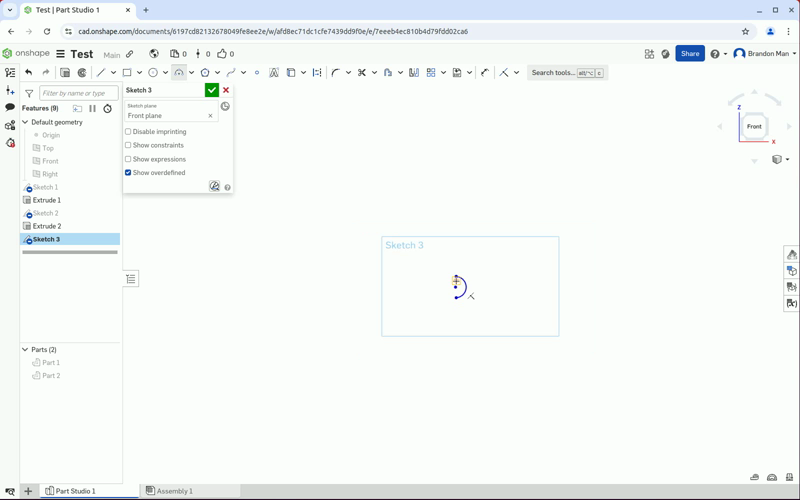
scroll(-6)
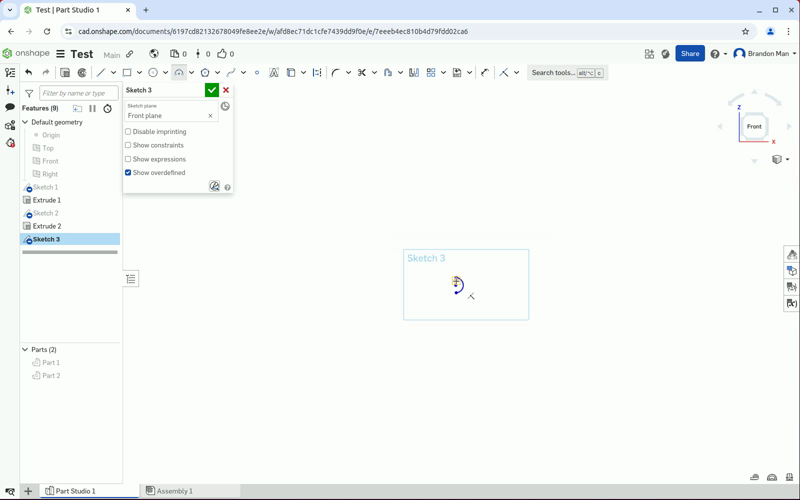
scroll(-6)
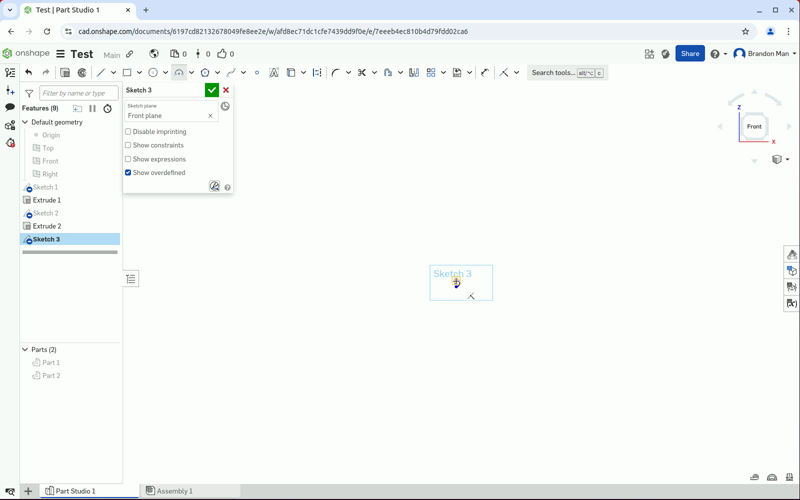
key_down(shift)
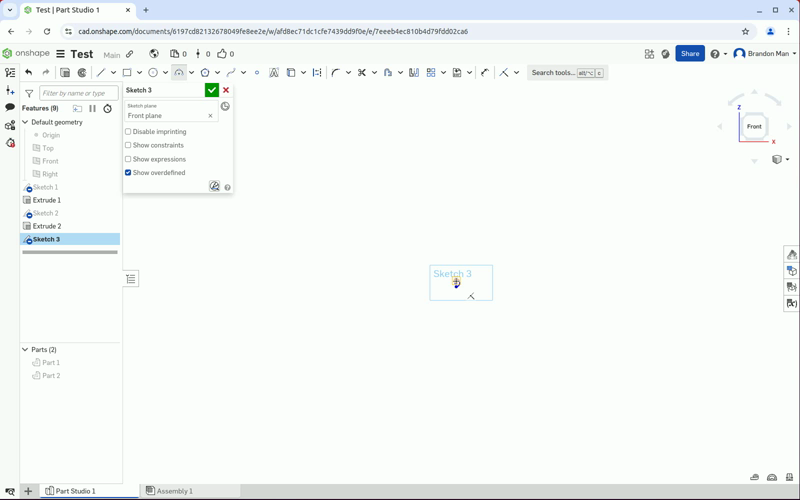
mouse_move(456, 284)
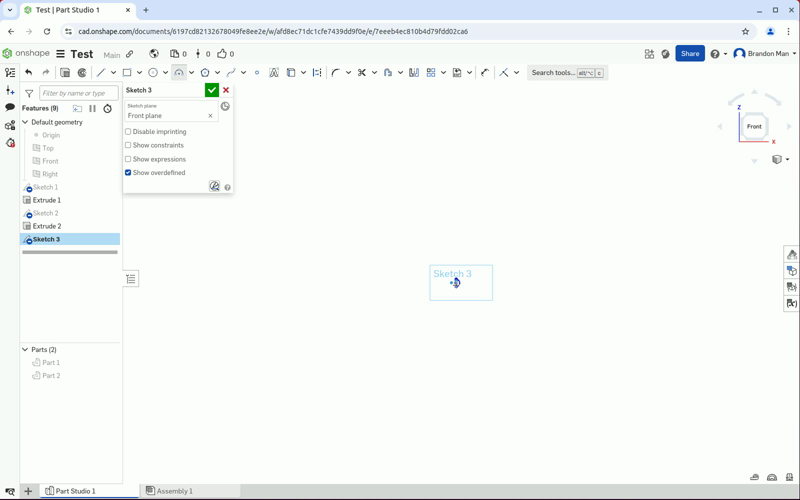
scroll(6)
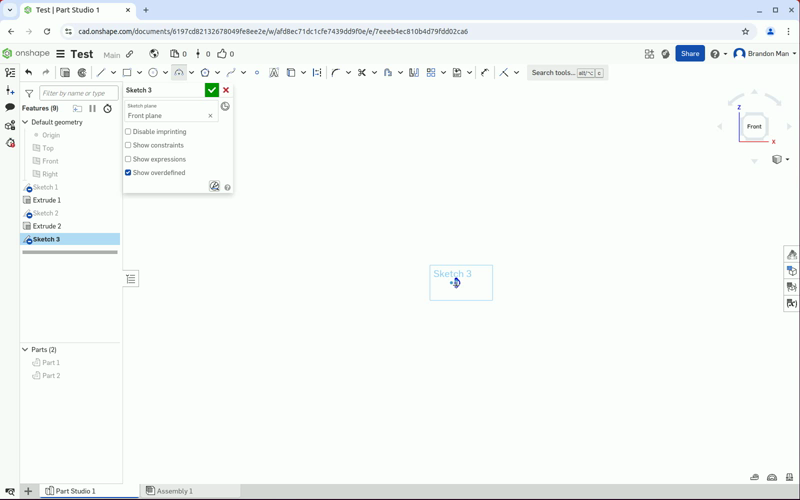
scroll(6)
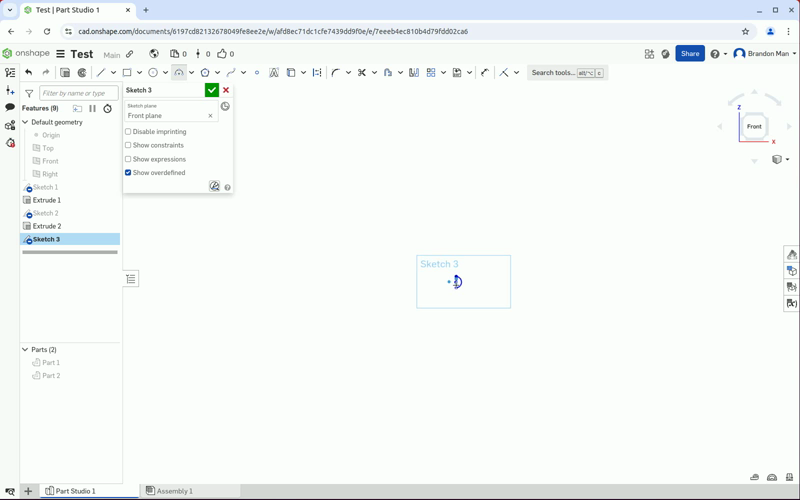
scroll(6)
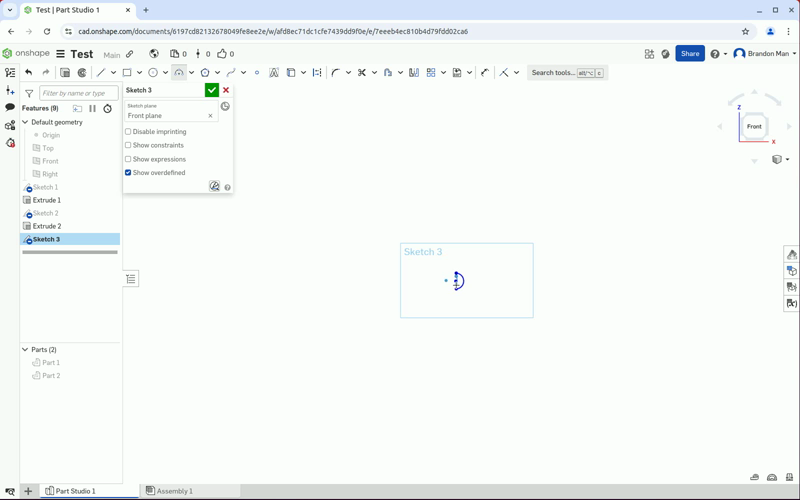
scroll(6)
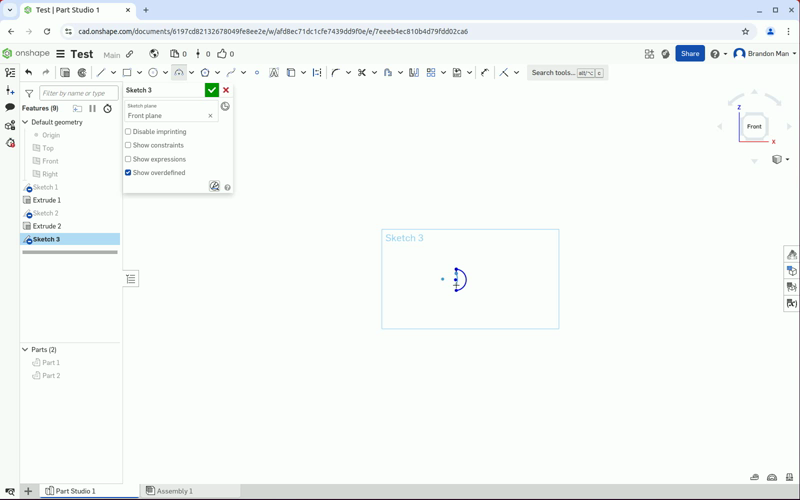
scroll(6)
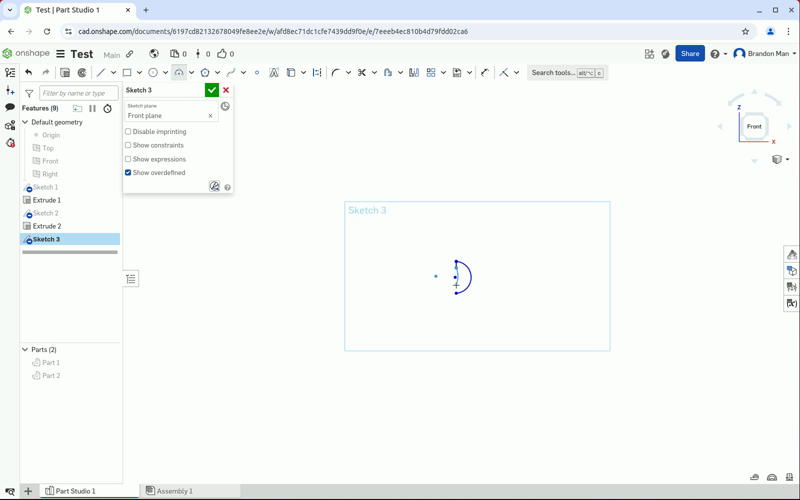
scroll(6)
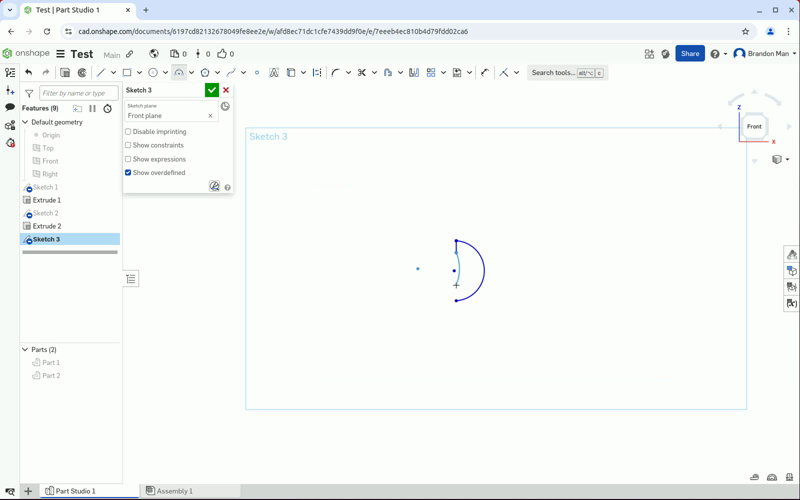
scroll(6)
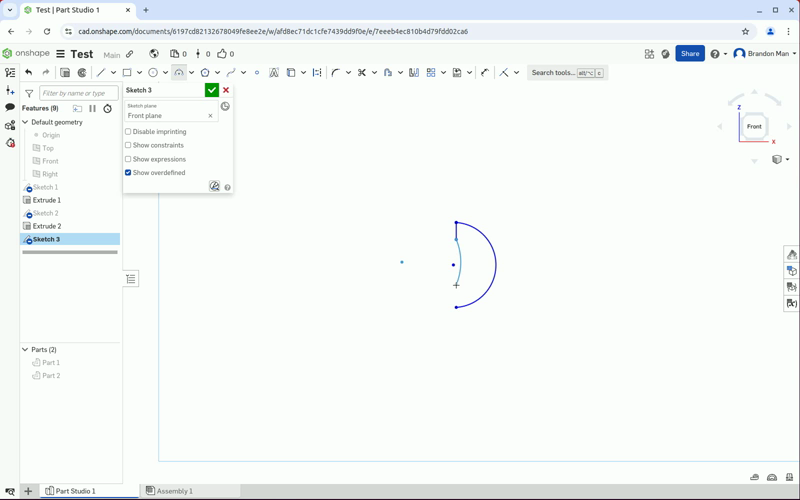
click(456, 284)
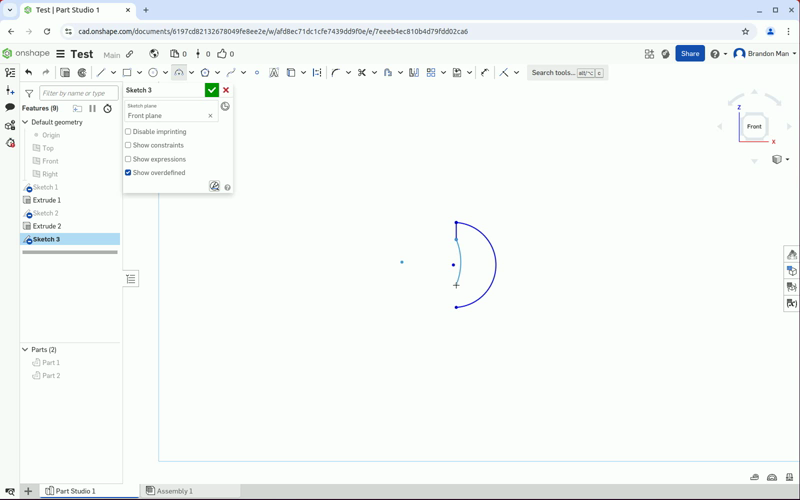
scroll(-6)
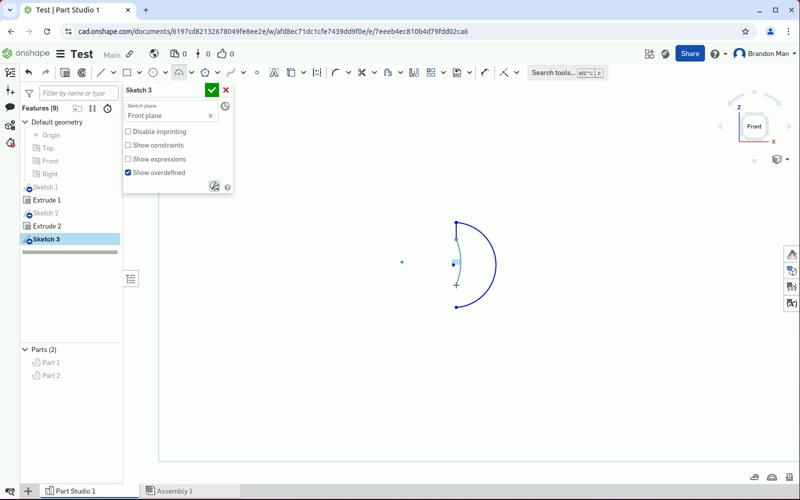
scroll(-6)
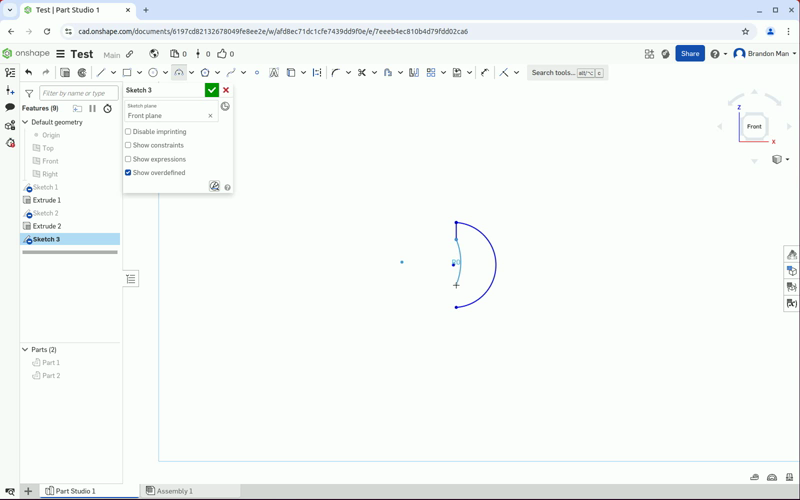
scroll(-6)
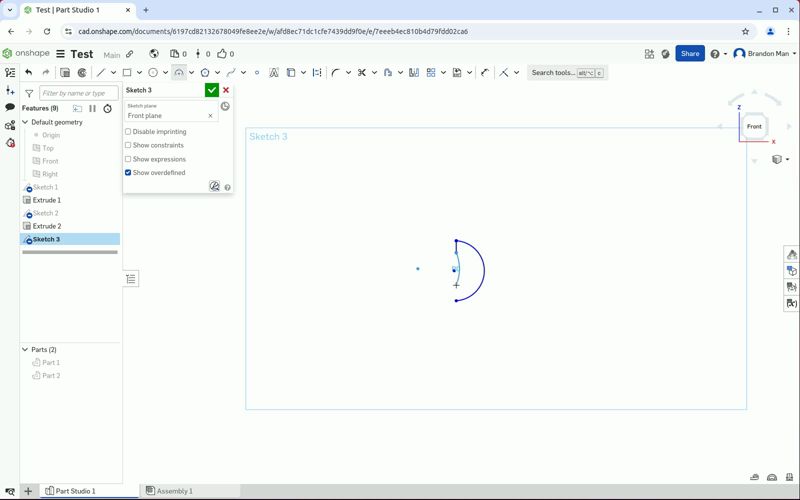
scroll(-6)
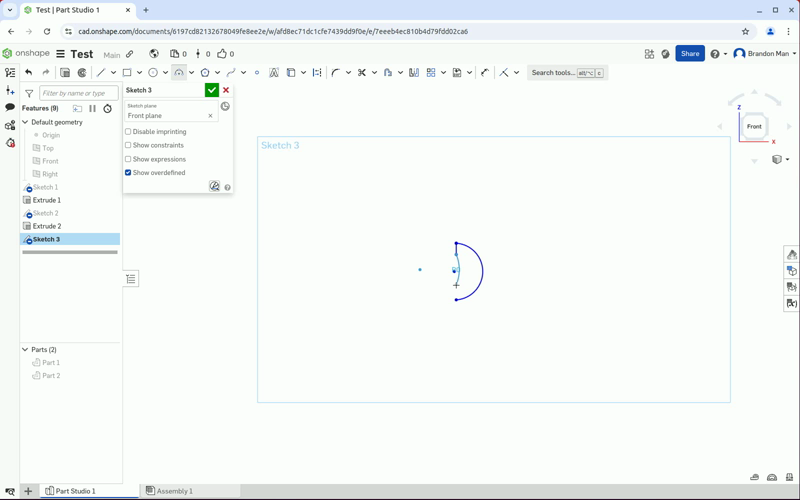
scroll(-6)
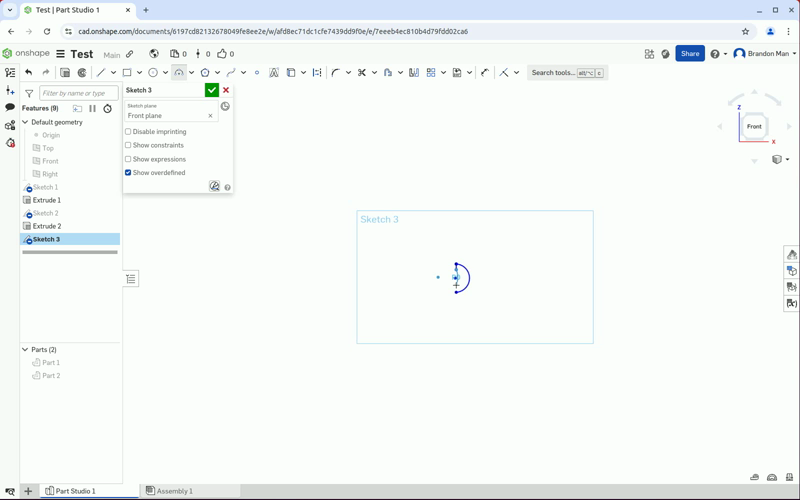
scroll(-6)
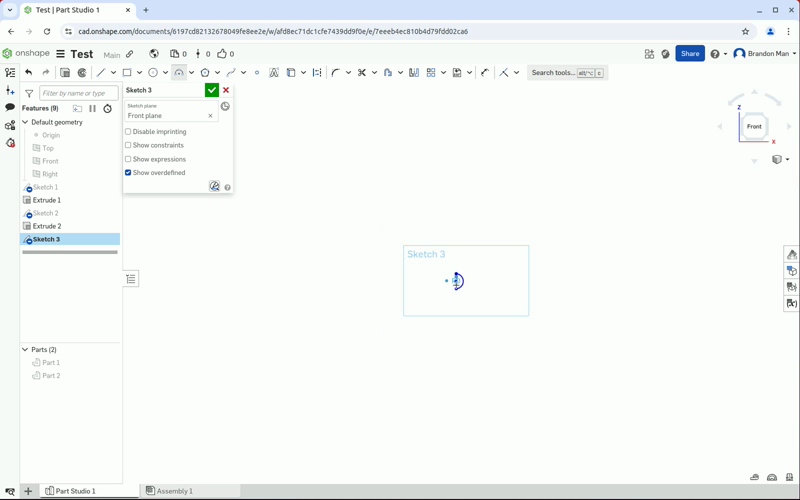
scroll(-6)
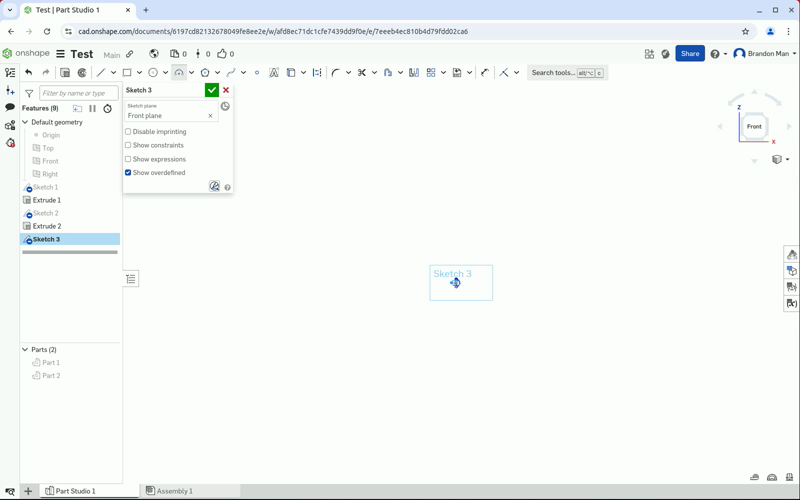
mouse_move(458, 282)
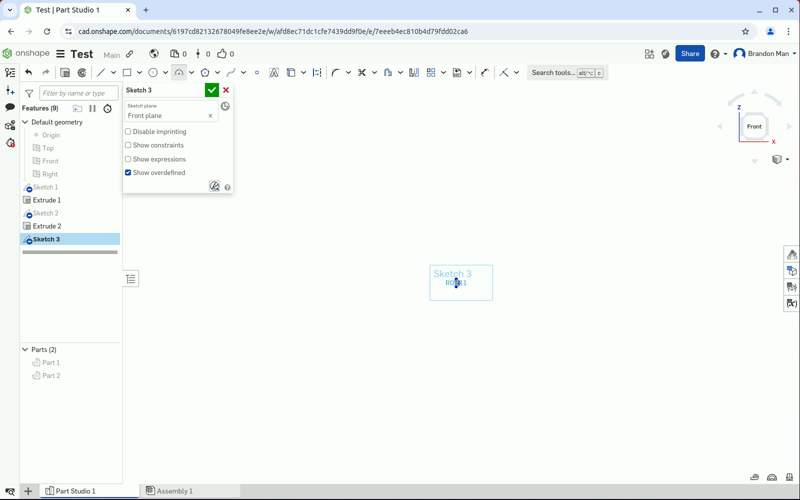
scroll(6)
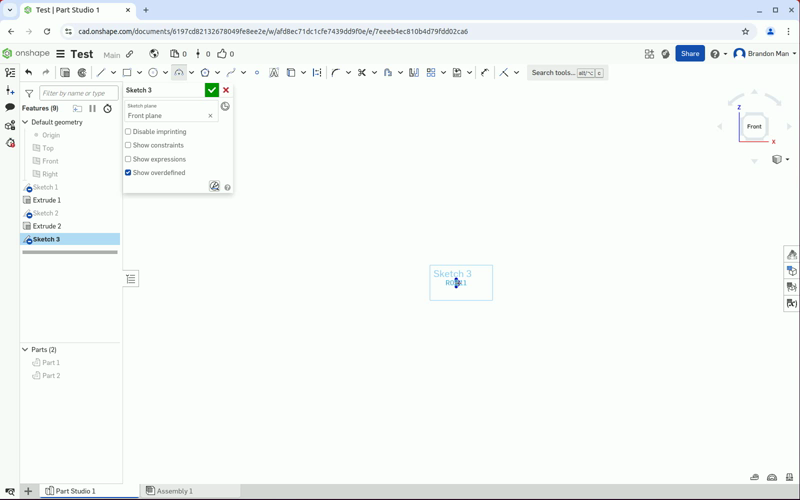
scroll(6)
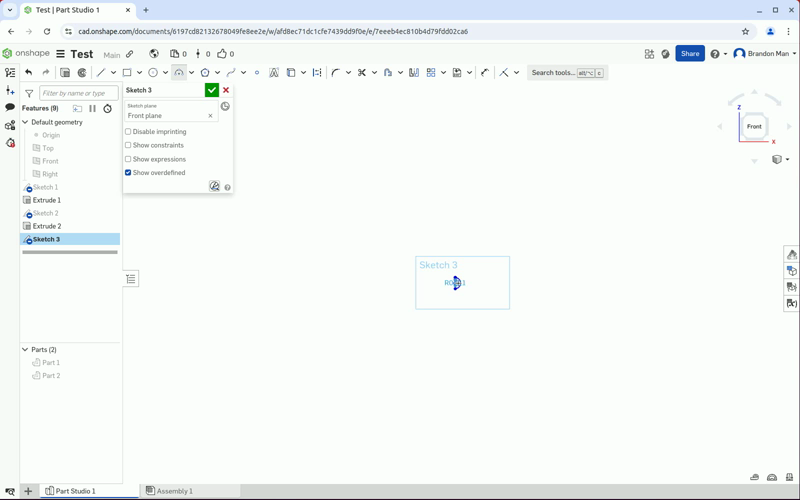
scroll(6)
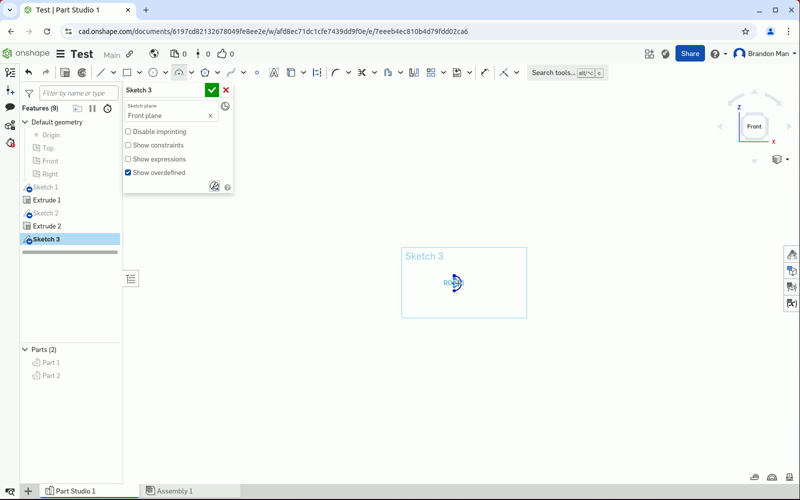
scroll(6)
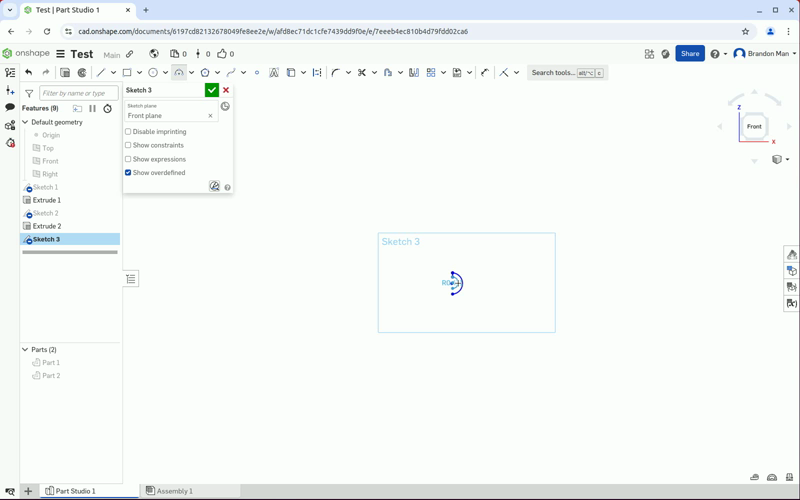
scroll(6)
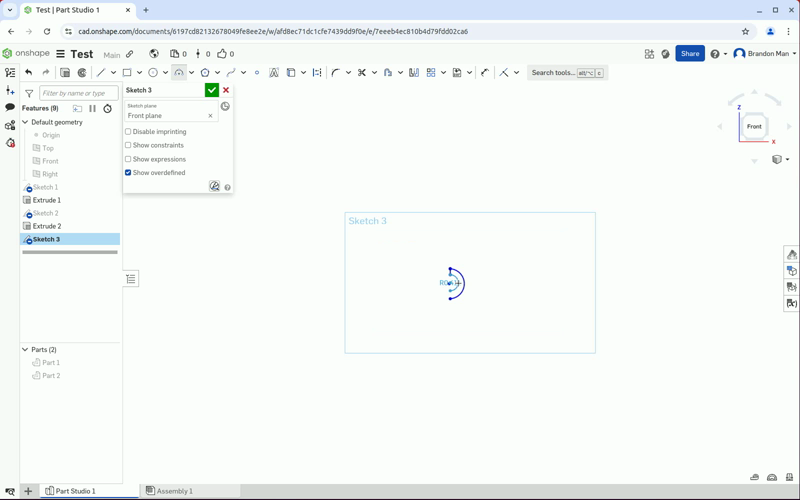
scroll(6)
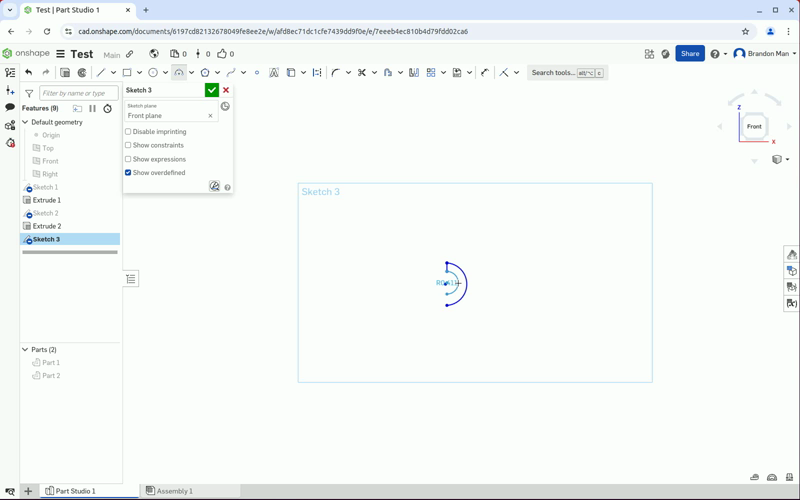
scroll(6)
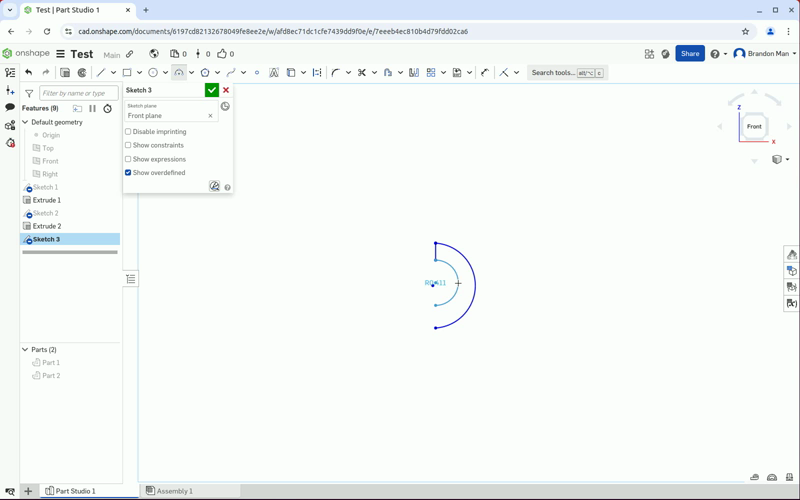
click(458, 282)
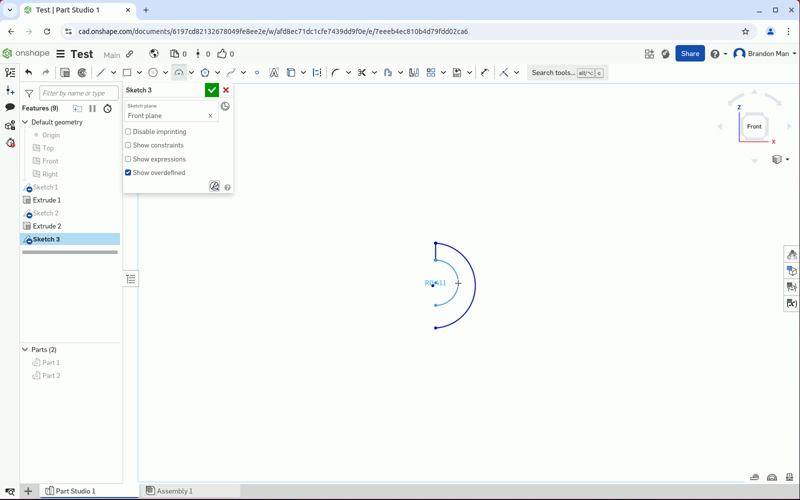
scroll(-6)
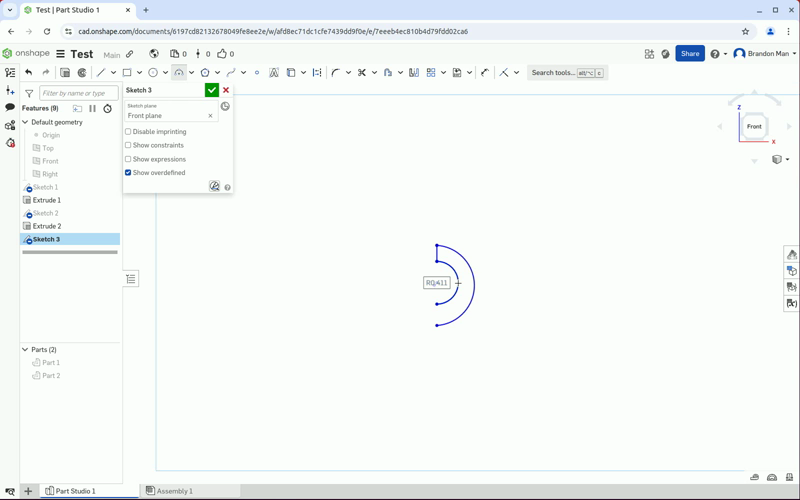
scroll(-6)
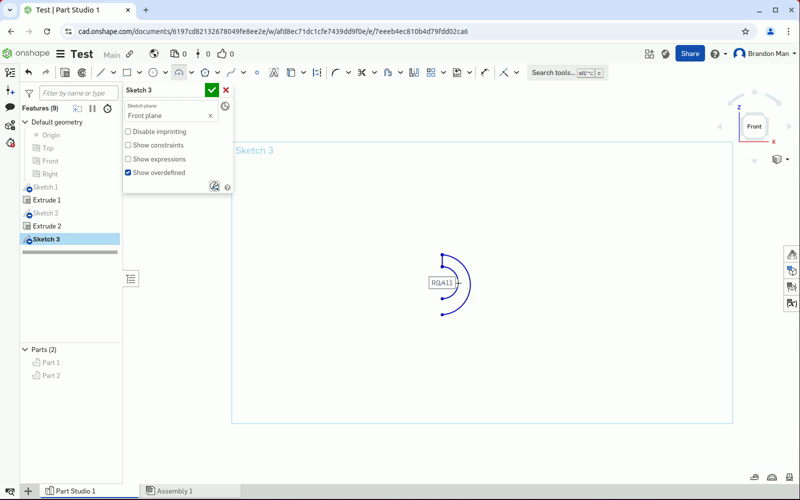
scroll(-6)
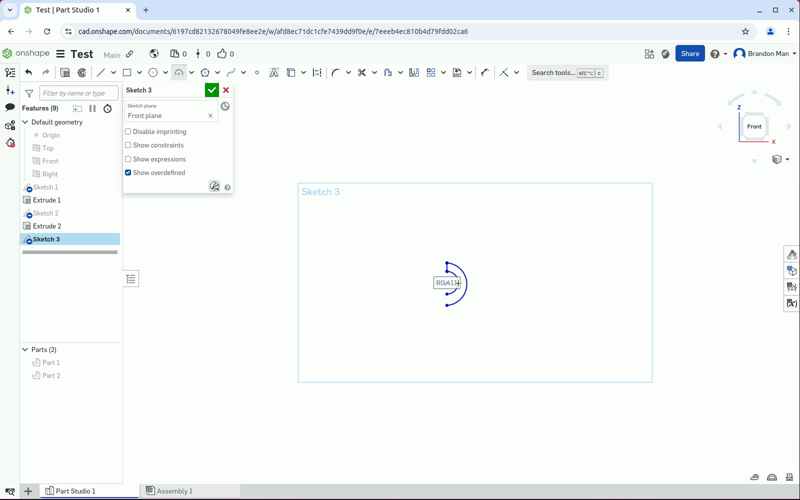
scroll(-6)
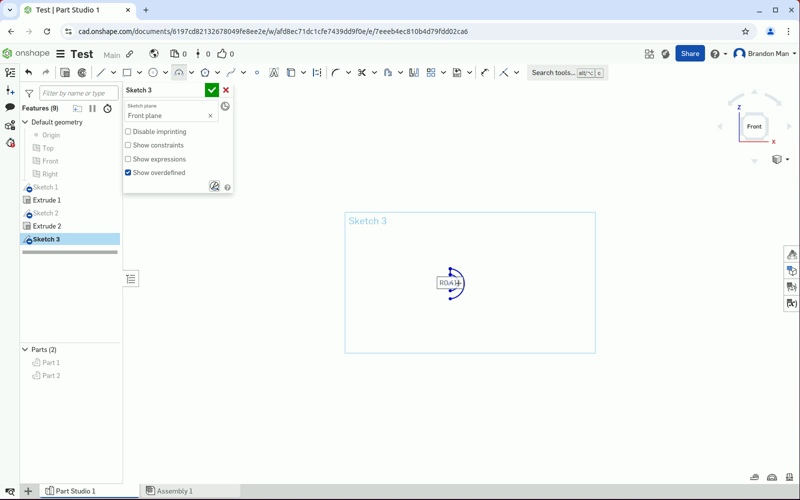
scroll(-6)
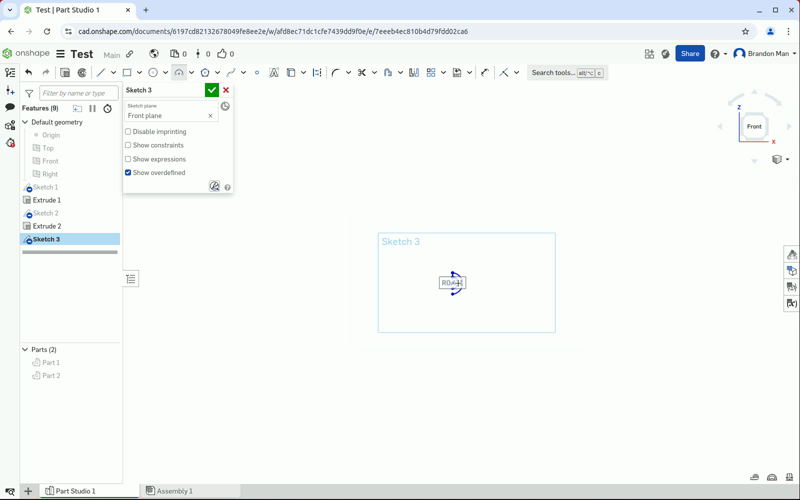
scroll(-6)
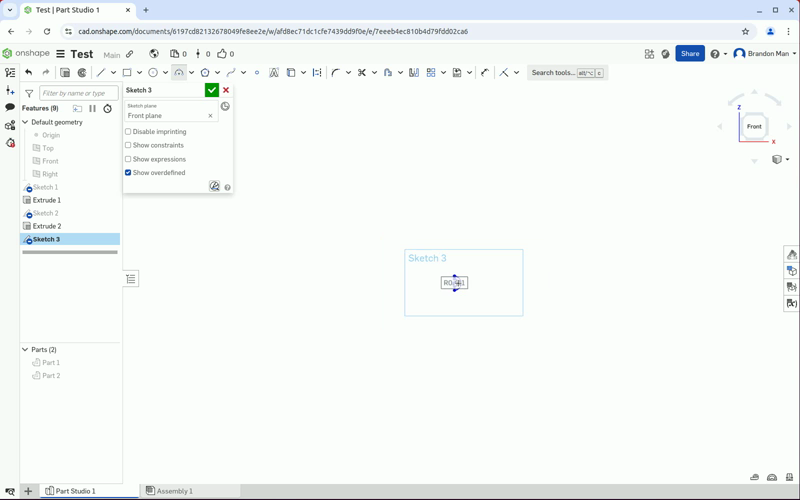
scroll(-6)
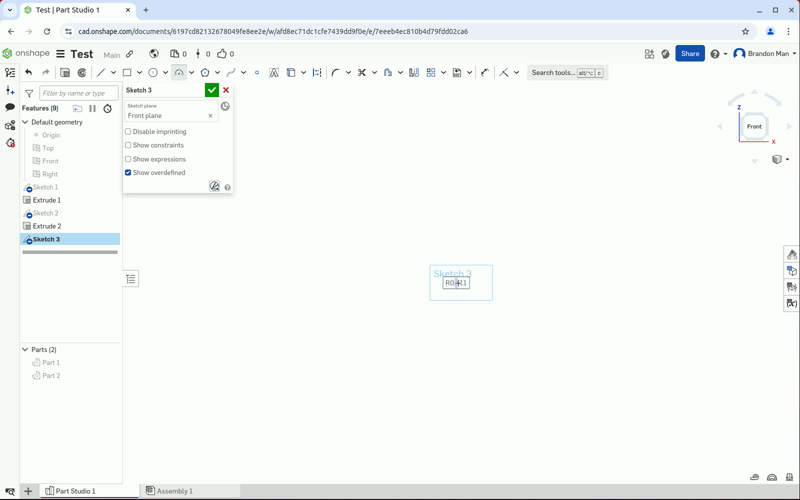
key_up(shift)
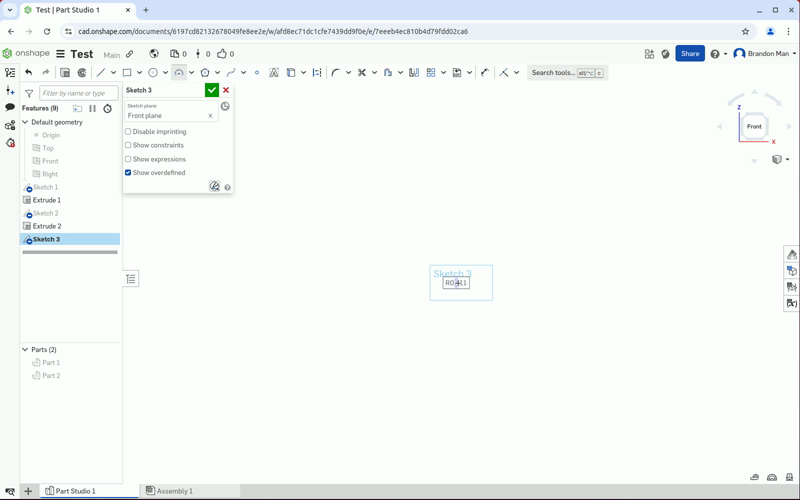
key(esc)
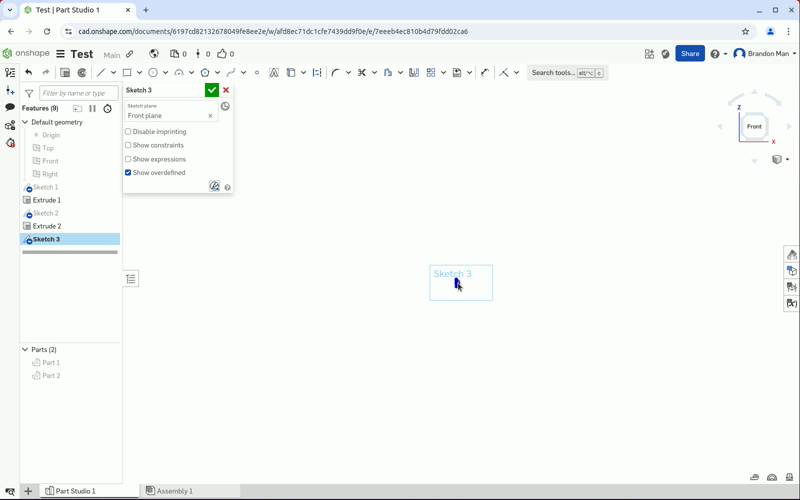
key(l)
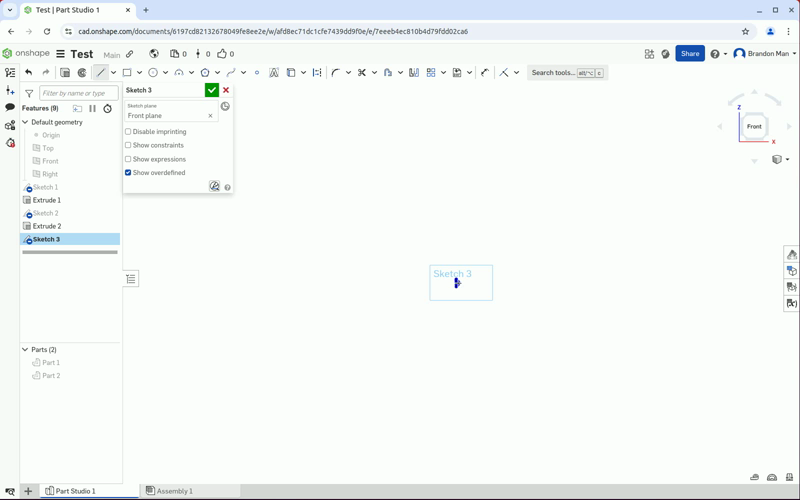
mouse_move(456, 284)
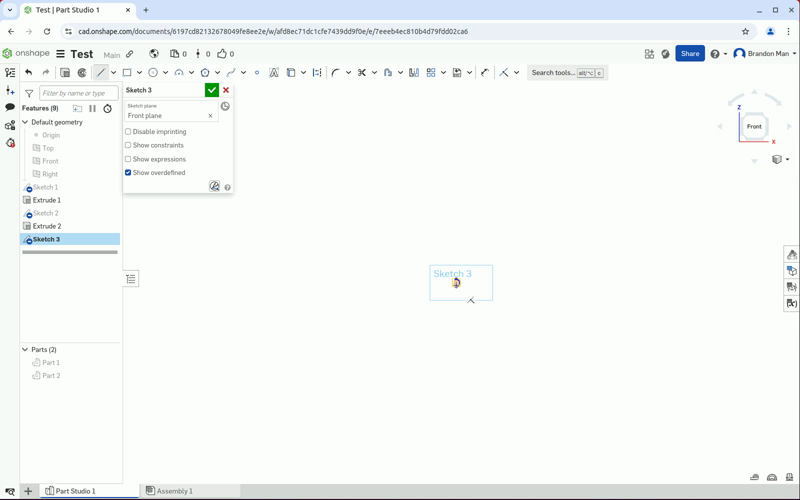
scroll(6)
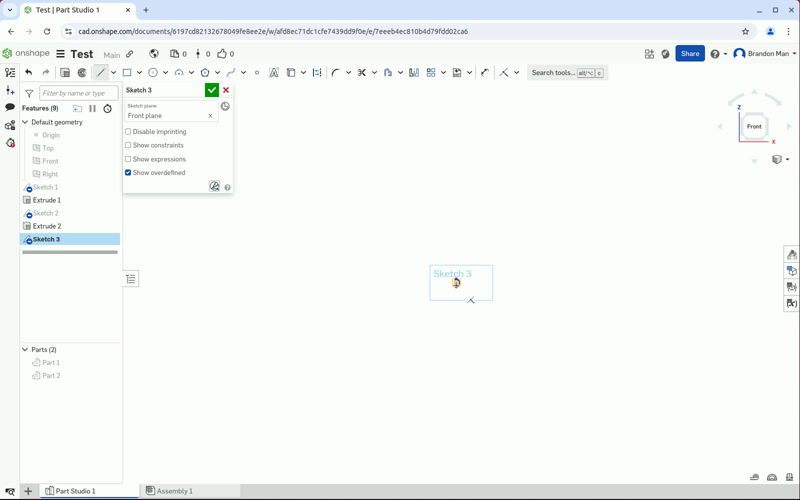
scroll(6)
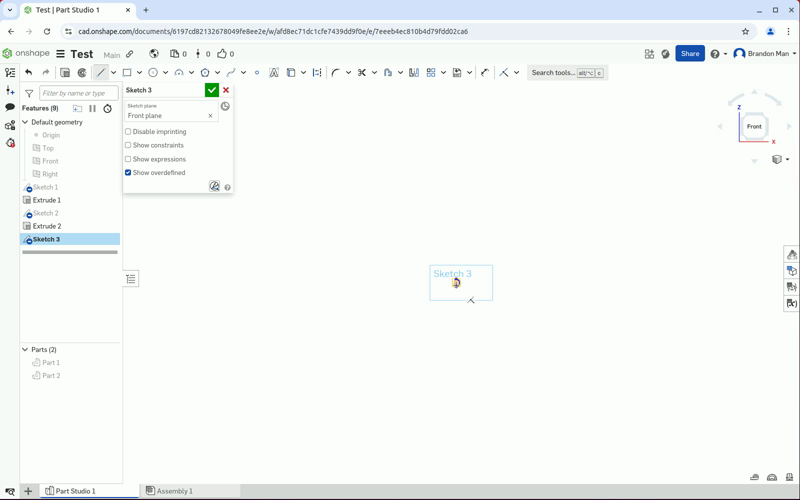
scroll(6)
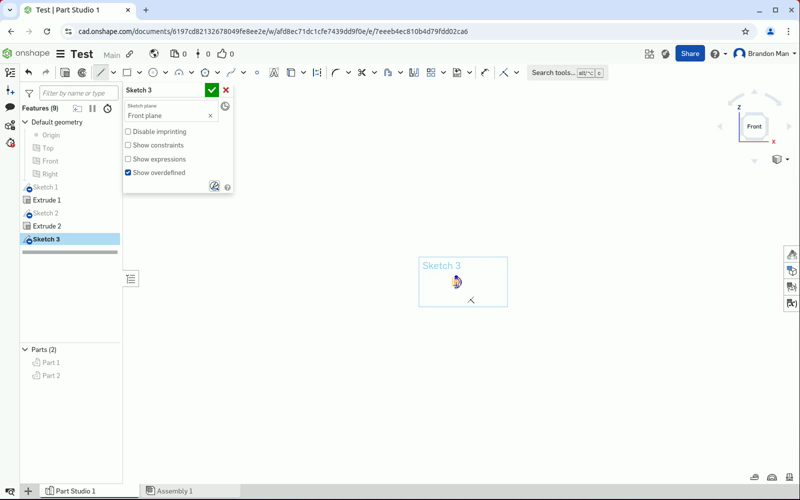
scroll(6)
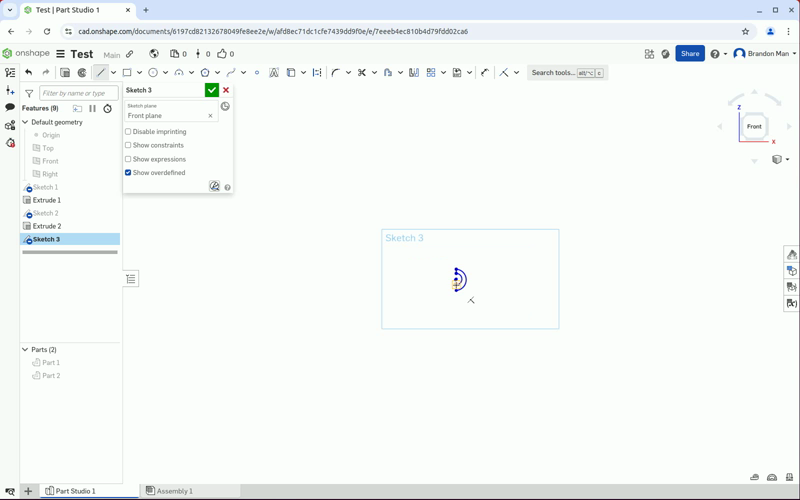
scroll(6)
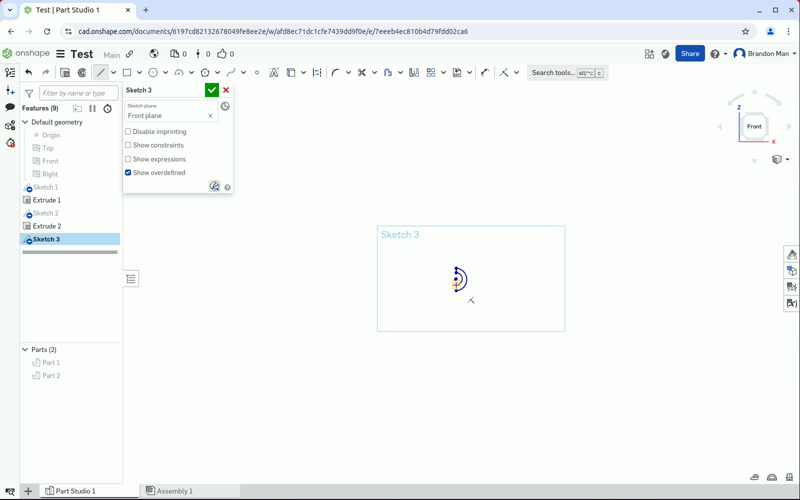
scroll(6)
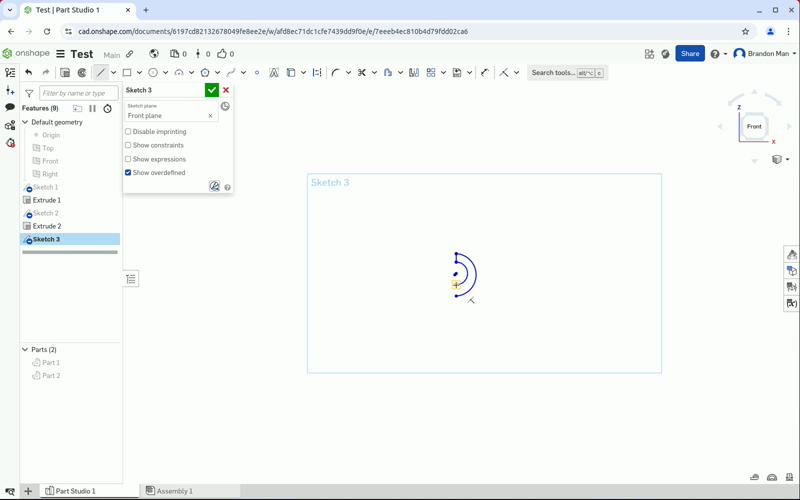
scroll(6)
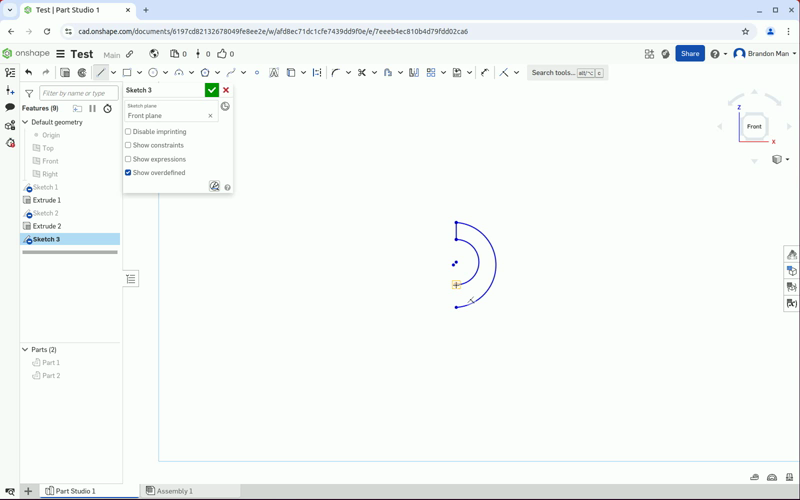
click(456, 284)
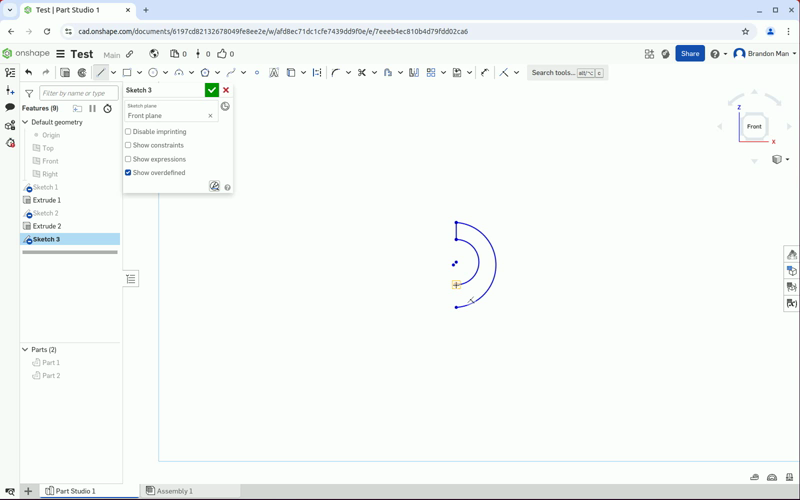
scroll(-6)
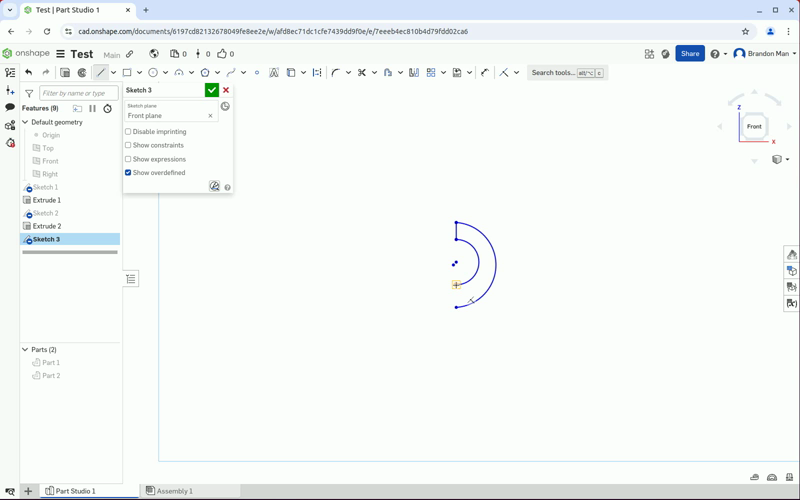
scroll(-6)
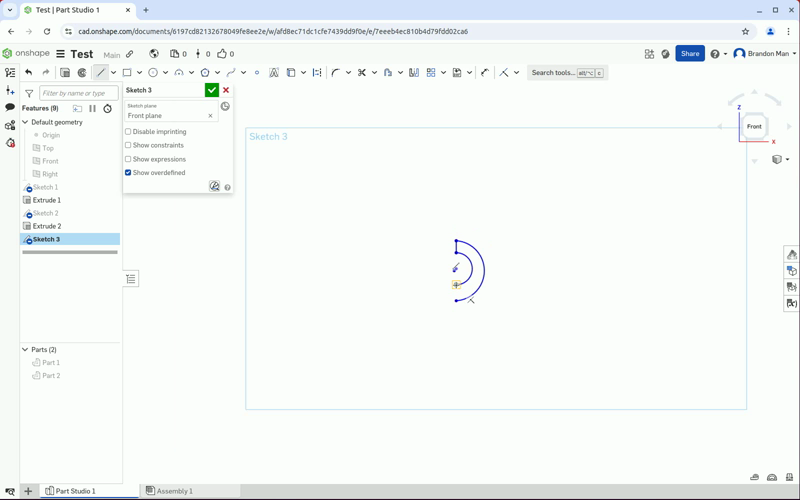
scroll(-6)
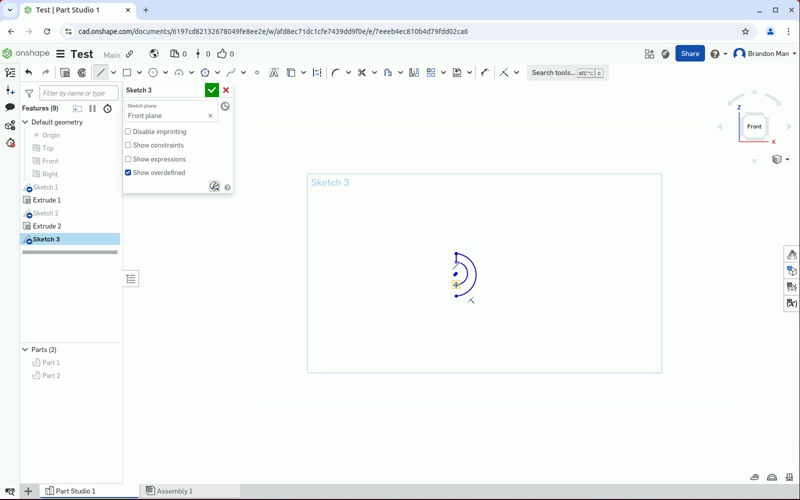
scroll(-6)
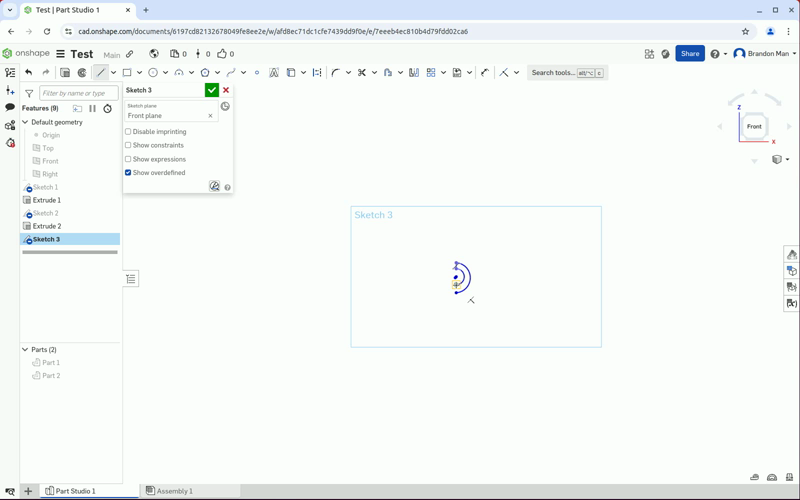
scroll(-6)
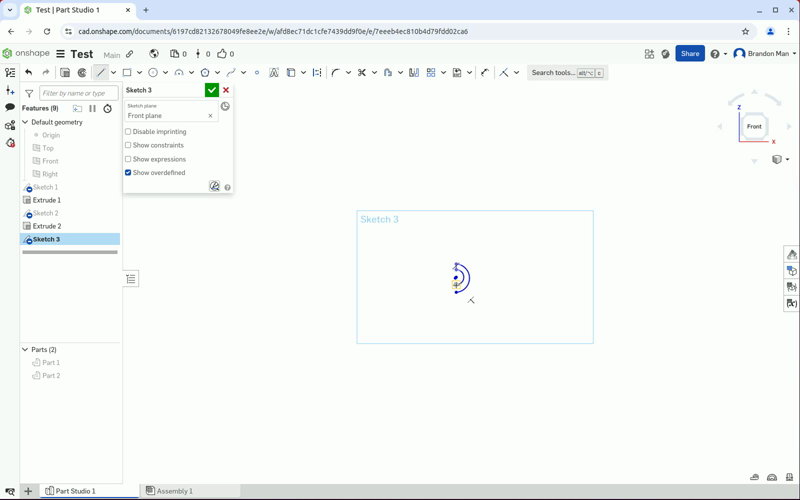
scroll(-6)
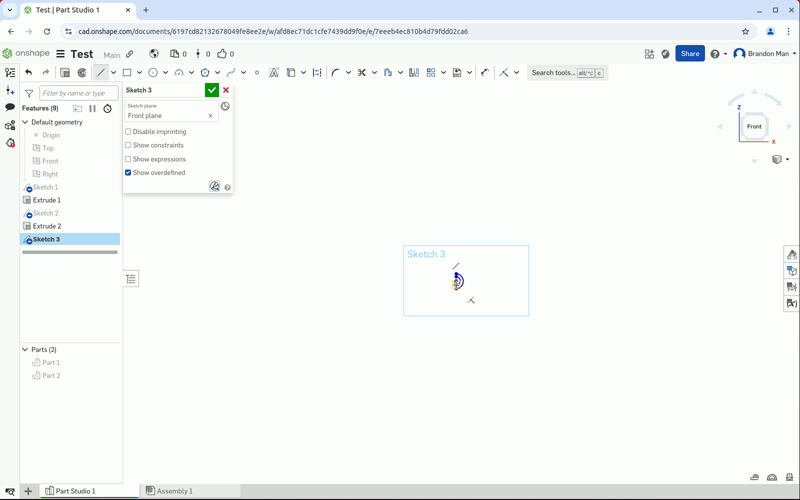
scroll(-6)
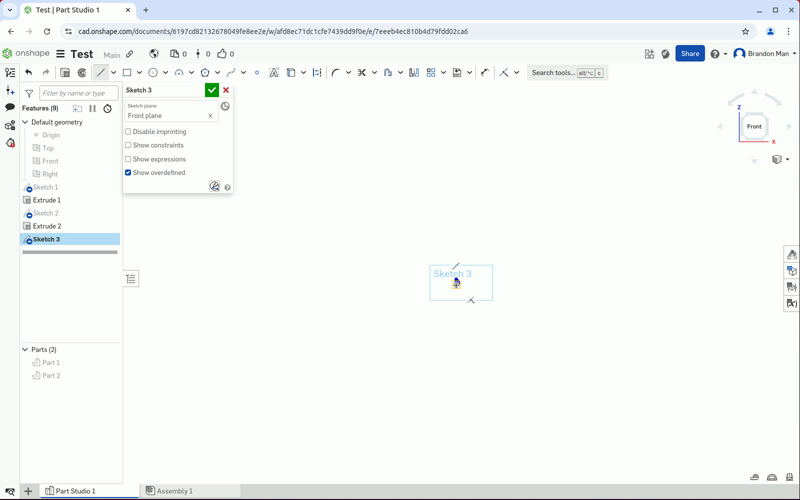
mouse_move(486, 284)
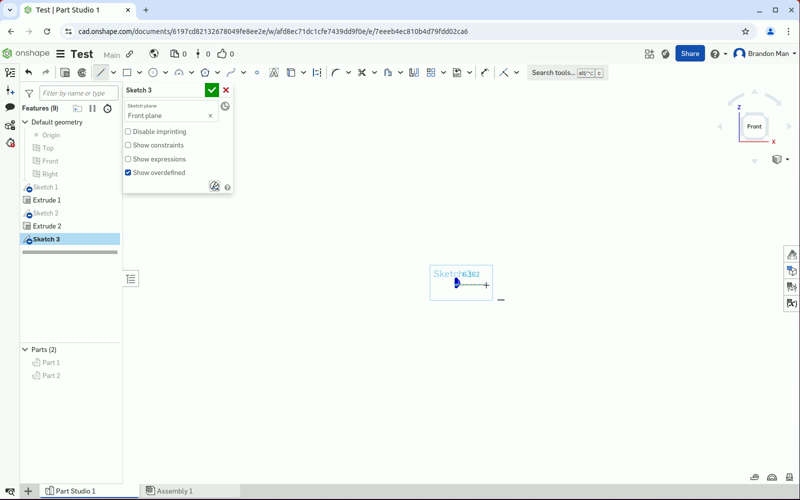
key_down(shift)
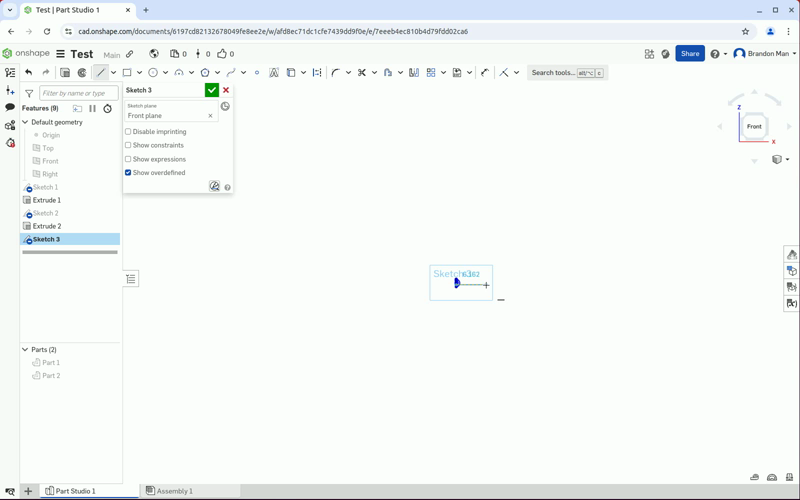
mouse_move(456, 286)
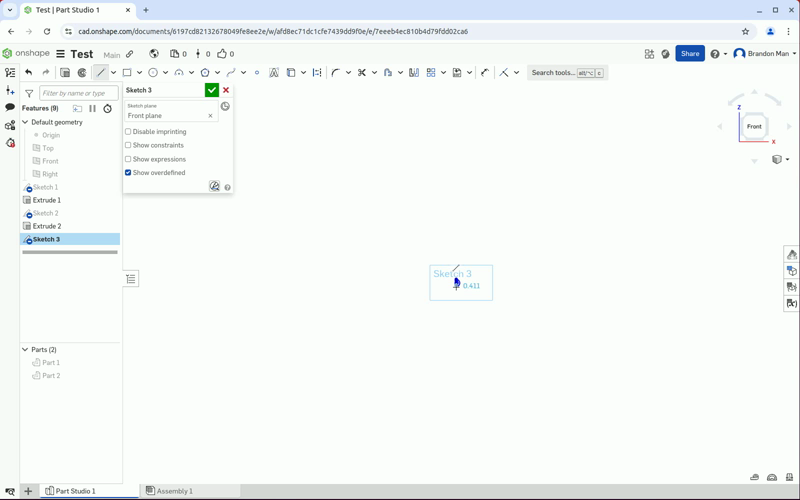
scroll(6)
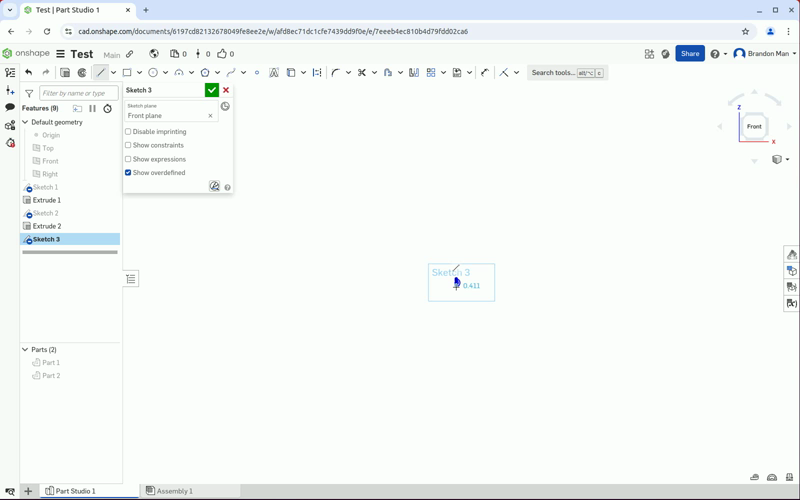
scroll(6)
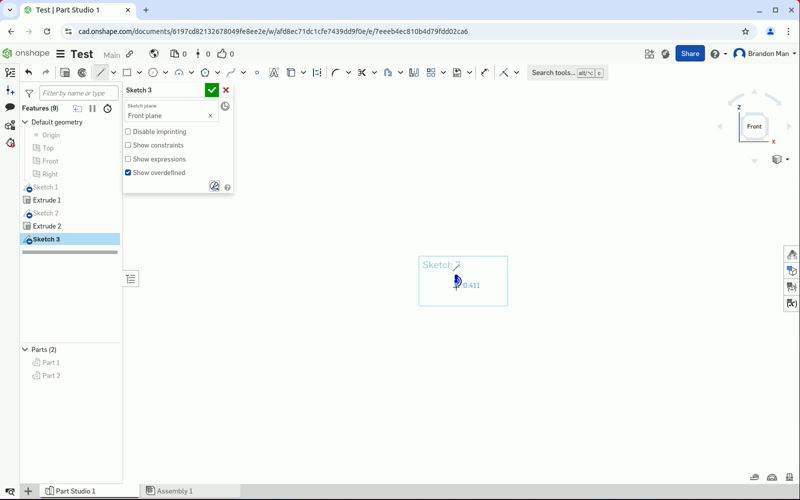
scroll(6)
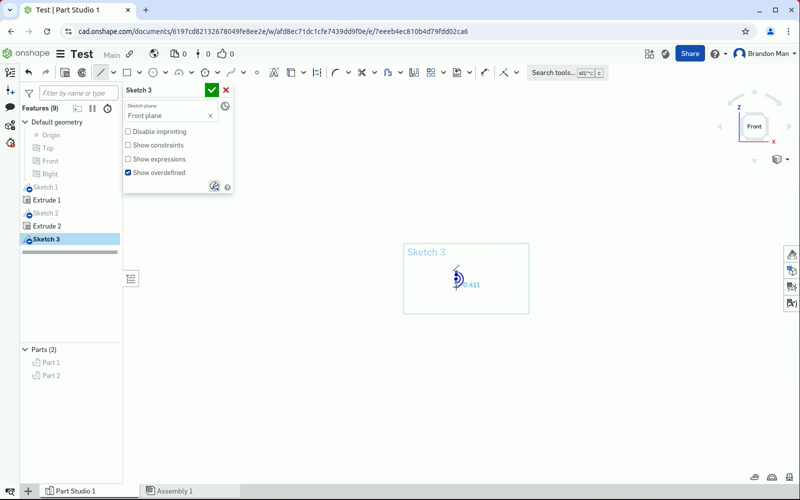
scroll(6)
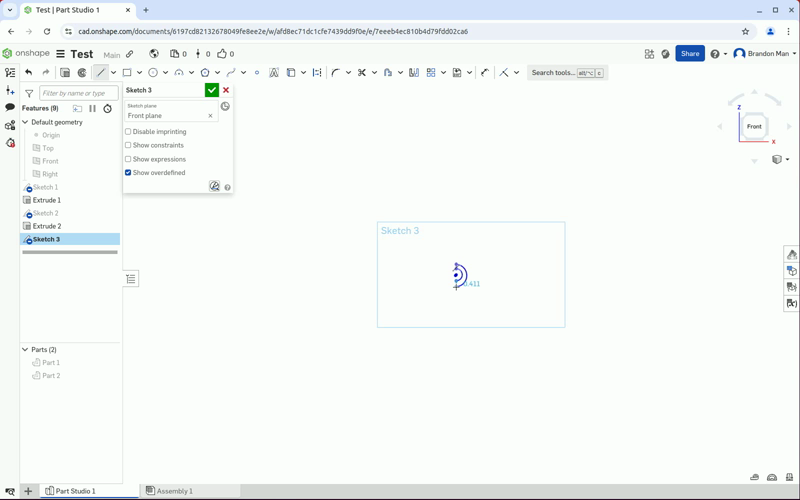
scroll(6)
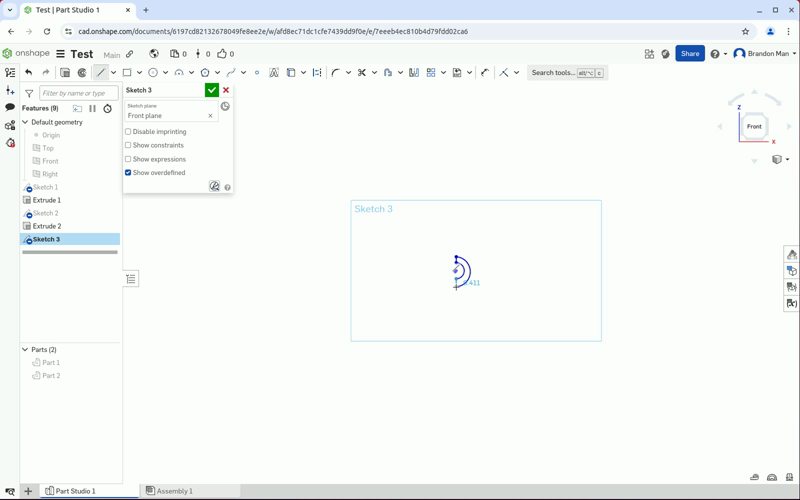
scroll(6)
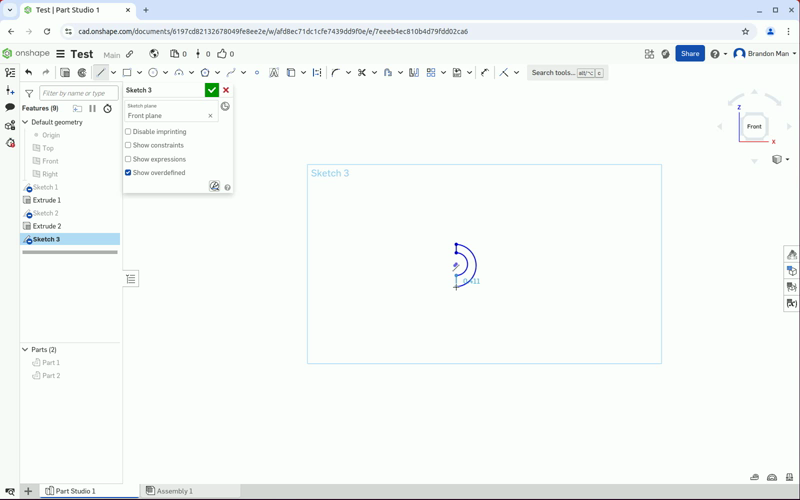
scroll(6)
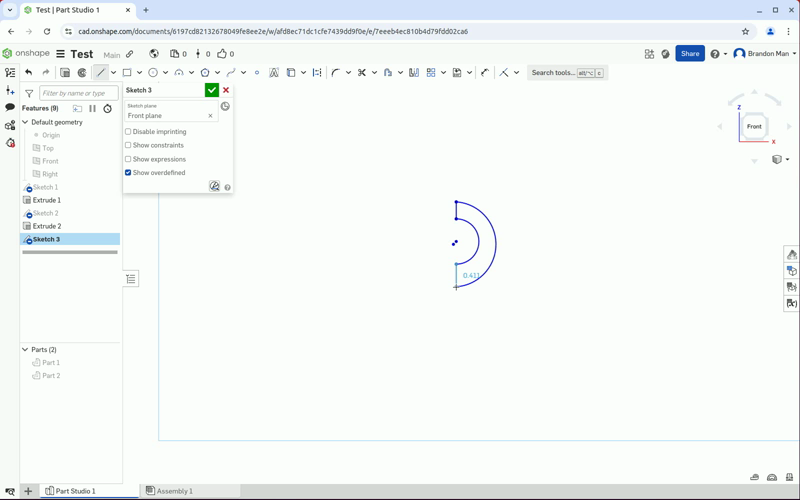
key_up(shift)
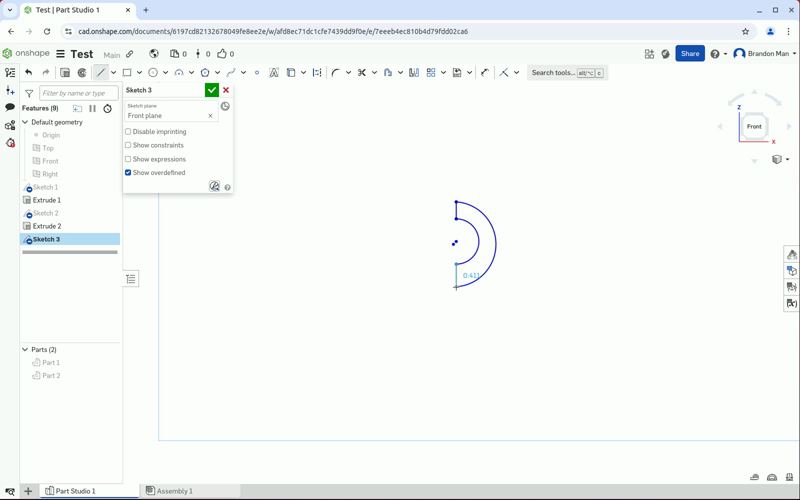
click(456, 286)
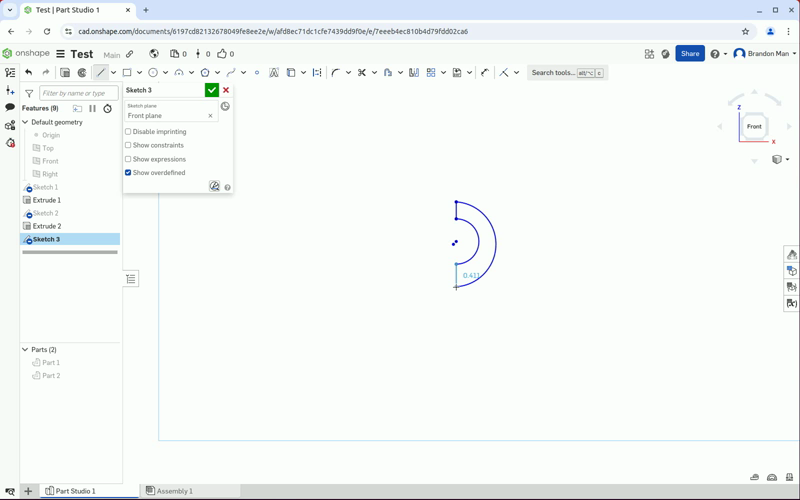
scroll(-6)
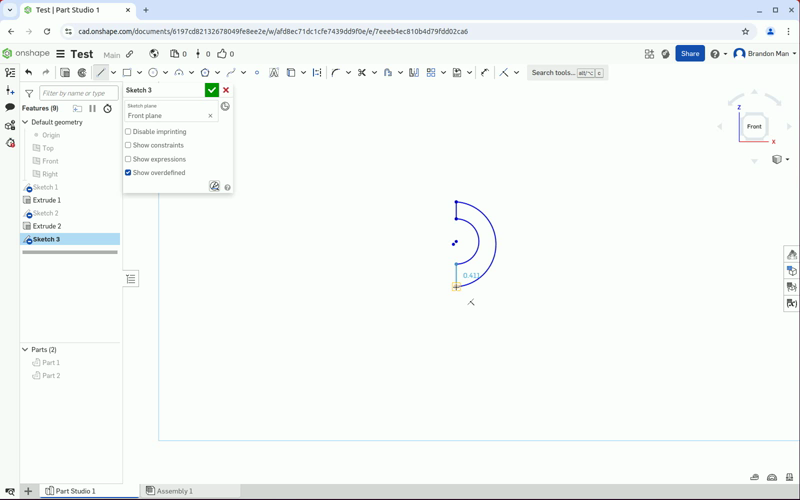
scroll(-6)
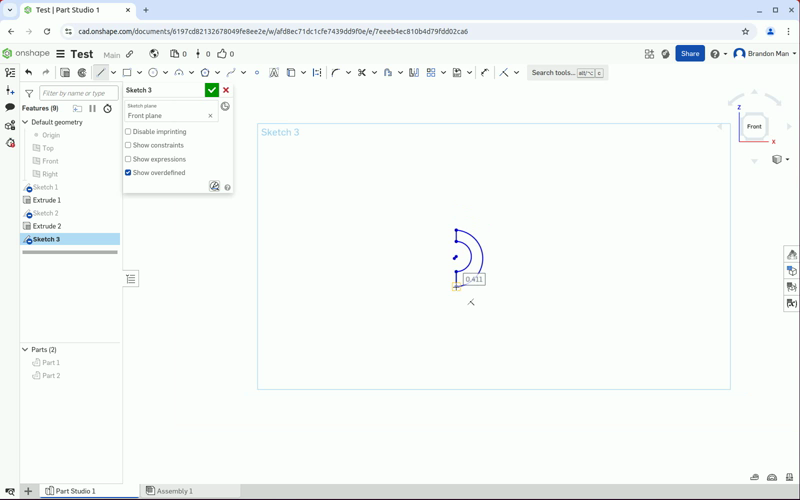
scroll(-6)
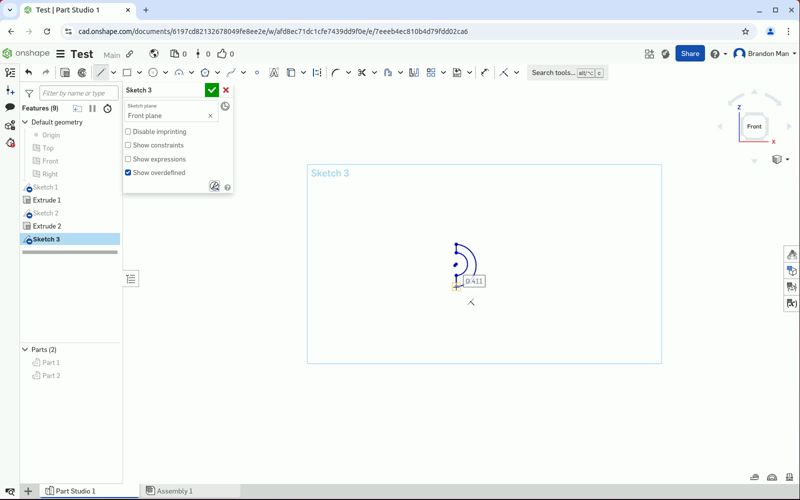
scroll(-6)
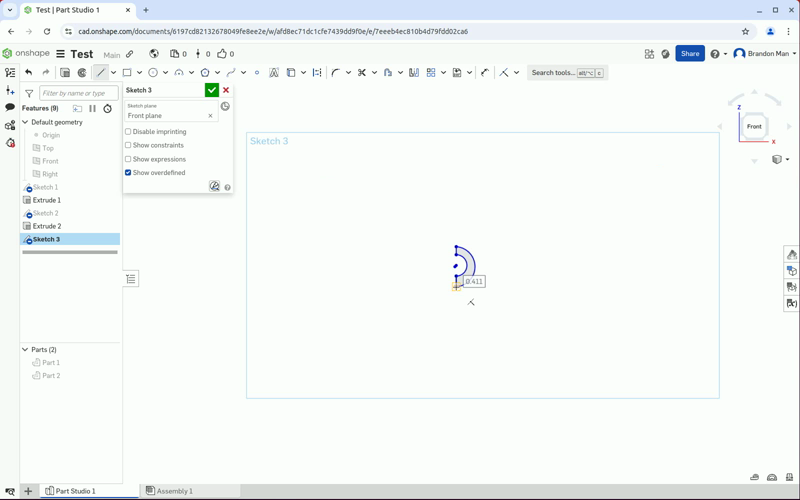
scroll(-6)
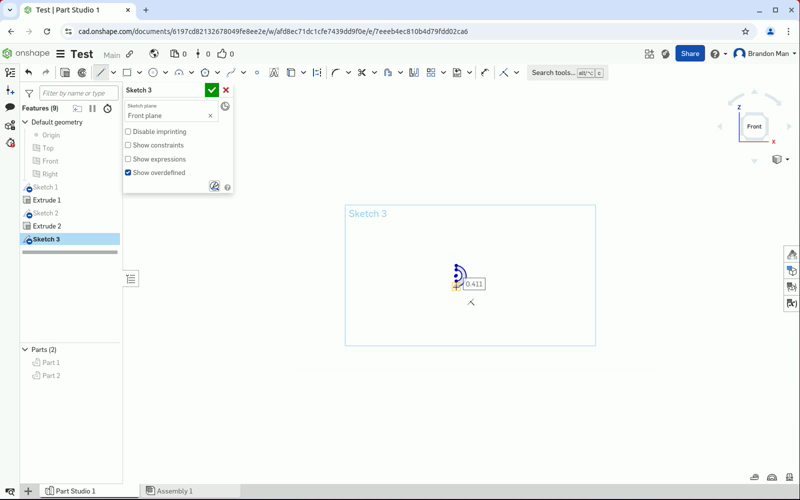
scroll(-6)
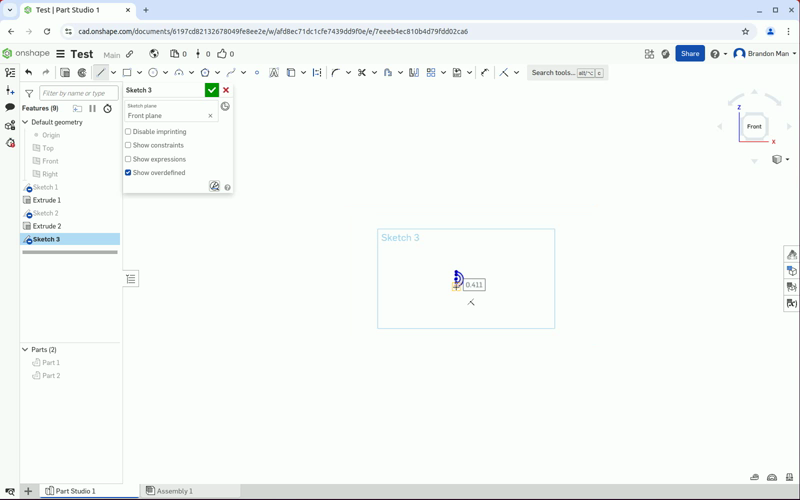
scroll(-6)
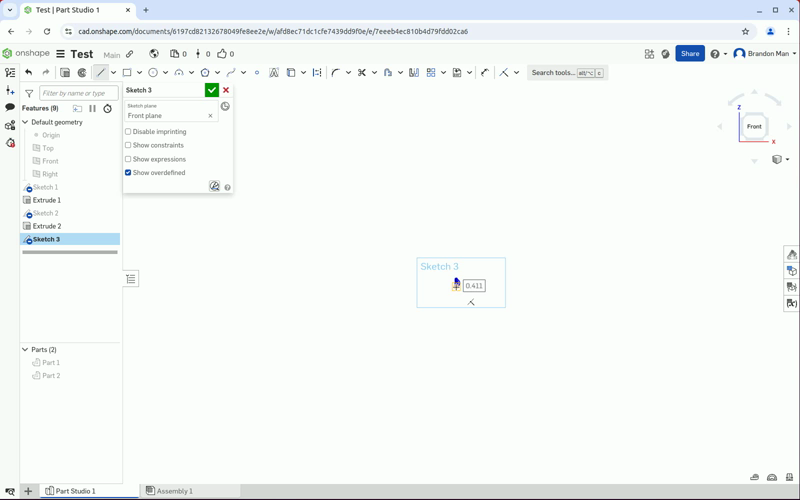
key(esc)
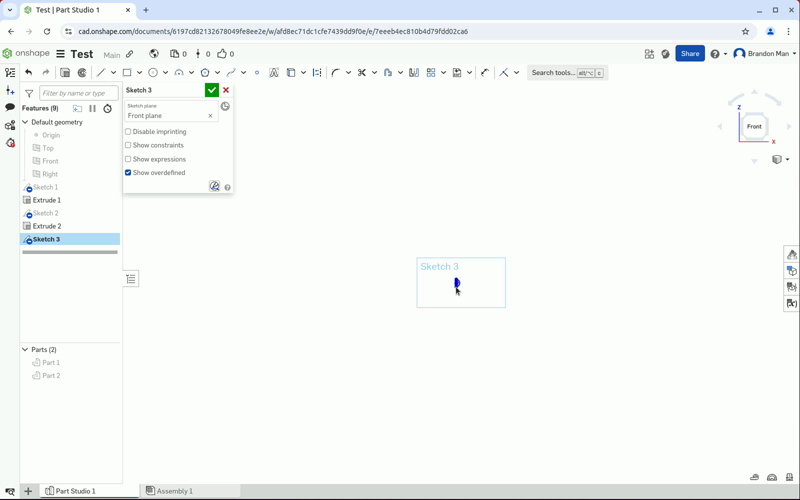
mouse_move(457, 283)
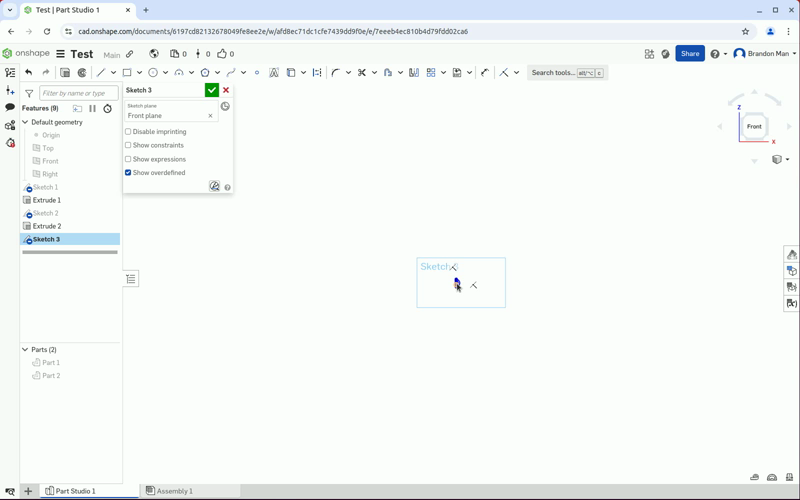
scroll(6)
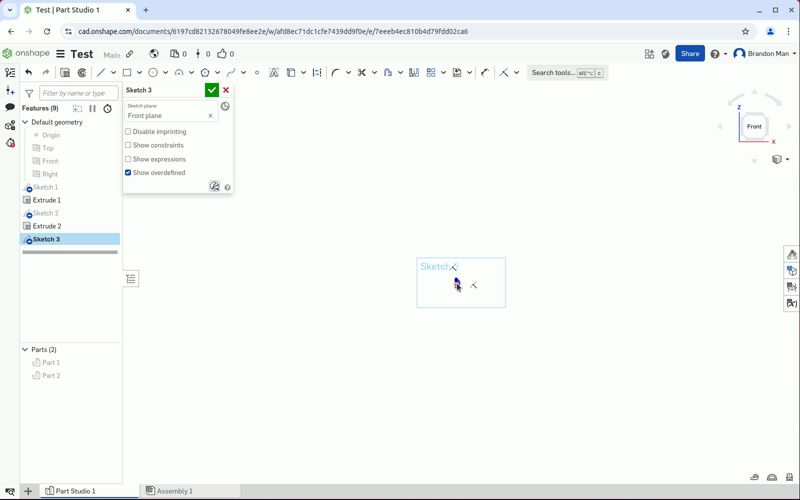
scroll(6)
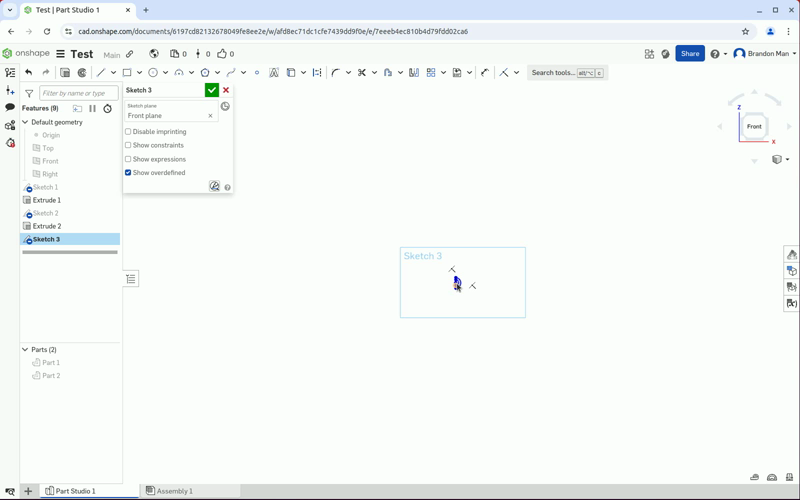
scroll(6)
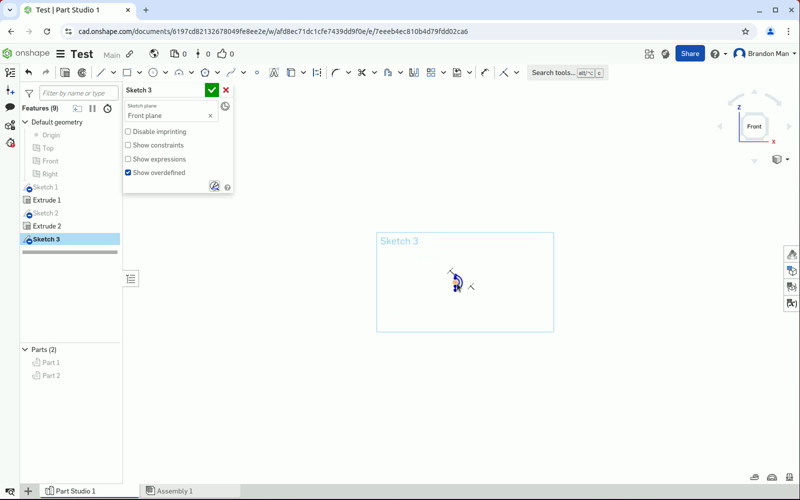
scroll(6)
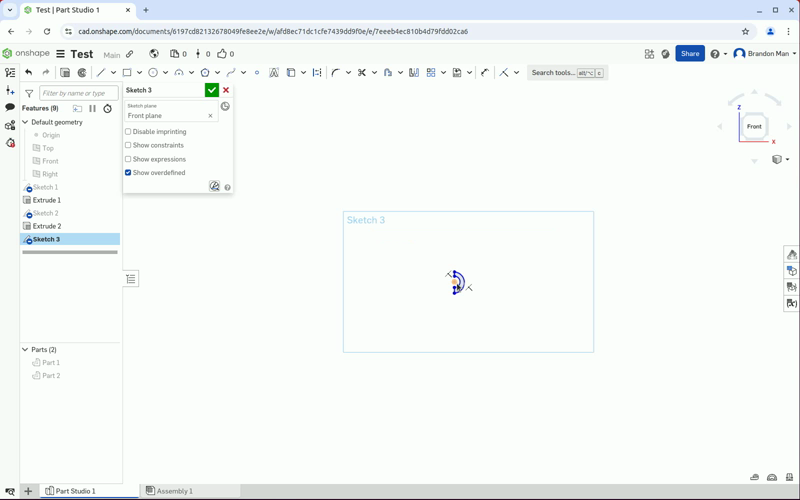
scroll(6)
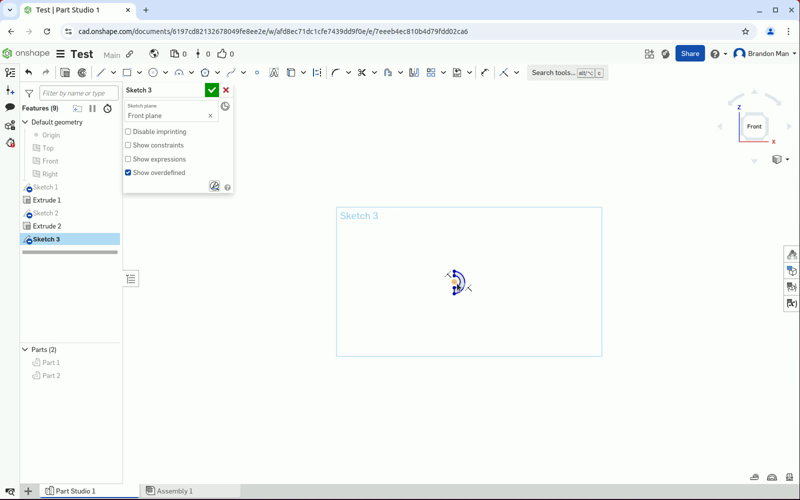
scroll(6)
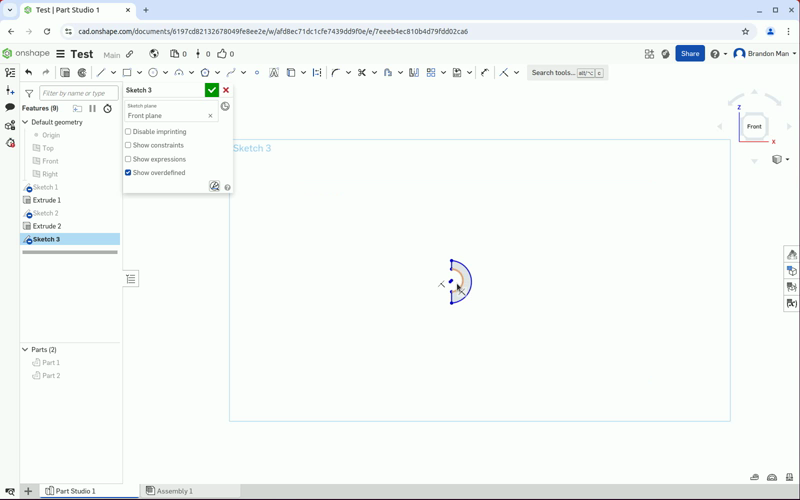
scroll(6)
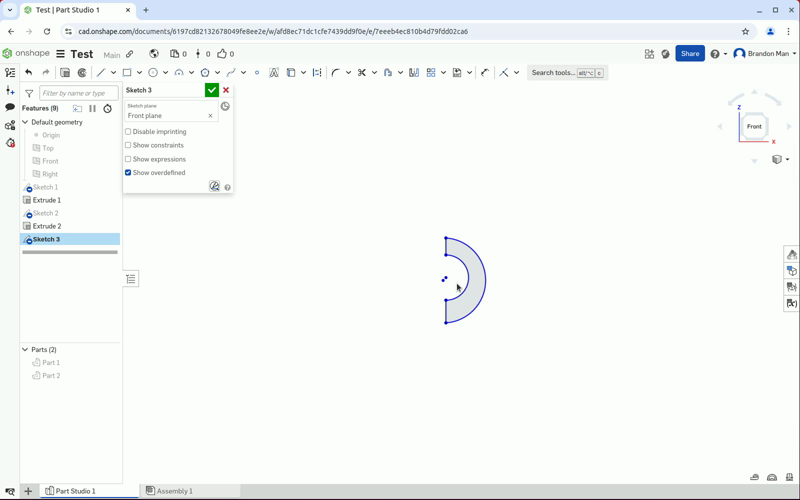
click(457, 283)
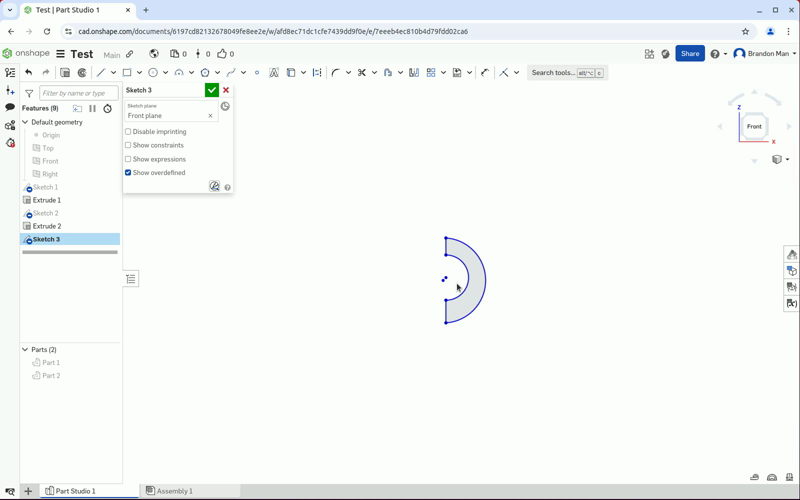
scroll(-6)
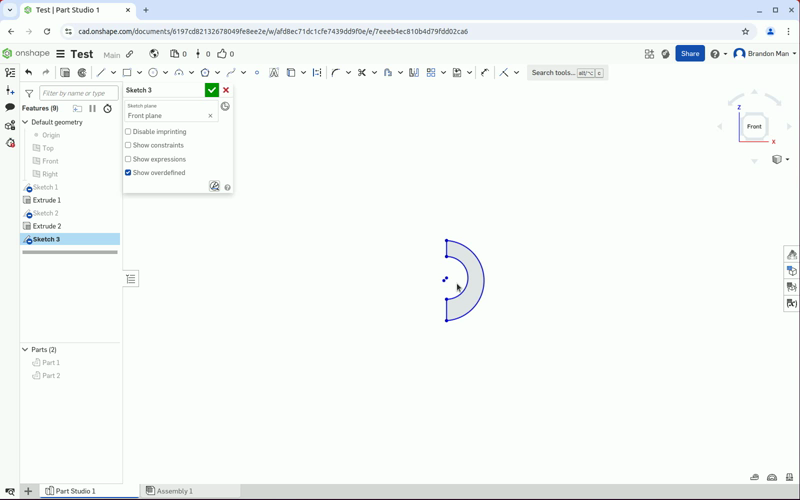
scroll(-6)
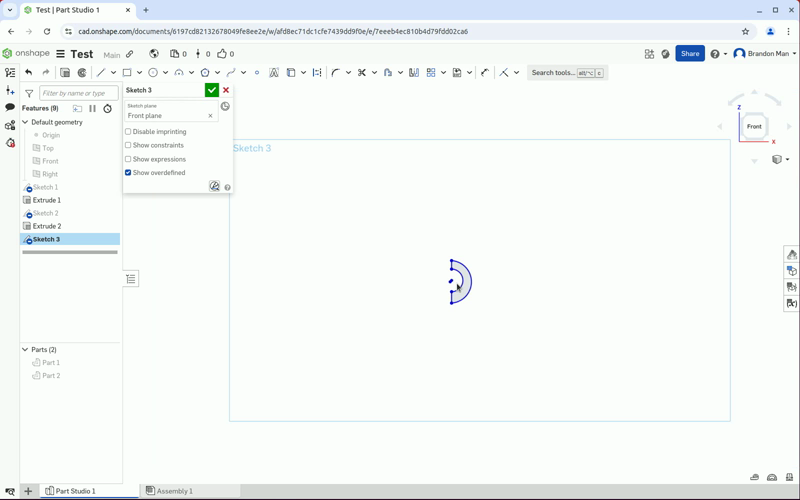
scroll(-6)
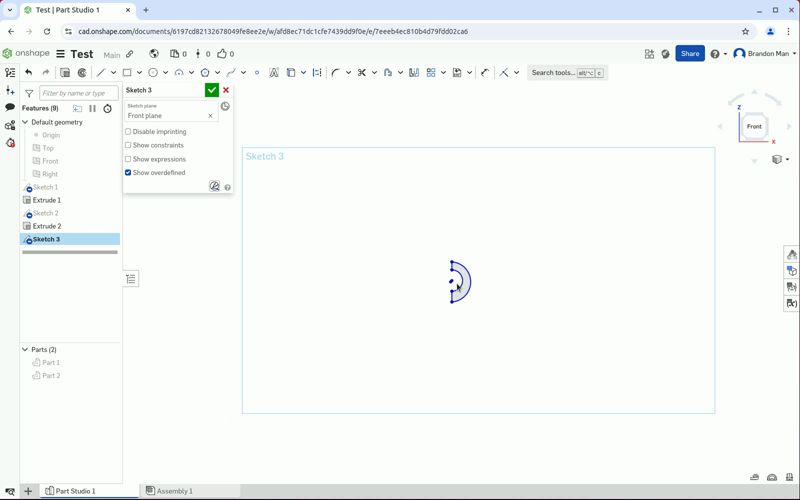
scroll(-6)
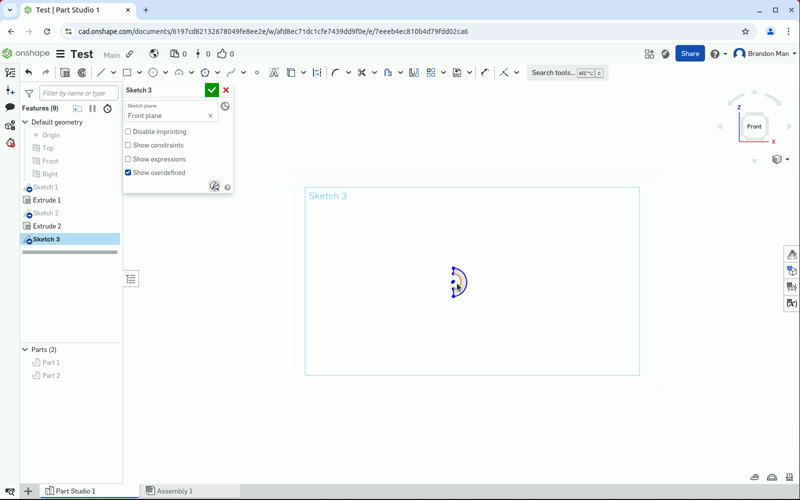
scroll(-6)
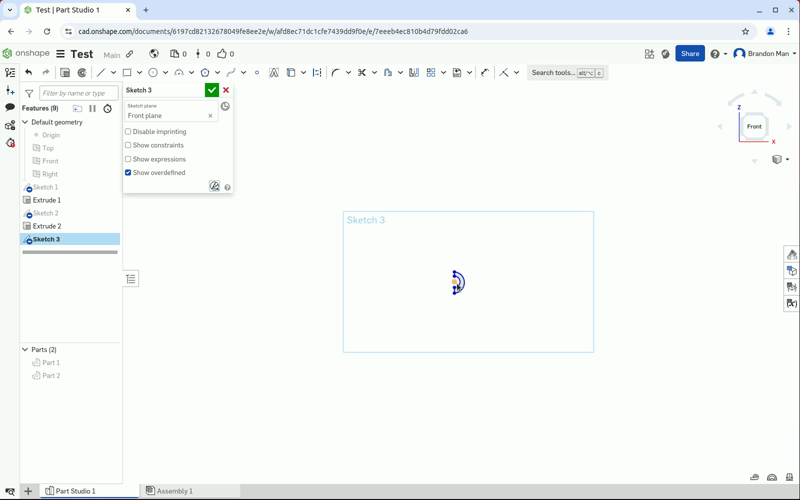
scroll(-6)
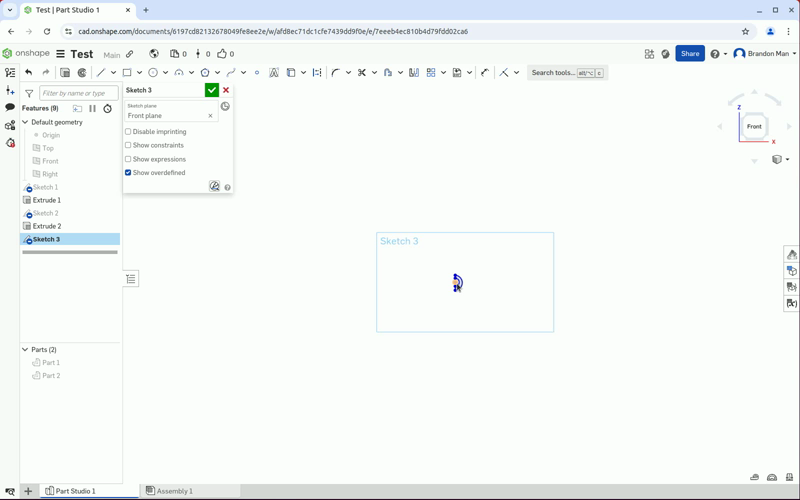
scroll(-6)
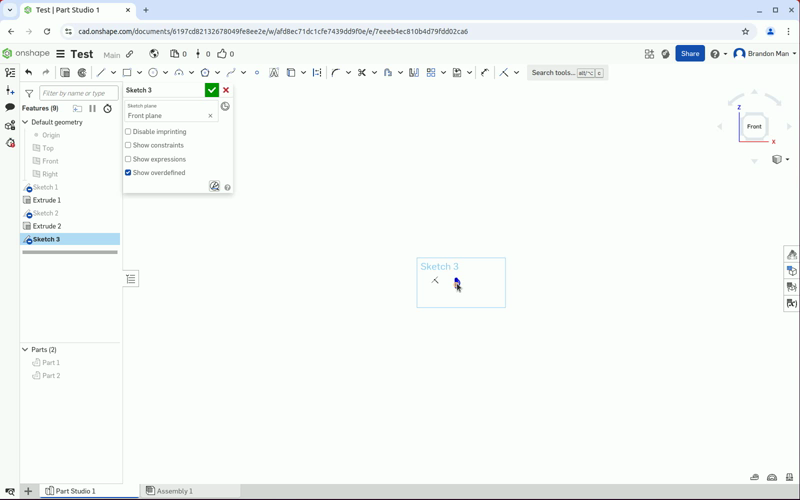
mouse_move(73, 352)
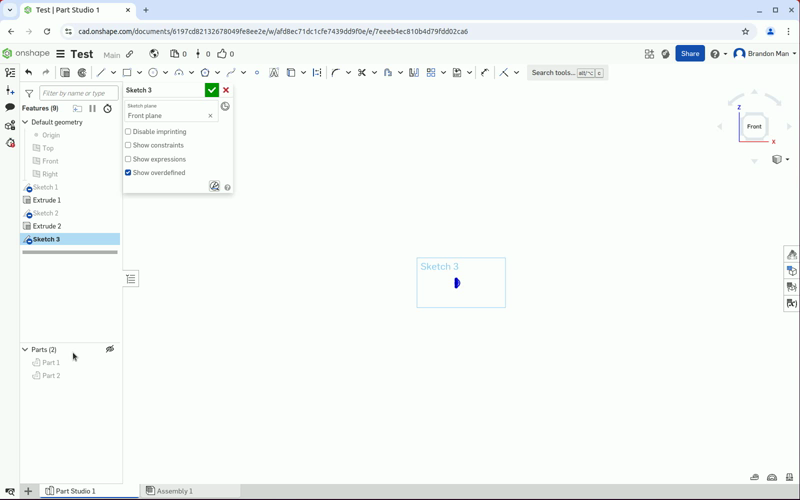
key(shift+y)
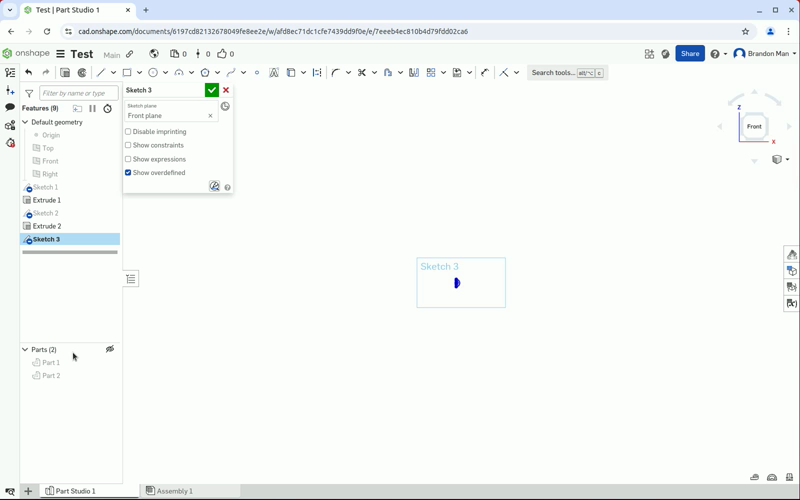
key(shift+e)
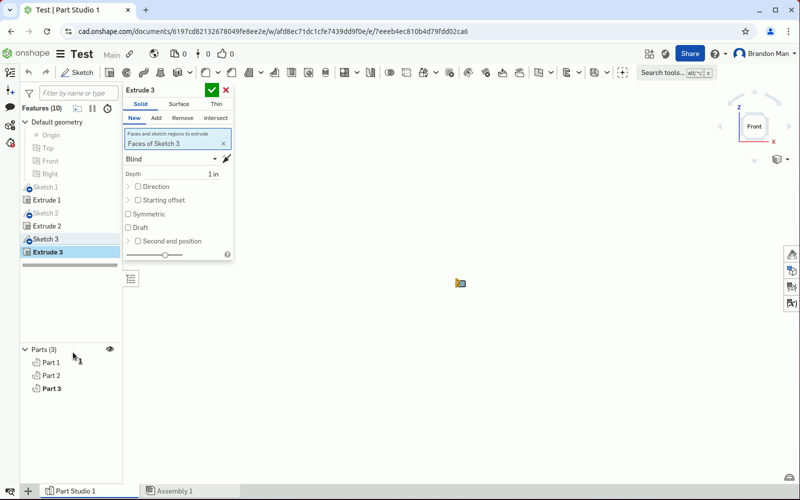
mouse_move(143, 106)
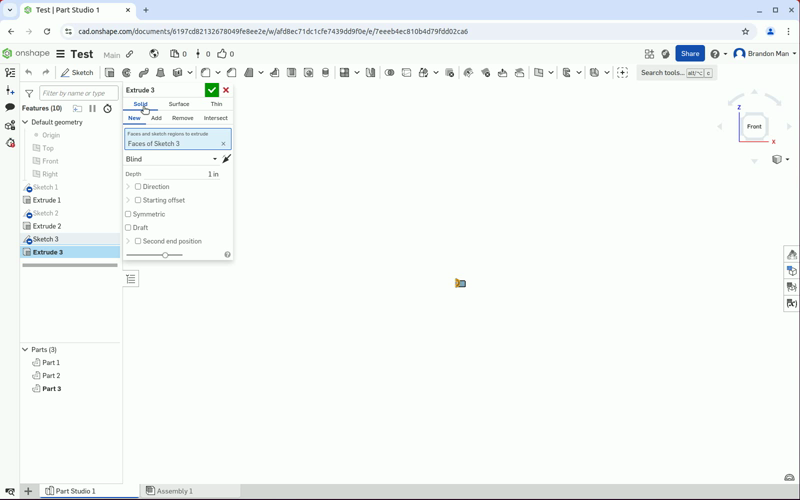
click(143, 106)
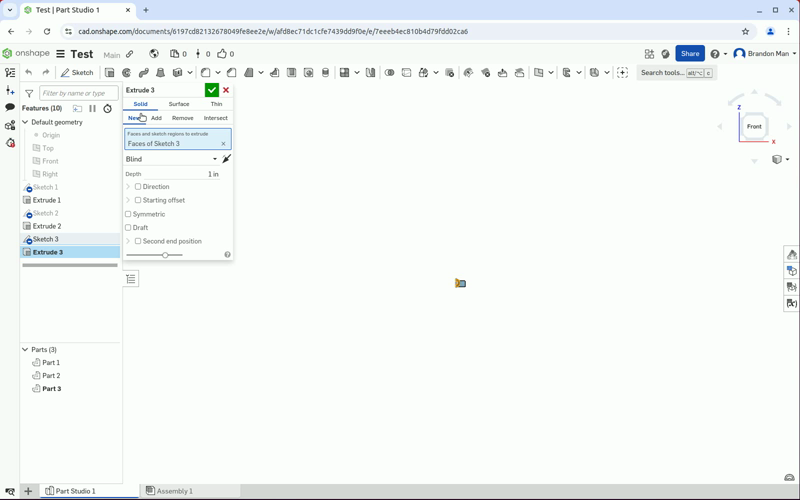
mouse_move(137, 120)
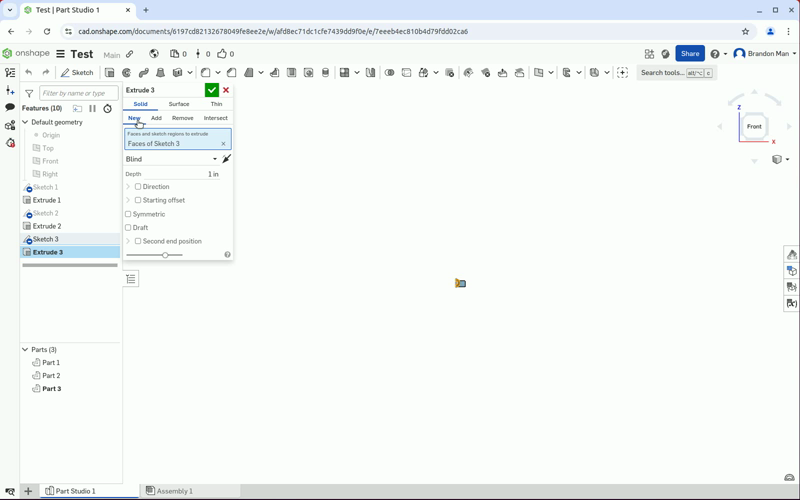
click(137, 120)
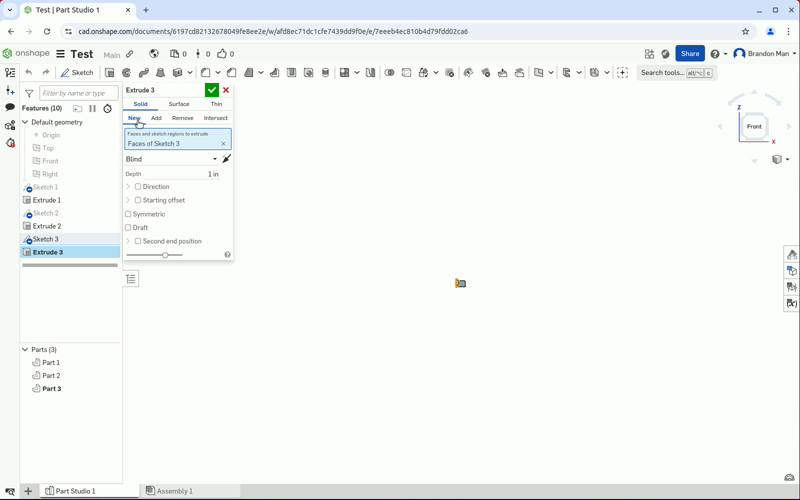
key(tab, 4)
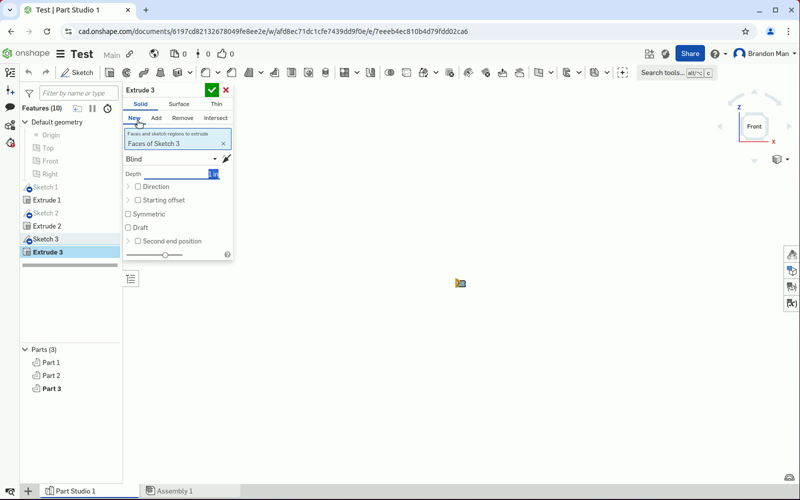
text(46.216)
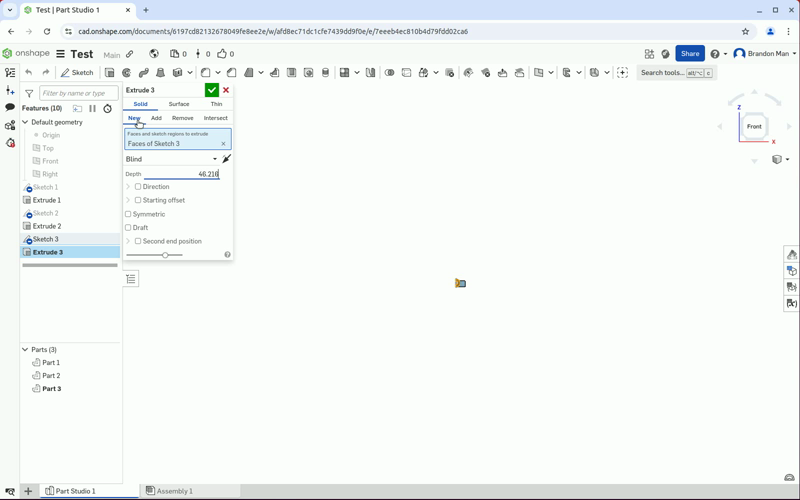
key(tab, 3)
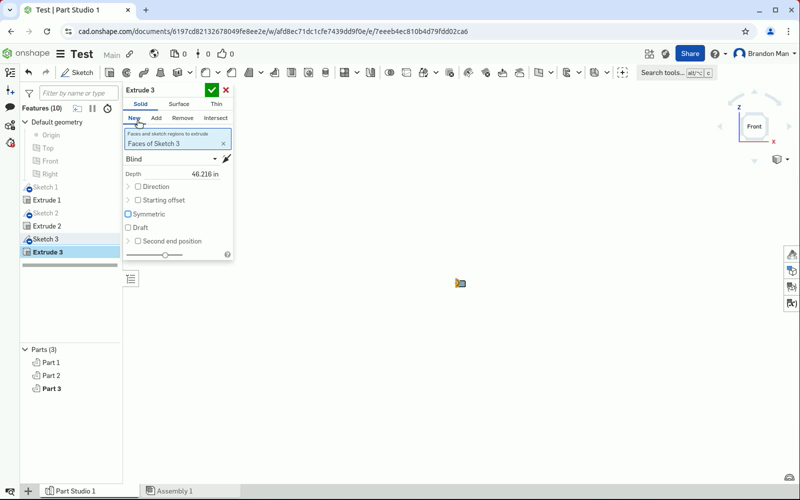
key(space)
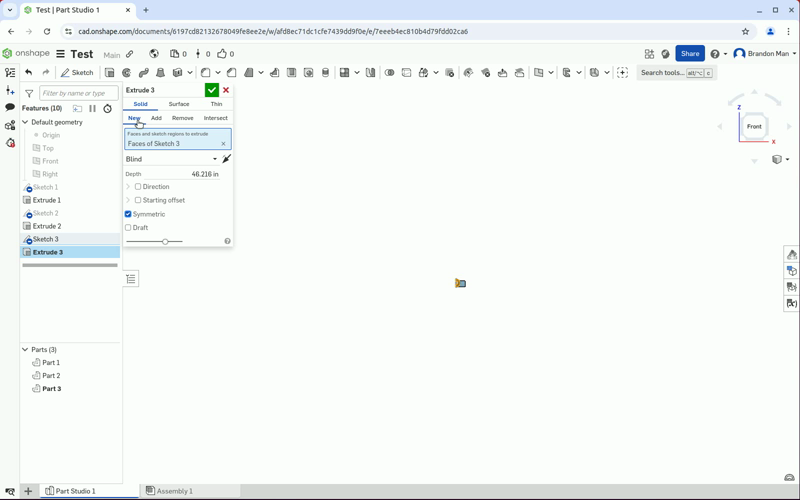
key(enter)
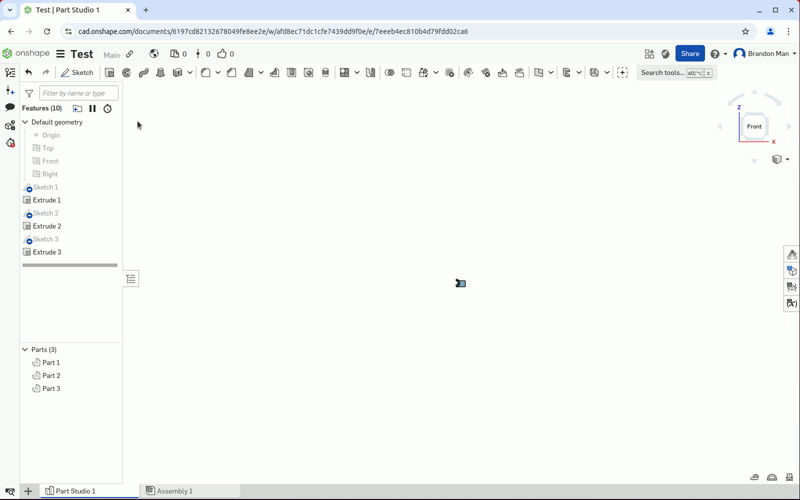
key(shift+h)
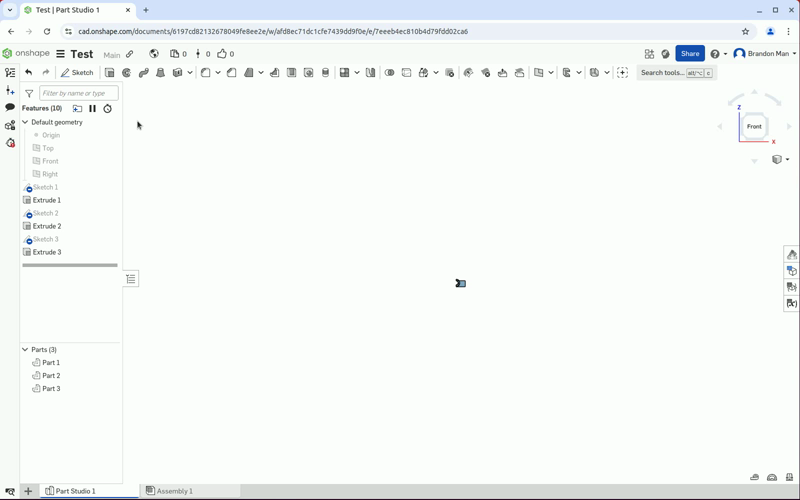
key(shift+h)
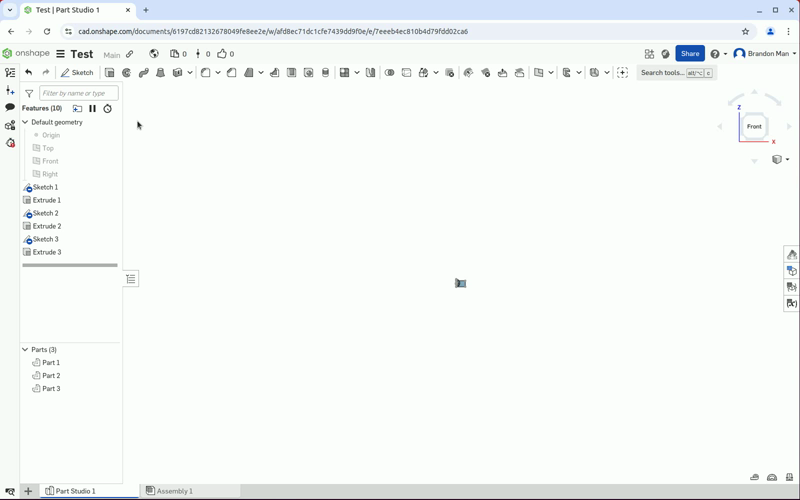
key(shift+7)
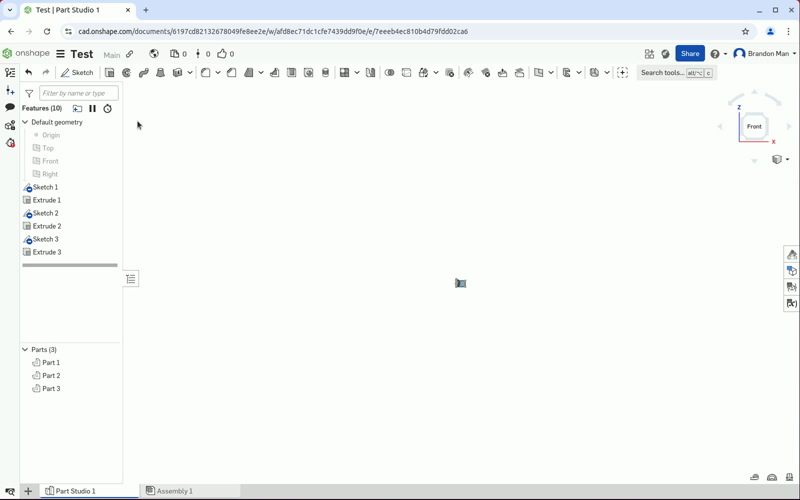
key(left, 2)
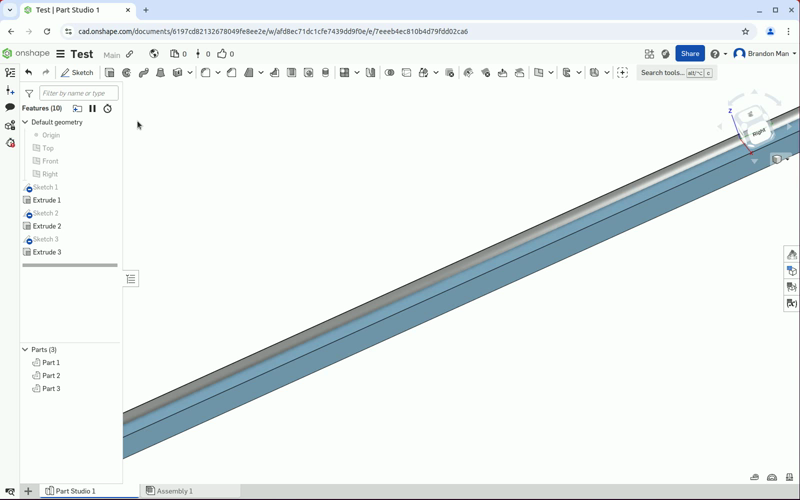
key(down, 2)
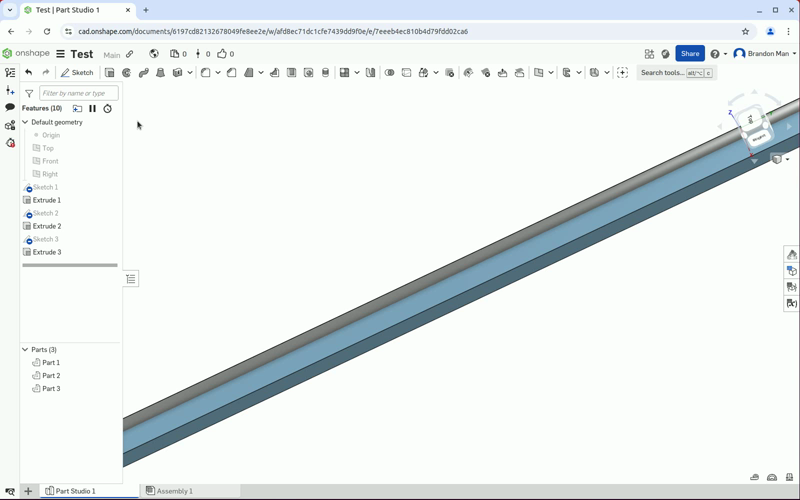
key(up, 2)
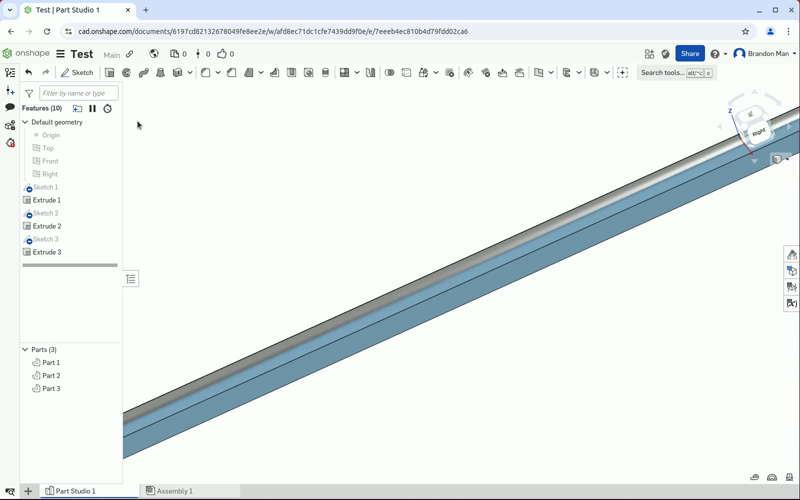
key(right, 2)
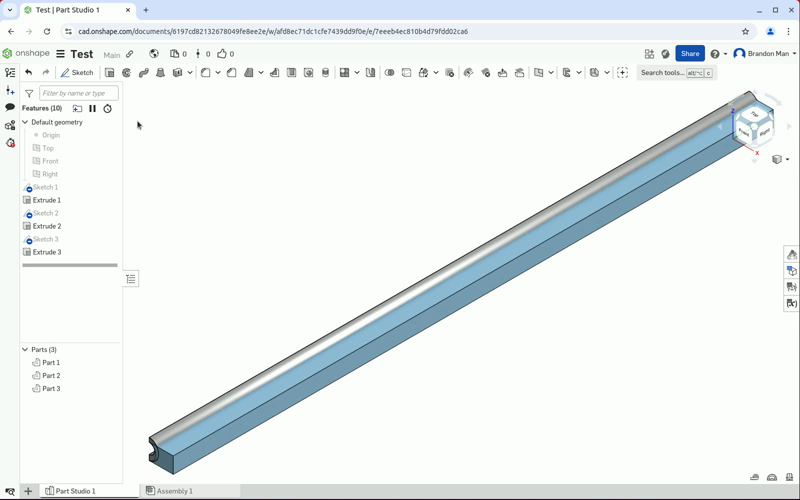
mouse_move(73, 189)
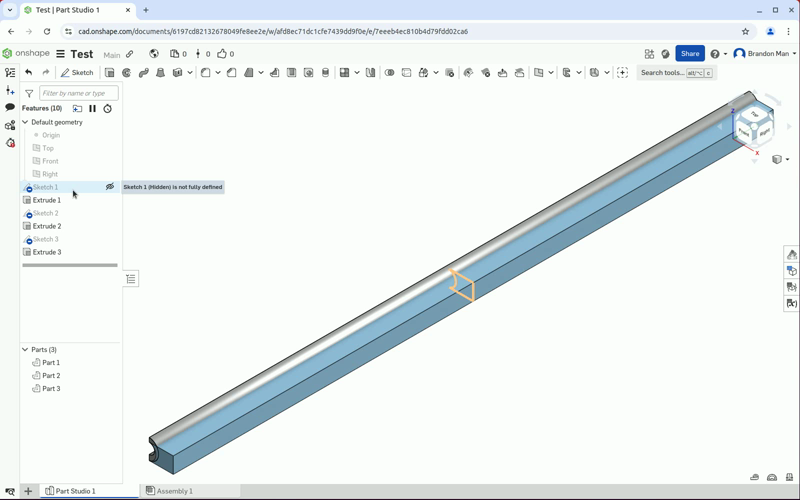
click(73, 189)